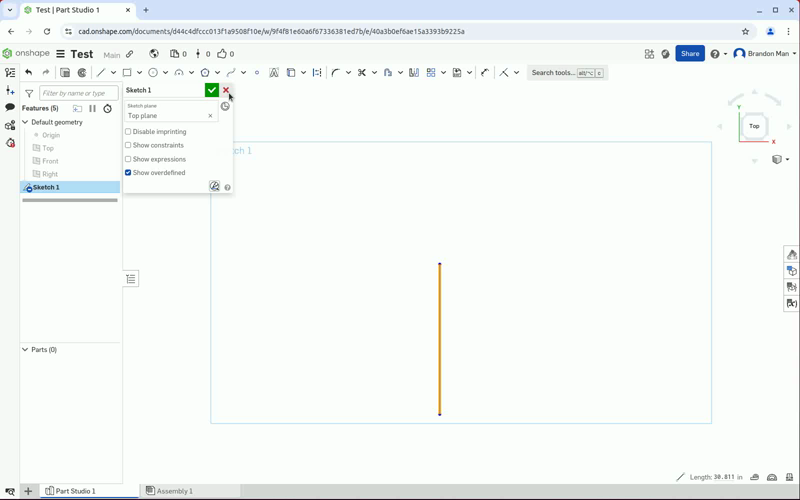
key(shift+h)
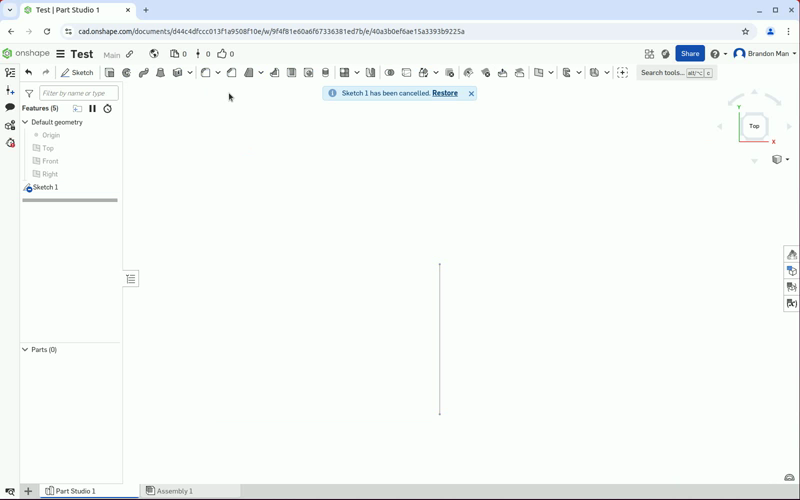
key(shift+s)
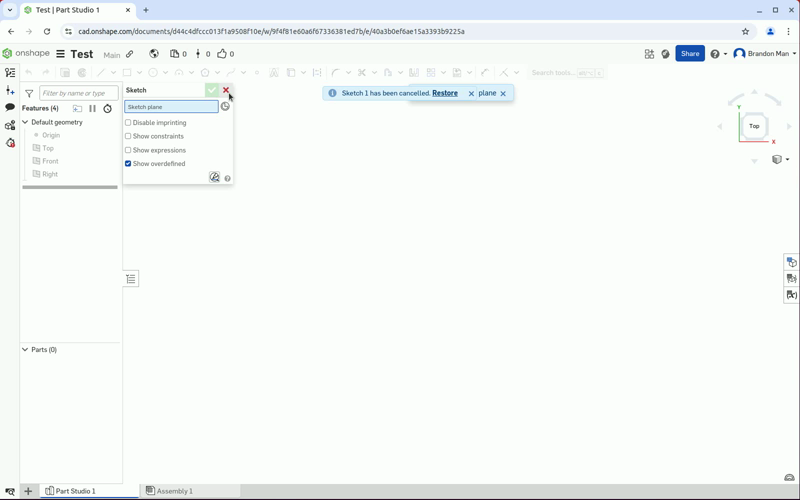
mouse_move(73, 150)
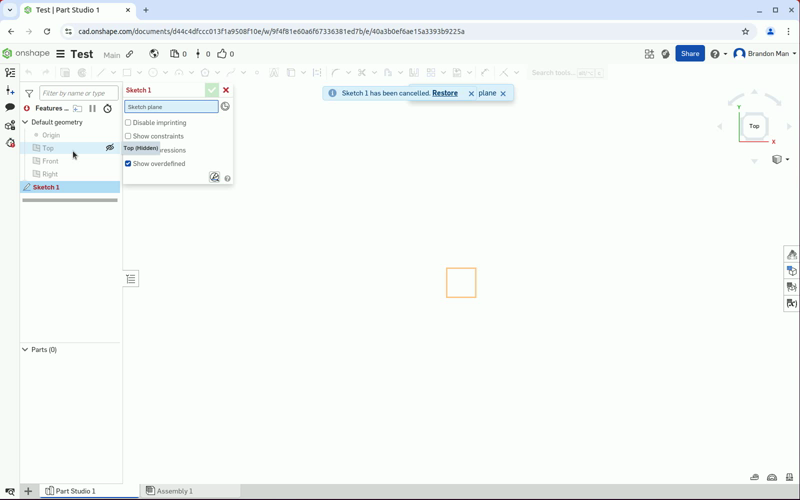
click(73, 150)
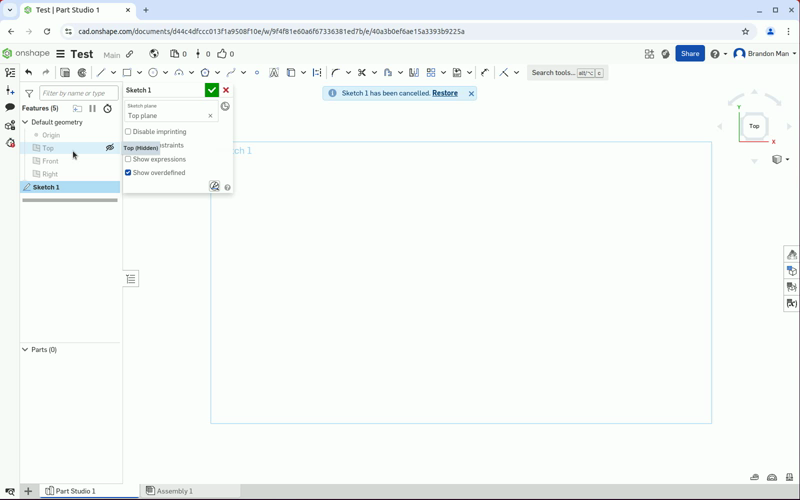
mouse_move(73, 352)
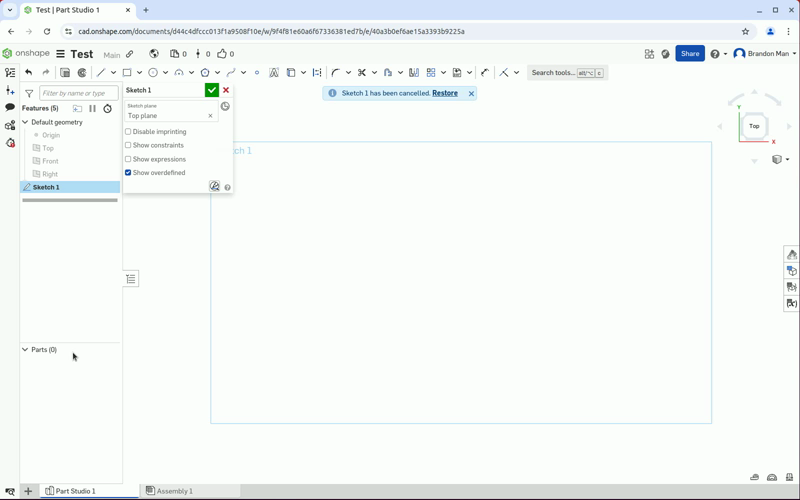
key(y)
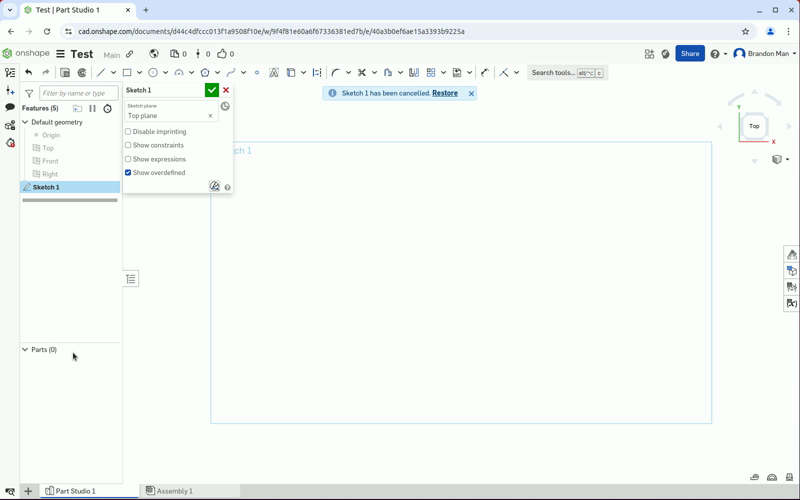
key(l)
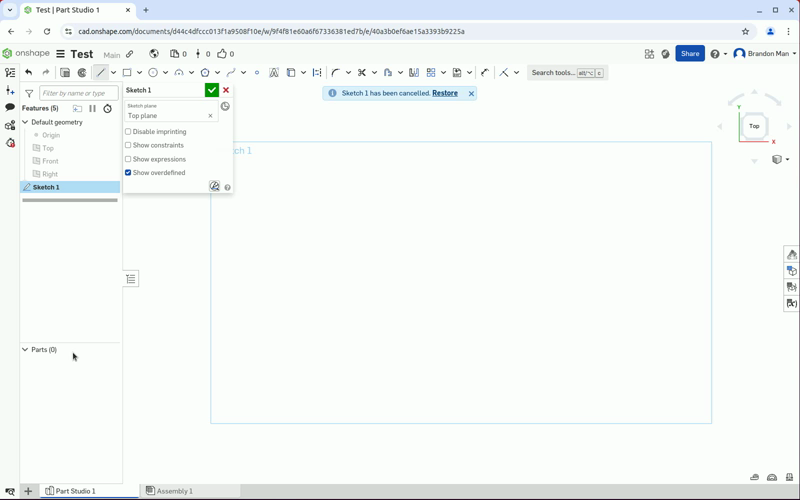
key_down(shift)
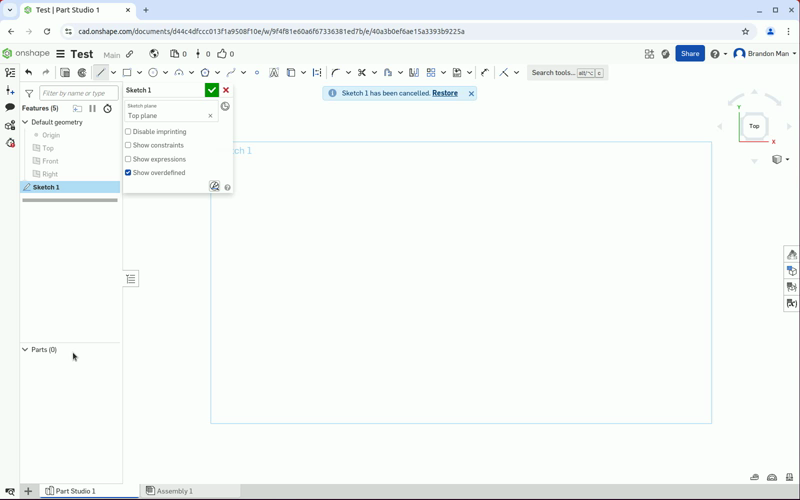
mouse_move(348, 298)
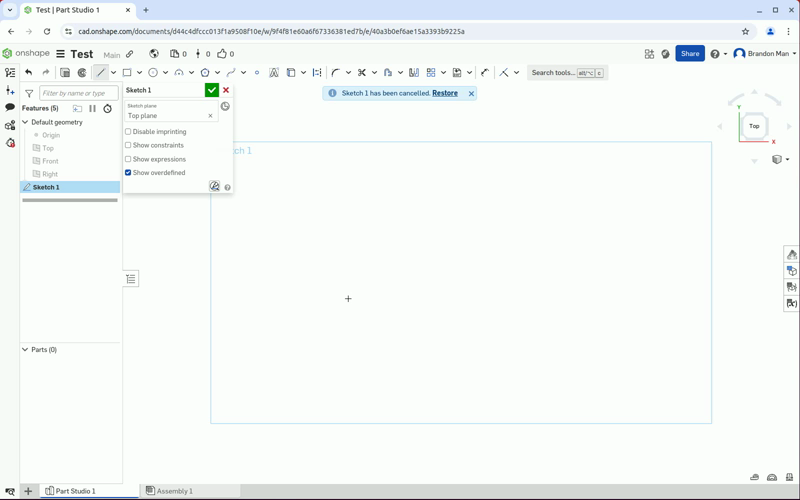
click(348, 298)
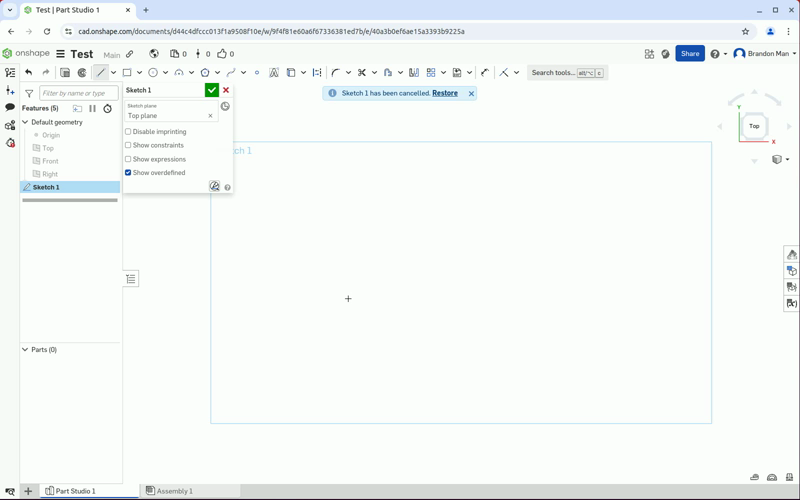
key_up(shift)
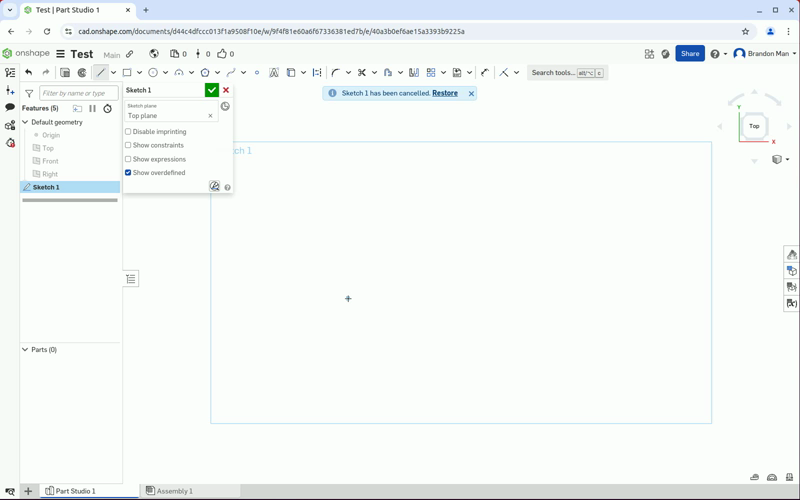
key_down(shift)
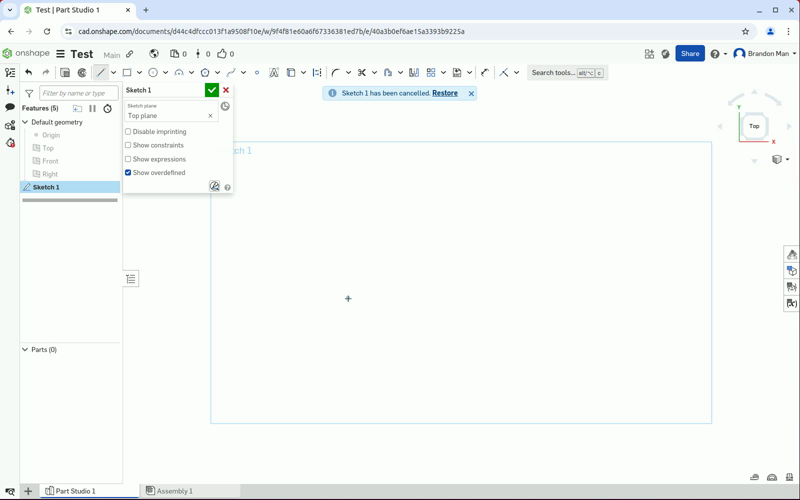
mouse_move(572, 298)
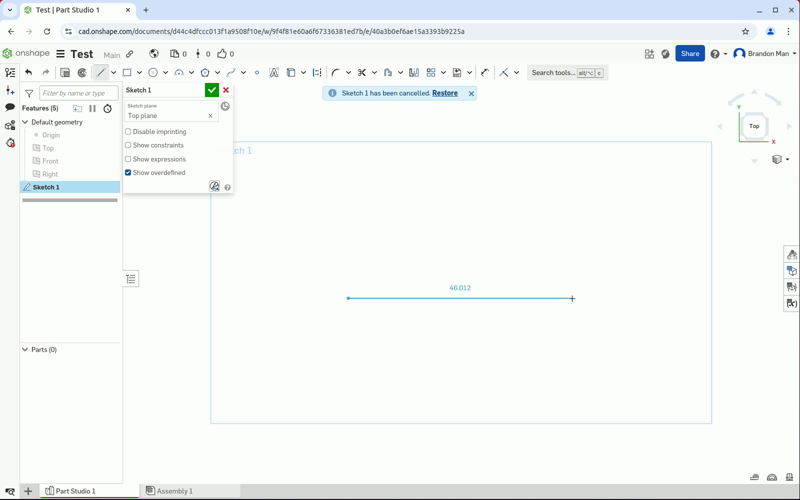
click(572, 298)
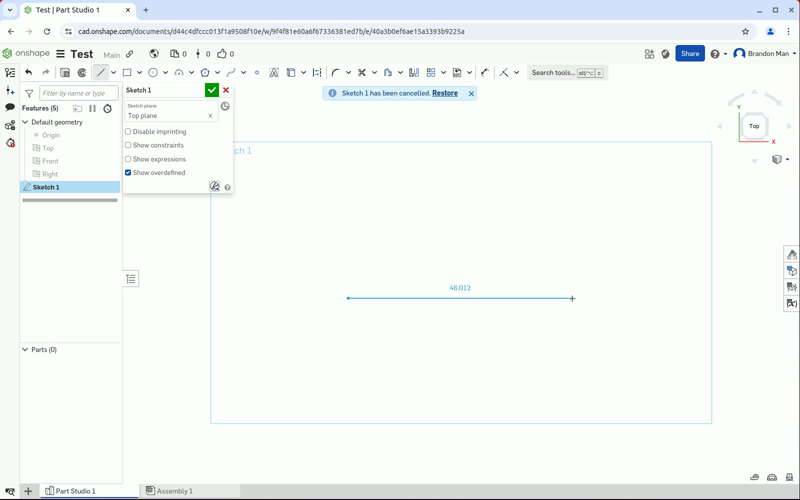
key_up(shift)
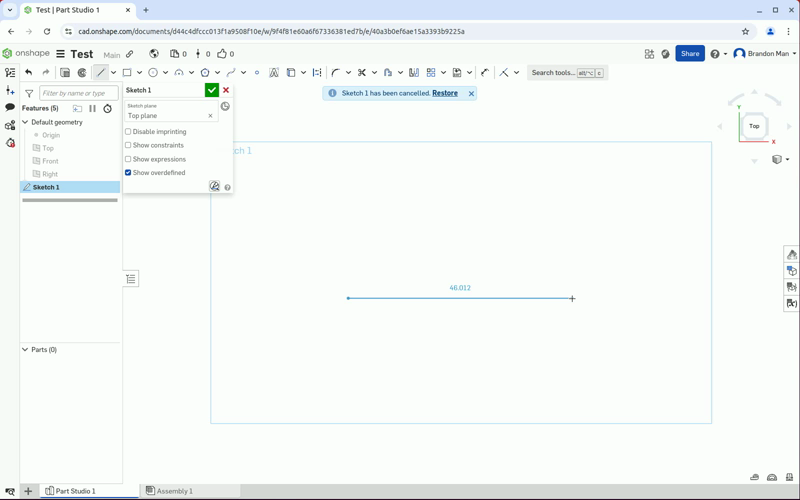
key_down(shift)
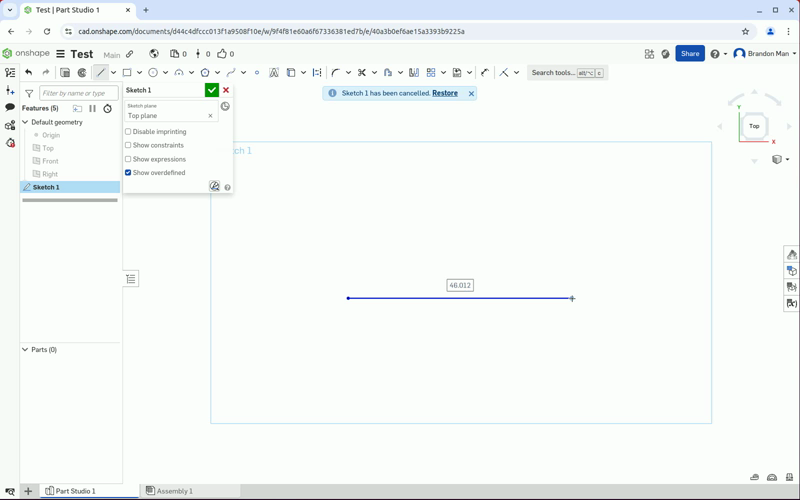
mouse_move(589, 298)
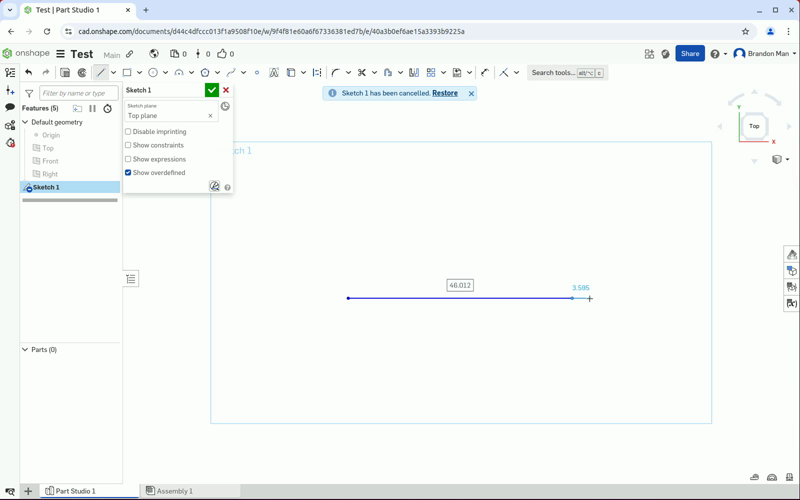
mouse_move(572, 267)
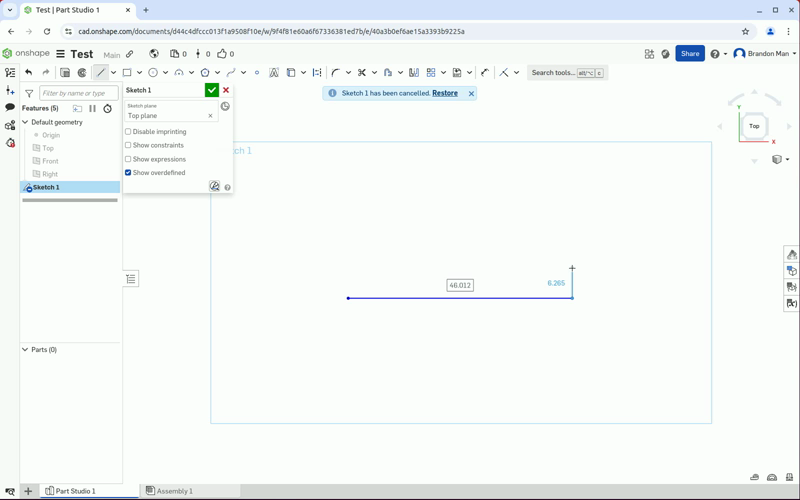
click(572, 267)
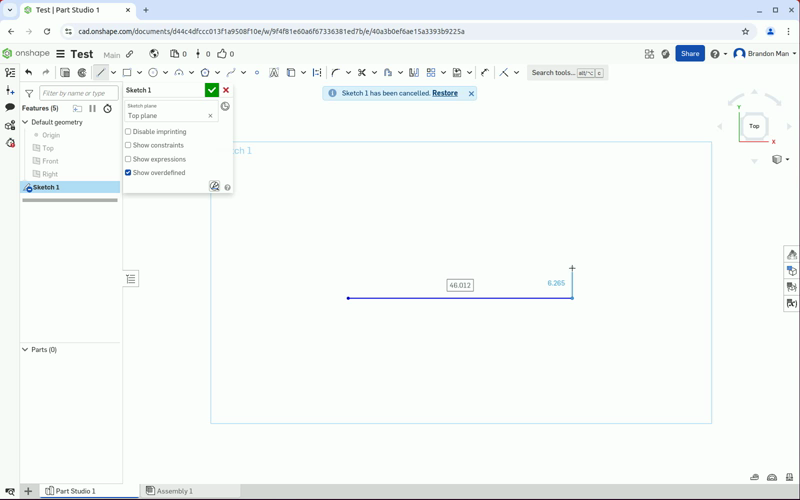
key_up(shift)
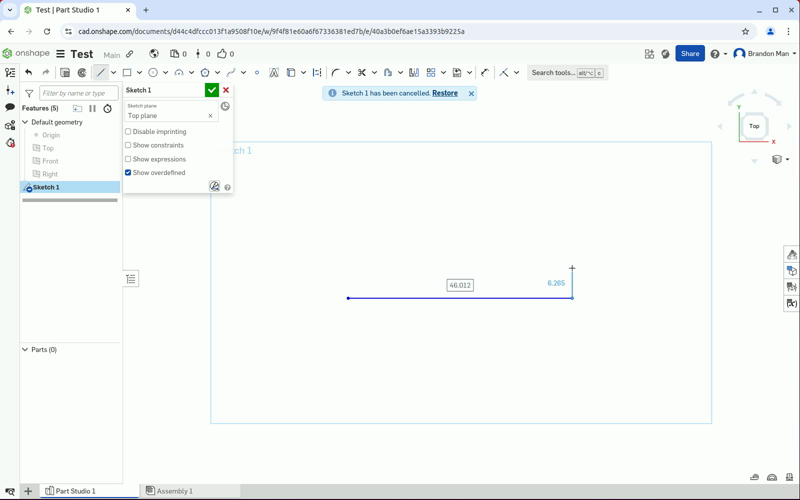
key_down(shift)
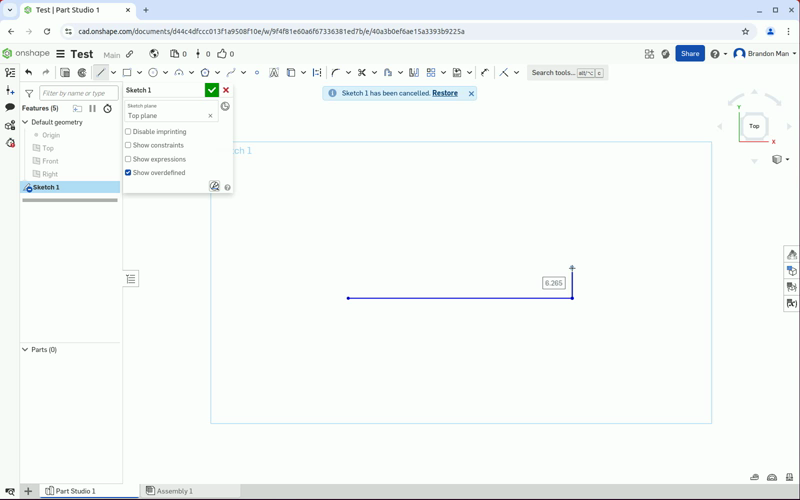
mouse_move(348, 267)
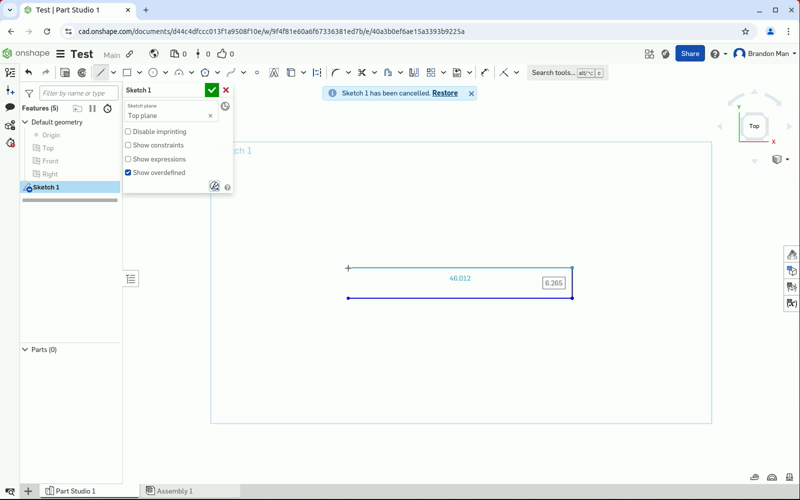
click(348, 267)
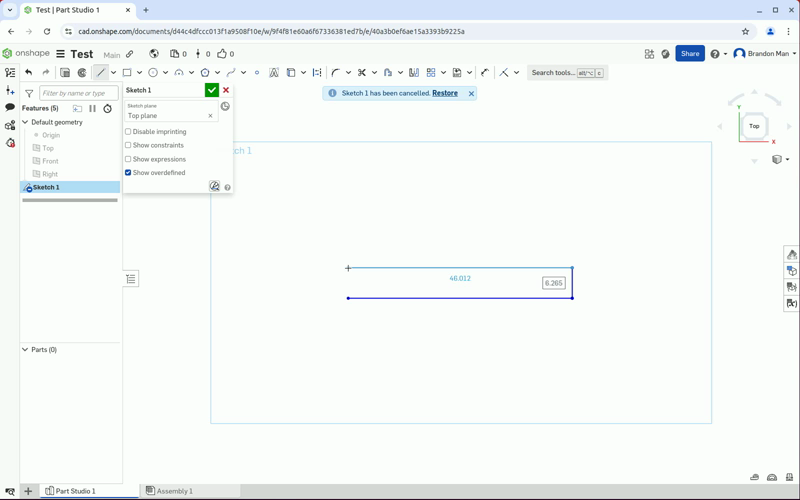
key_up(shift)
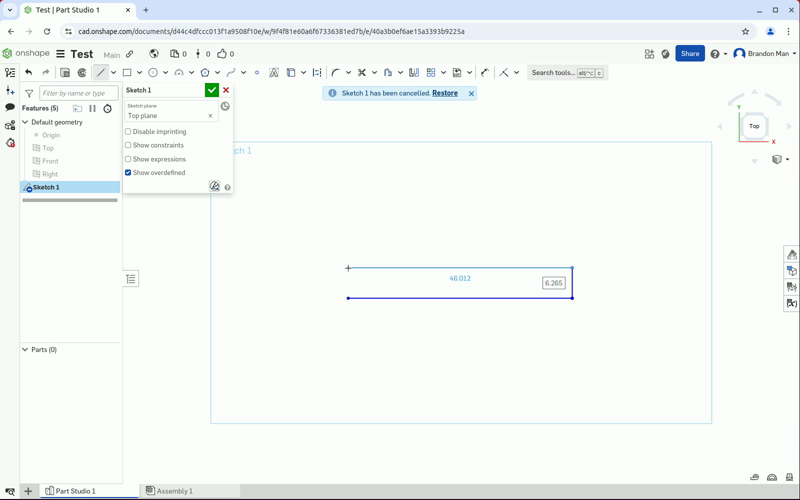
mouse_move(378, 267)
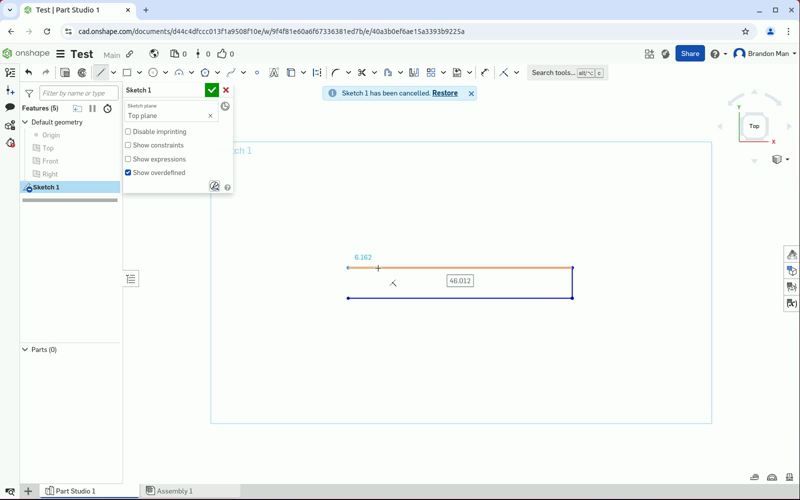
key_down(shift)
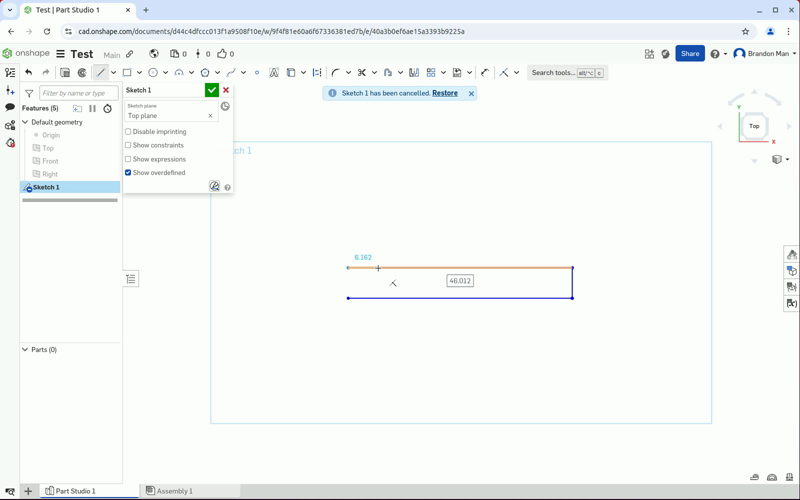
mouse_move(348, 298)
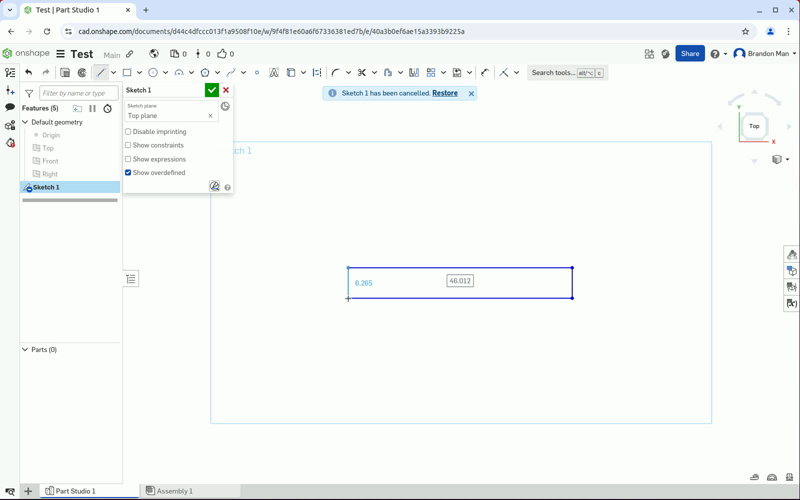
key_up(shift)
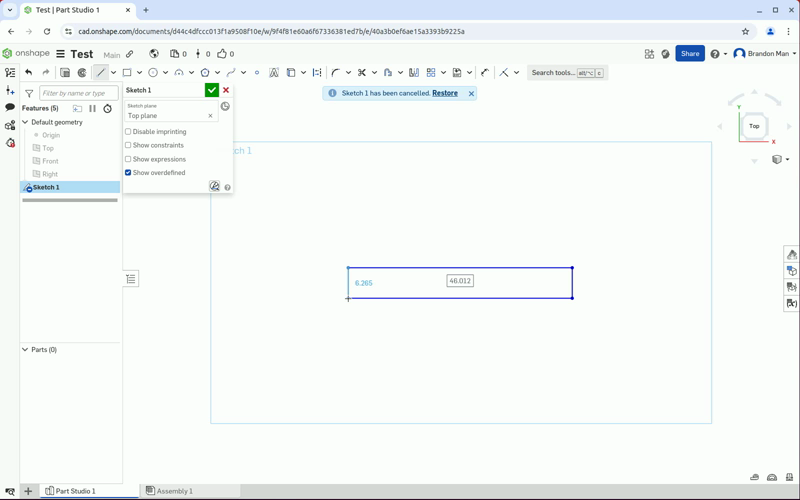
click(348, 298)
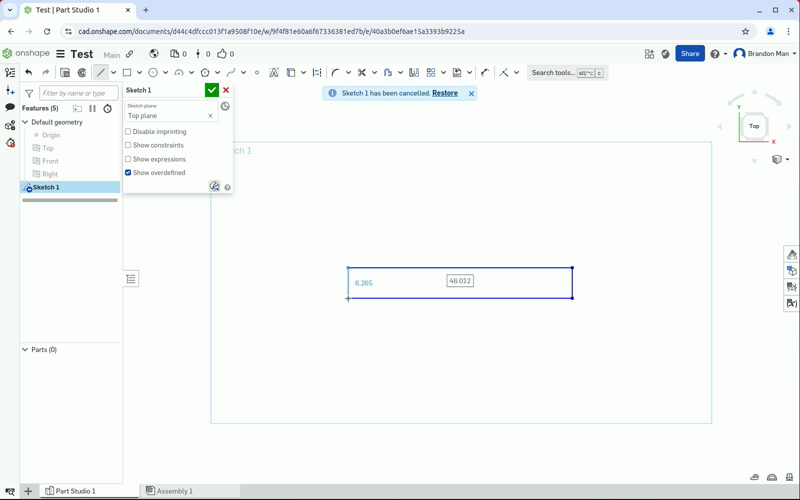
key(esc)
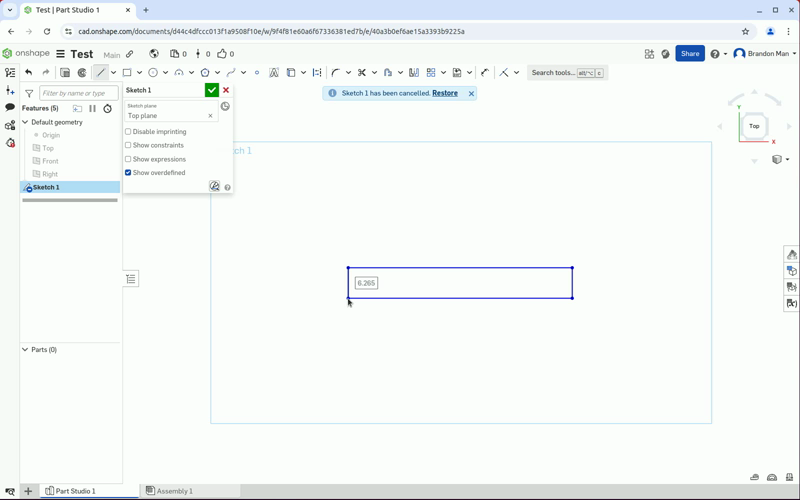
key(l)
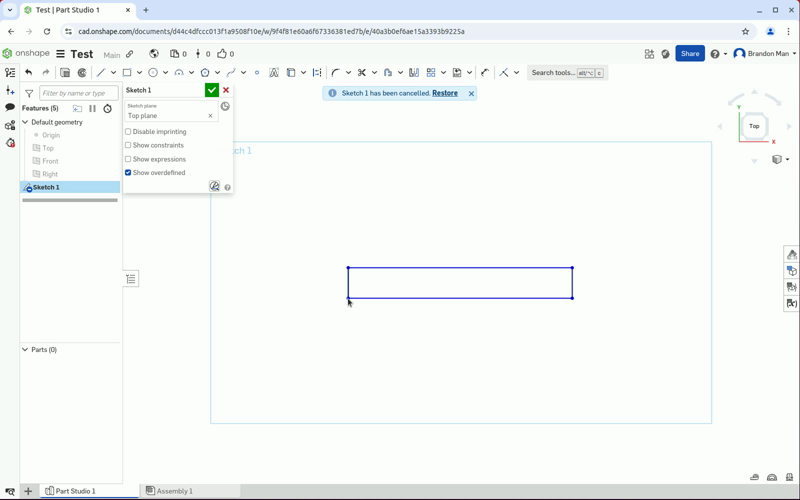
key_down(shift)
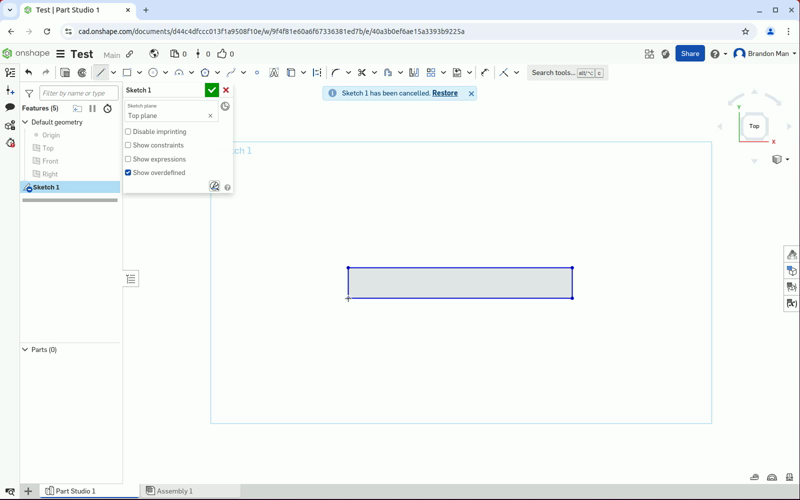
mouse_move(371, 293)
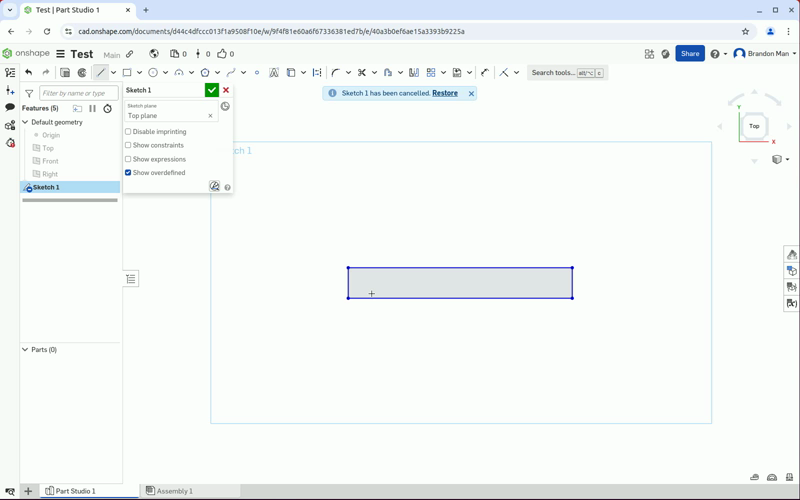
click(371, 293)
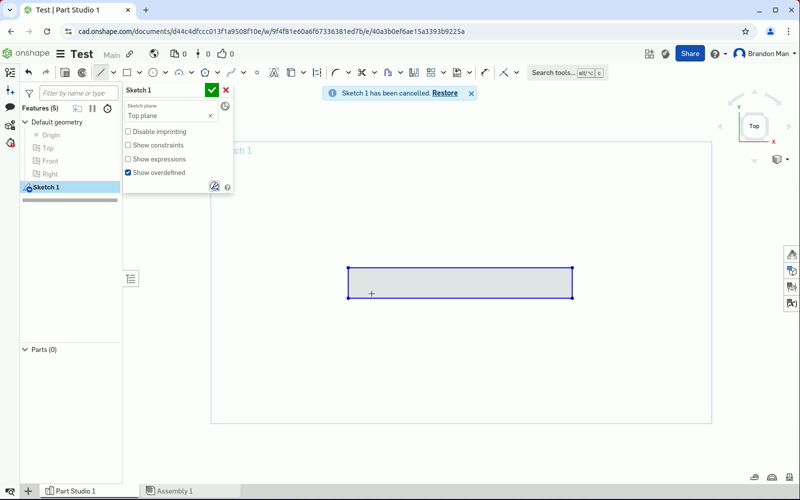
key_up(shift)
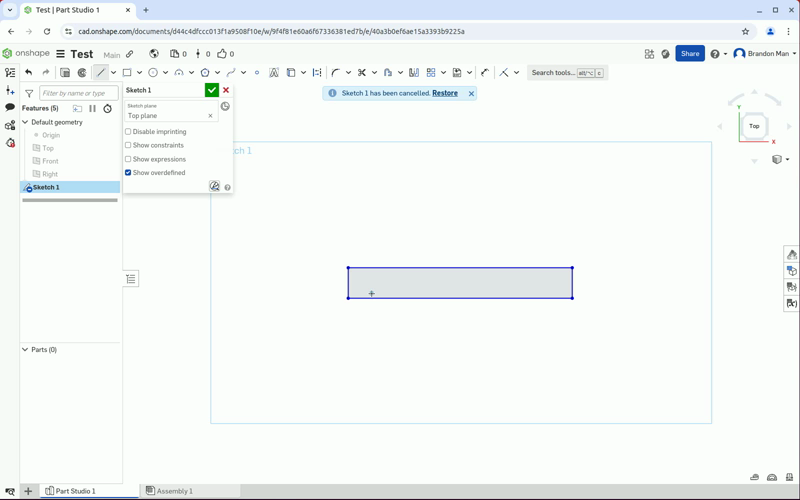
key_down(shift)
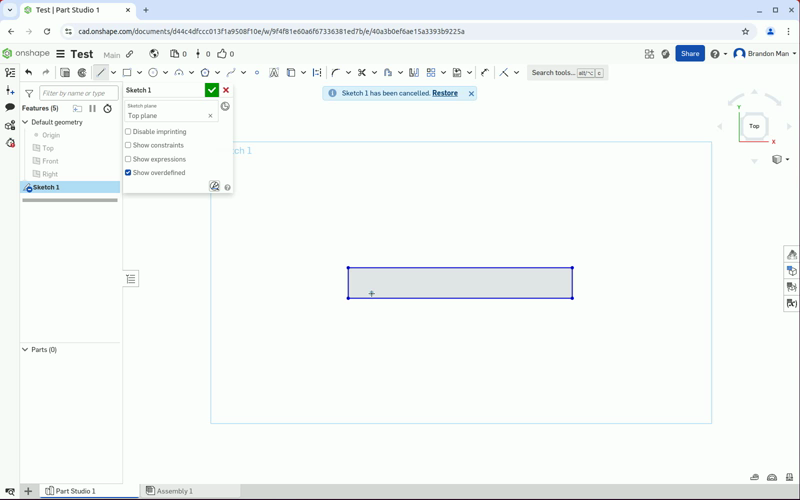
mouse_move(401, 293)
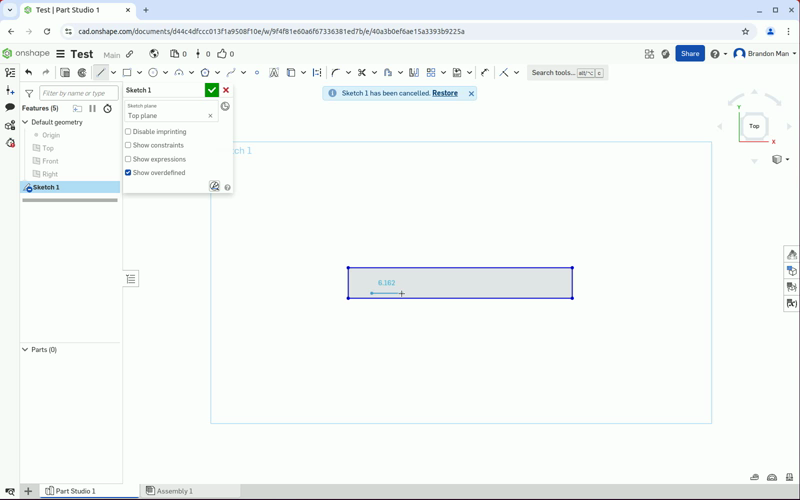
mouse_move(421, 293)
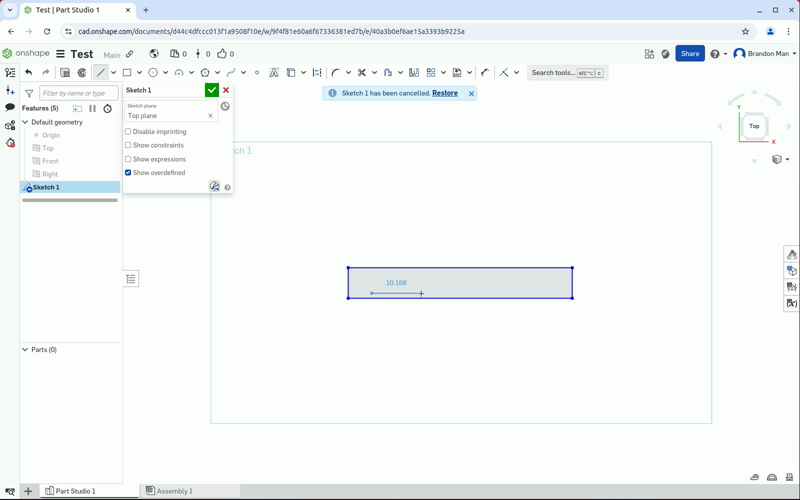
click(421, 293)
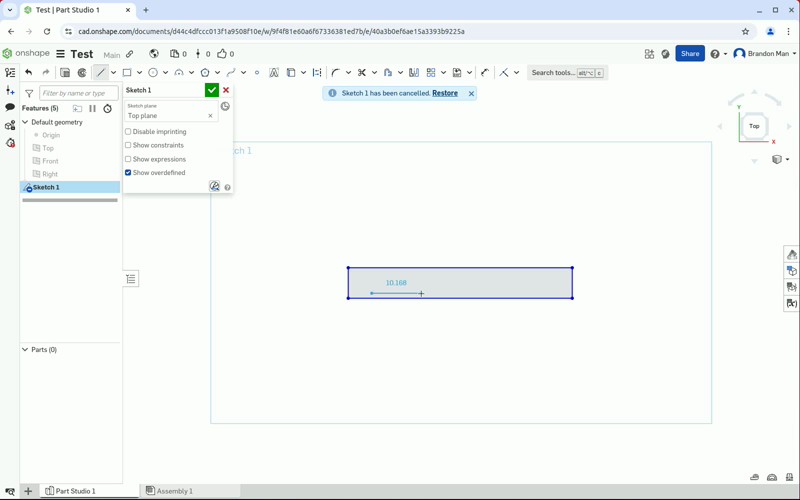
key_up(shift)
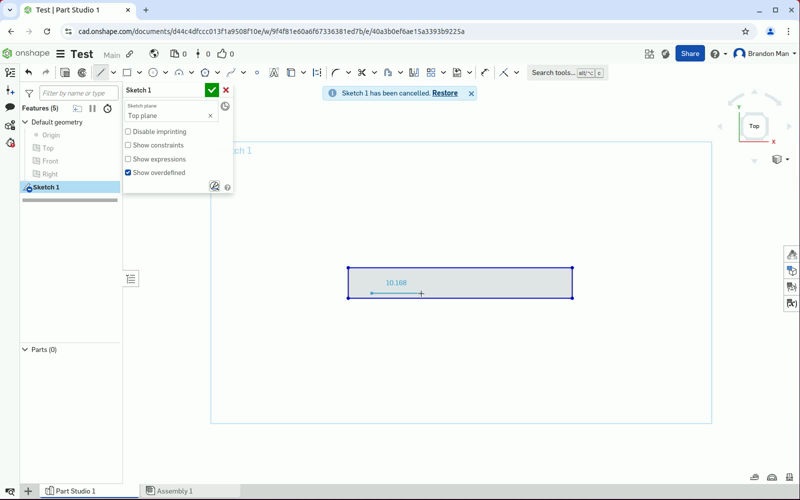
key_down(shift)
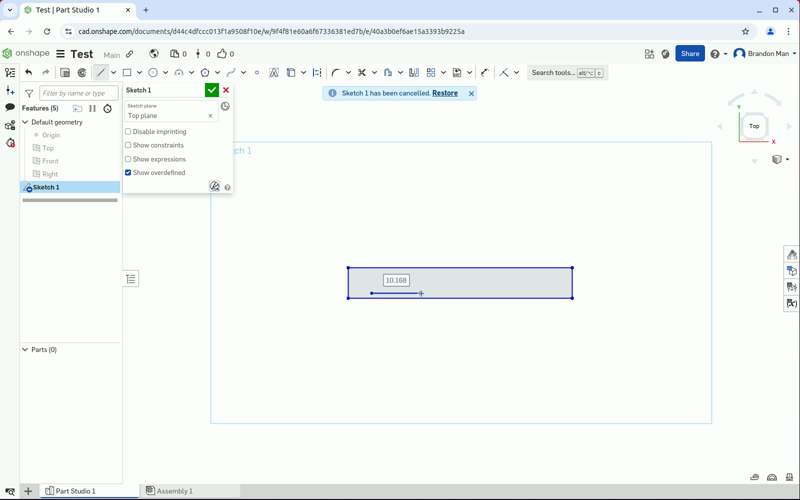
mouse_move(451, 293)
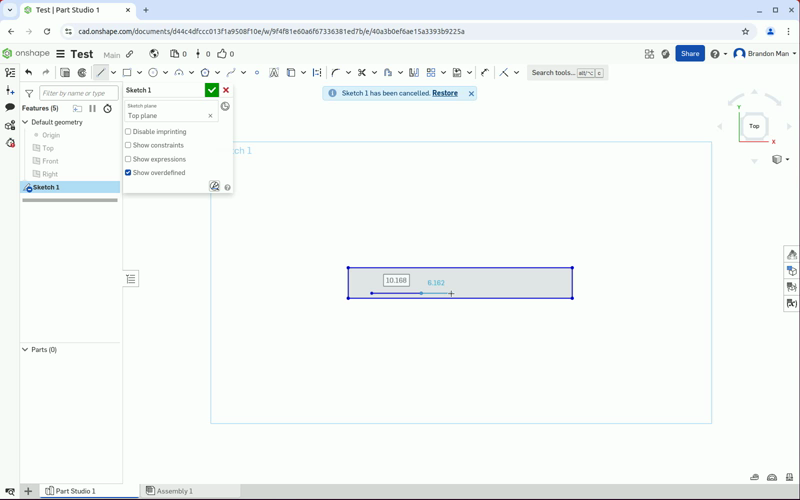
mouse_move(421, 272)
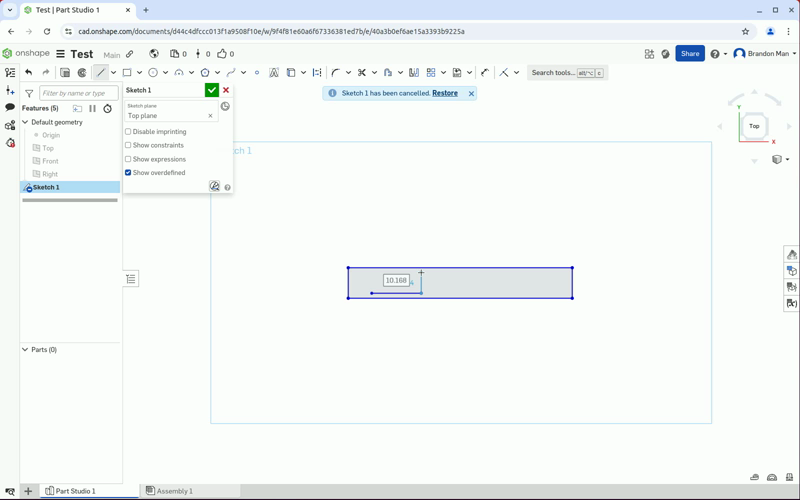
click(421, 272)
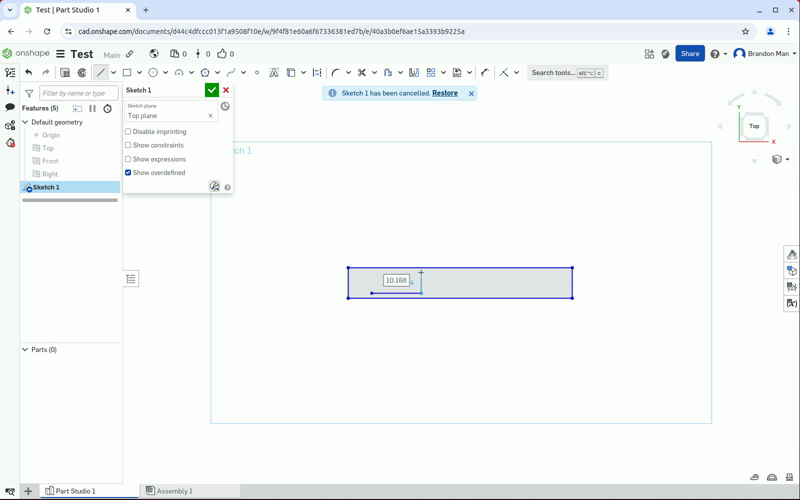
key_up(shift)
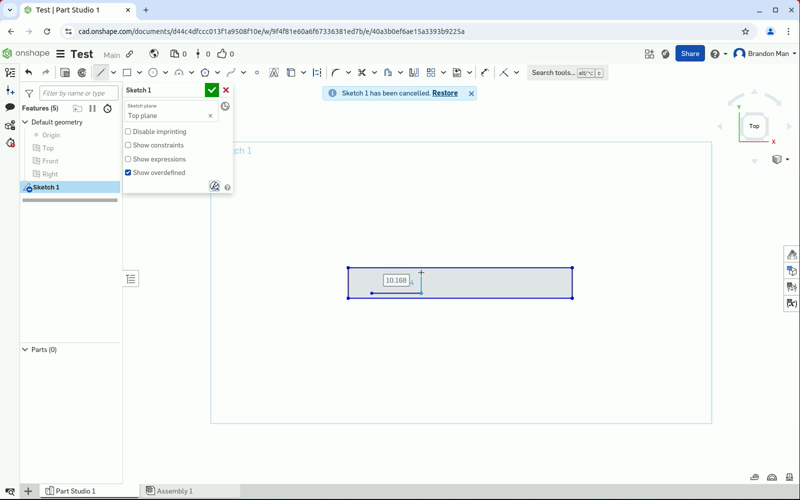
key_down(shift)
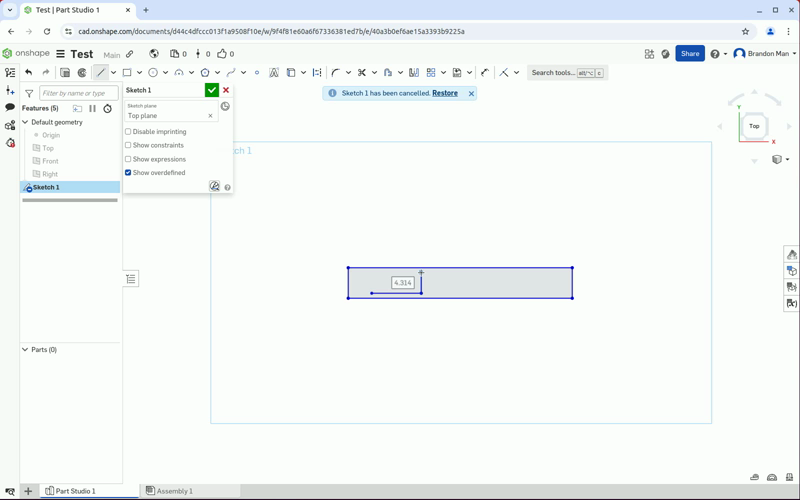
mouse_move(451, 272)
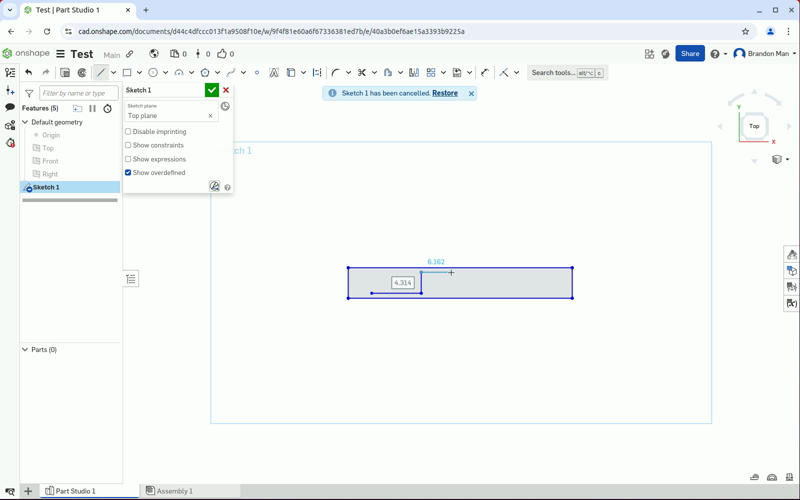
mouse_move(371, 272)
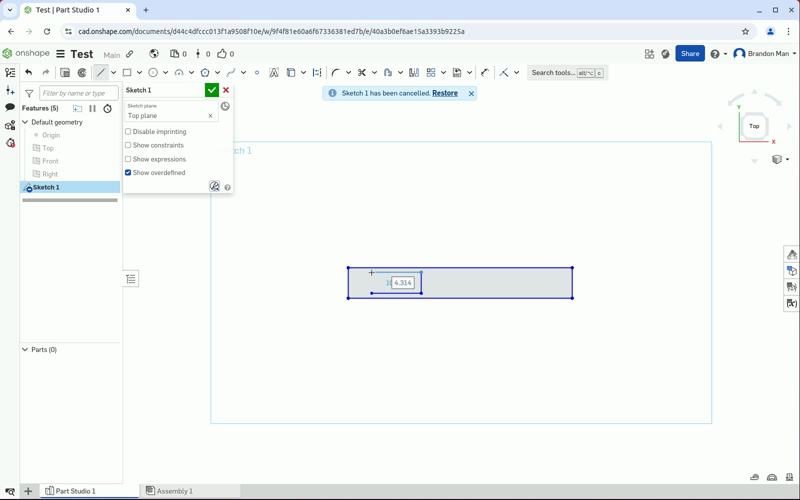
click(371, 272)
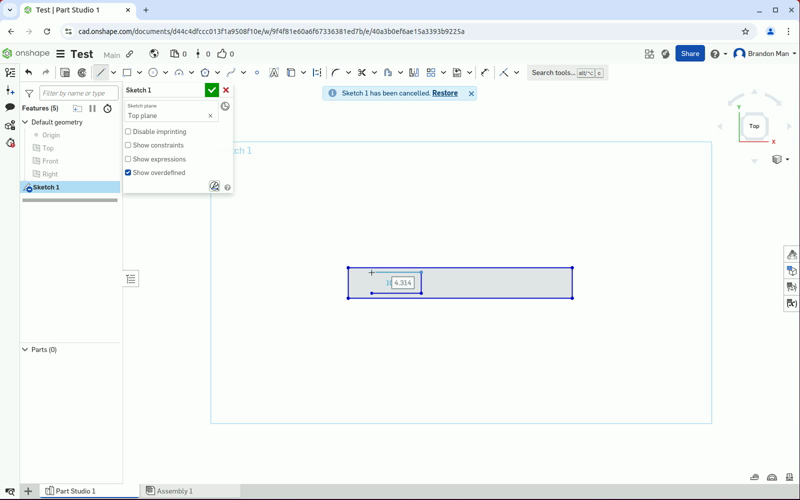
key_up(shift)
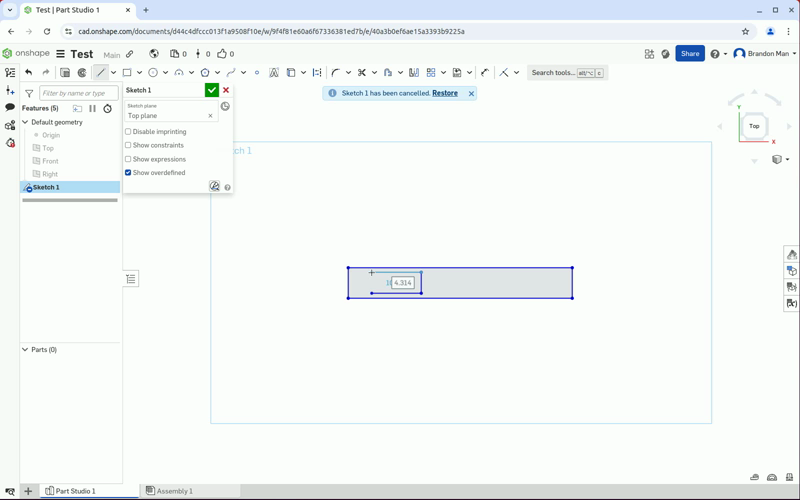
mouse_move(401, 272)
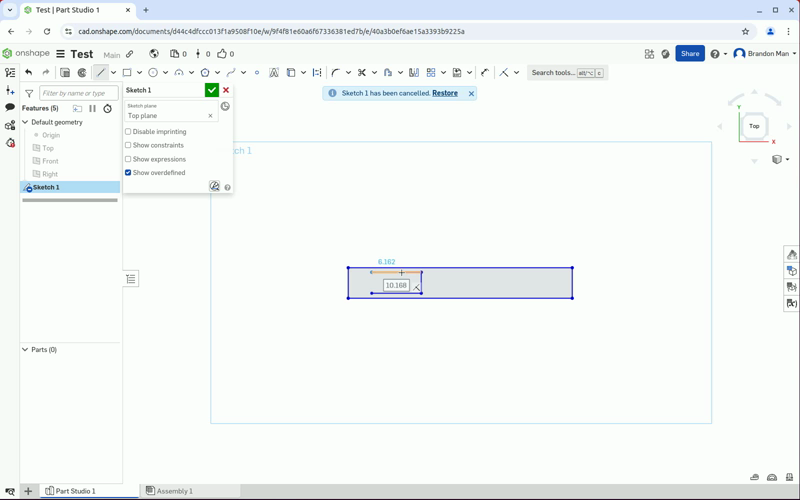
key_down(shift)
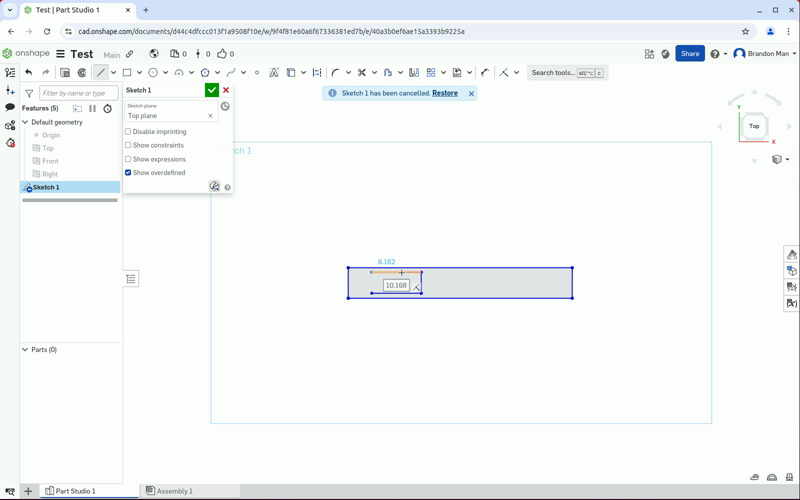
mouse_move(371, 293)
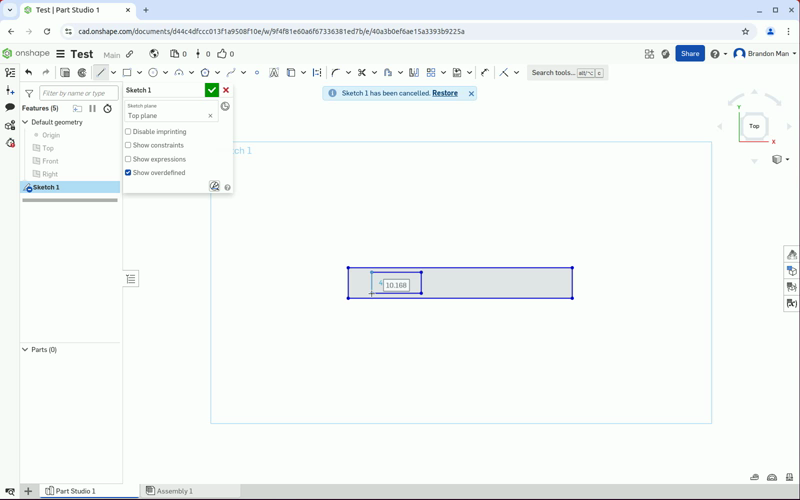
key_up(shift)
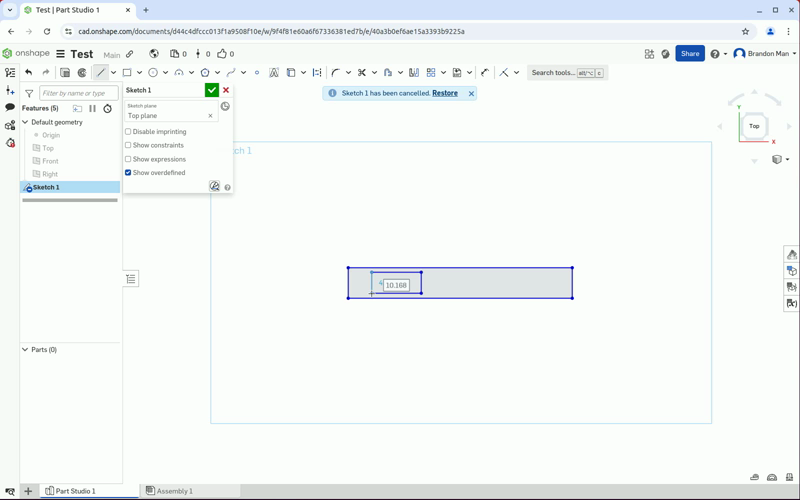
click(371, 293)
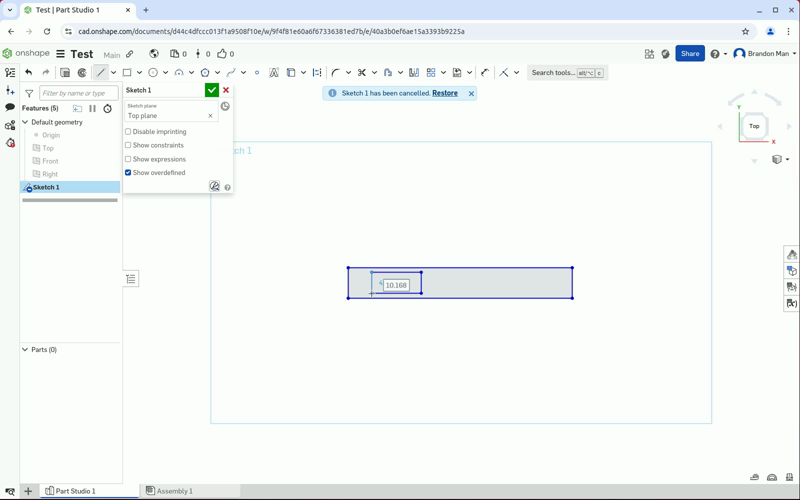
key(esc)
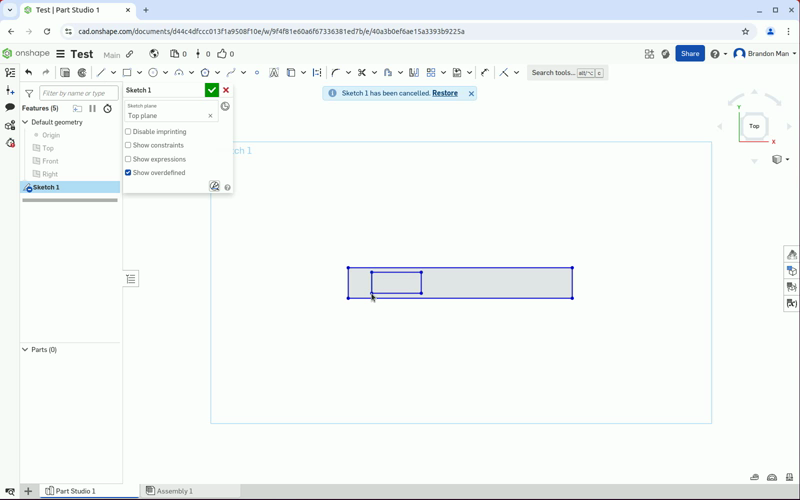
key(l)
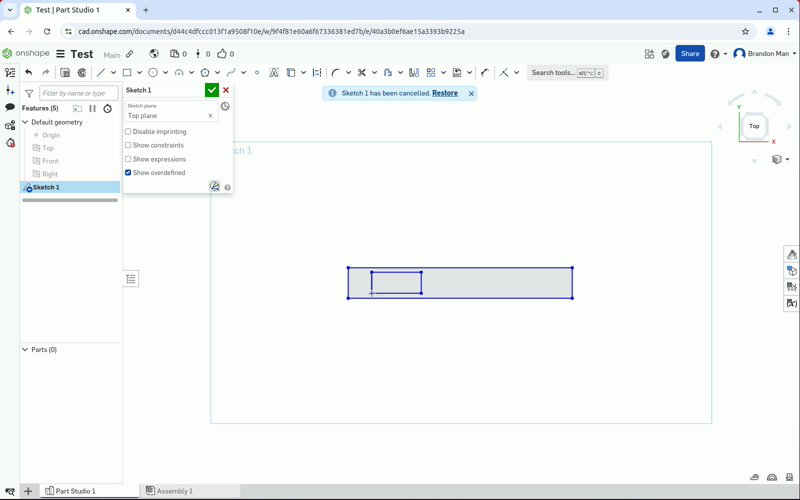
key_down(shift)
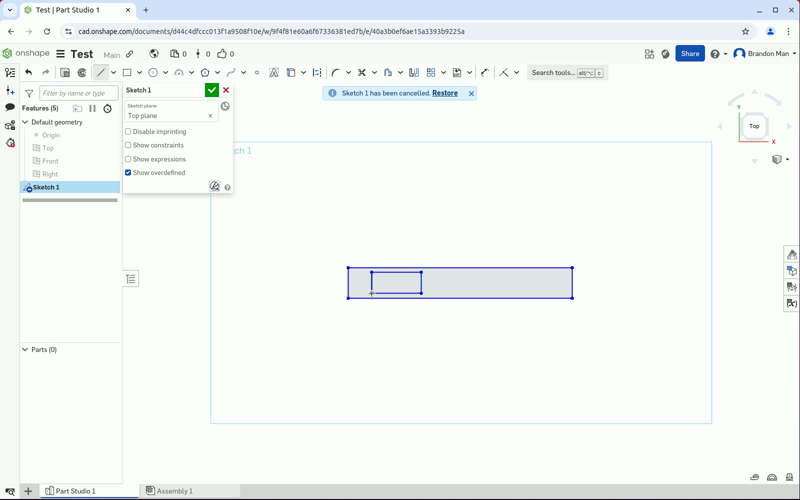
mouse_move(499, 293)
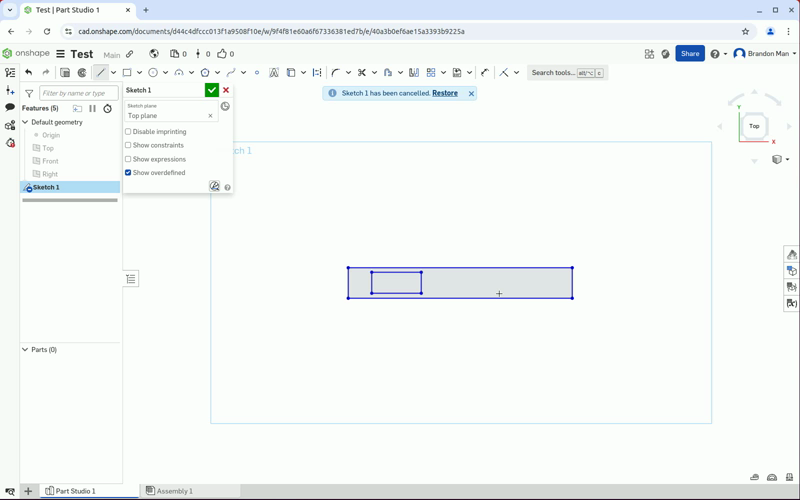
click(499, 293)
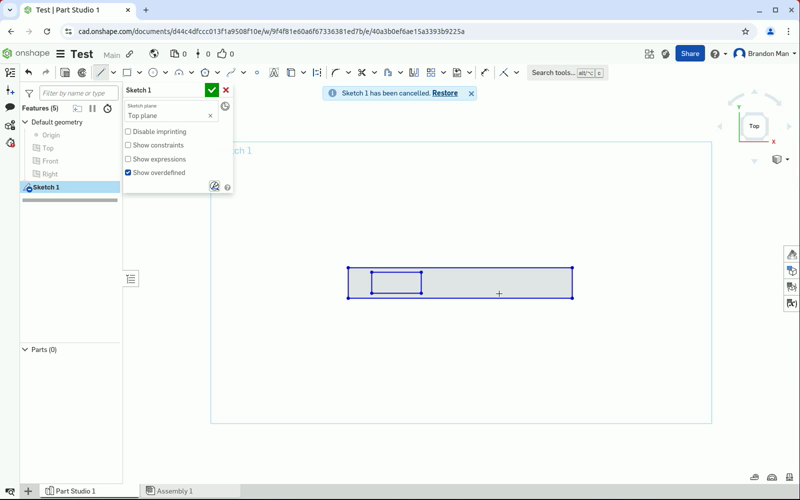
key_up(shift)
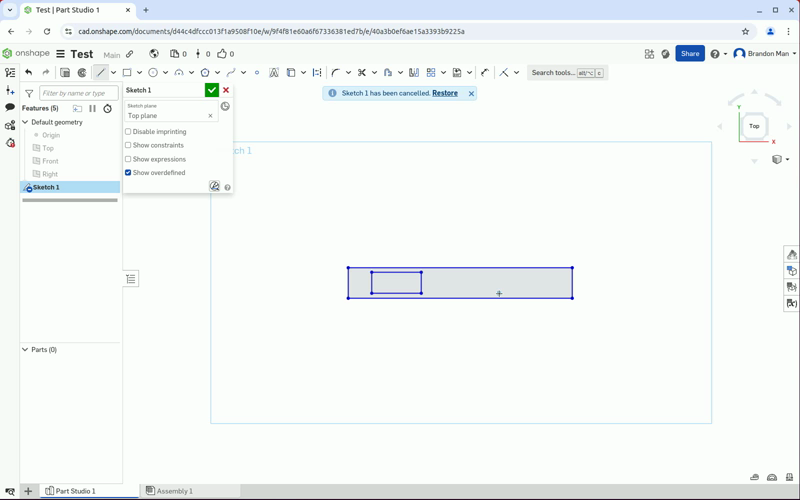
key_down(shift)
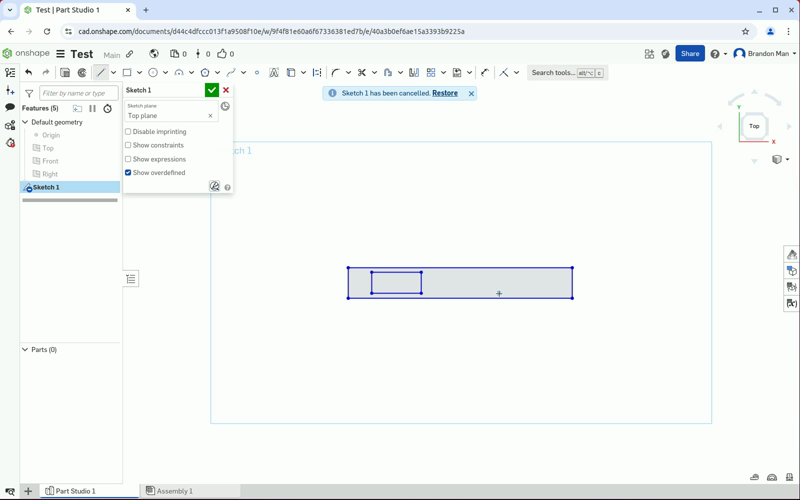
mouse_move(529, 293)
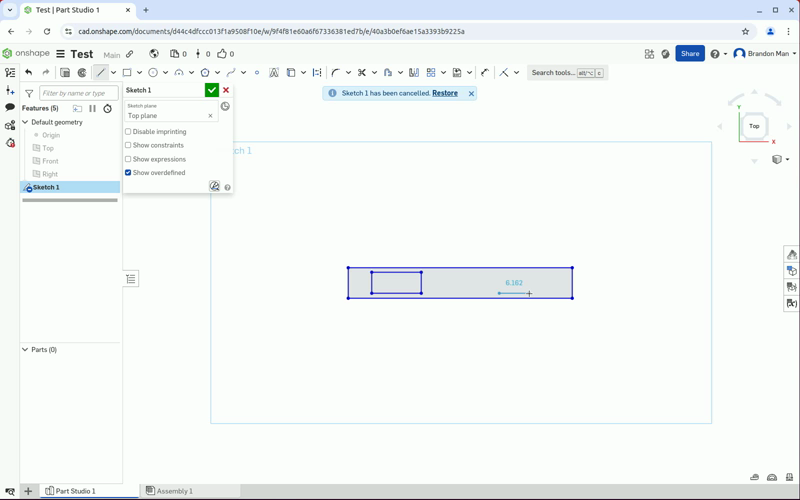
mouse_move(548, 293)
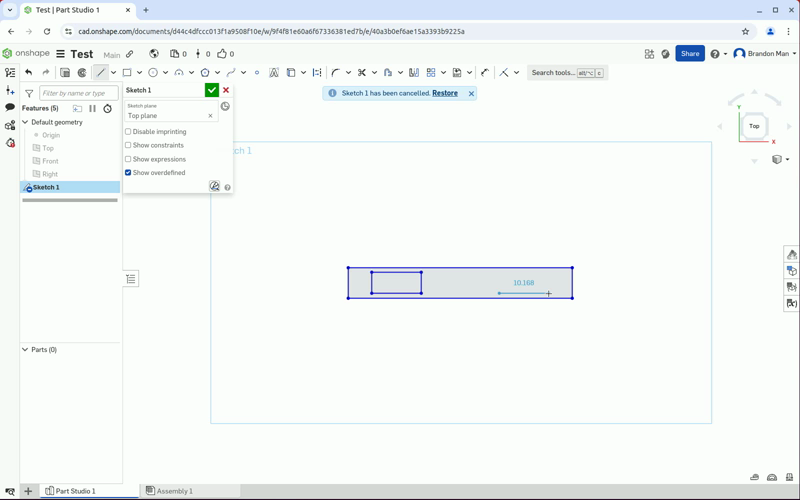
click(548, 293)
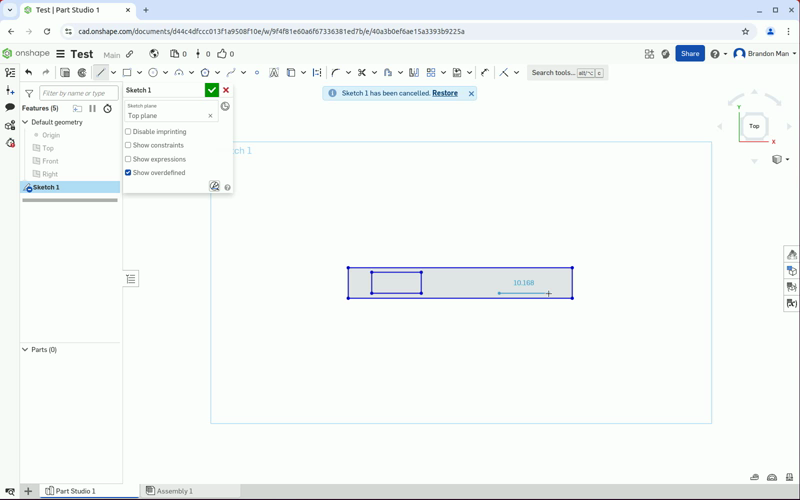
key_up(shift)
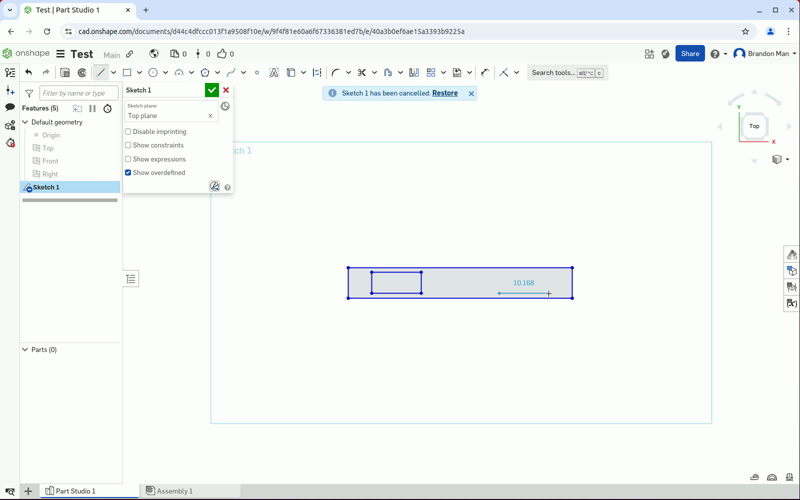
key_down(shift)
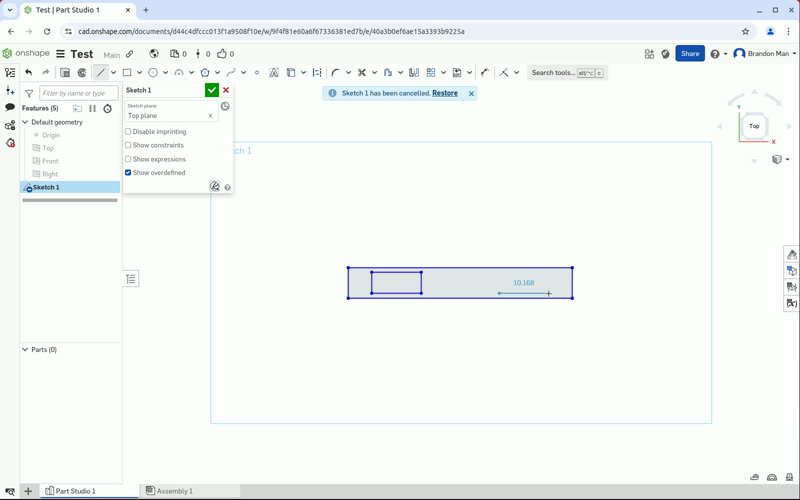
mouse_move(578, 293)
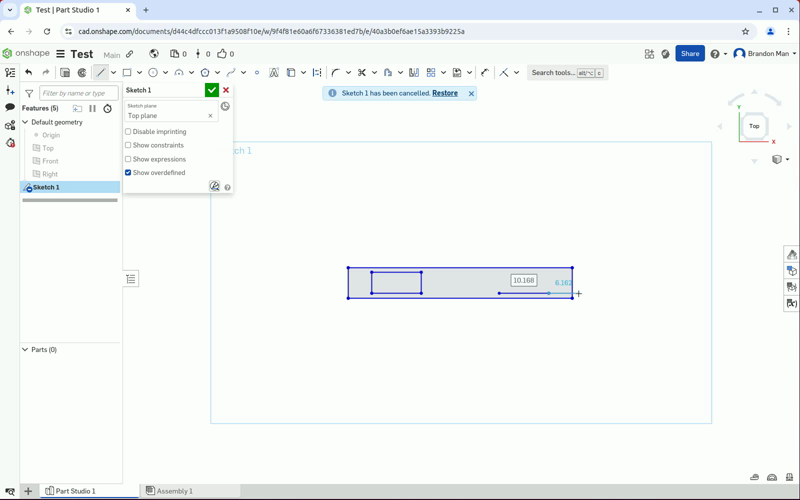
mouse_move(548, 272)
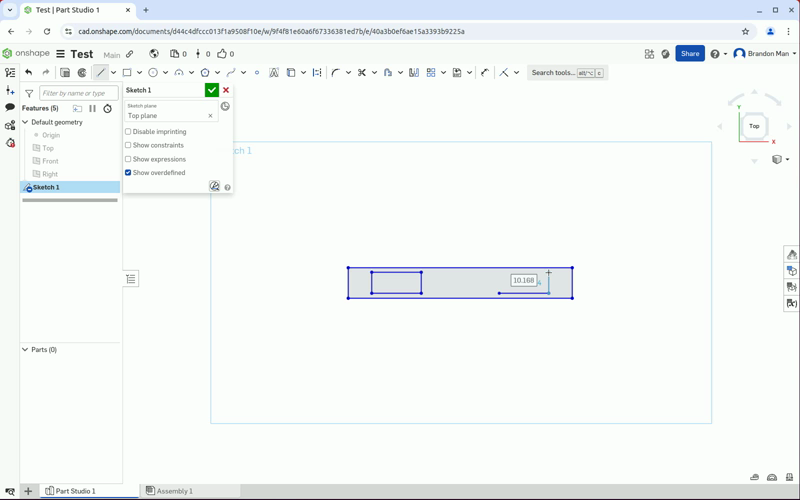
click(548, 272)
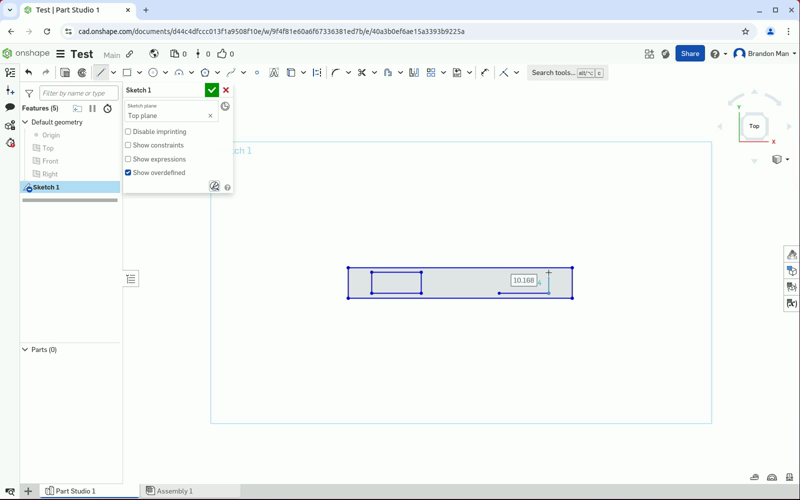
key_up(shift)
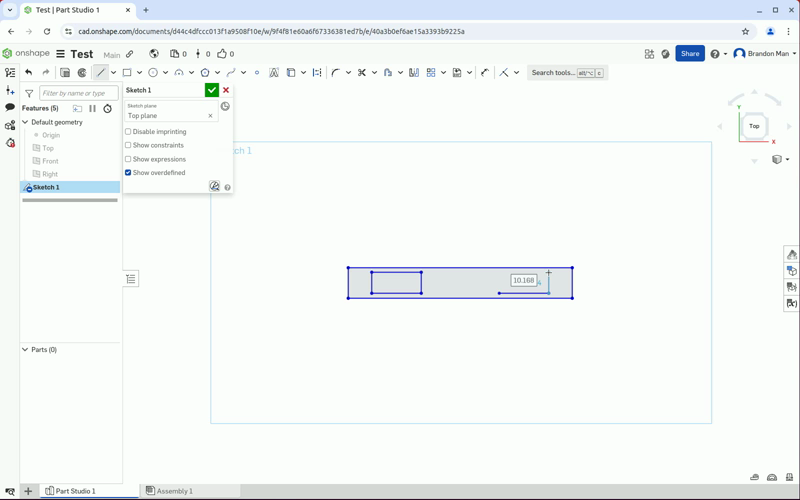
key_down(shift)
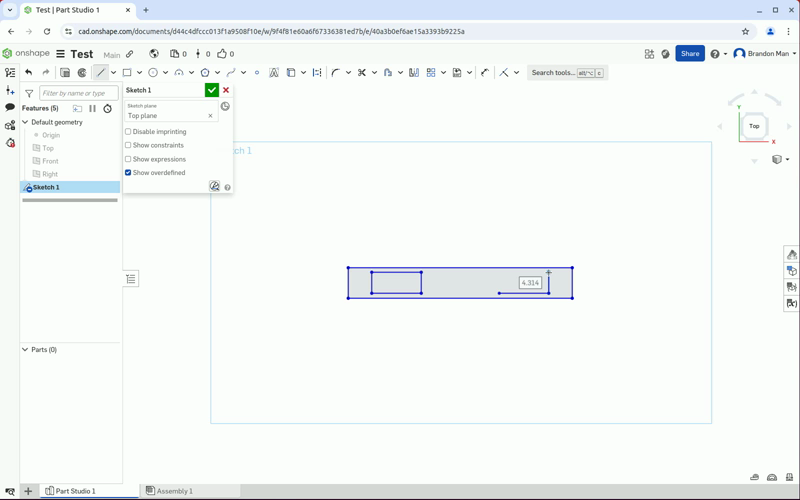
mouse_move(578, 272)
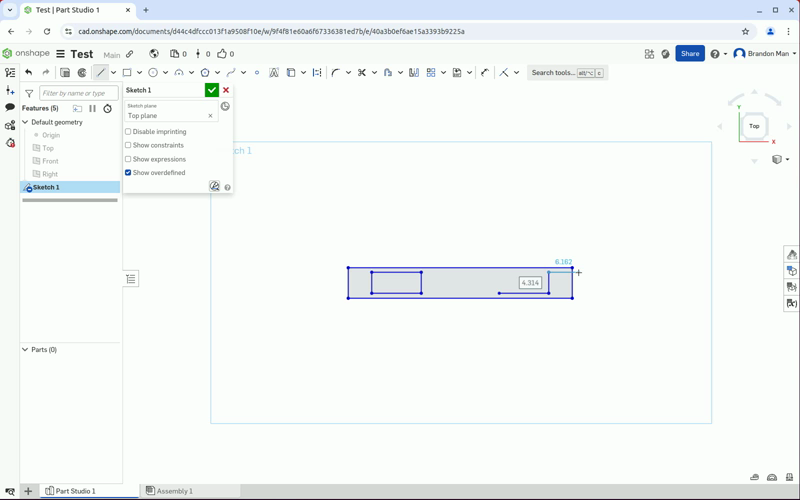
mouse_move(499, 272)
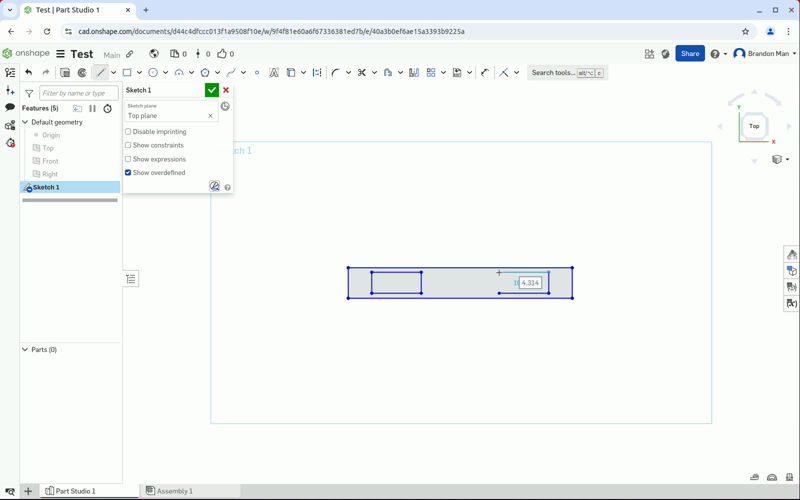
click(499, 272)
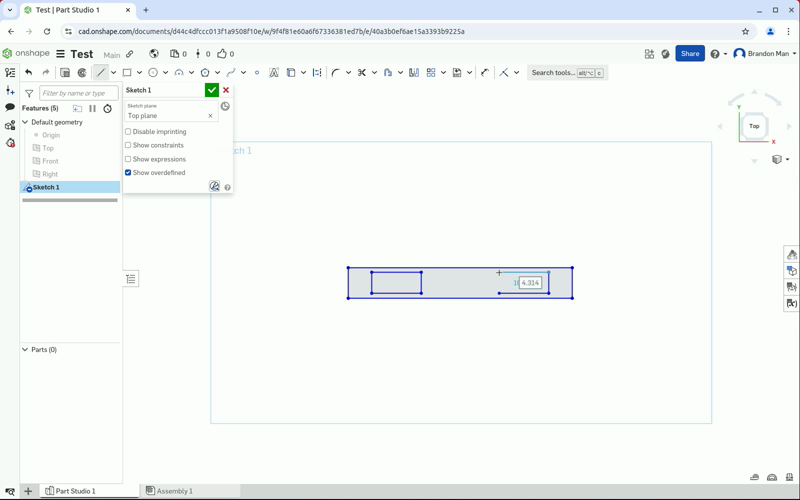
key_up(shift)
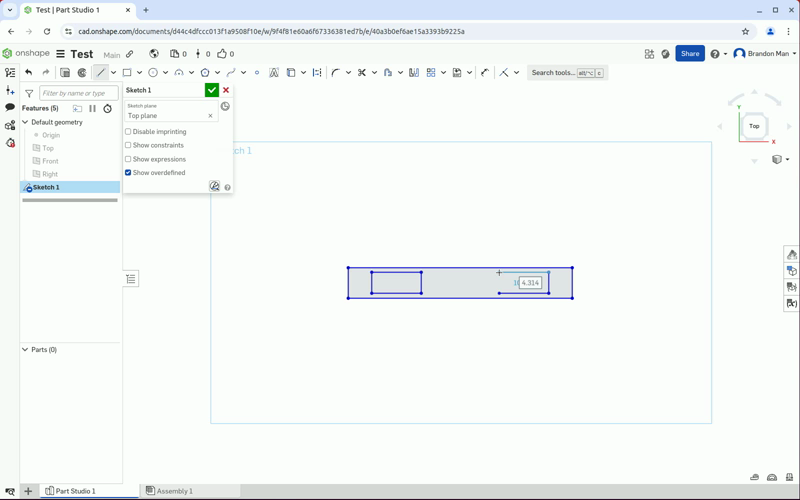
mouse_move(529, 272)
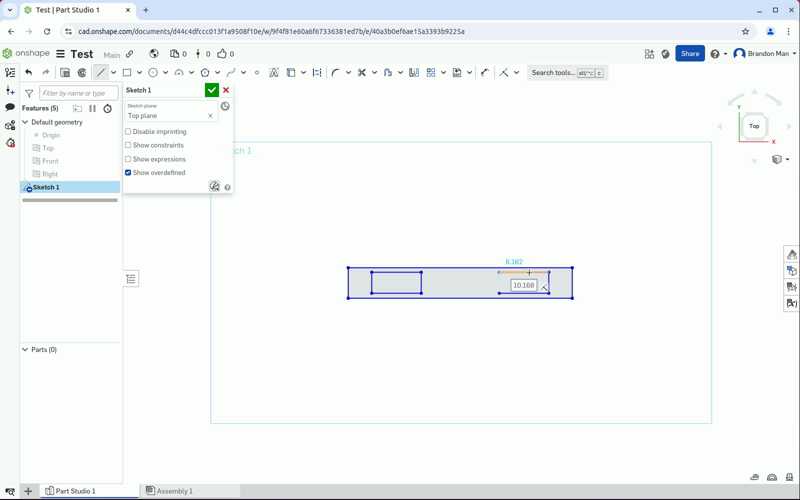
key_down(shift)
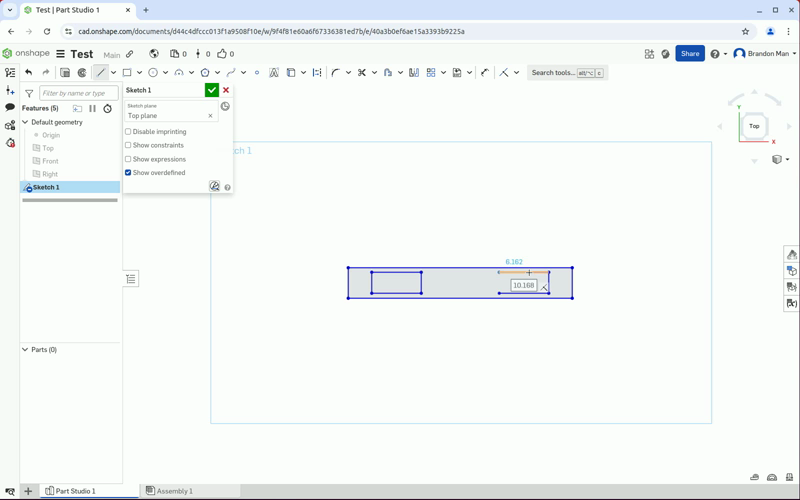
mouse_move(499, 293)
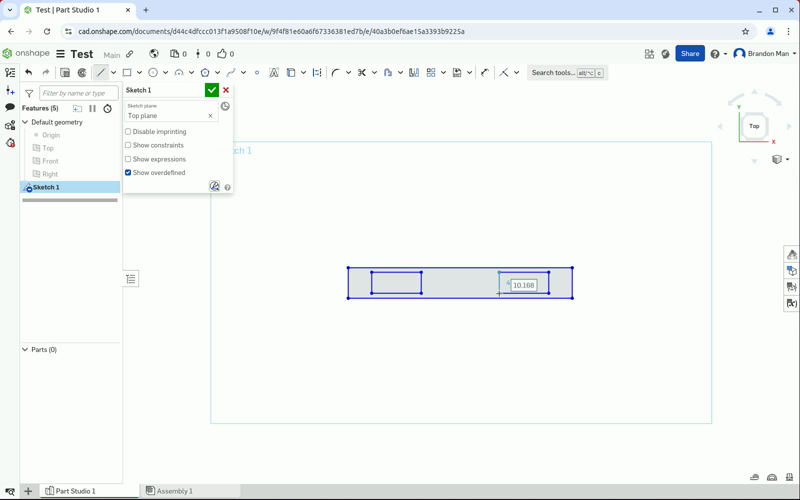
key_up(shift)
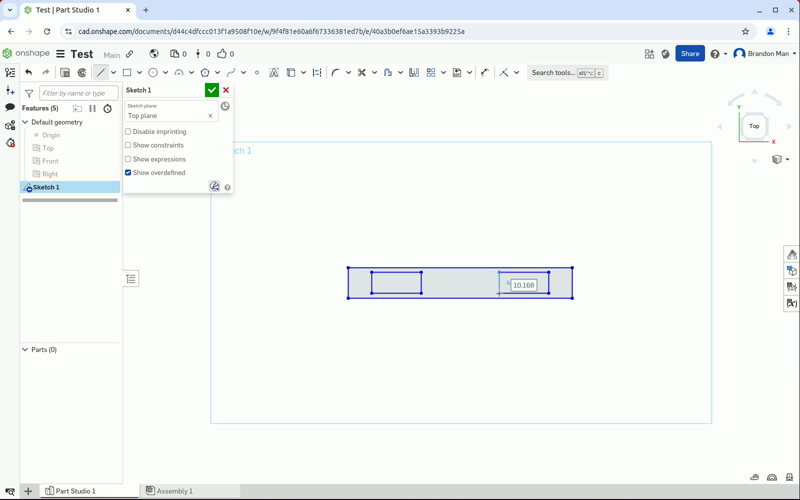
click(499, 293)
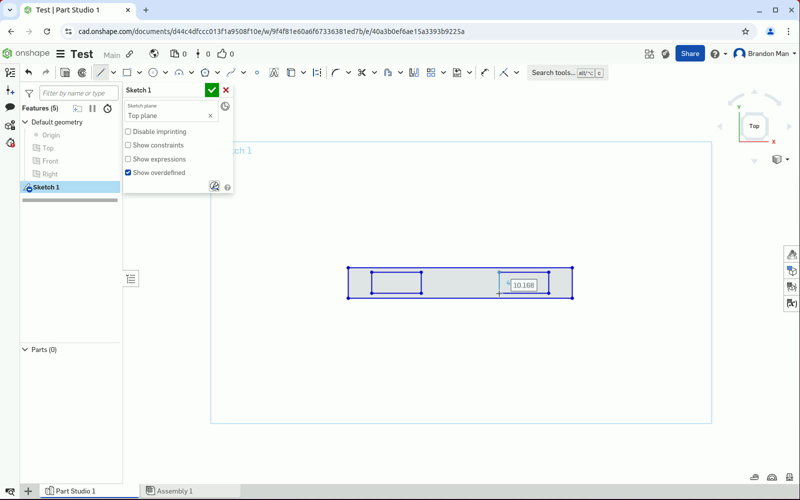
key(esc)
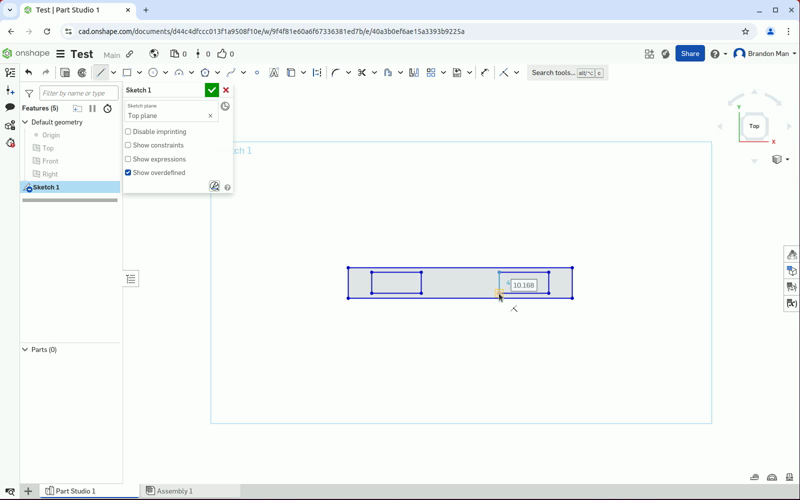
mouse_move(431, 285)
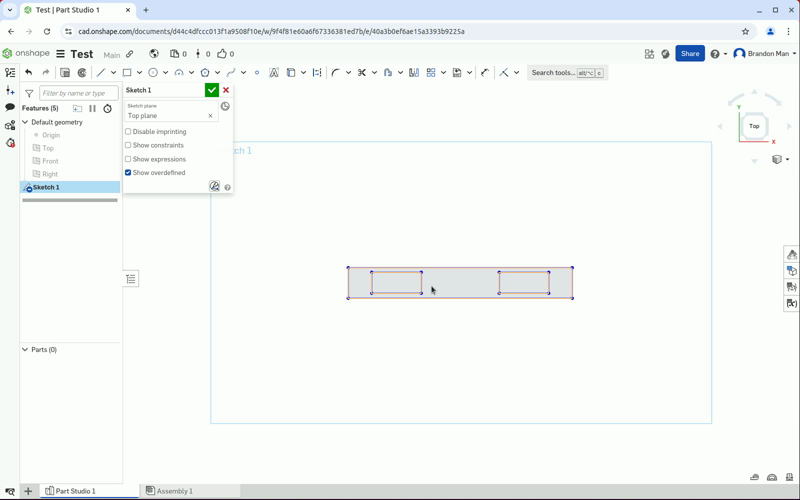
click(431, 285)
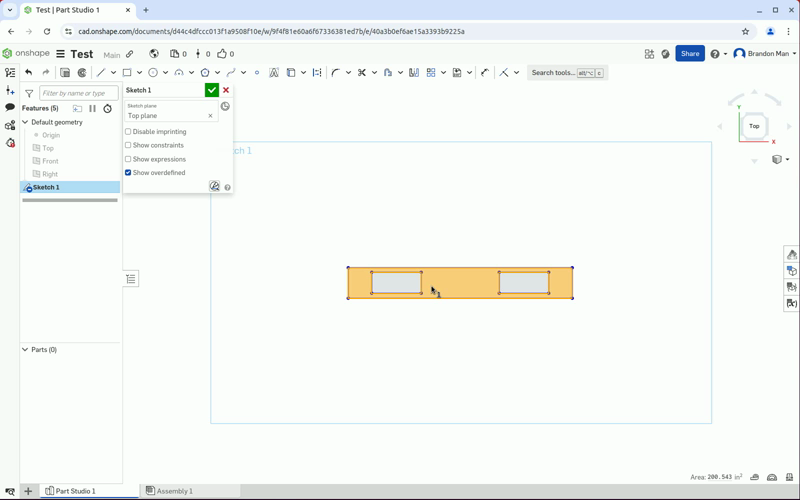
mouse_move(73, 352)
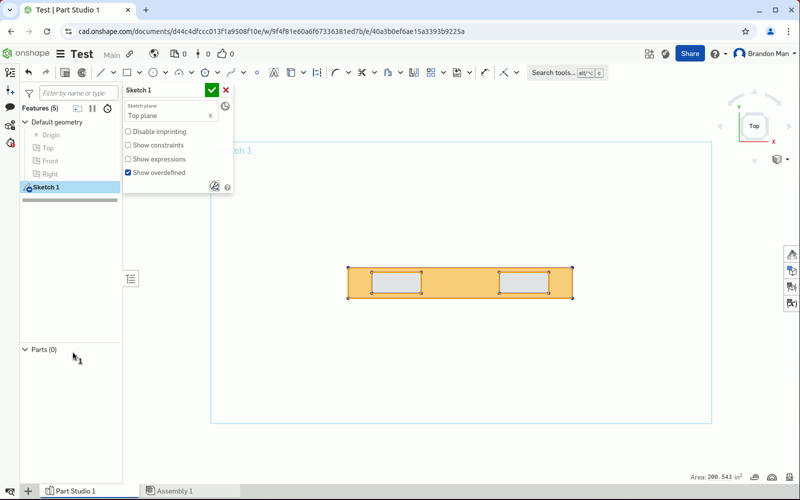
key(shift+y)
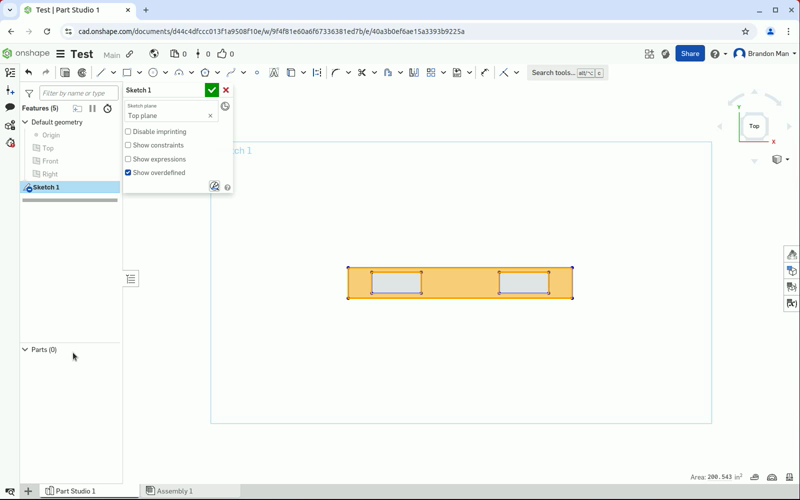
key(shift+e)
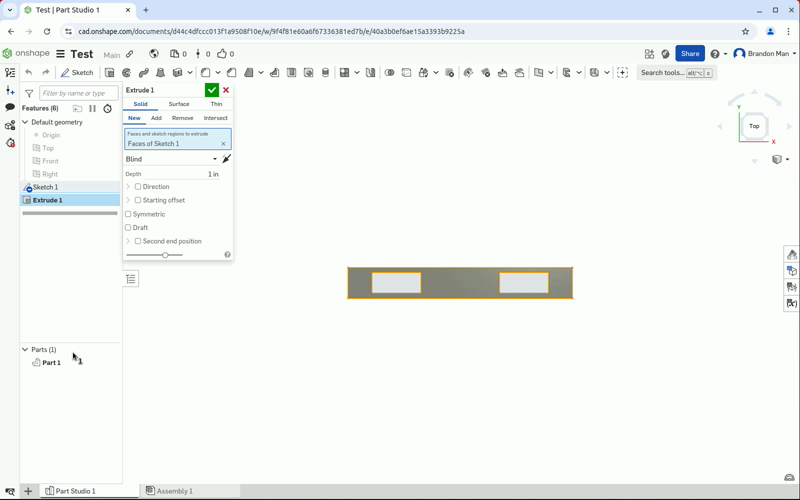
mouse_move(143, 106)
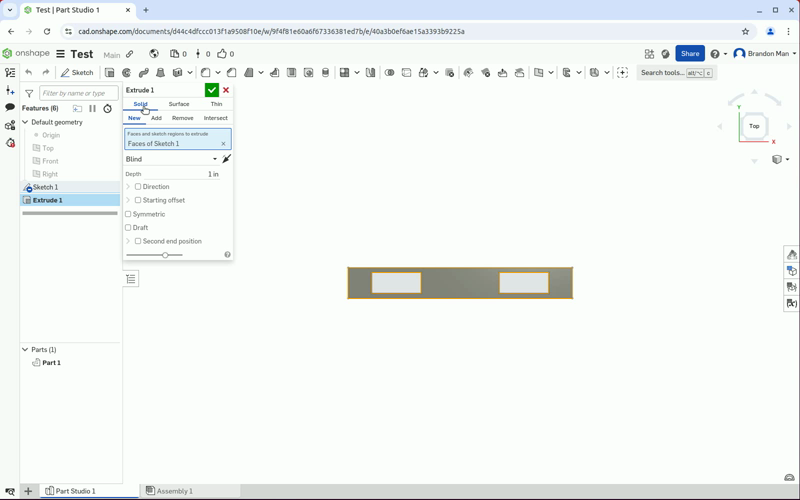
click(143, 106)
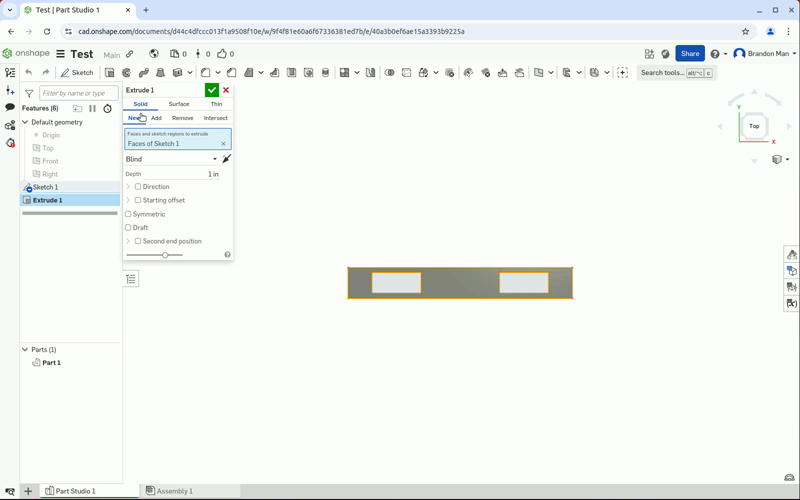
mouse_move(137, 120)
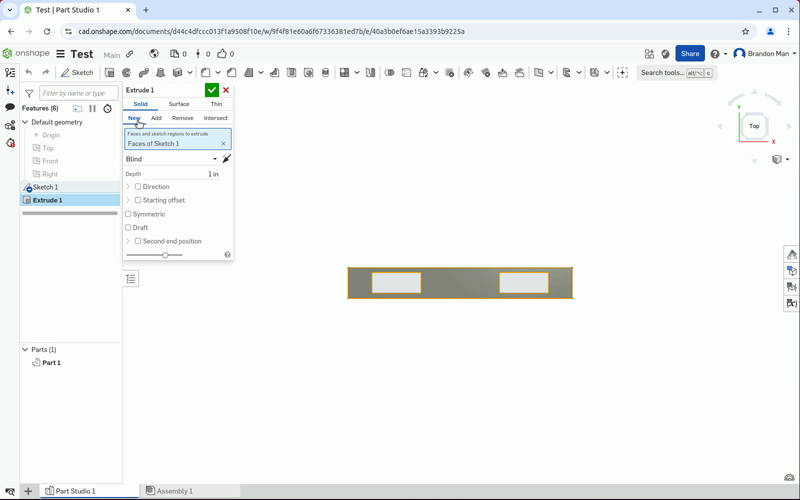
click(137, 120)
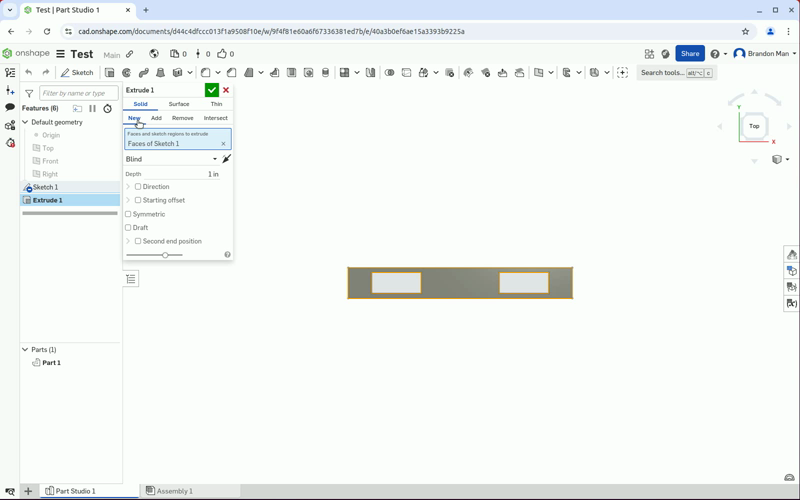
key(tab, 4)
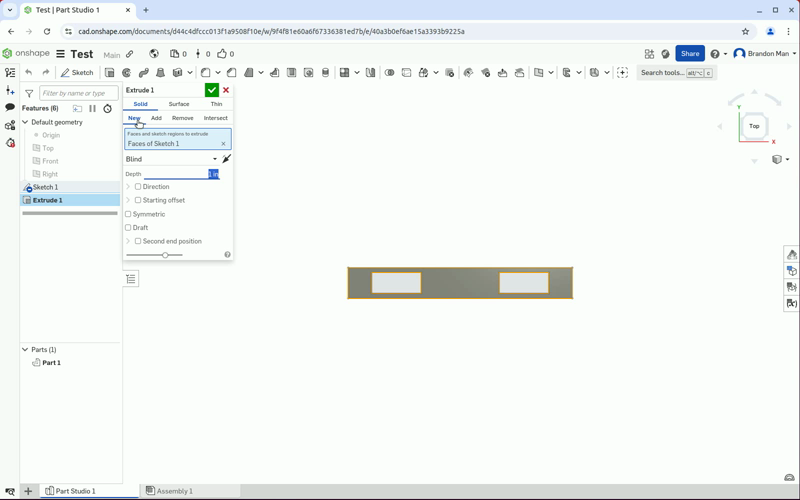
text(2.648)
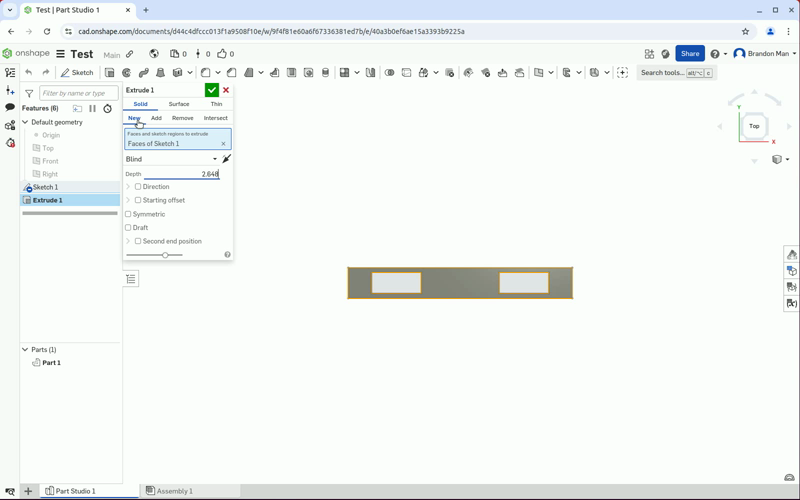
key(enter)
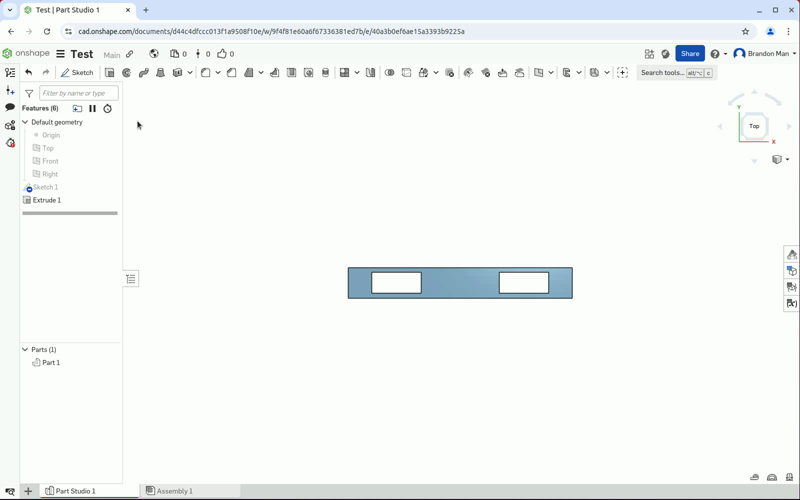
key(shift+h)
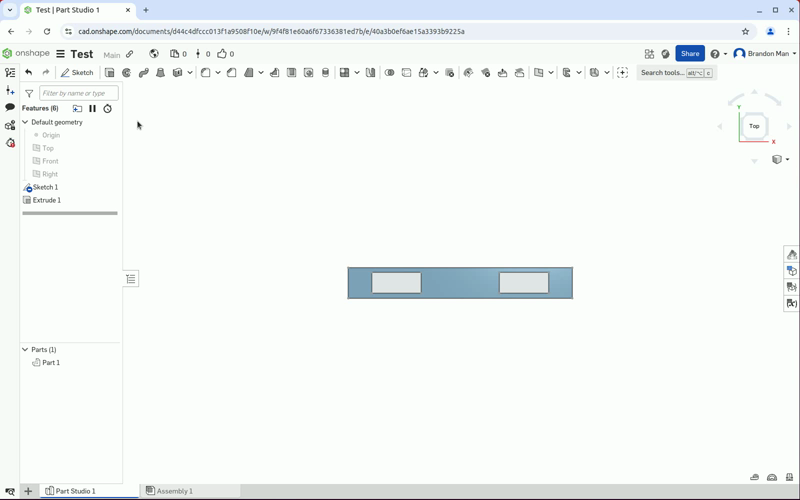
key(shift+h)
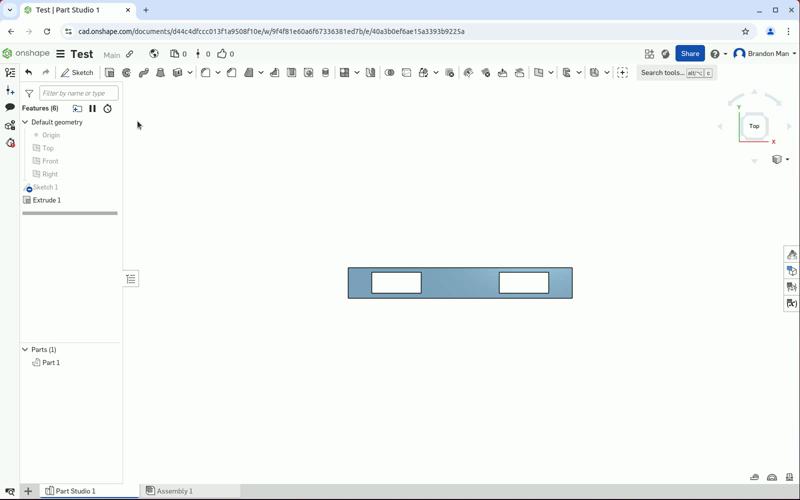
mouse_move(73, 189)
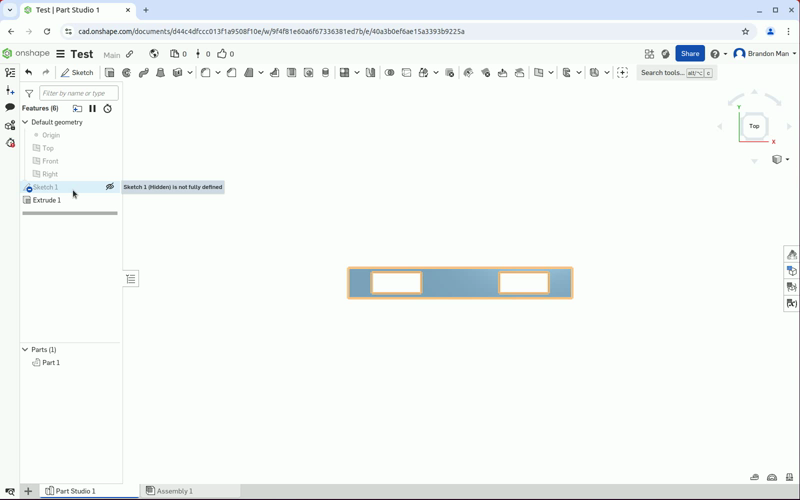
click(73, 189)
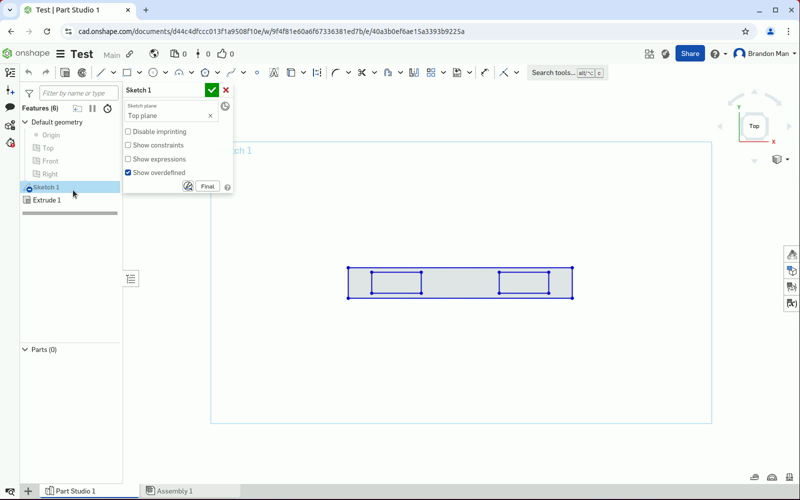
mouse_move(229, 92)
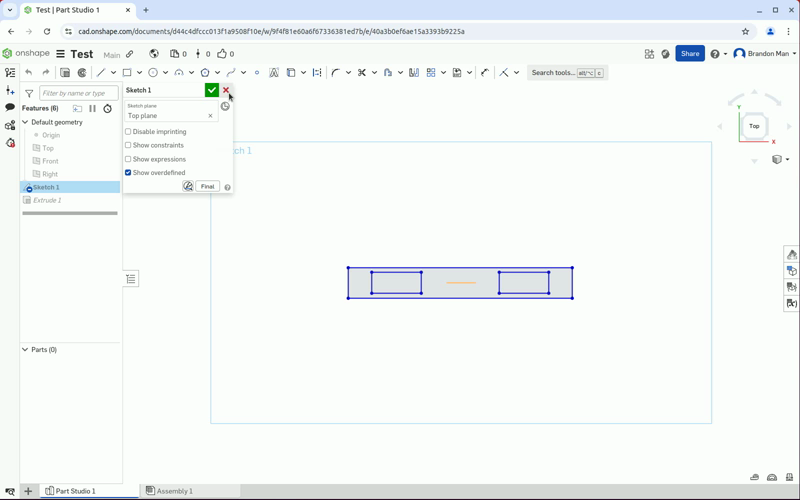
click(229, 92)
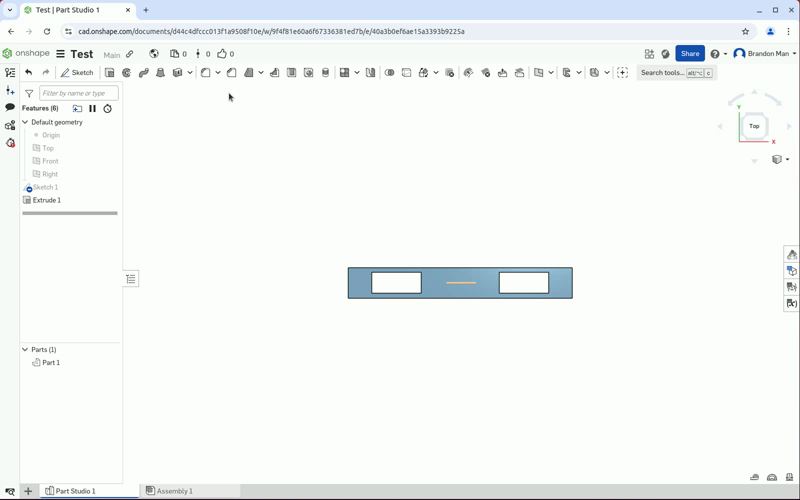
mouse_move(541, 75)
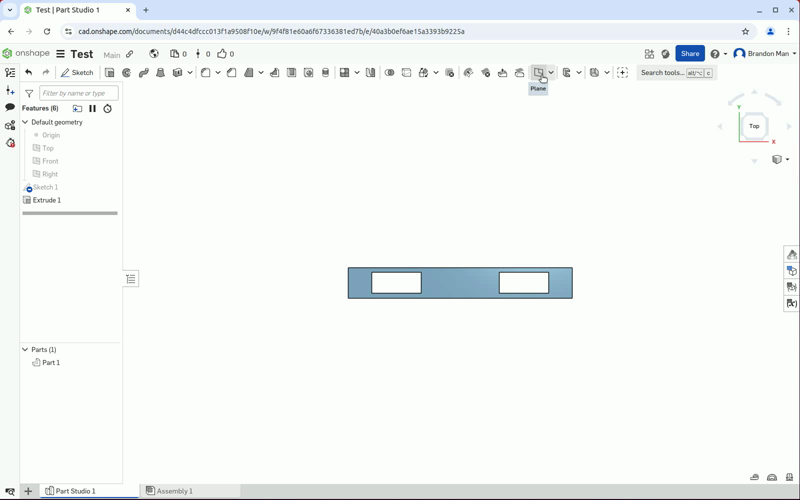
click(541, 75)
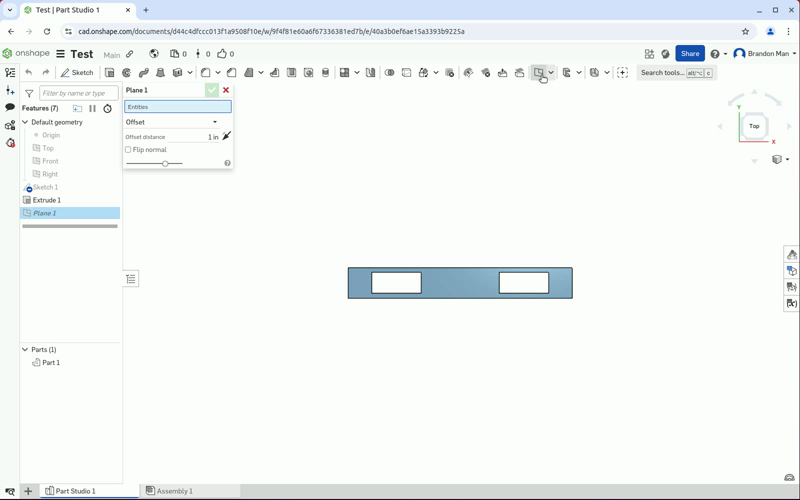
mouse_move(73, 150)
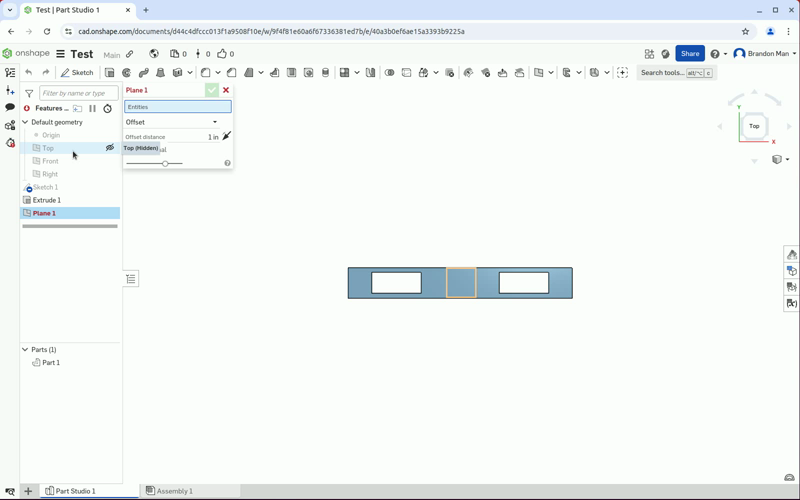
click(73, 150)
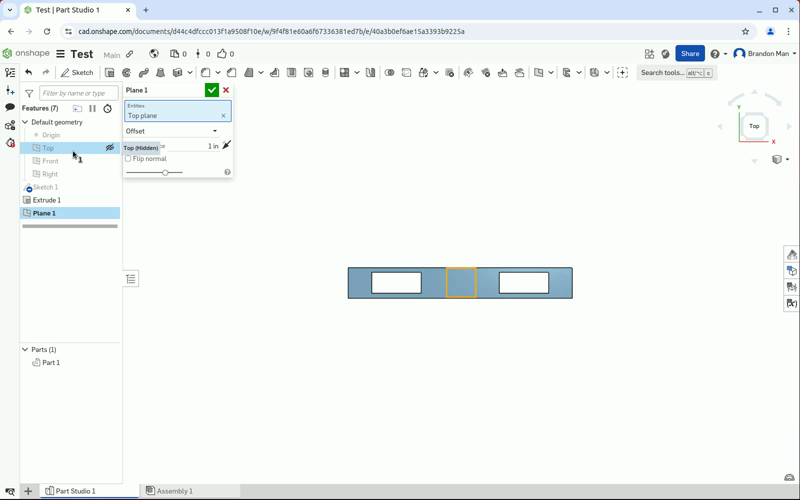
key(tab, 2)
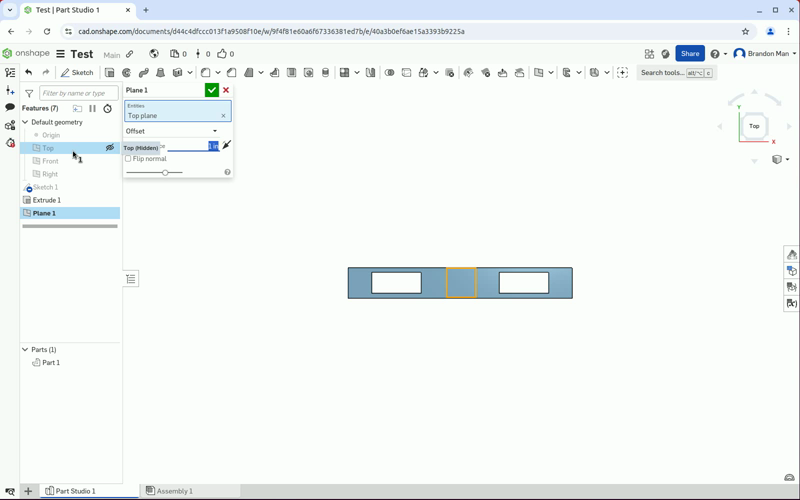
text(2.65)
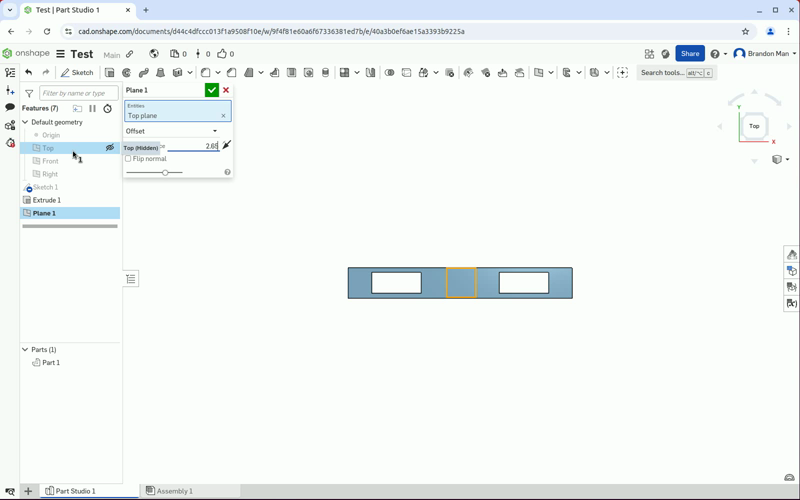
key(enter, 2)
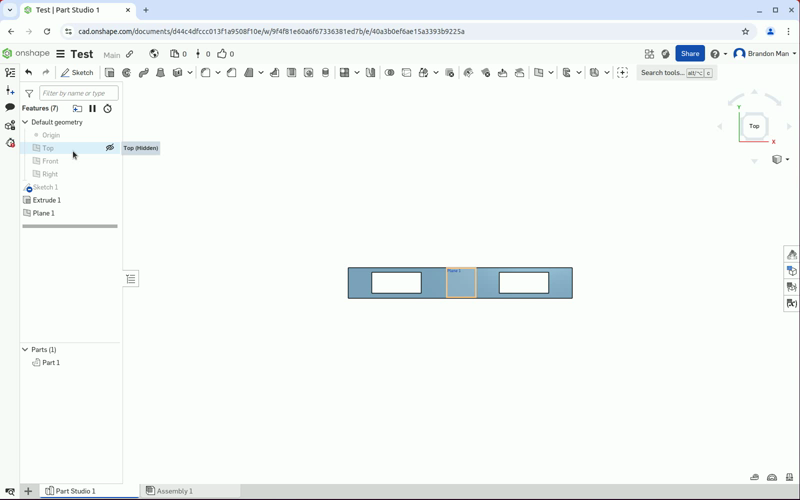
key(shift+s)
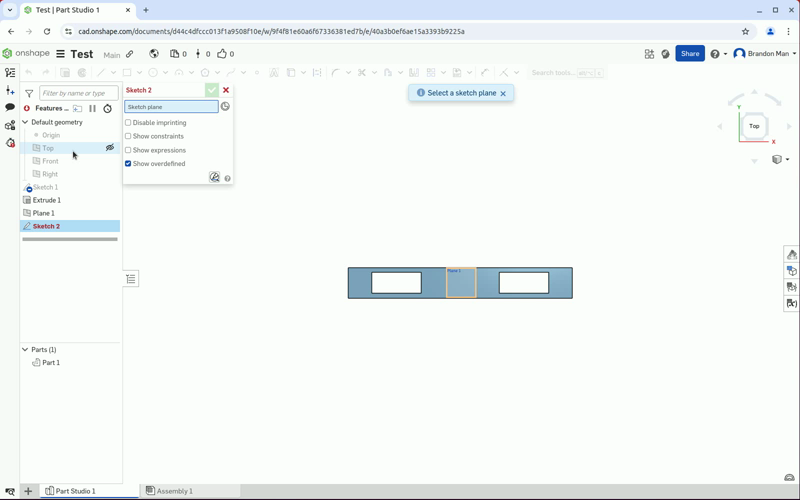
mouse_move(73, 215)
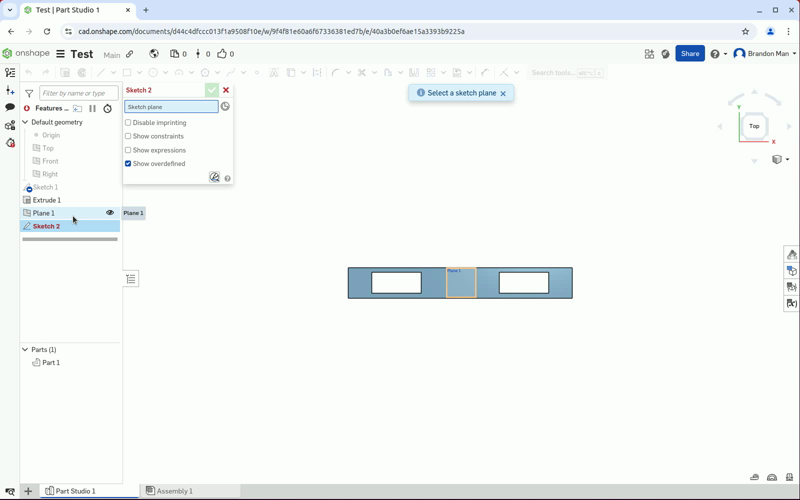
click(73, 215)
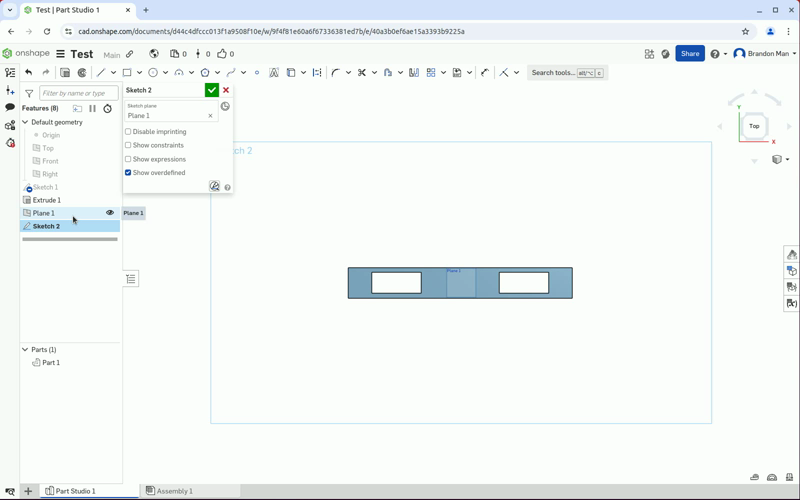
mouse_move(73, 352)
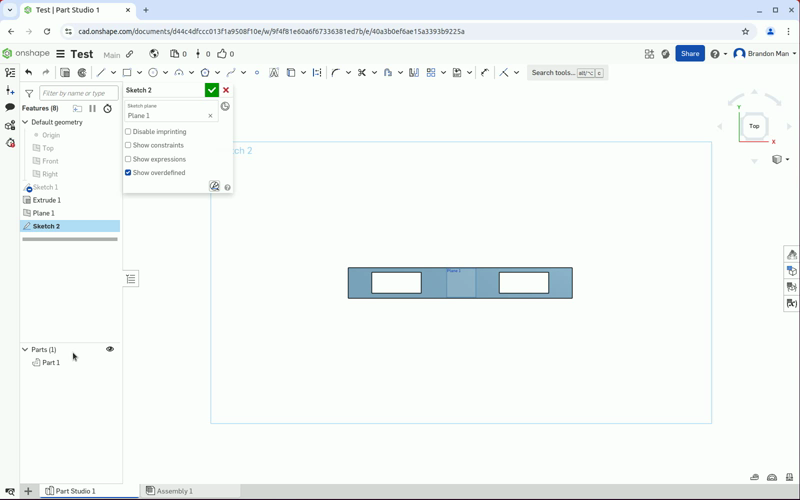
key(y)
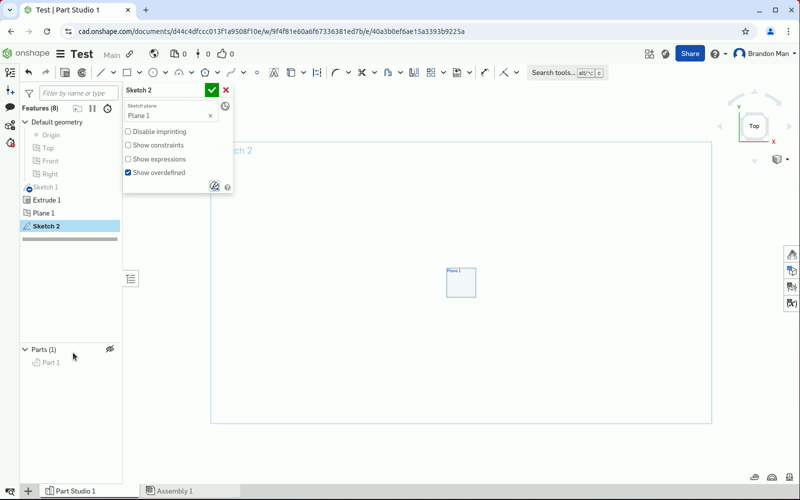
key(l)
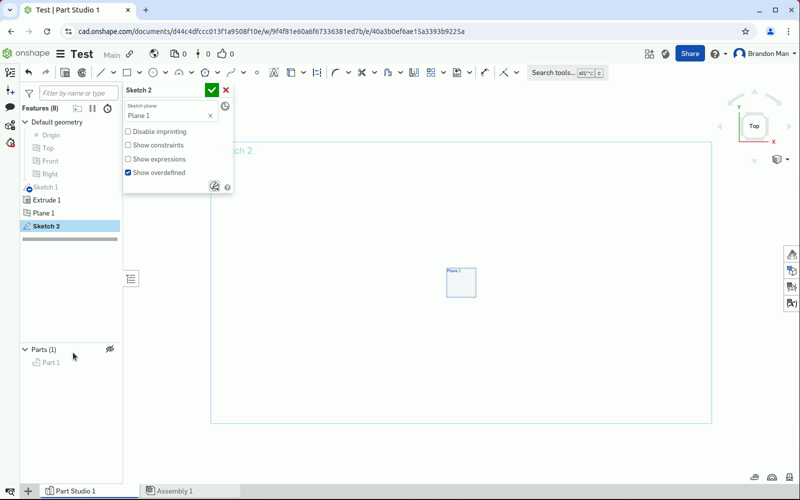
key_down(shift)
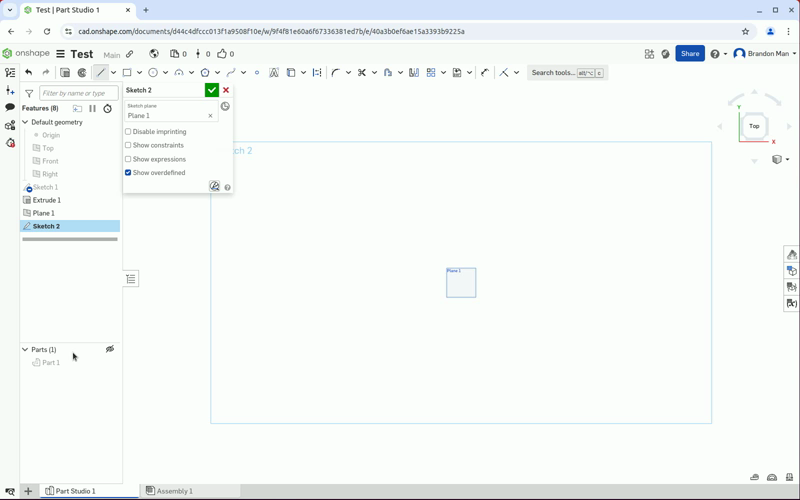
mouse_move(548, 293)
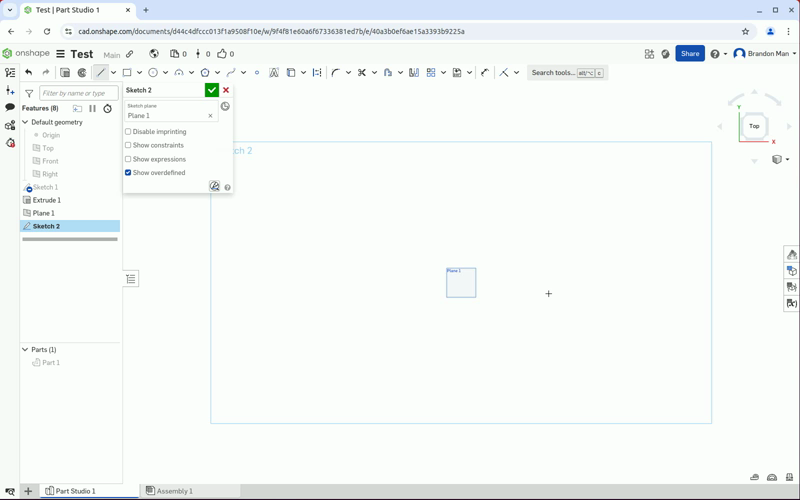
click(548, 293)
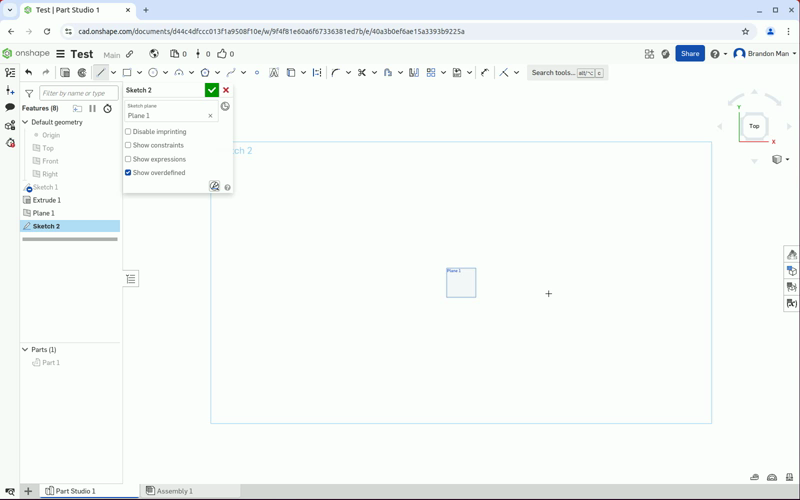
key_up(shift)
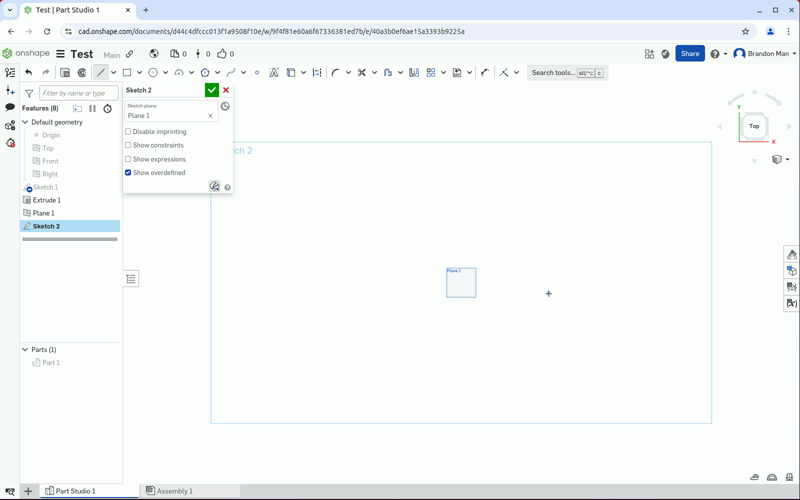
key_down(shift)
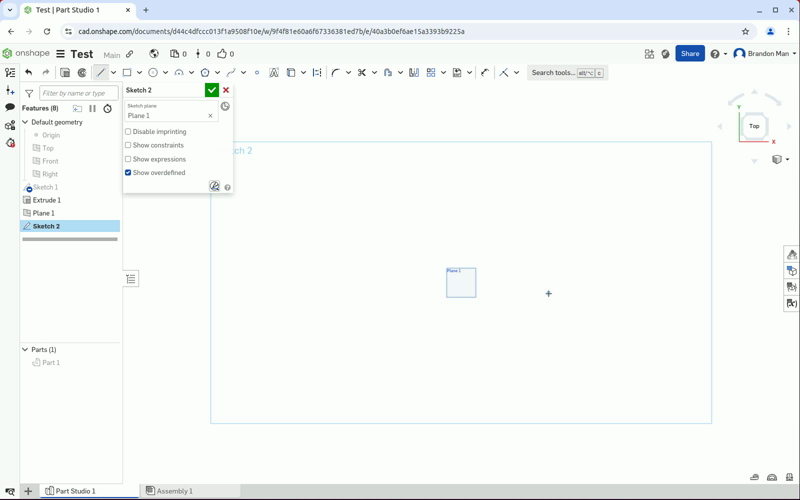
mouse_move(578, 293)
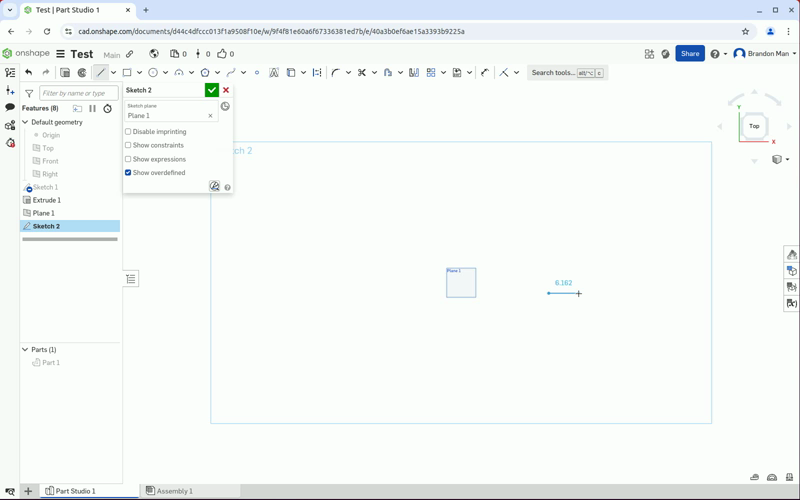
mouse_move(574, 293)
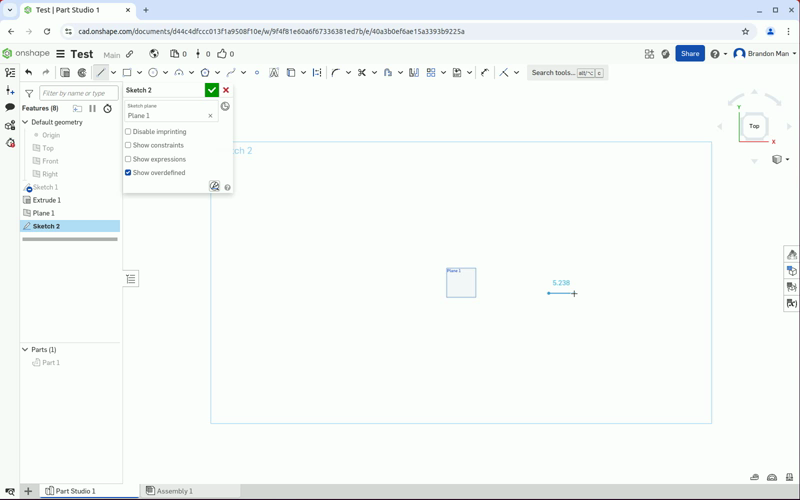
click(574, 293)
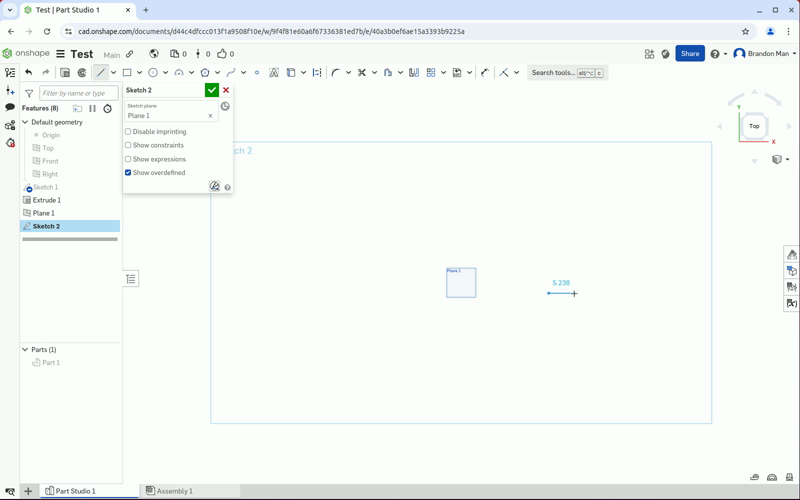
key_up(shift)
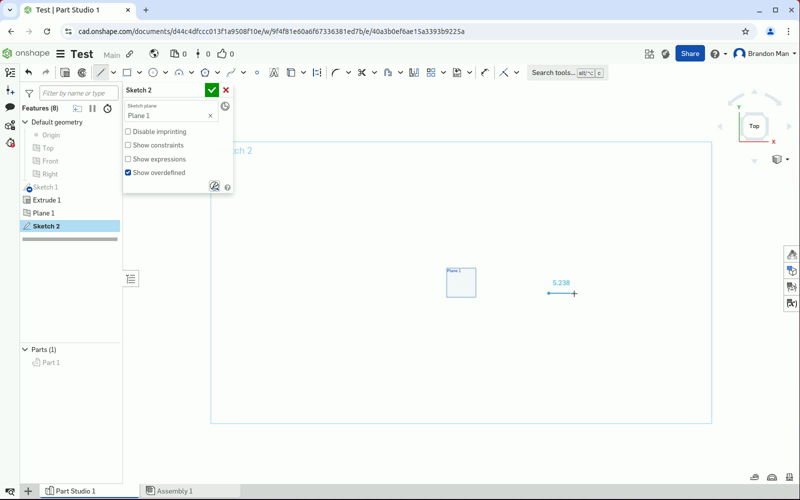
key_down(shift)
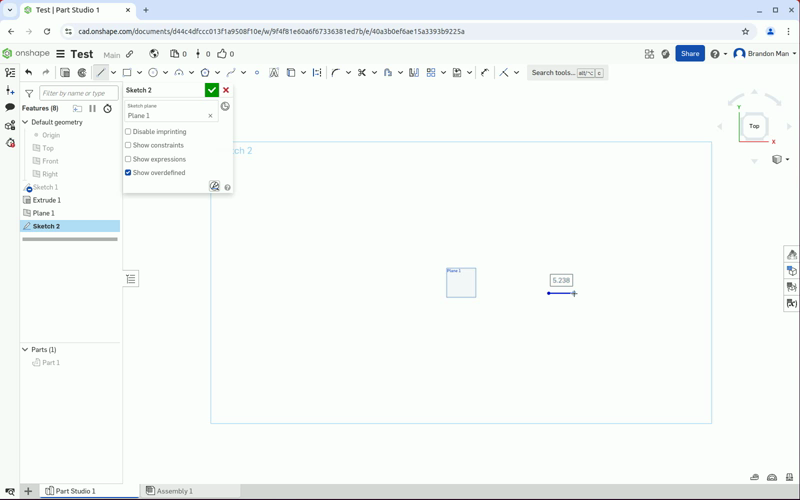
mouse_move(589, 293)
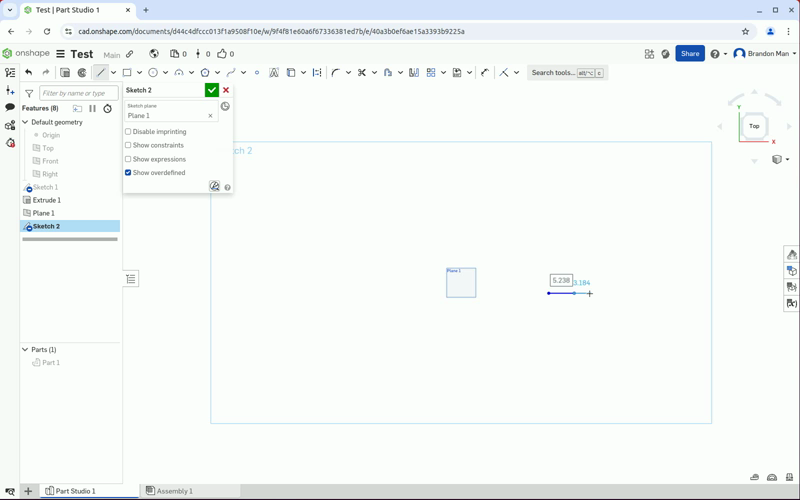
mouse_move(574, 272)
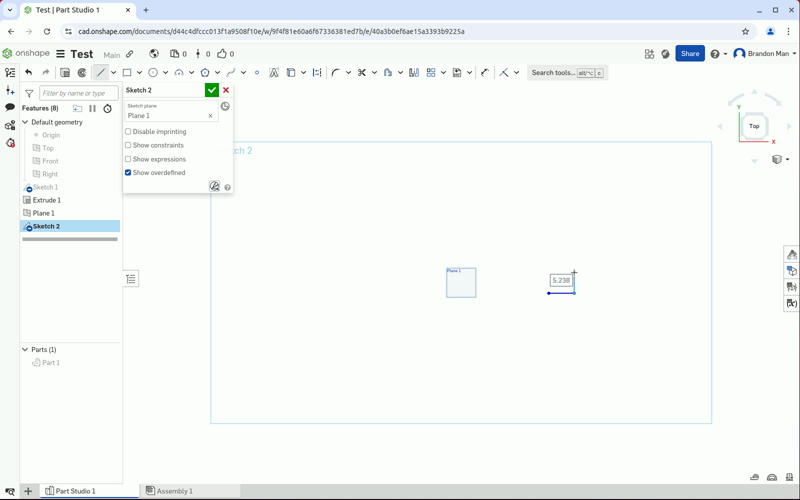
click(574, 272)
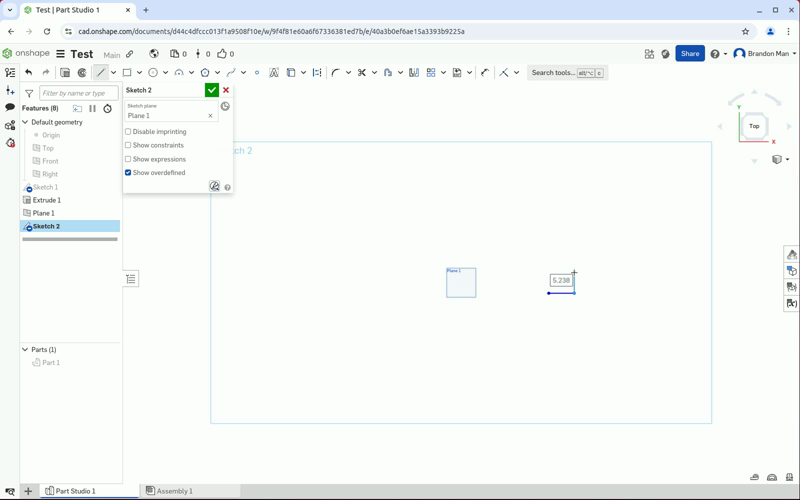
key_up(shift)
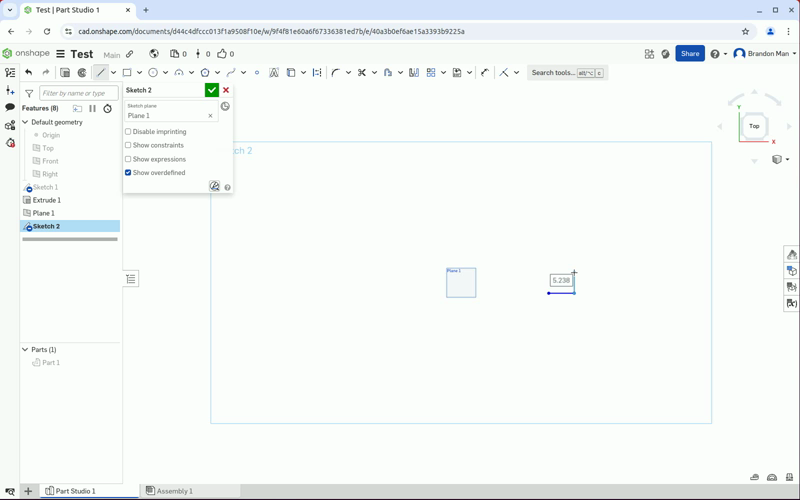
key_down(shift)
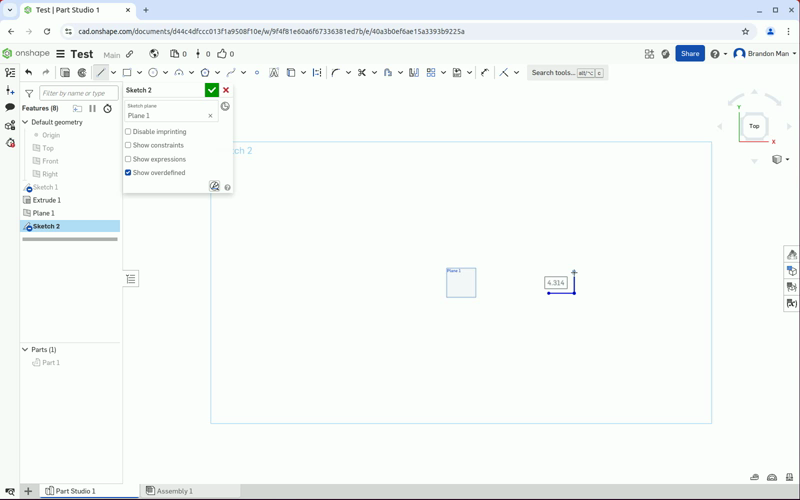
mouse_move(589, 272)
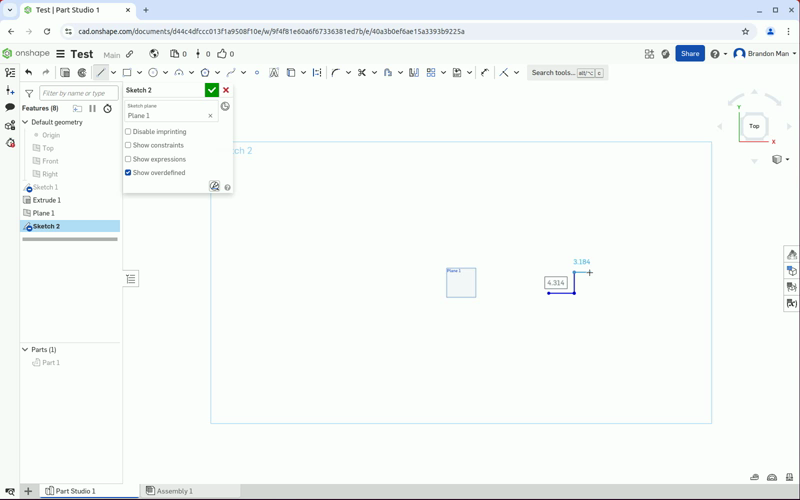
mouse_move(548, 272)
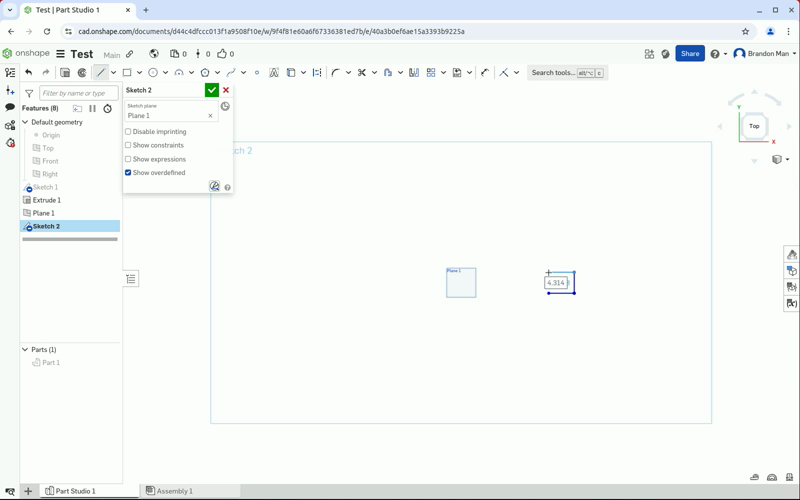
click(548, 272)
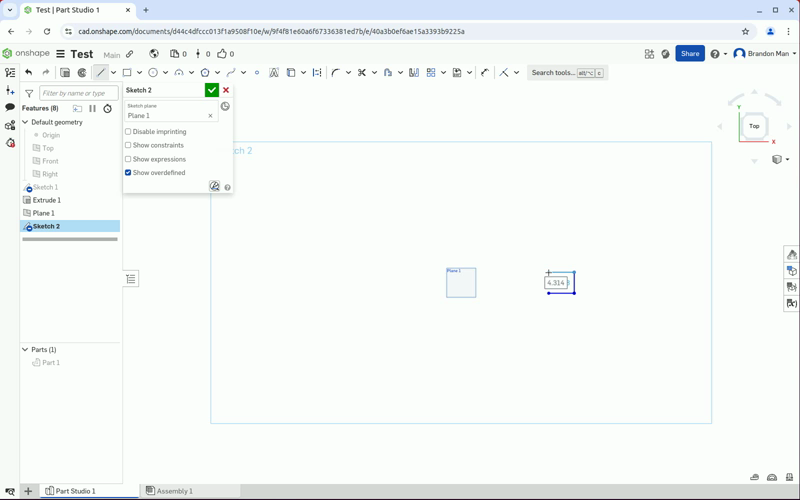
key_up(shift)
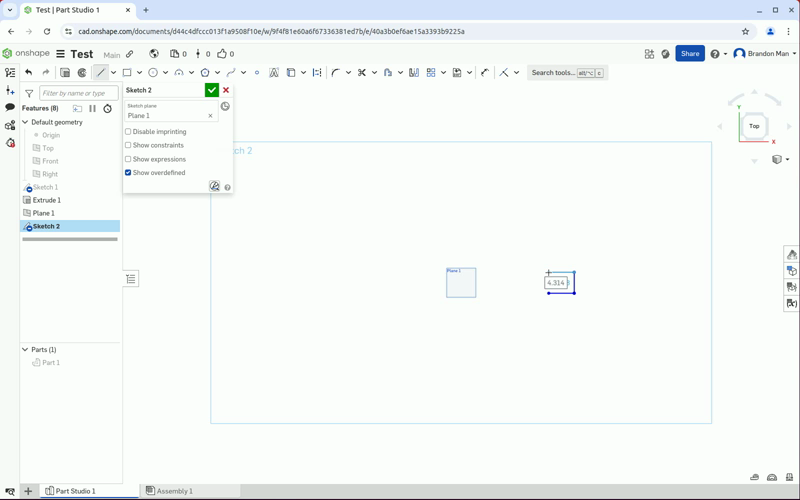
mouse_move(578, 272)
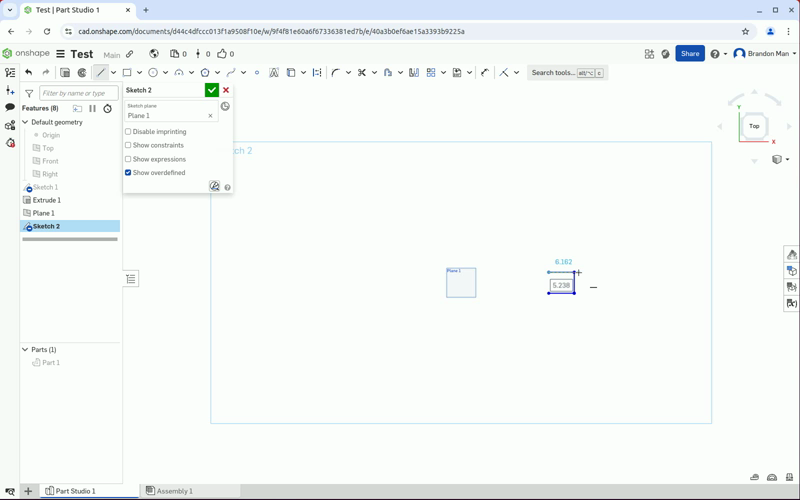
key_down(shift)
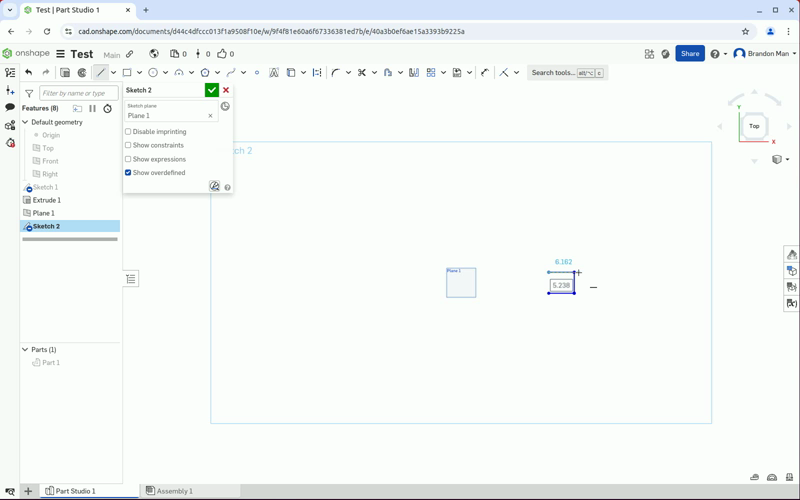
mouse_move(548, 293)
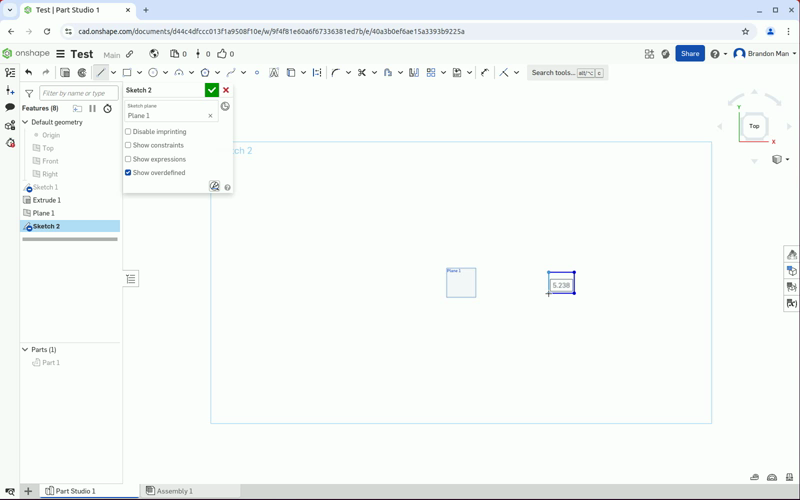
key_up(shift)
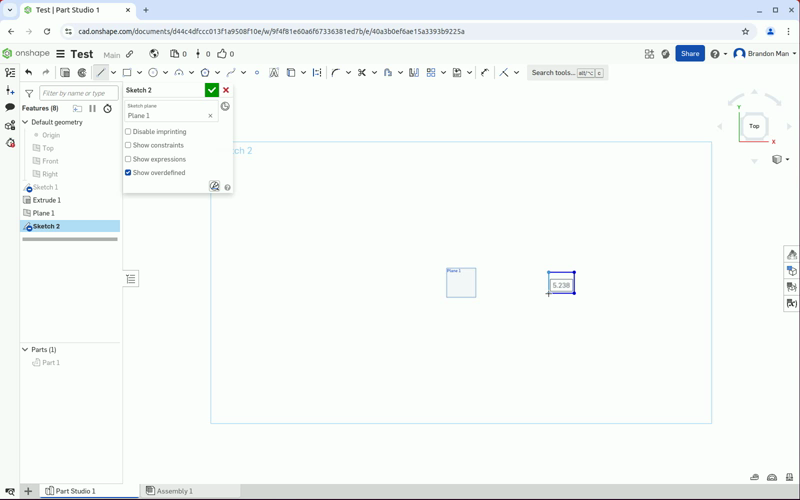
click(548, 293)
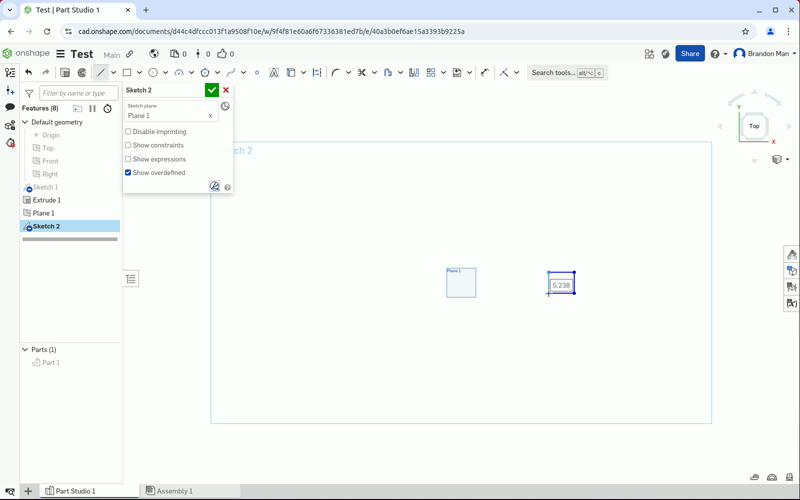
key(esc)
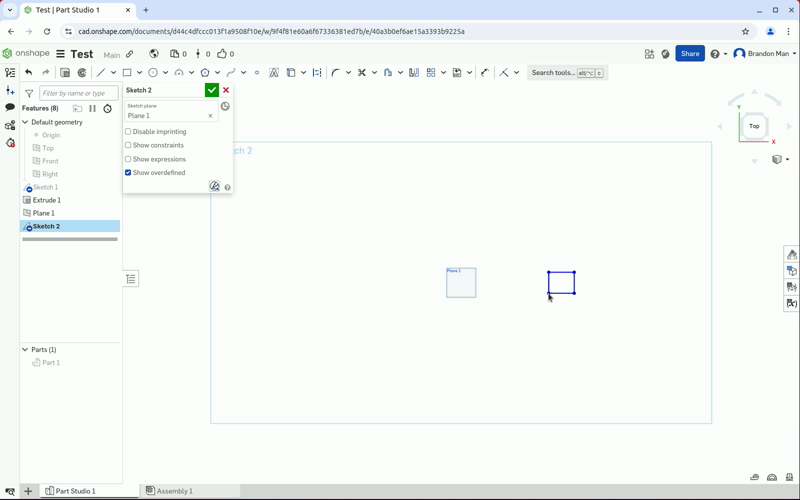
mouse_move(556, 279)
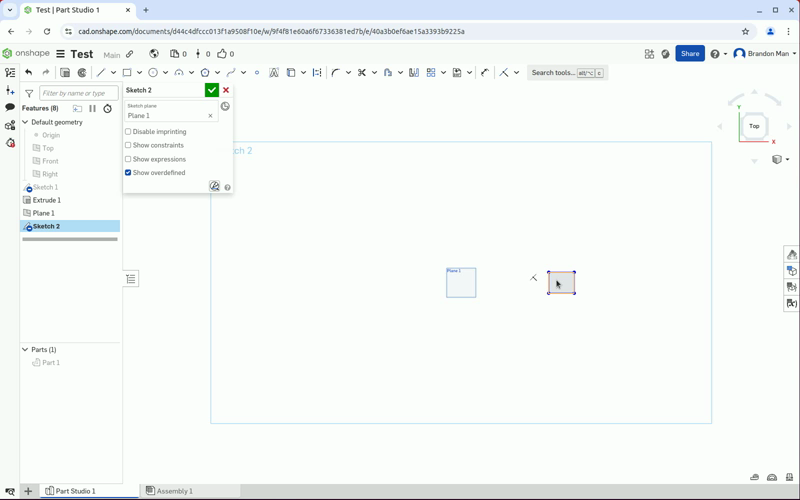
scroll(6)
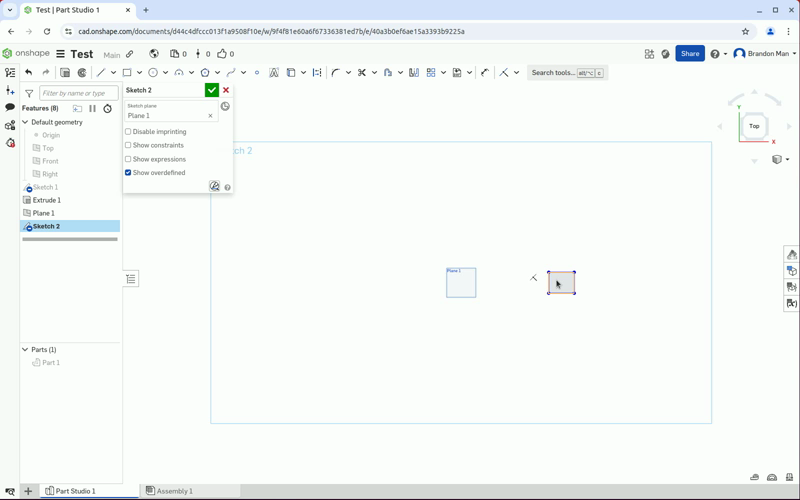
scroll(6)
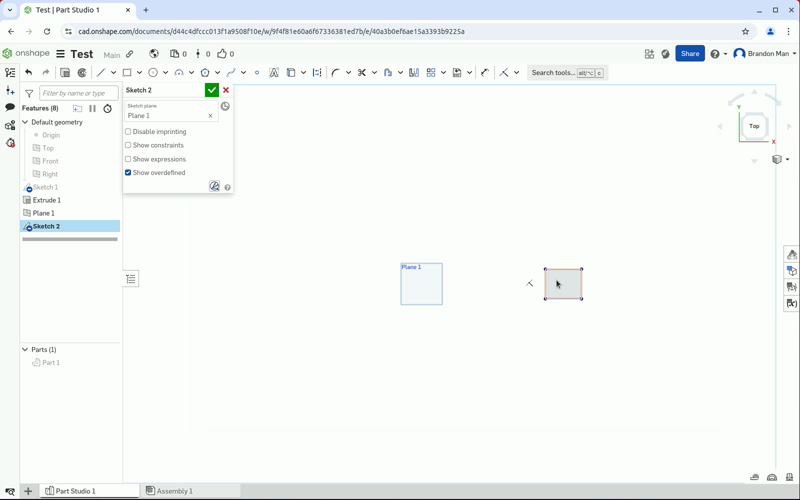
scroll(6)
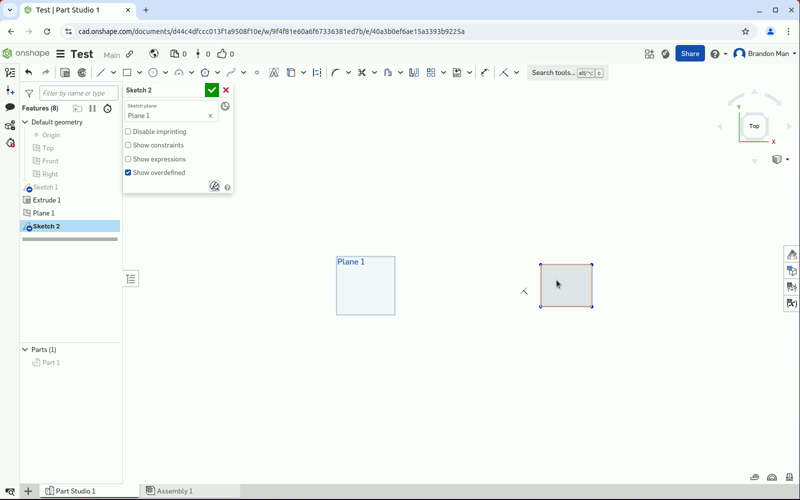
scroll(6)
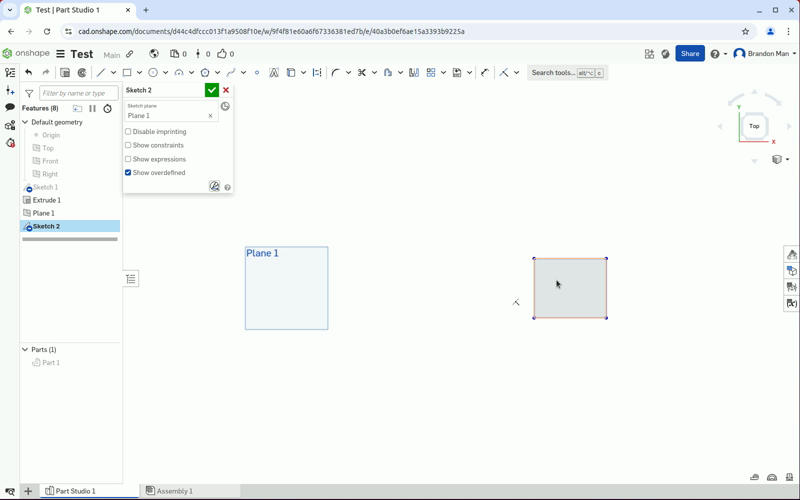
scroll(6)
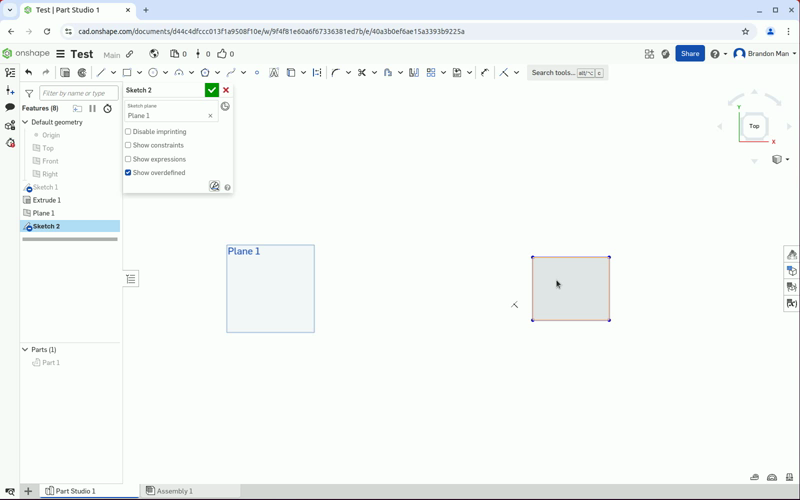
scroll(6)
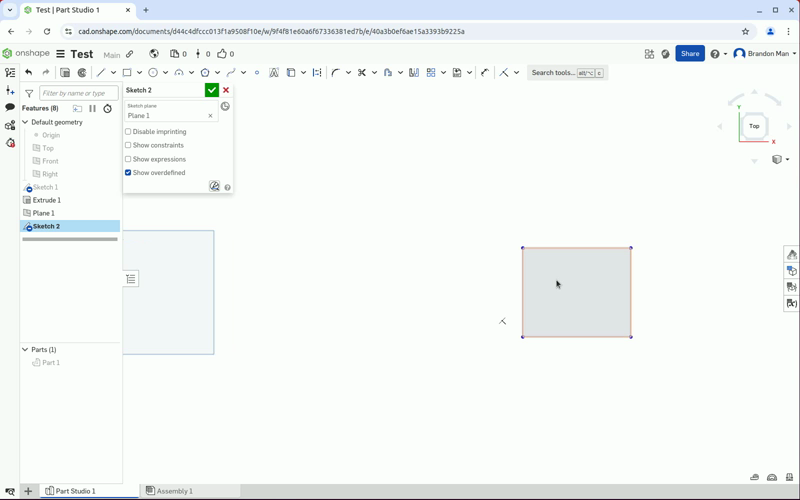
scroll(6)
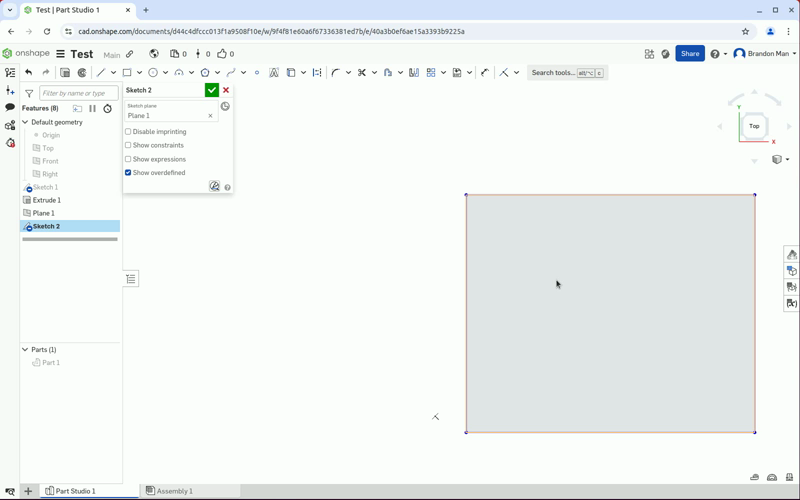
click(556, 279)
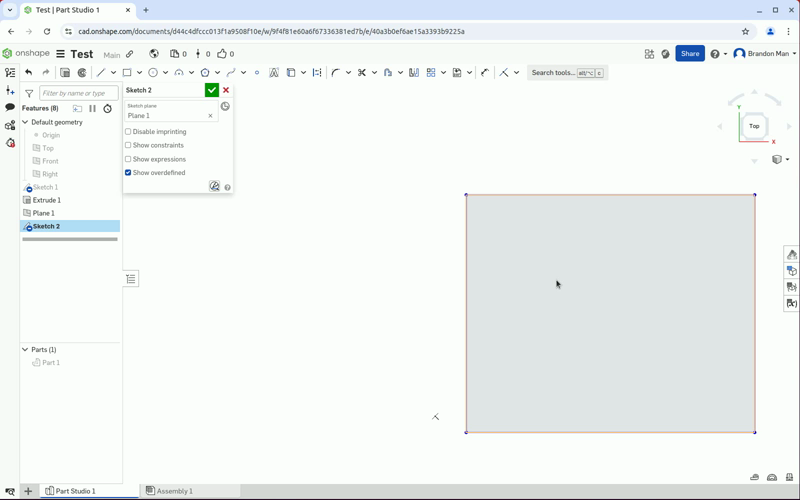
scroll(-6)
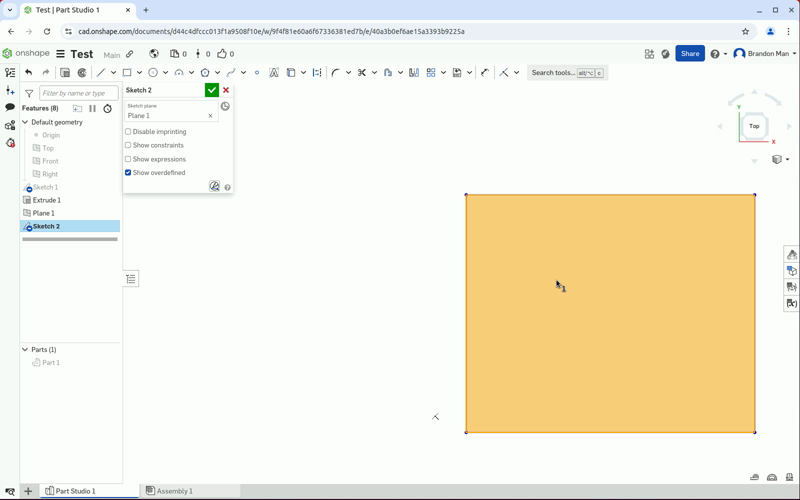
scroll(-6)
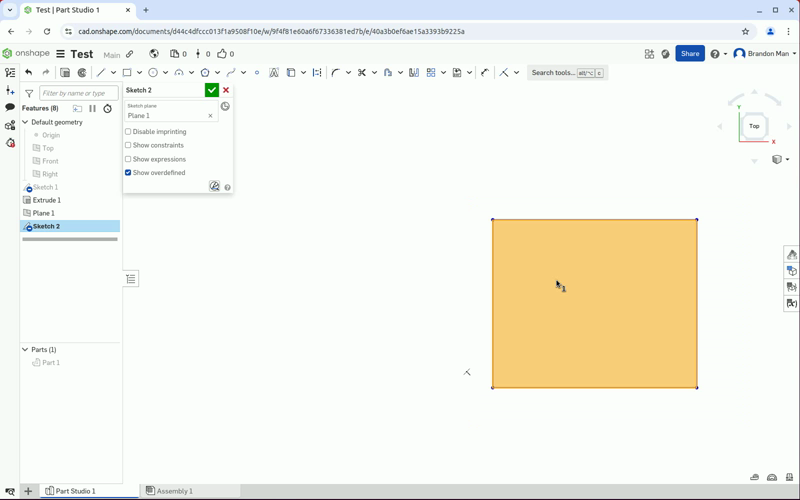
scroll(-6)
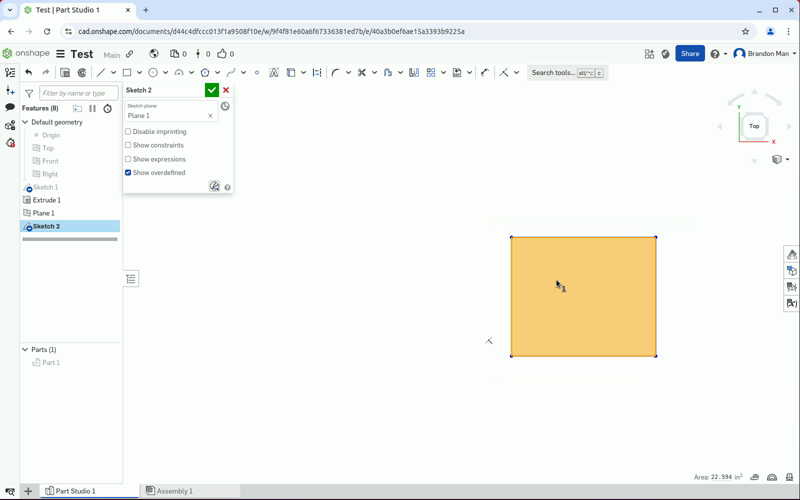
scroll(-6)
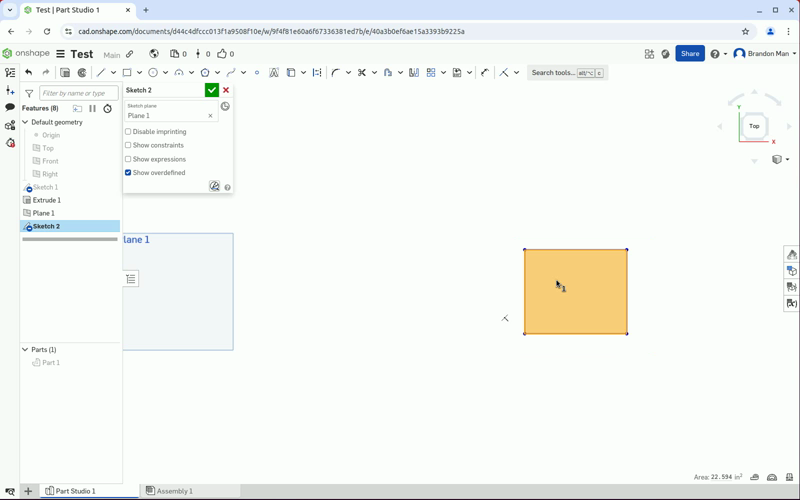
scroll(-6)
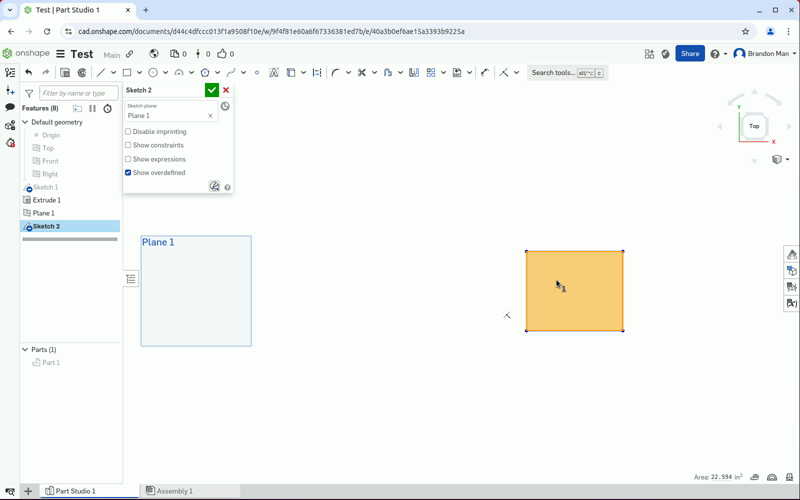
scroll(-6)
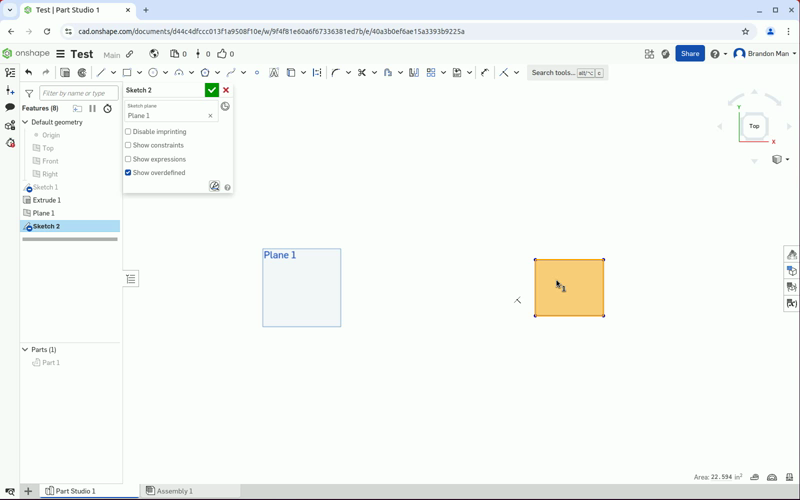
scroll(-6)
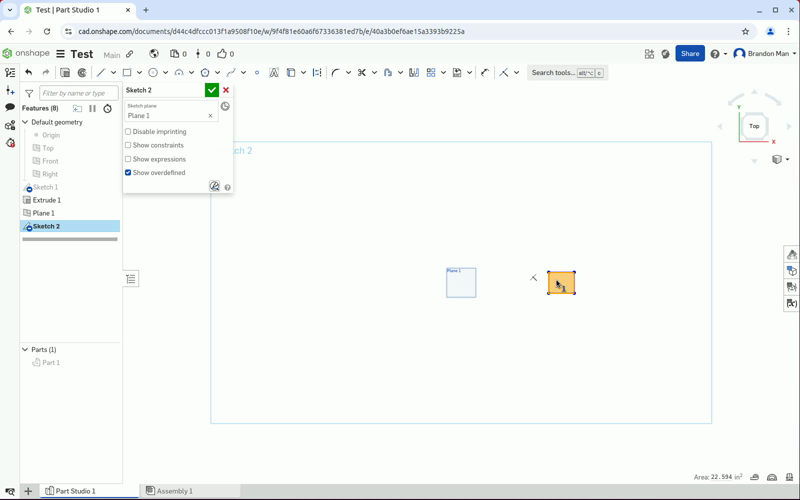
mouse_move(73, 352)
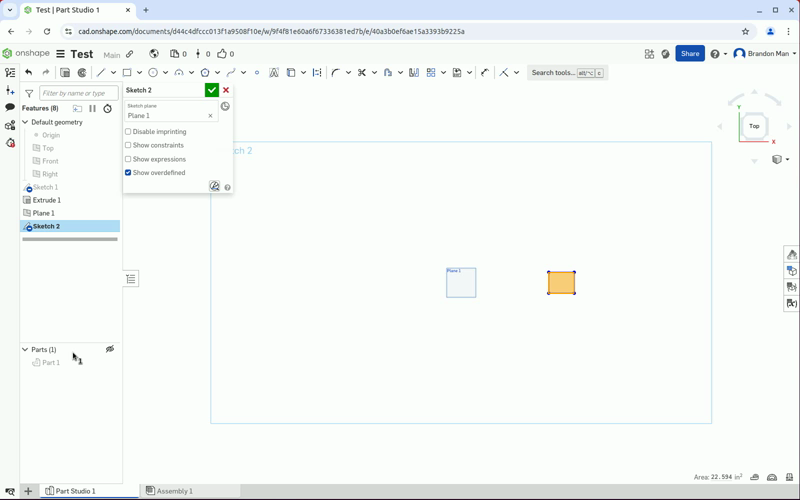
key(shift+y)
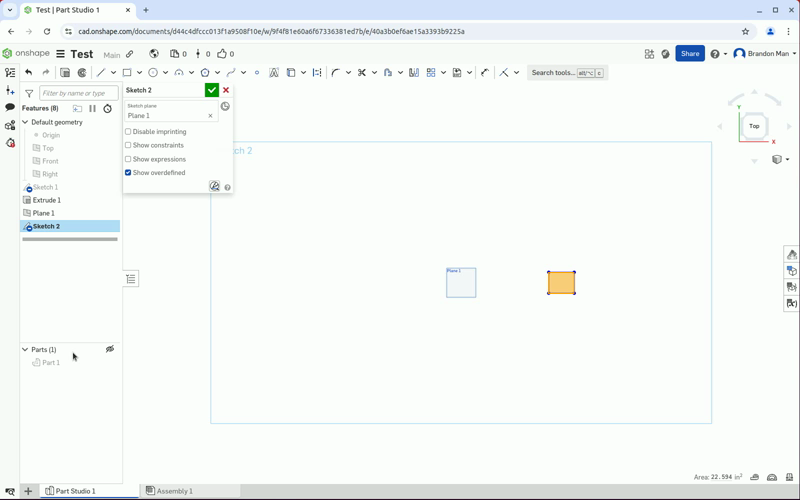
key(shift+e)
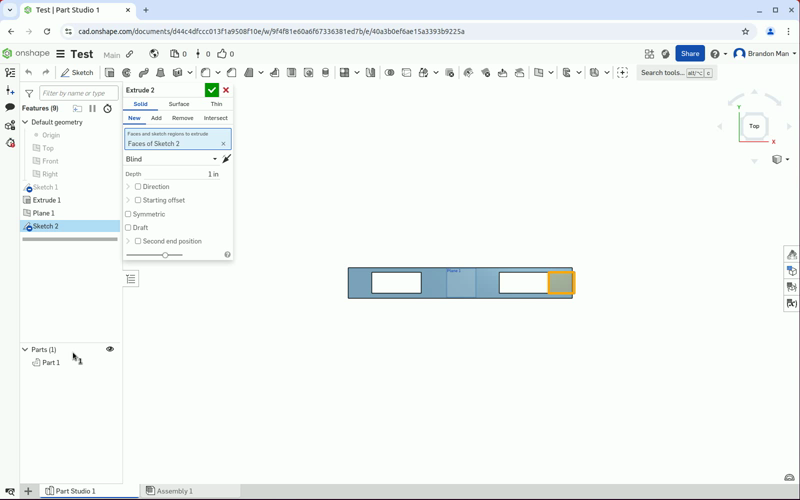
mouse_move(143, 106)
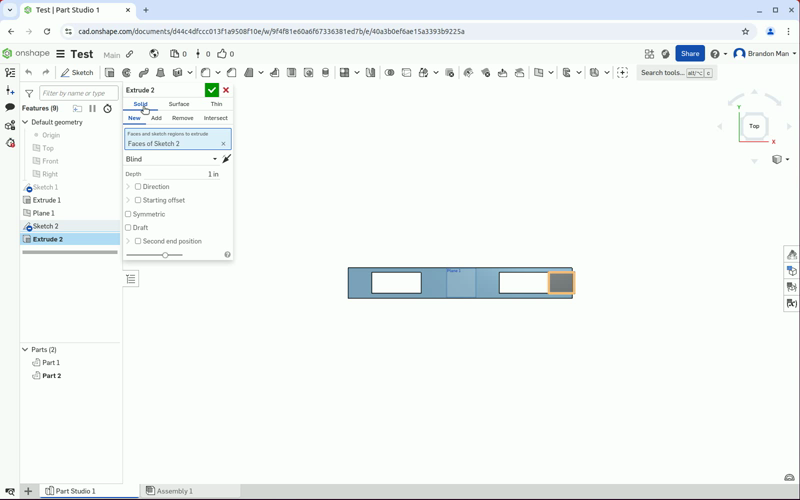
click(143, 106)
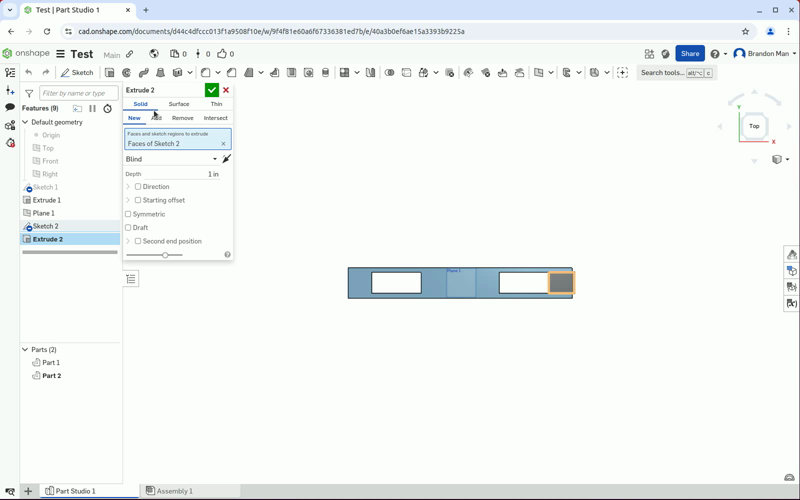
mouse_move(186, 120)
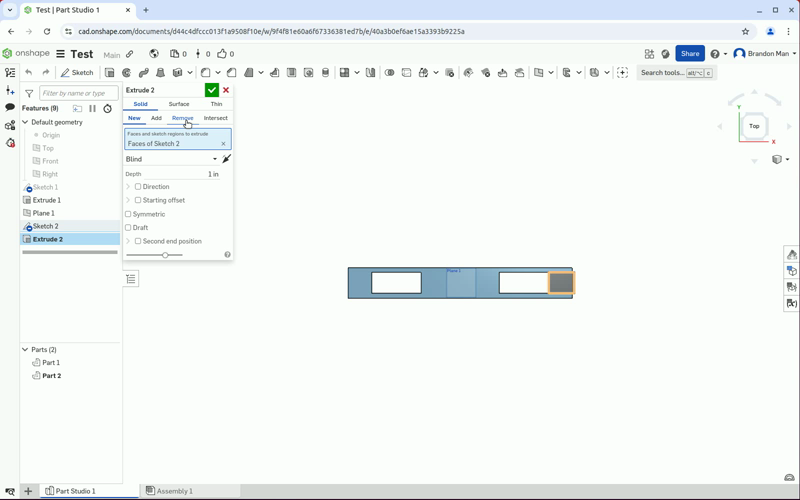
click(186, 120)
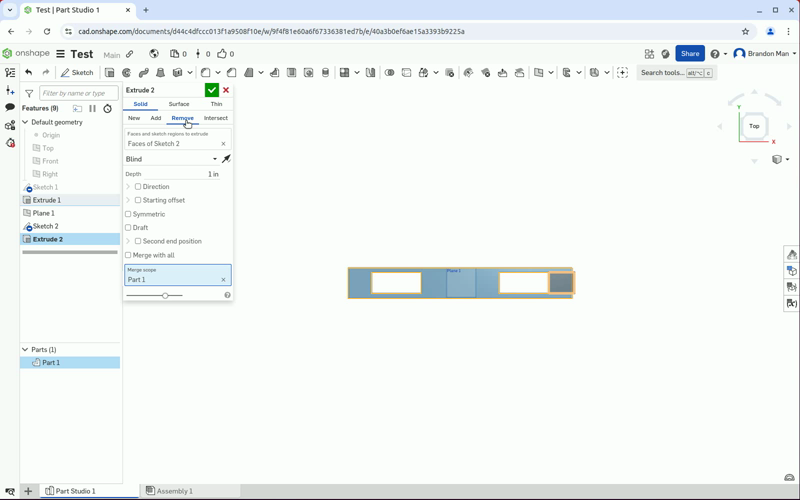
key(tab, 4)
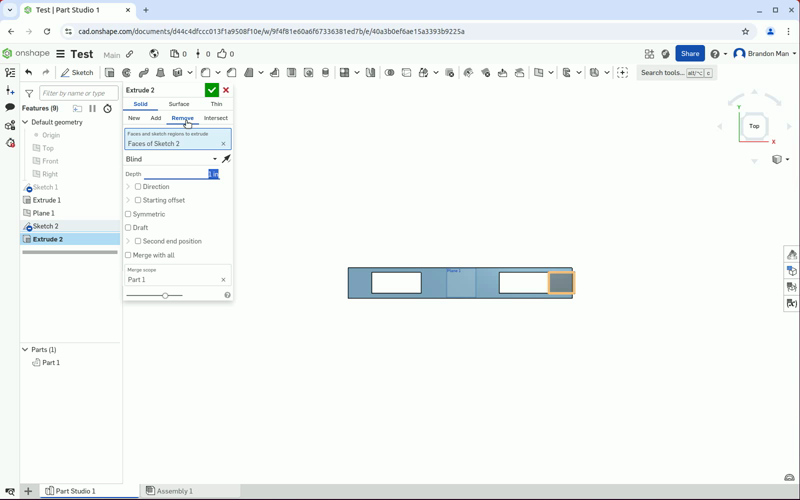
text(1.444)
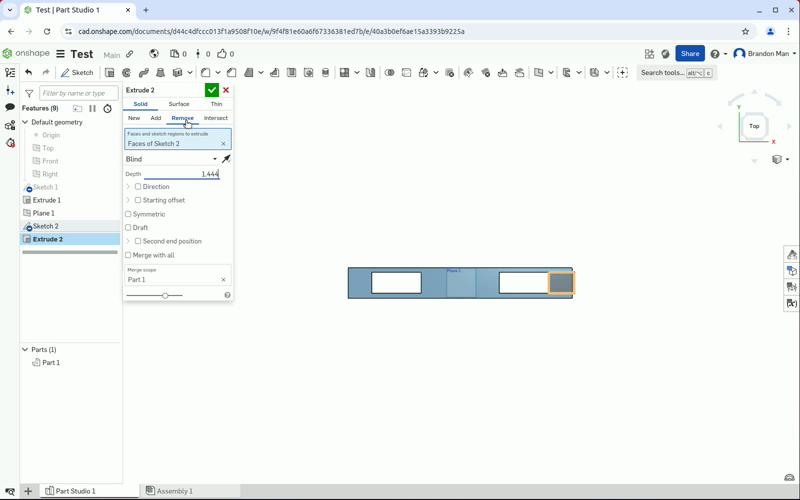
key(tab, 6)
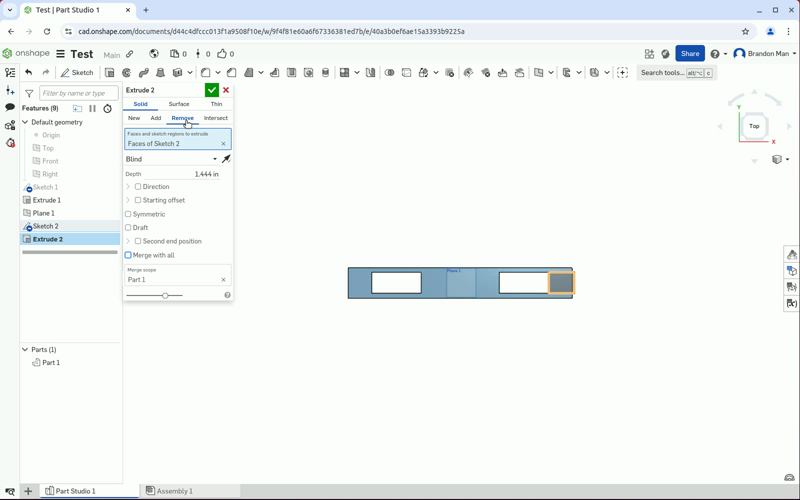
key(space)
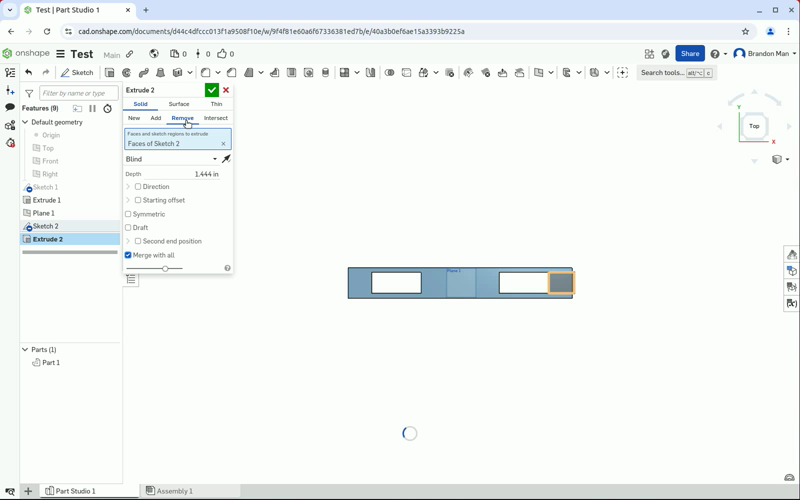
key(enter)
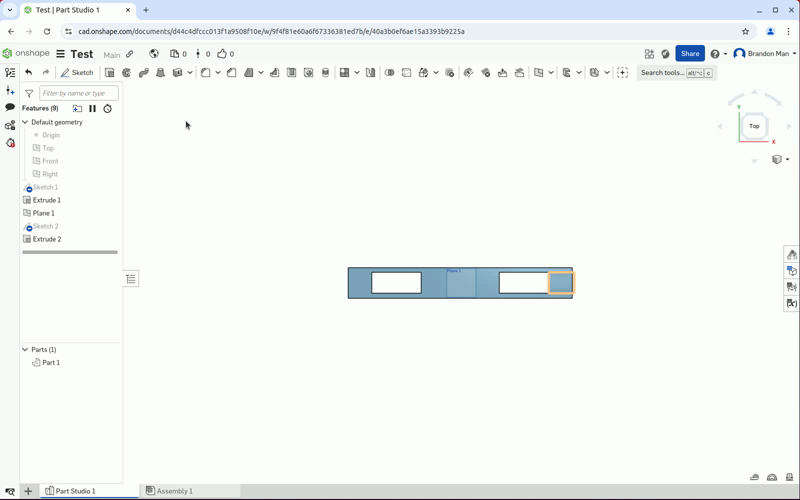
key(shift+h)
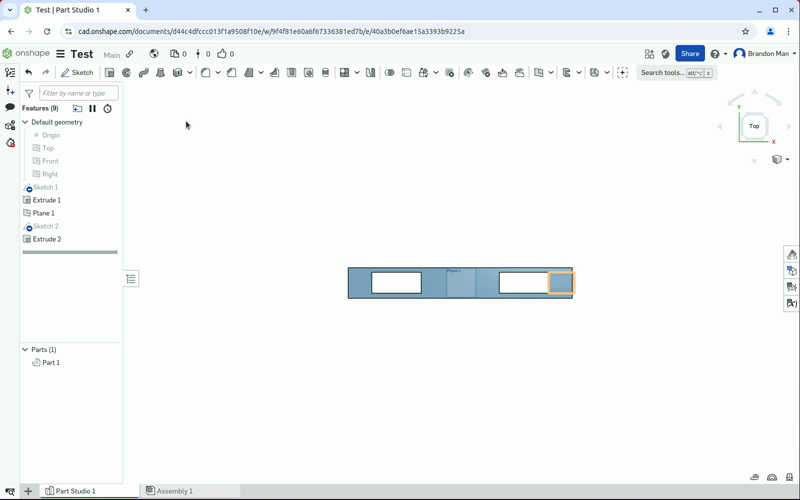
key(shift+h)
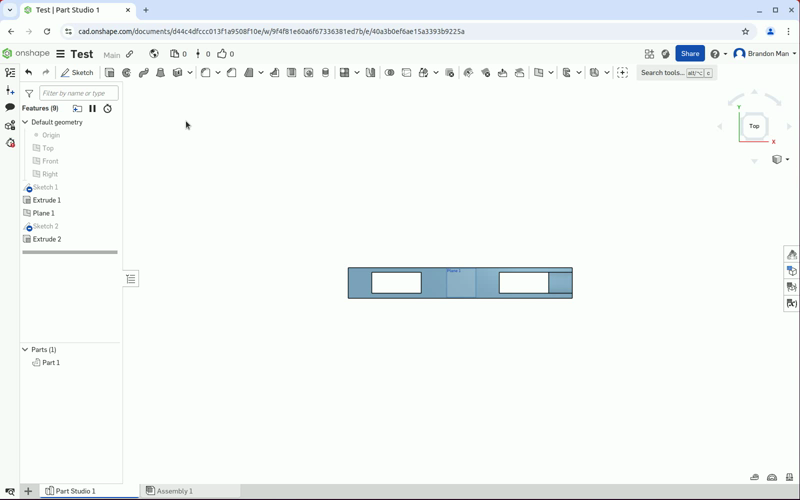
mouse_move(73, 189)
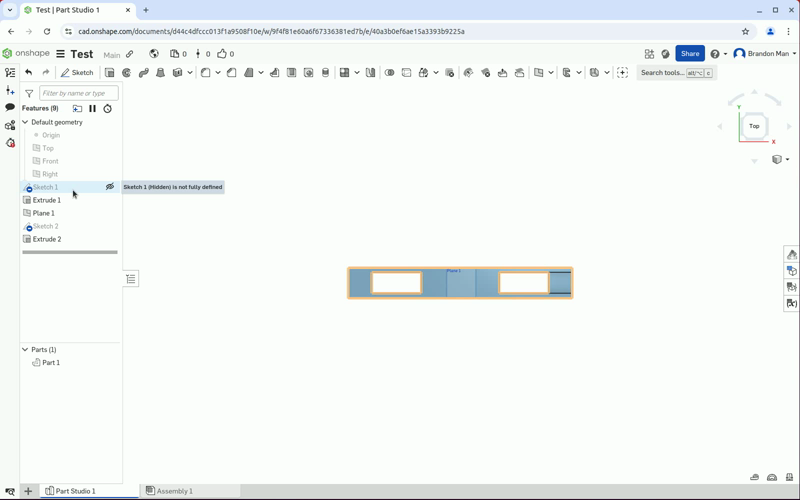
click(73, 189)
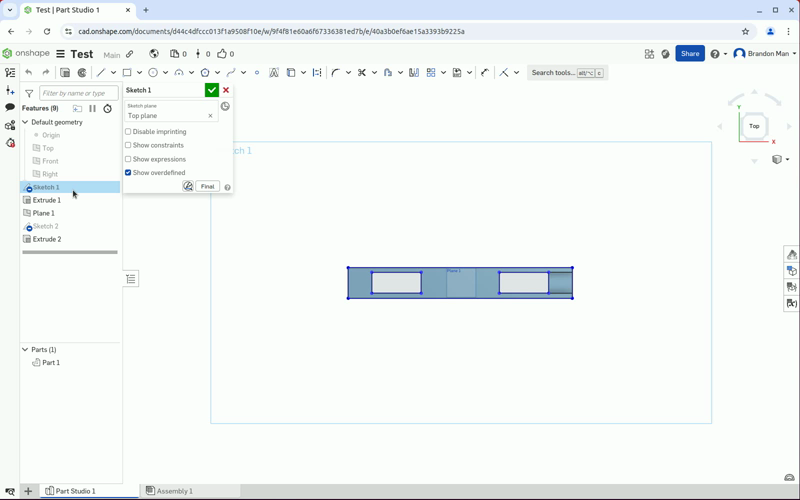
mouse_move(229, 92)
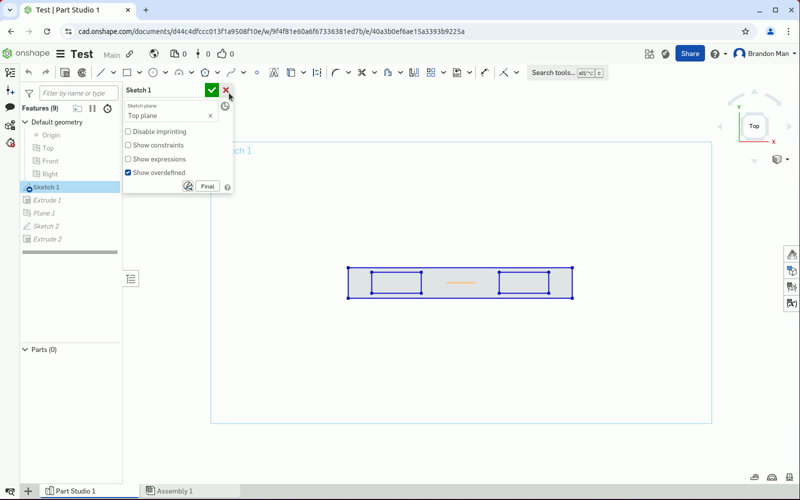
click(229, 92)
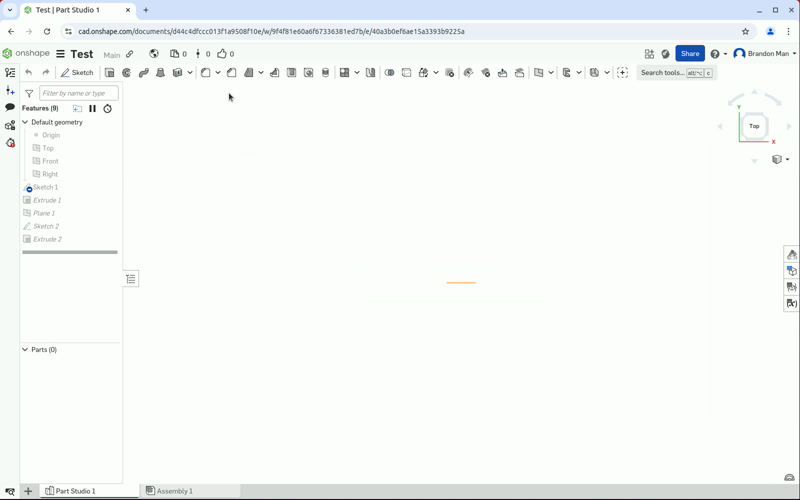
key(shift+s)
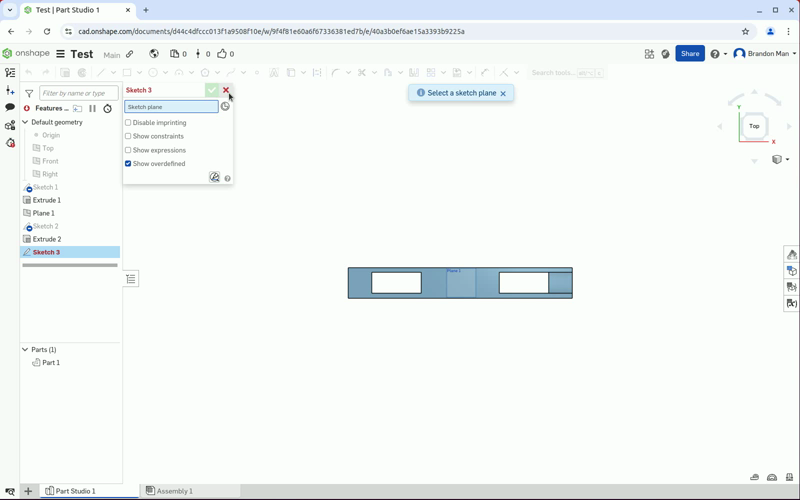
mouse_move(73, 215)
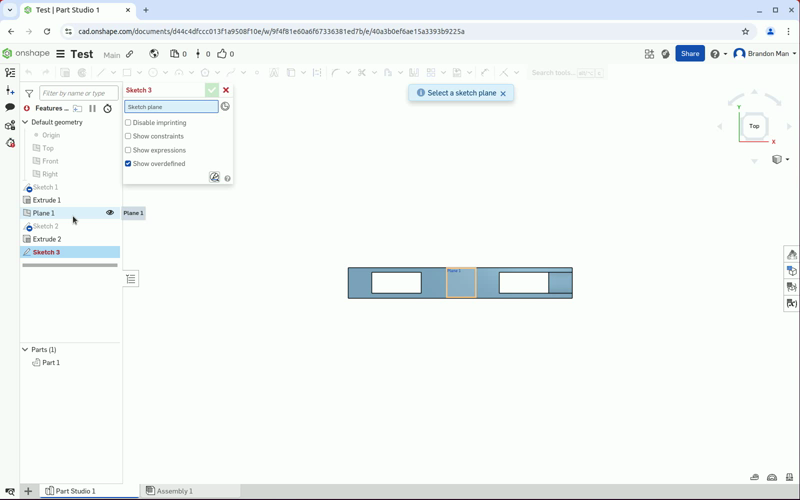
click(73, 215)
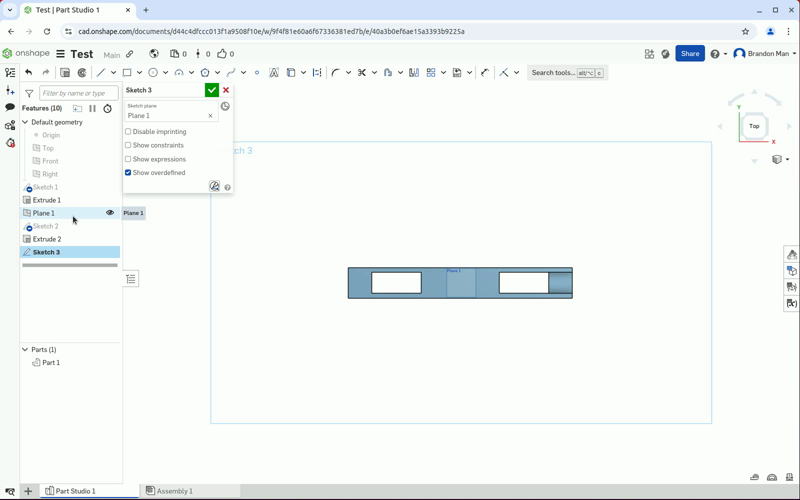
mouse_move(73, 352)
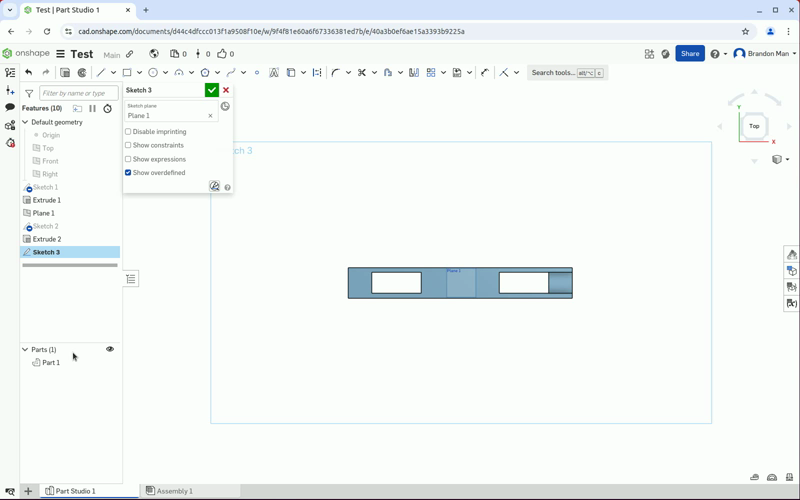
key(y)
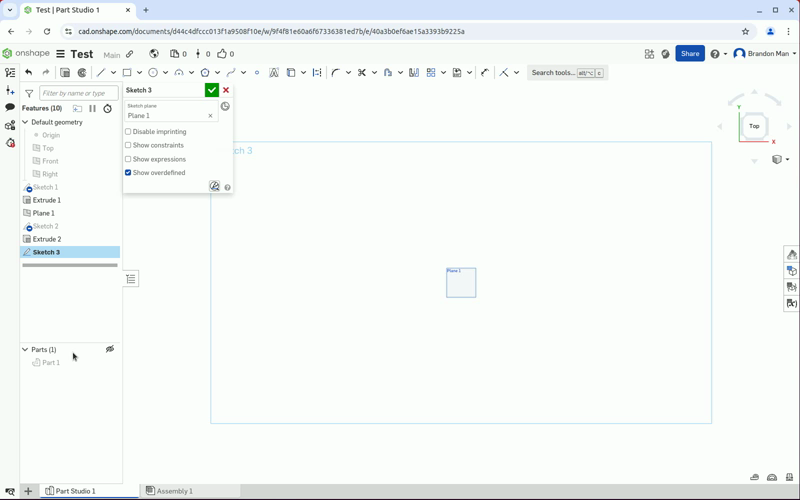
key(l)
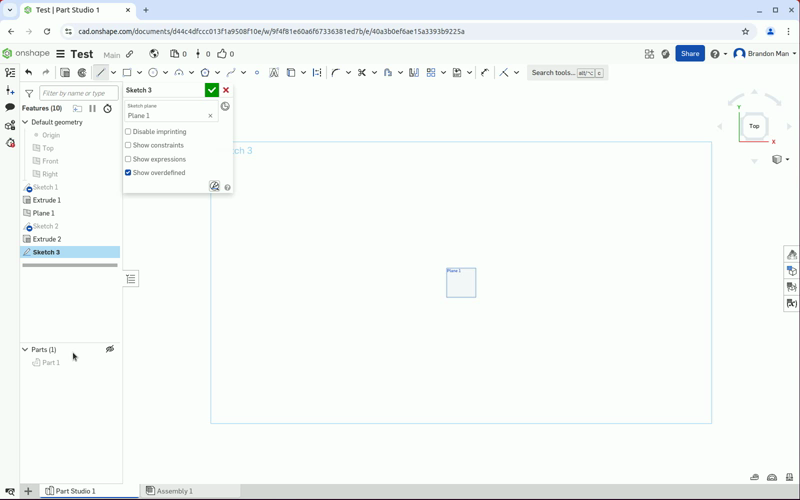
key_down(shift)
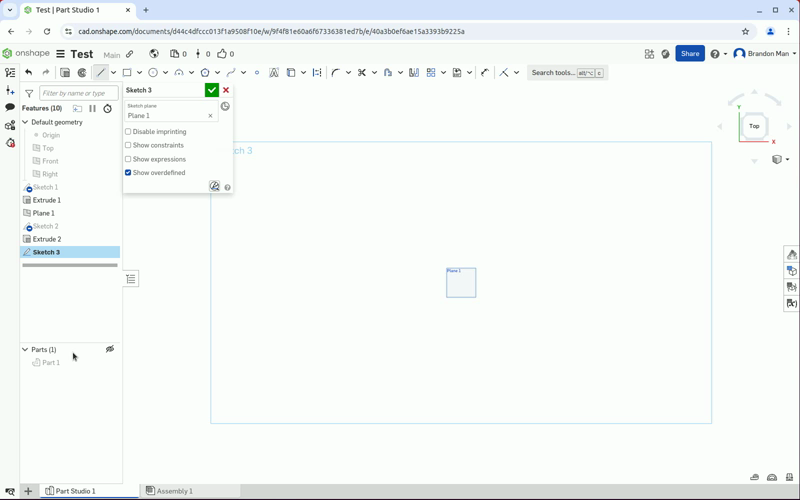
mouse_move(348, 293)
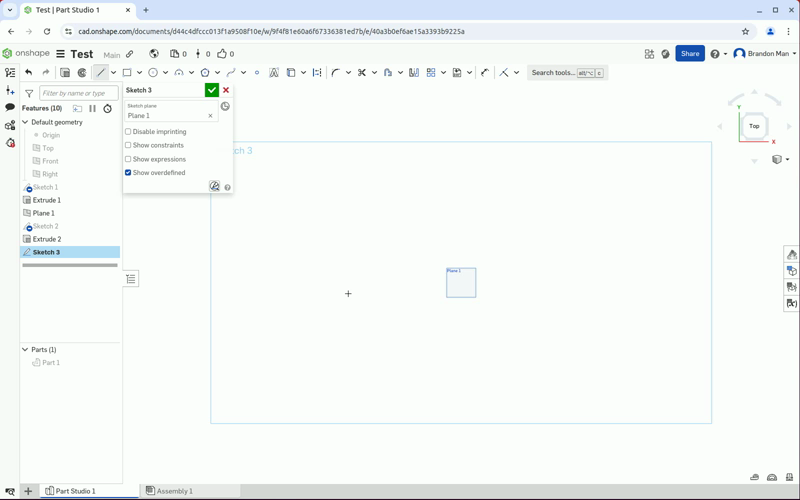
click(348, 293)
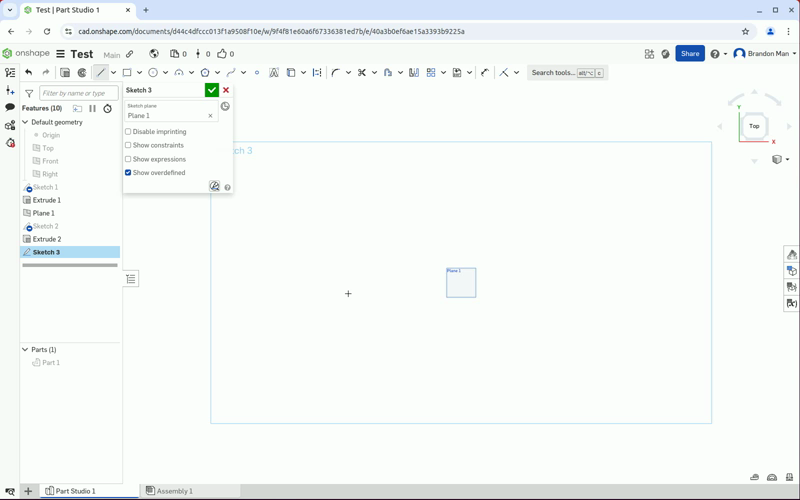
key_up(shift)
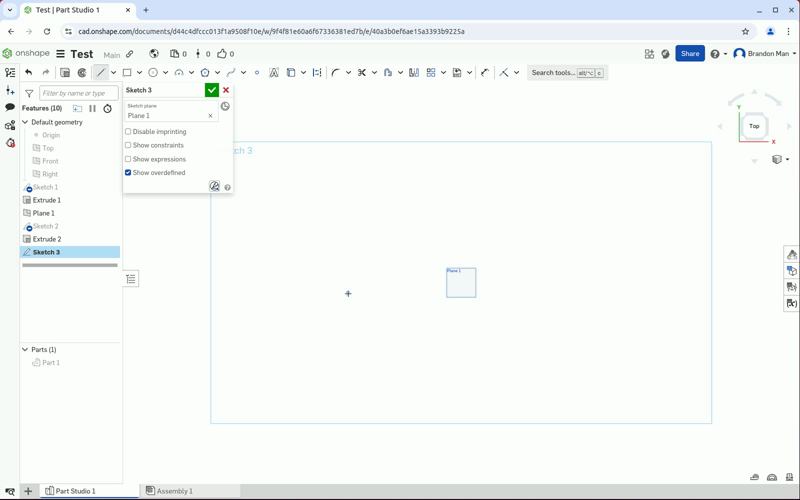
key_down(shift)
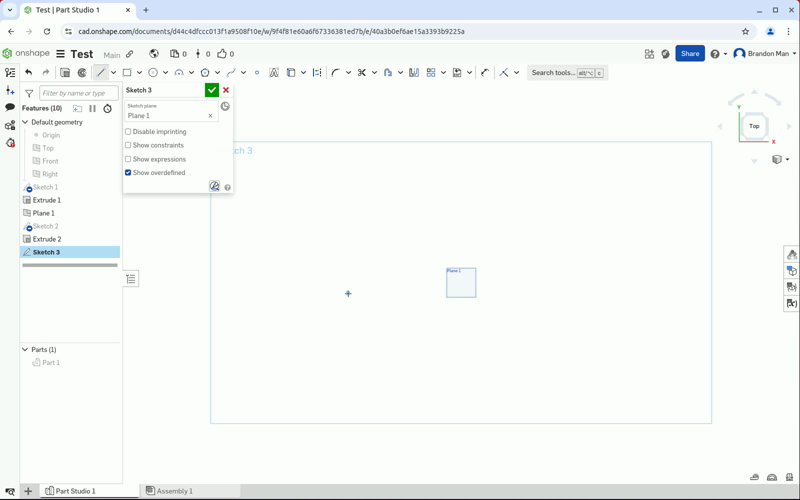
mouse_move(378, 293)
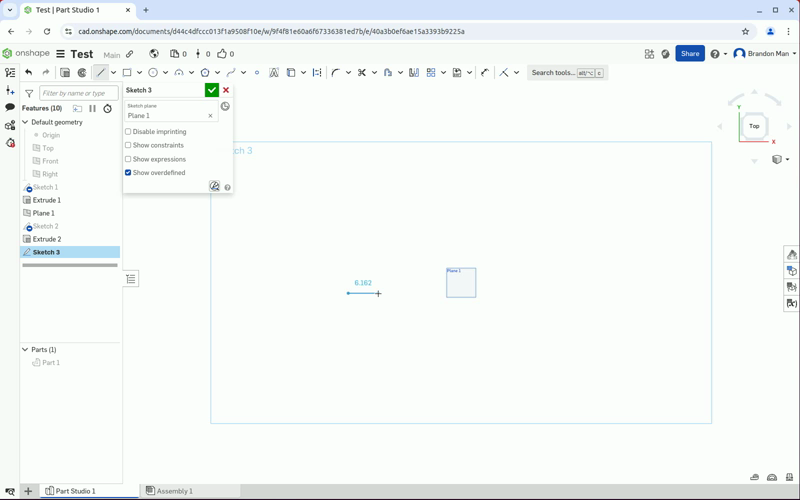
mouse_move(373, 293)
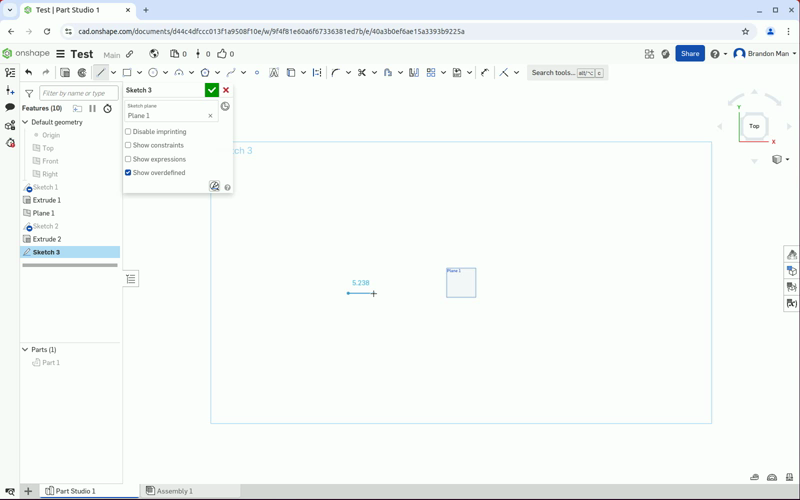
click(373, 293)
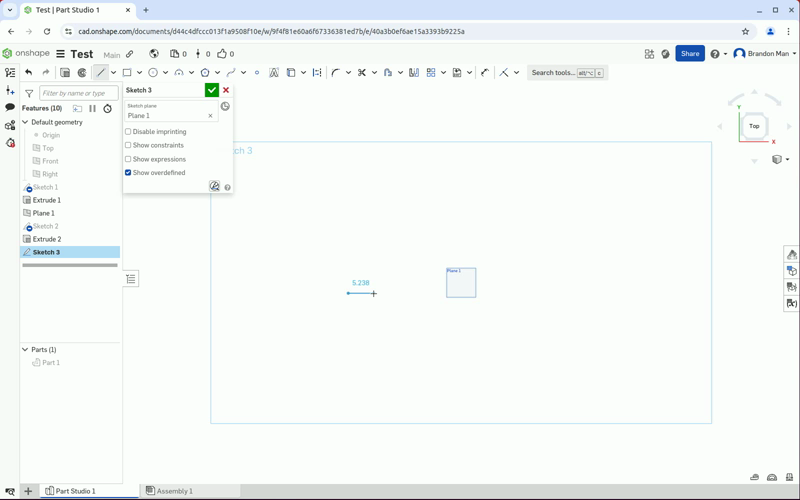
key_up(shift)
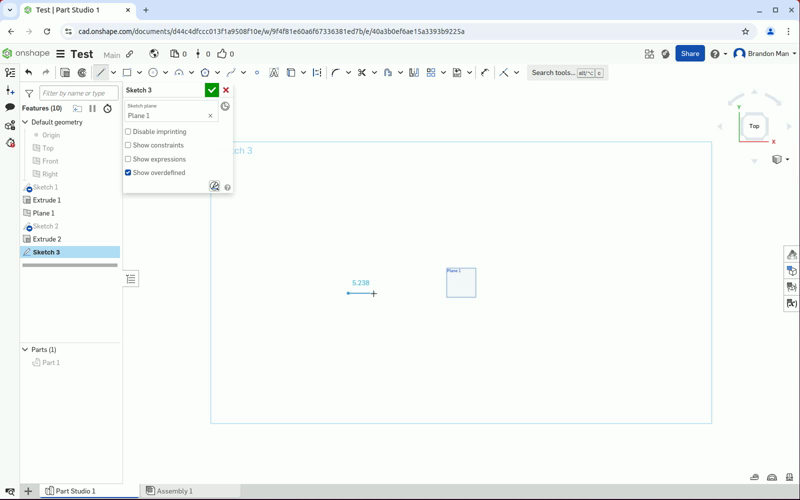
key_down(shift)
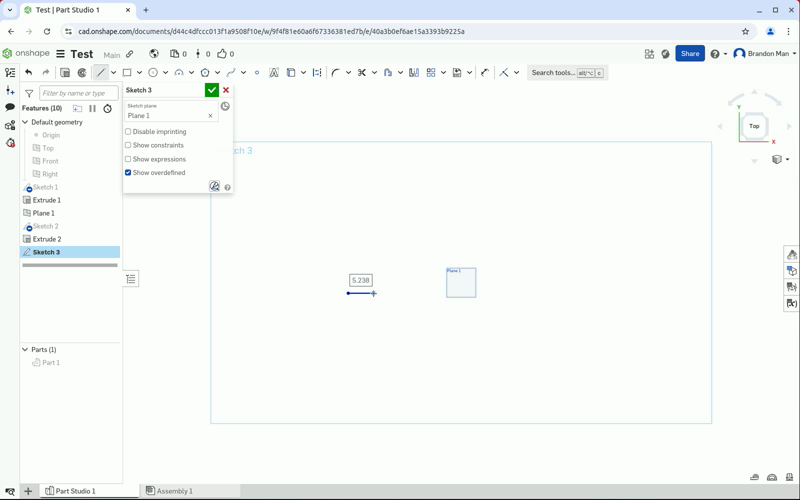
mouse_move(403, 293)
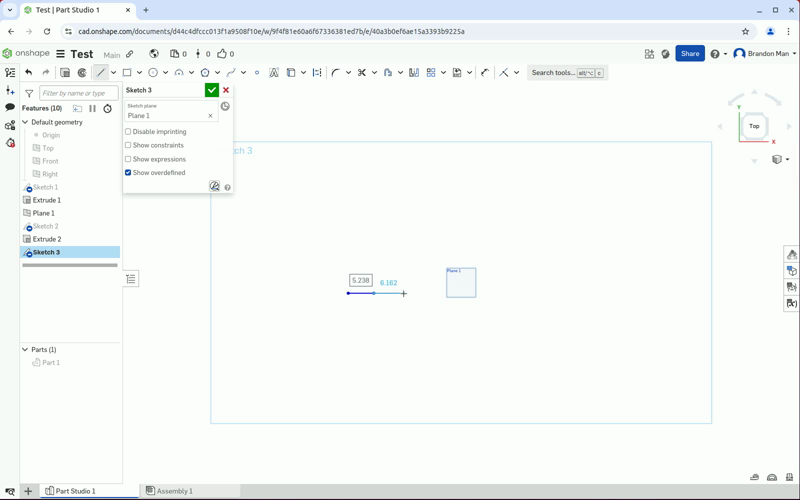
mouse_move(373, 272)
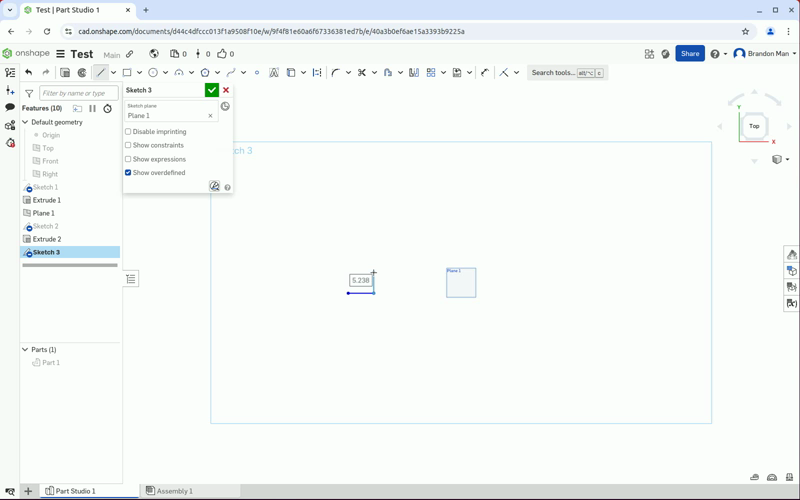
click(373, 272)
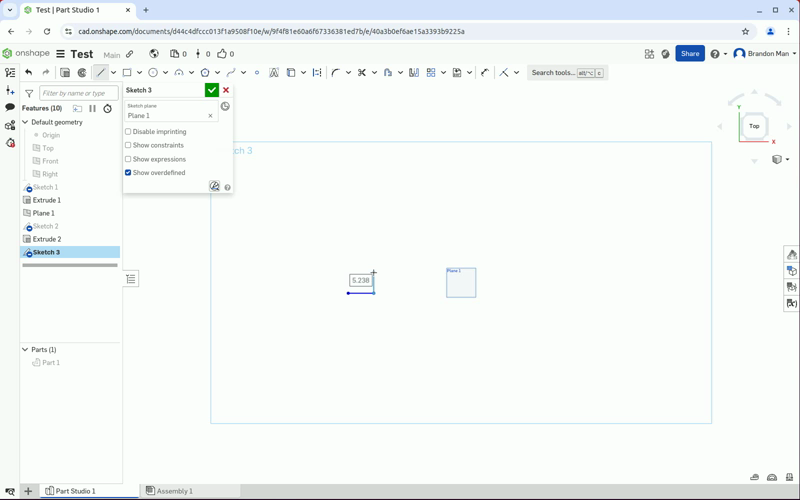
key_up(shift)
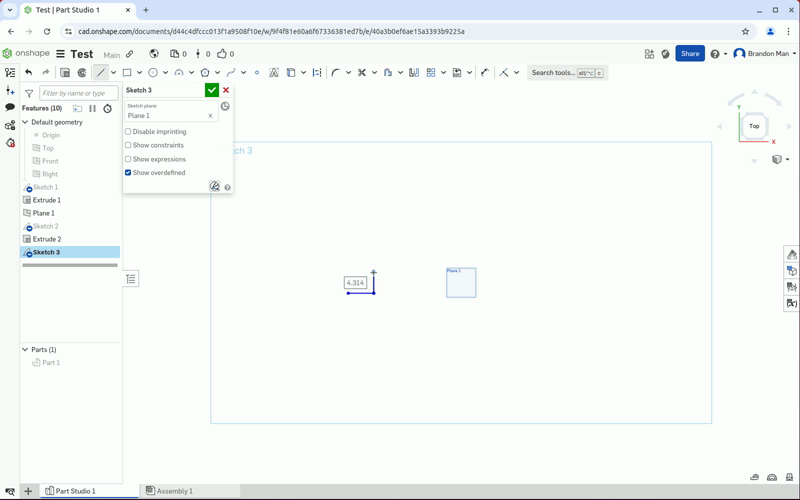
key_down(shift)
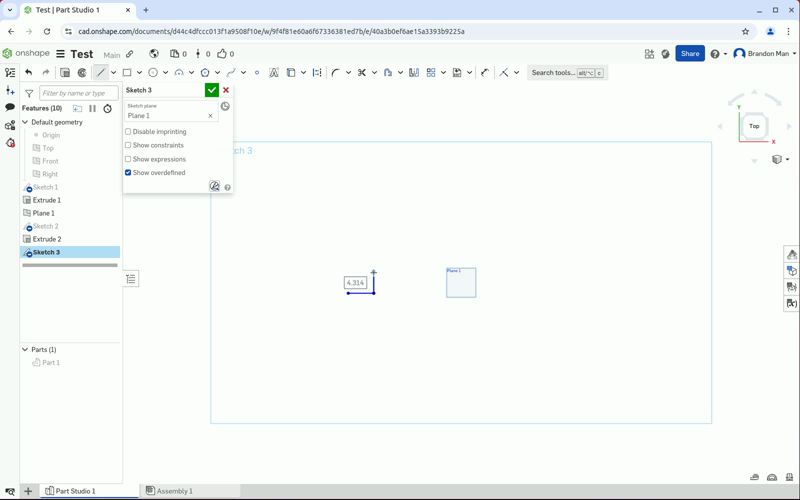
mouse_move(403, 272)
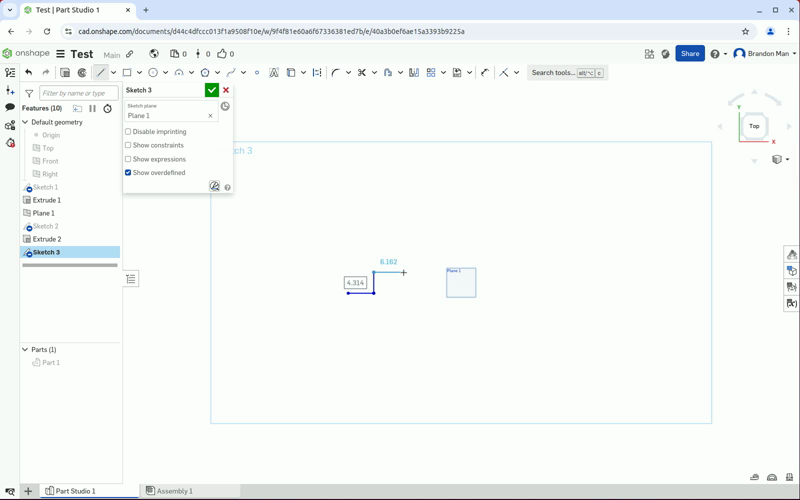
mouse_move(348, 272)
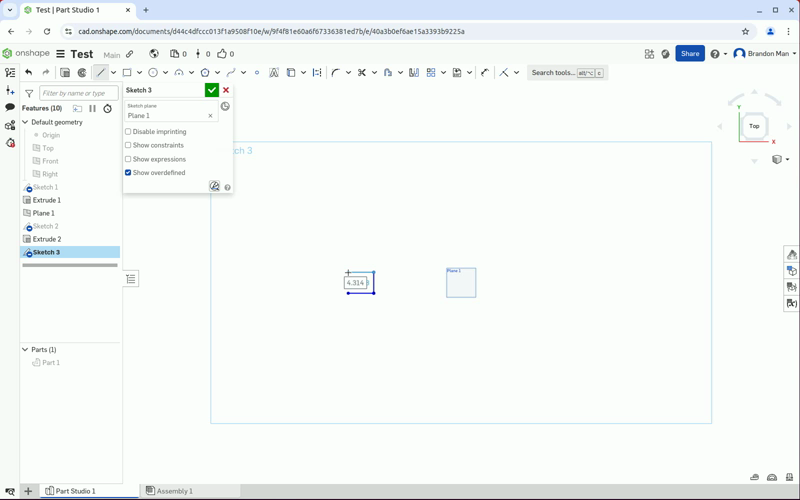
click(348, 272)
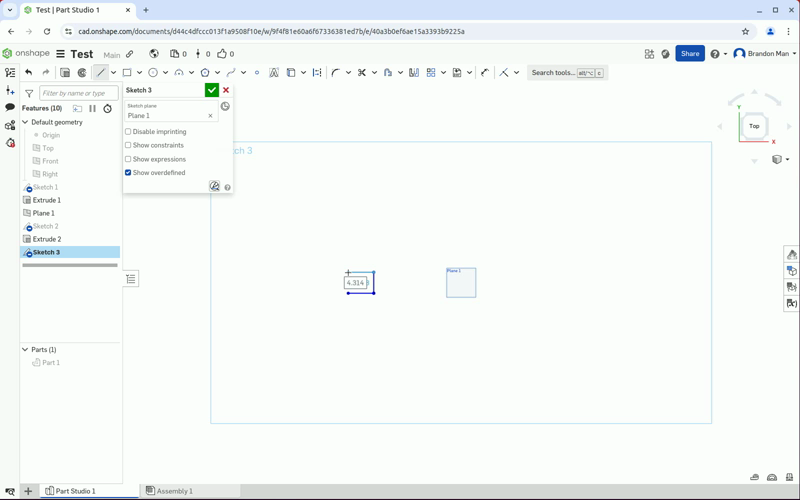
key_up(shift)
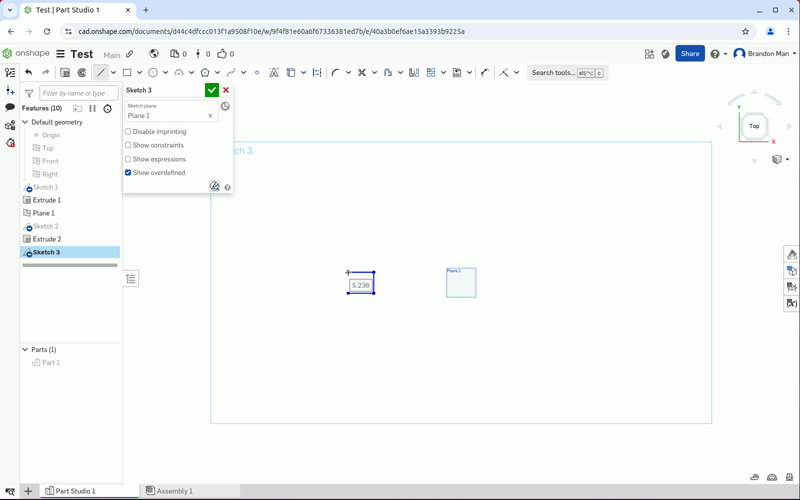
mouse_move(378, 272)
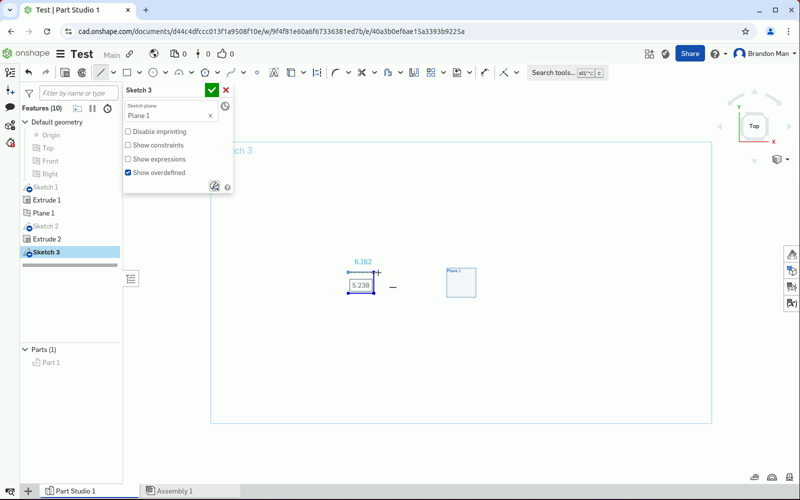
key_down(shift)
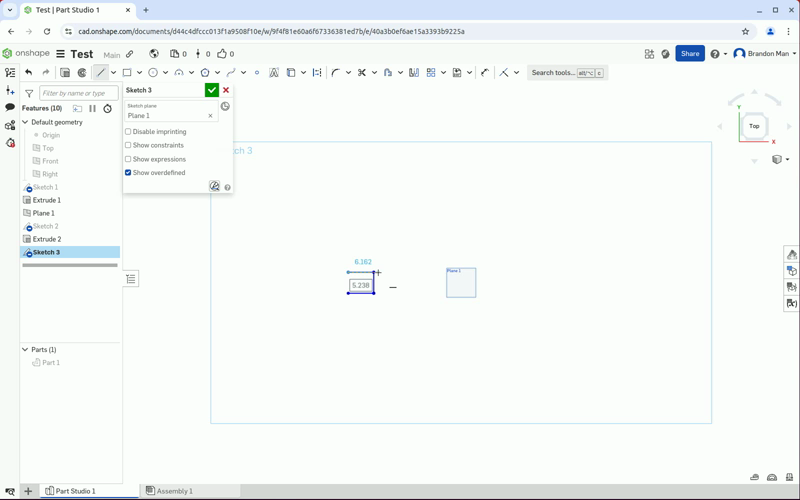
mouse_move(348, 293)
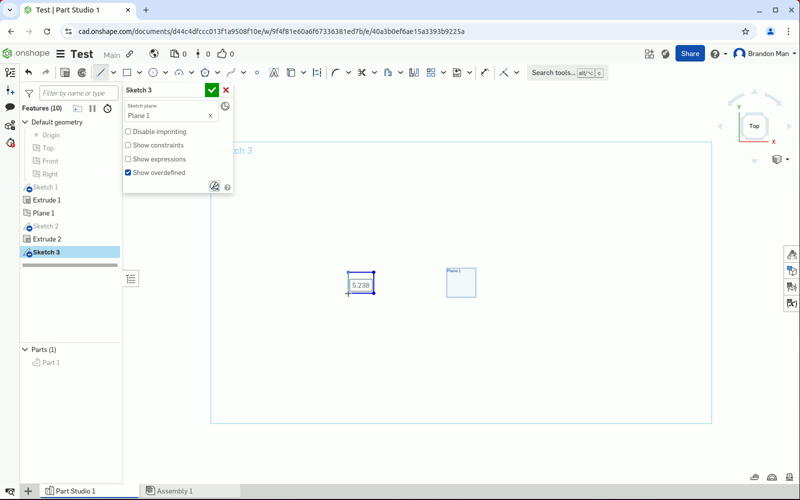
key_up(shift)
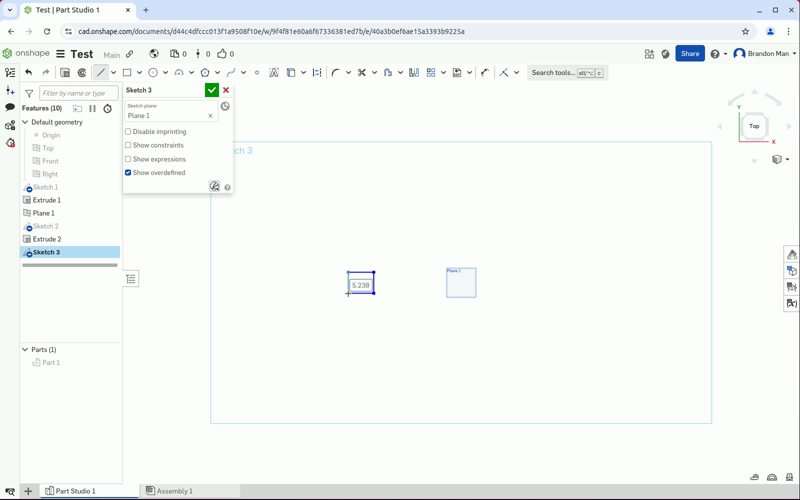
click(348, 293)
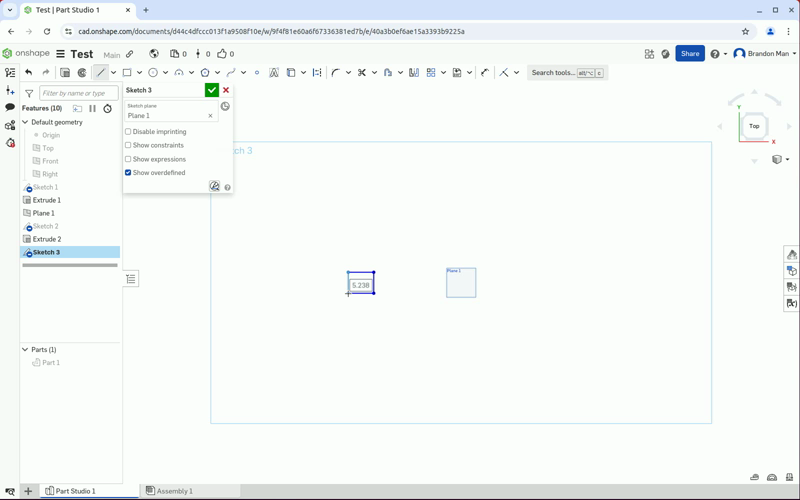
key(esc)
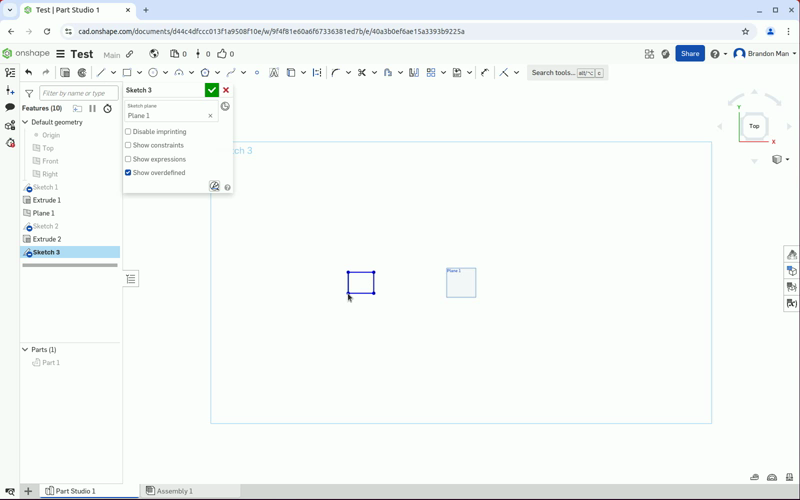
mouse_move(361, 285)
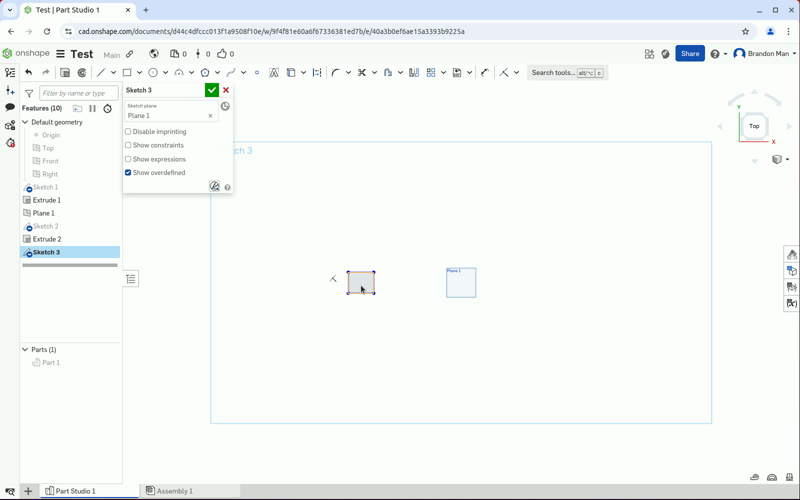
scroll(6)
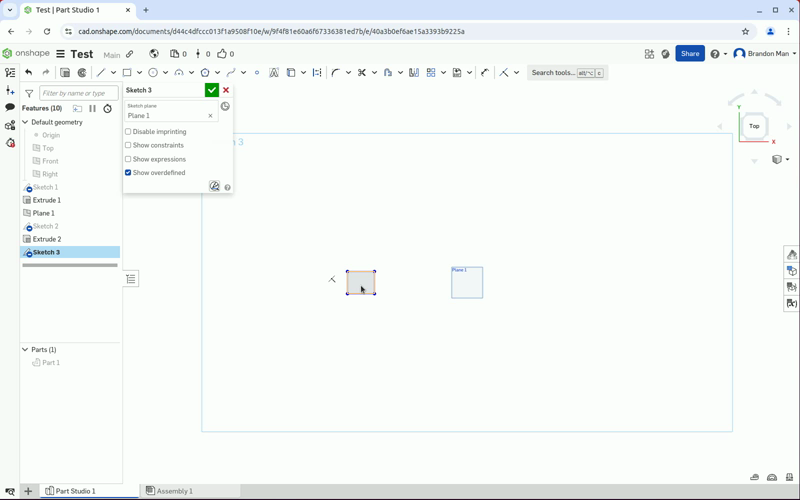
scroll(6)
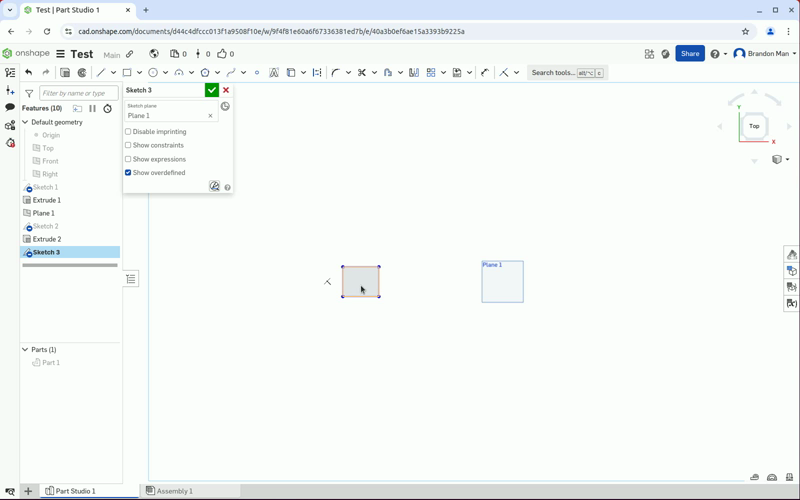
scroll(6)
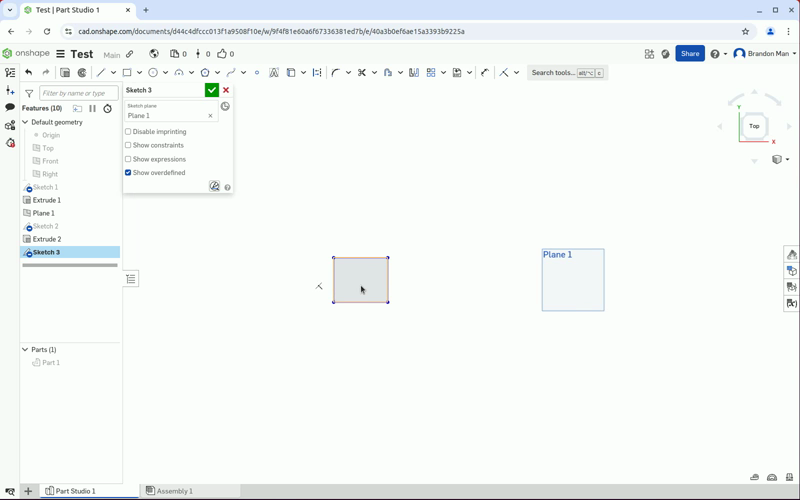
scroll(6)
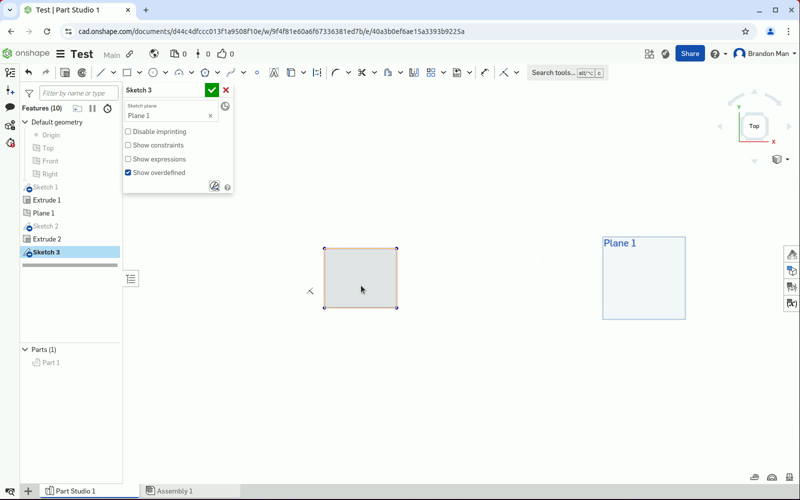
scroll(6)
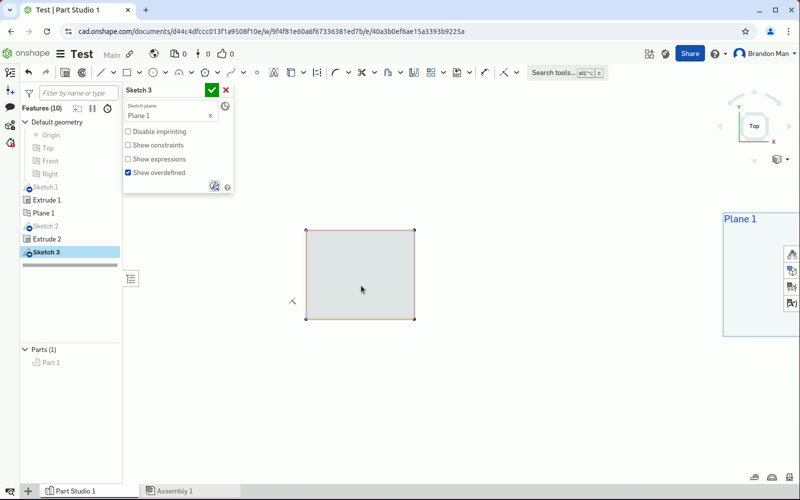
scroll(6)
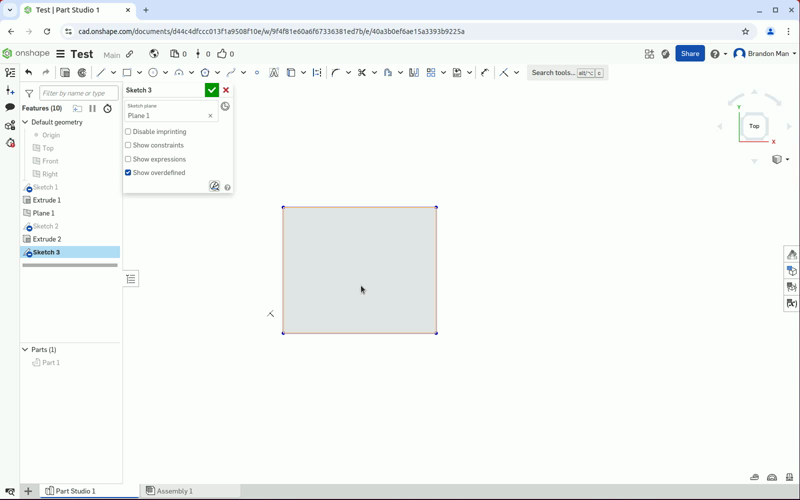
scroll(6)
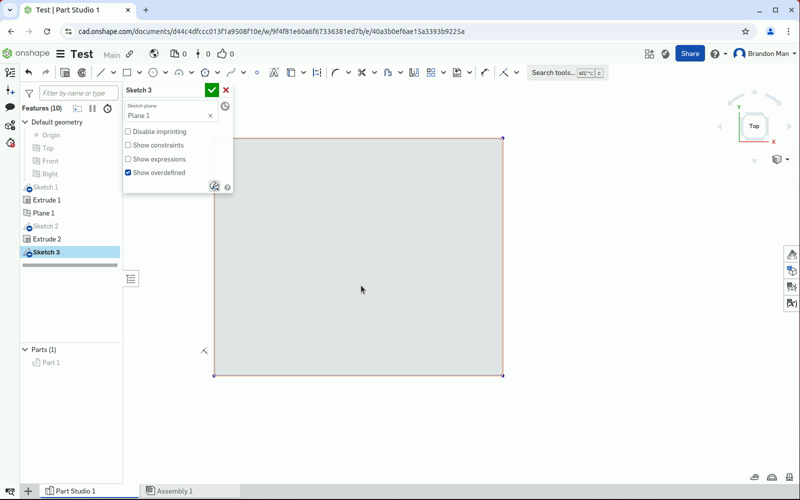
click(361, 285)
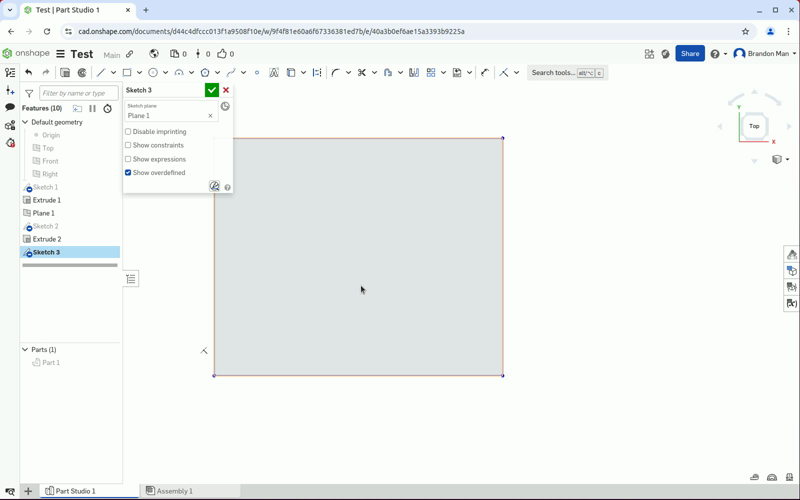
scroll(-6)
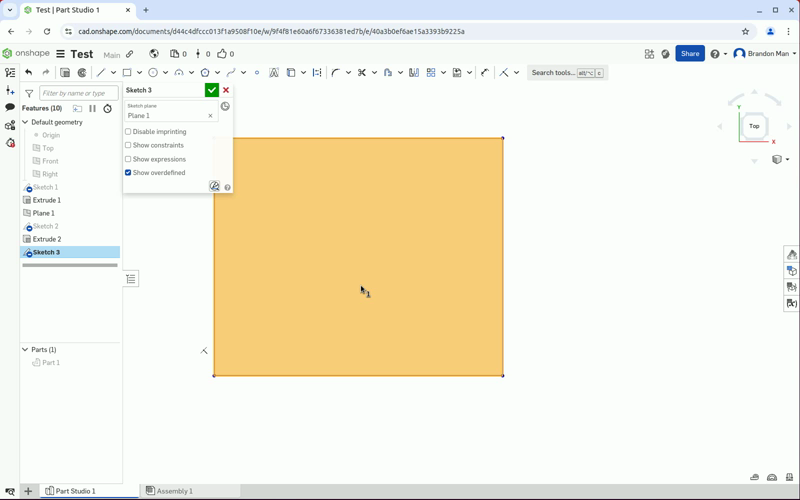
scroll(-6)
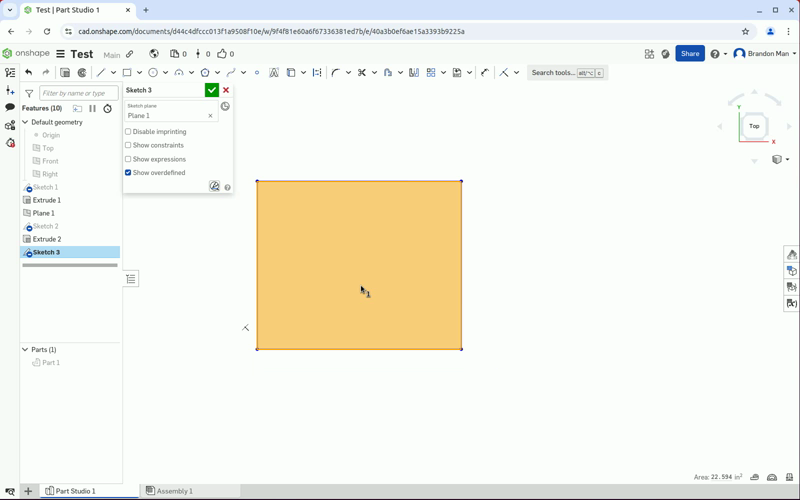
scroll(-6)
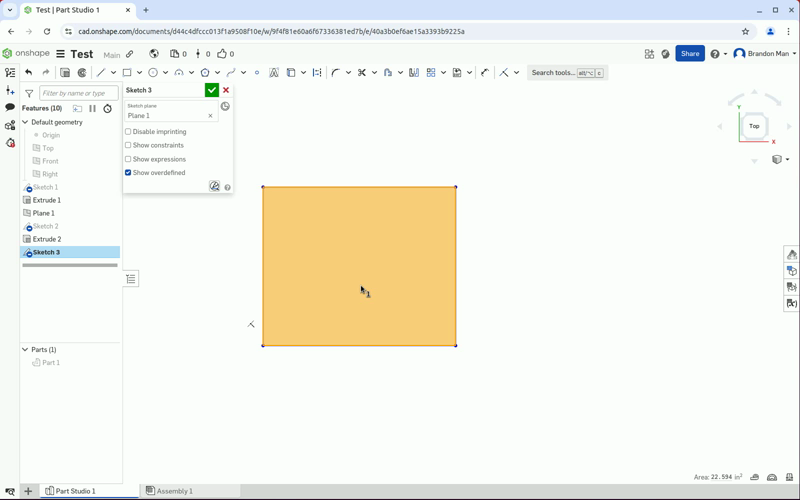
scroll(-6)
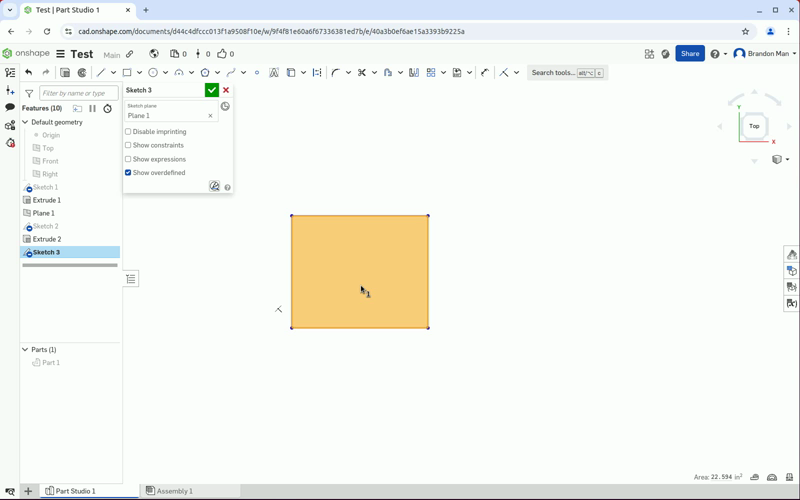
scroll(-6)
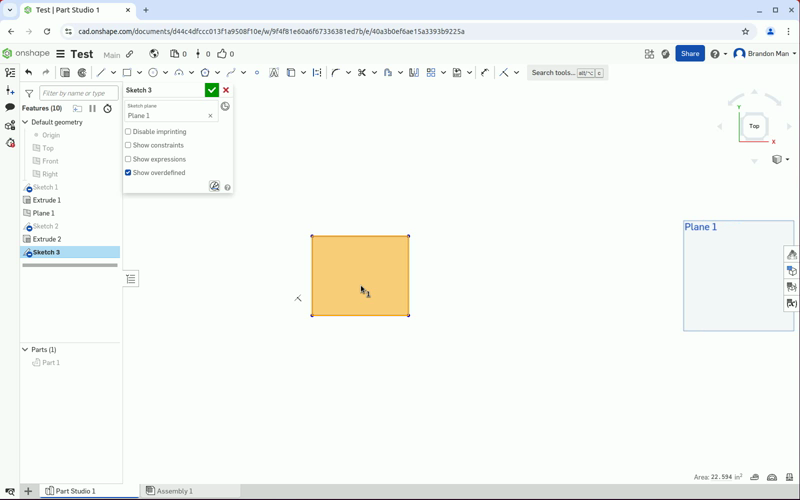
scroll(-6)
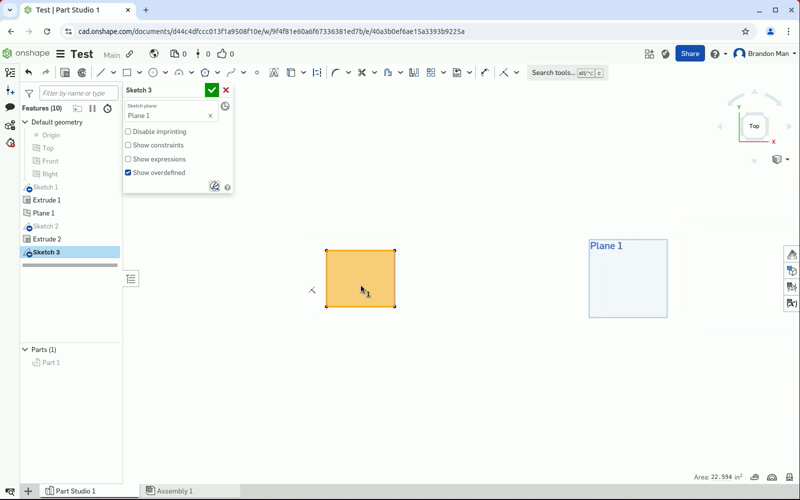
scroll(-6)
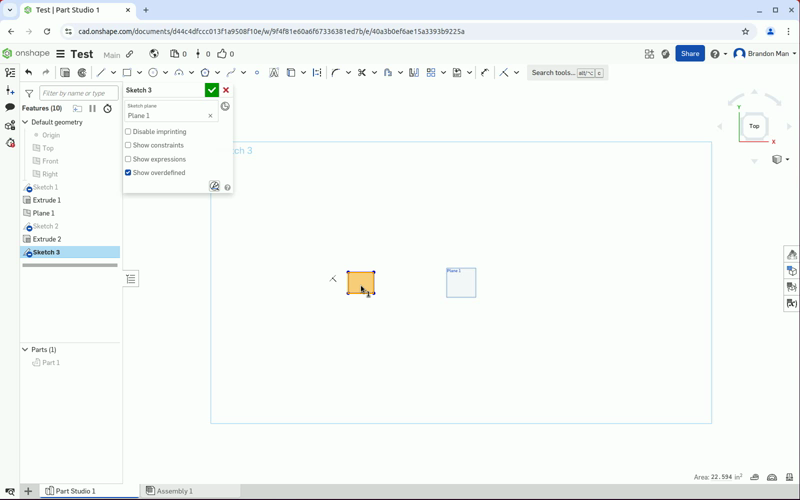
mouse_move(73, 352)
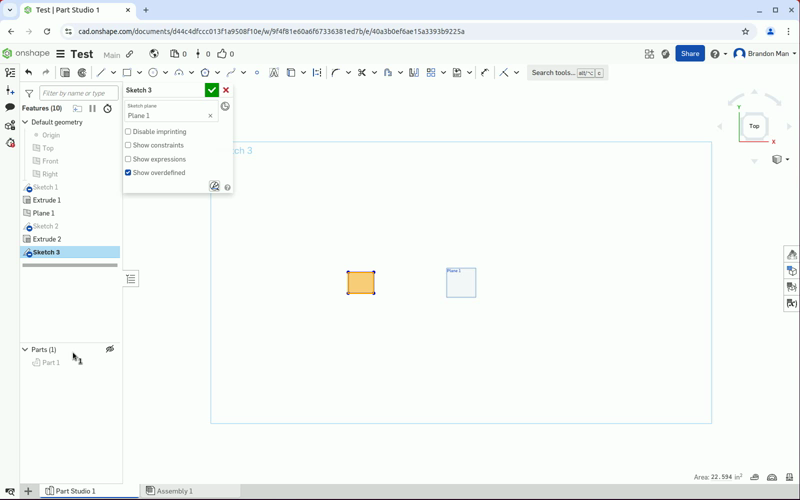
key(shift+y)
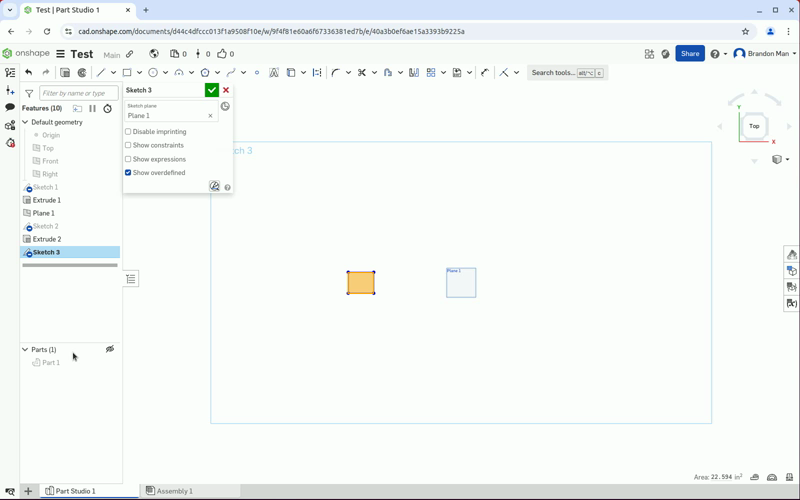
key(shift+e)
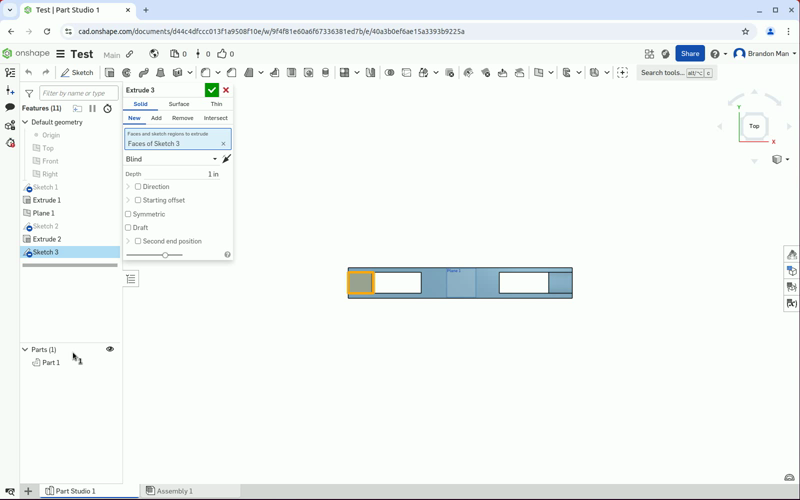
mouse_move(143, 106)
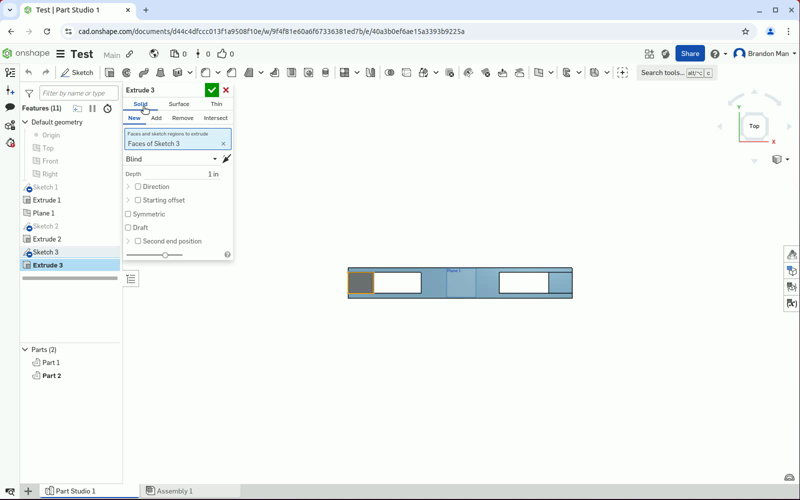
click(143, 106)
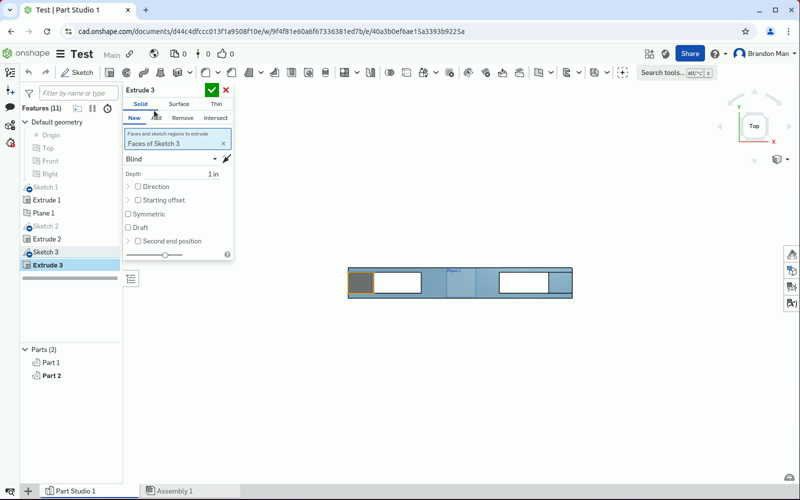
mouse_move(186, 120)
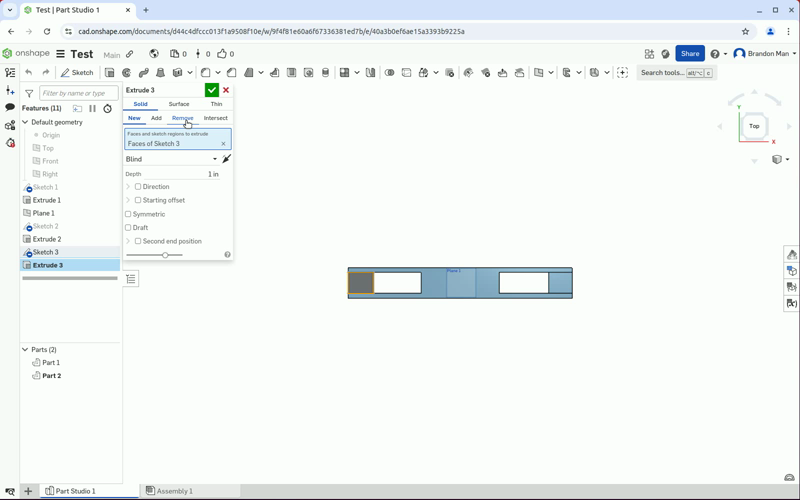
click(186, 120)
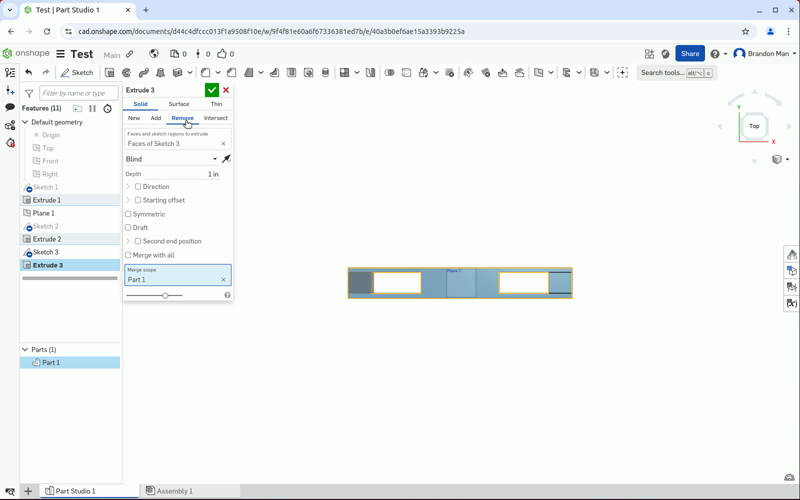
key(tab, 4)
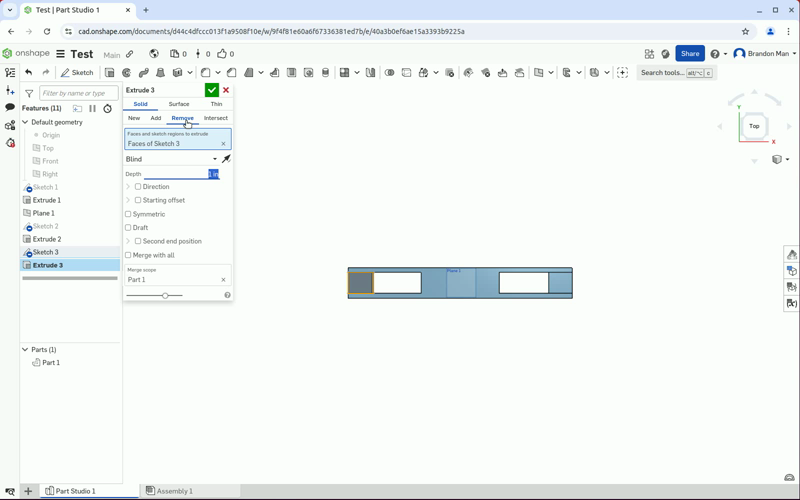
text(1.444)
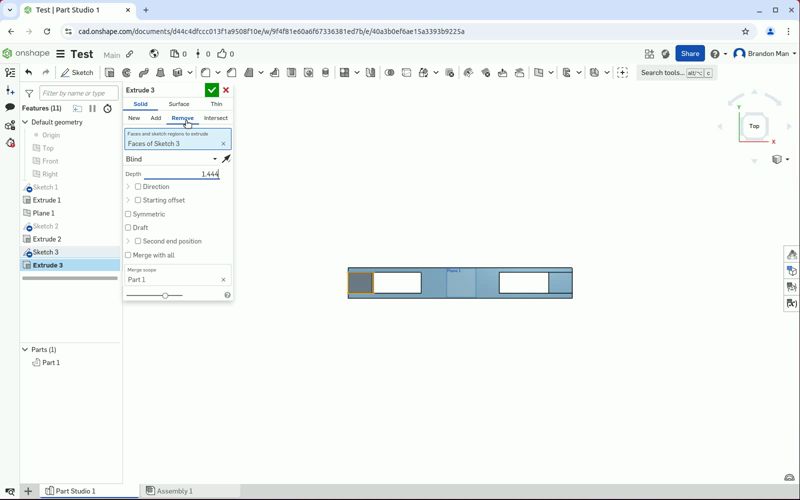
key(tab, 6)
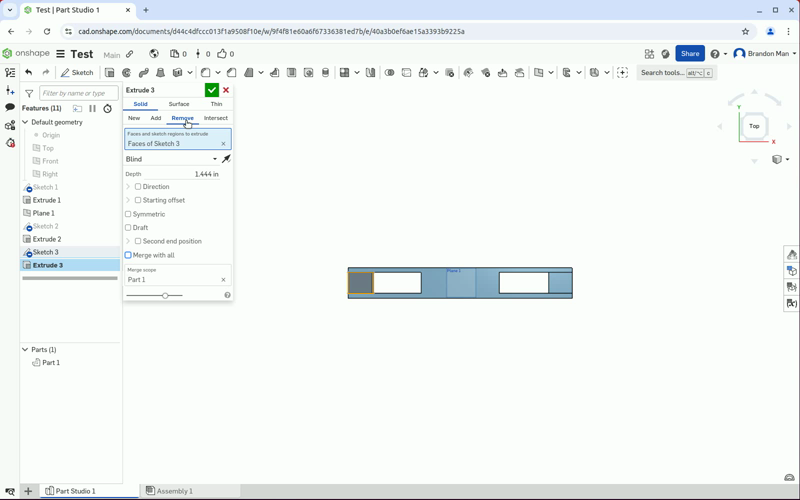
key(space)
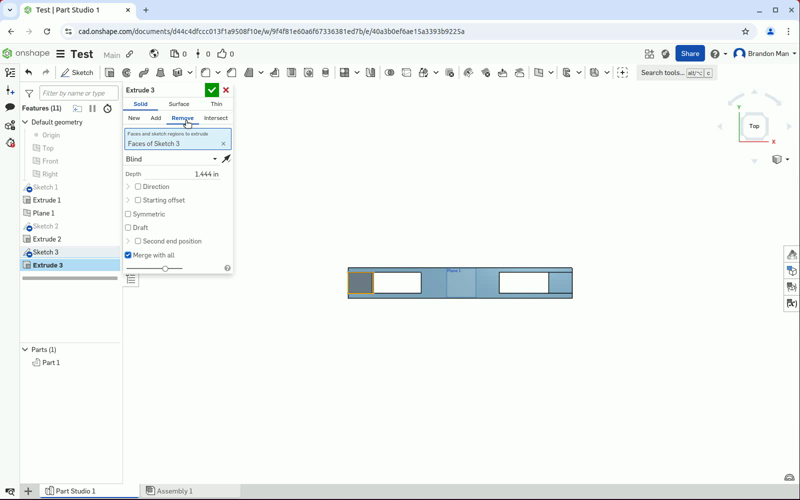
key(enter)
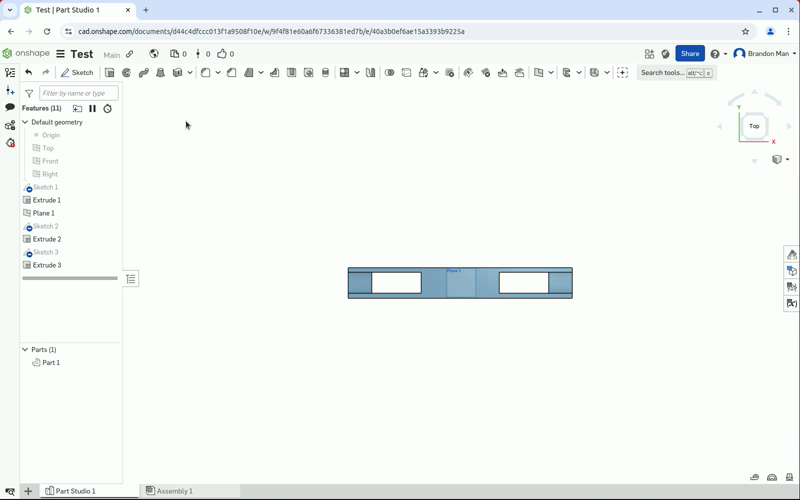
key(shift+h)
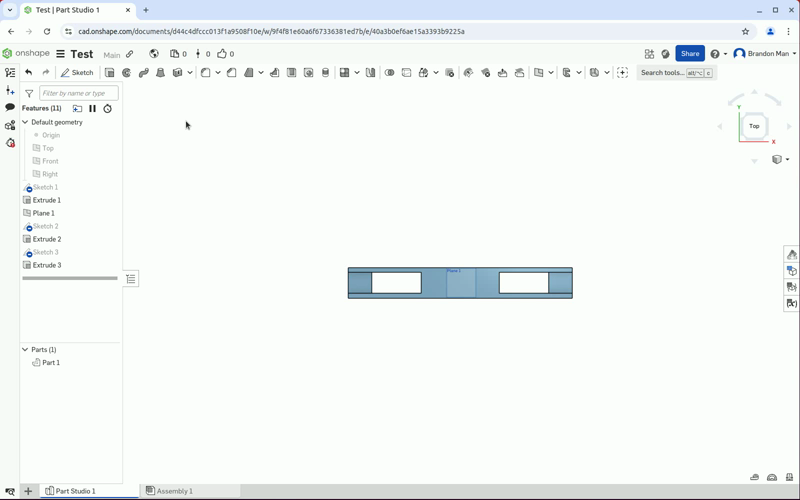
key(shift+h)
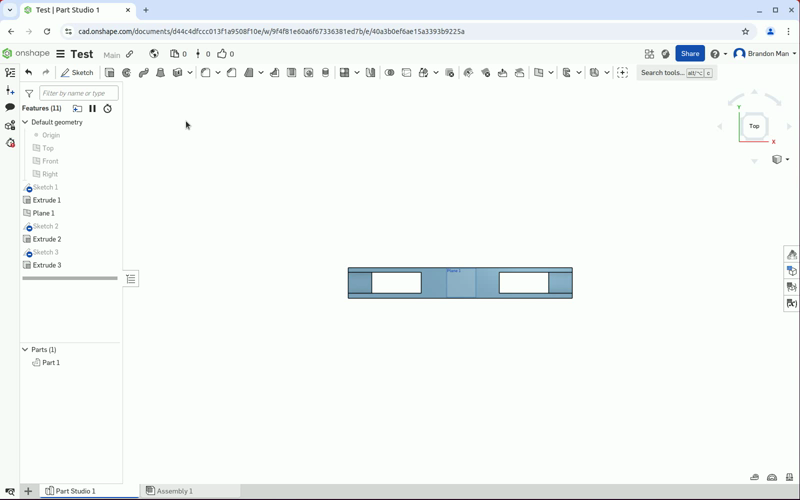
mouse_move(73, 189)
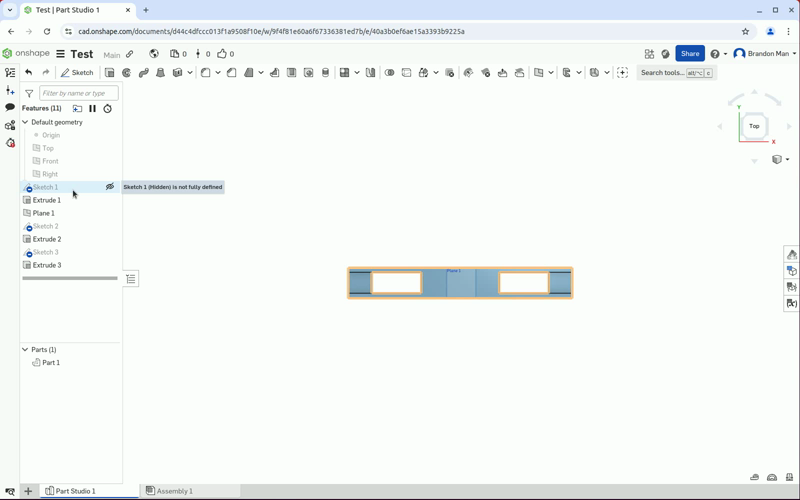
click(73, 189)
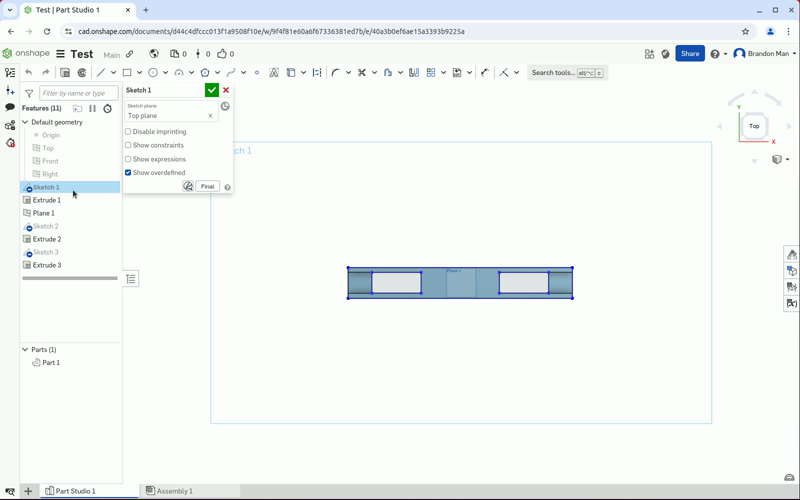
mouse_move(229, 92)
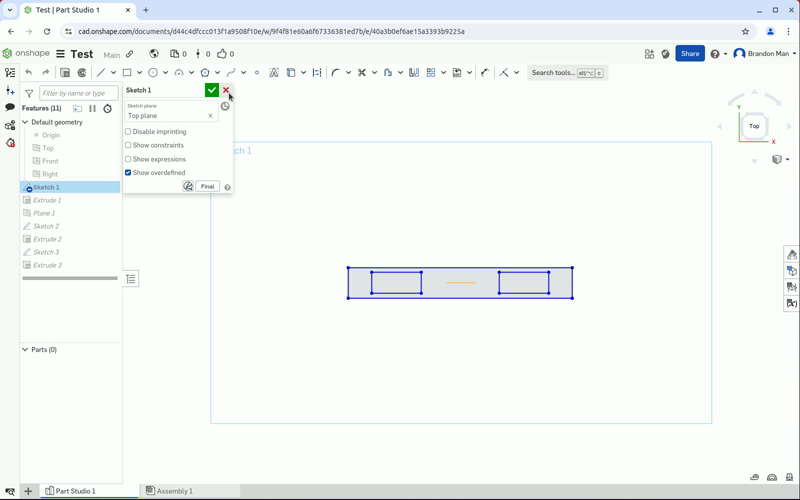
click(229, 92)
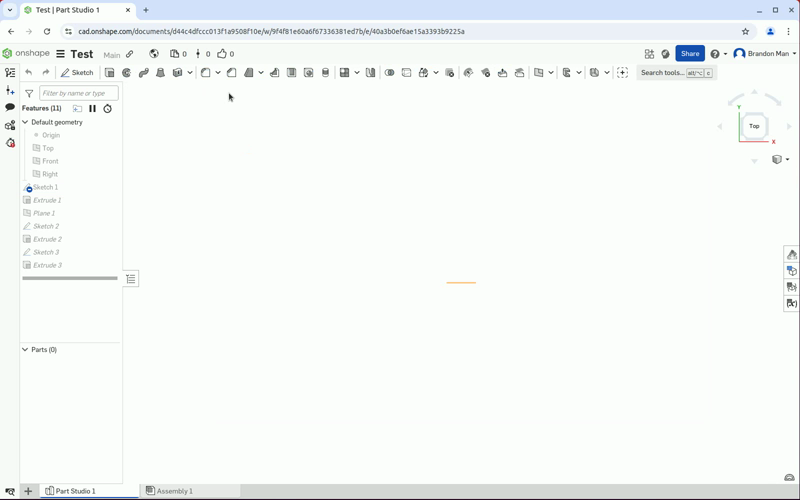
key(shift+s)
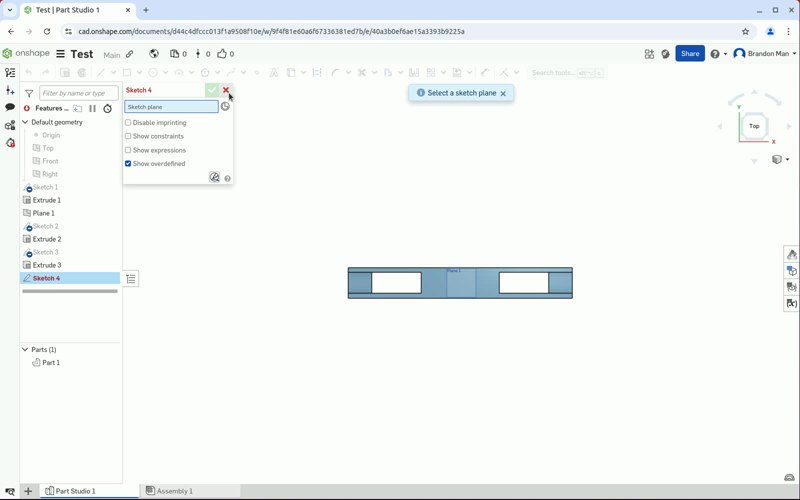
mouse_move(73, 215)
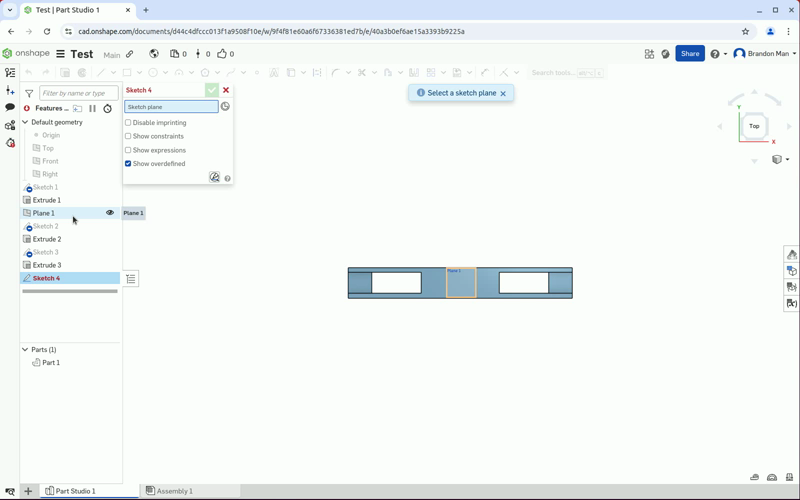
click(73, 215)
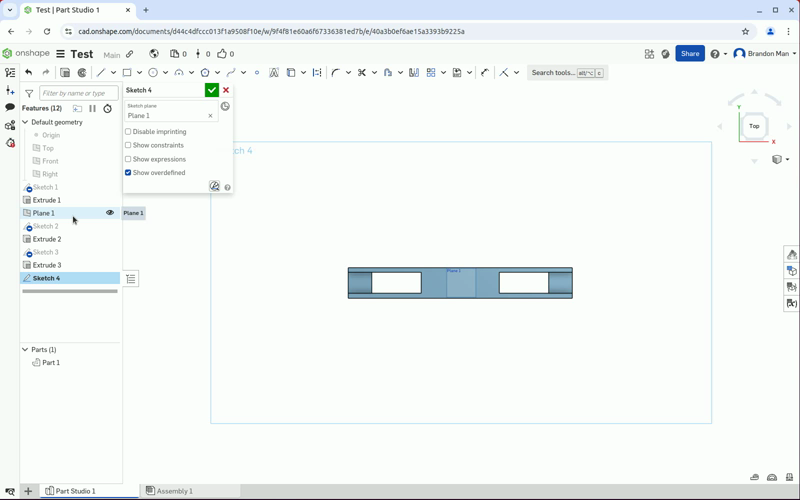
mouse_move(73, 352)
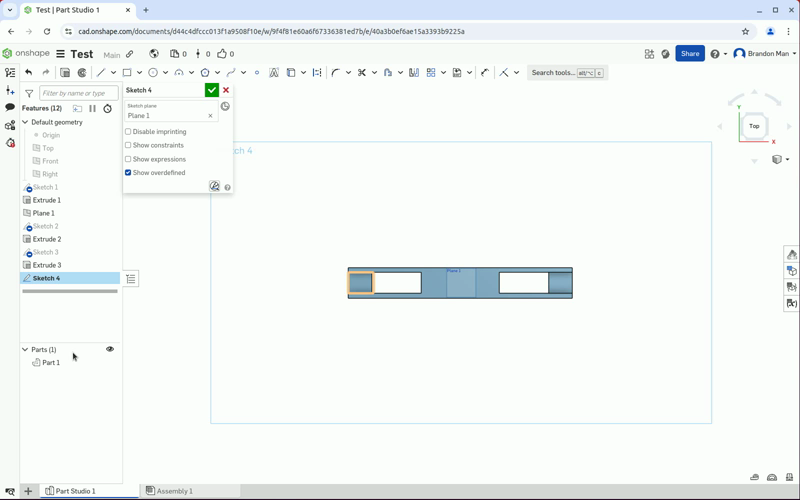
key(y)
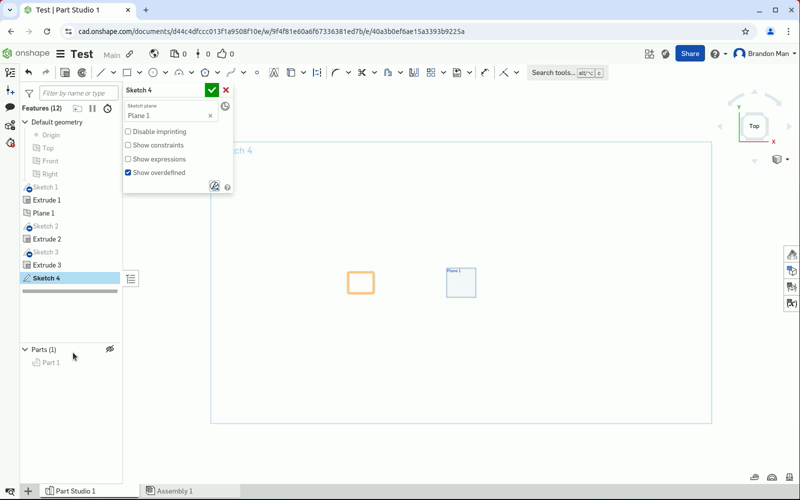
key(l)
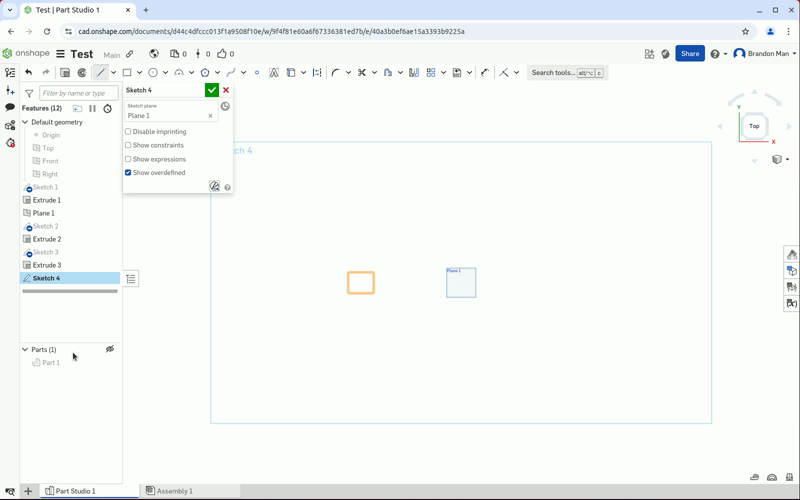
key_down(shift)
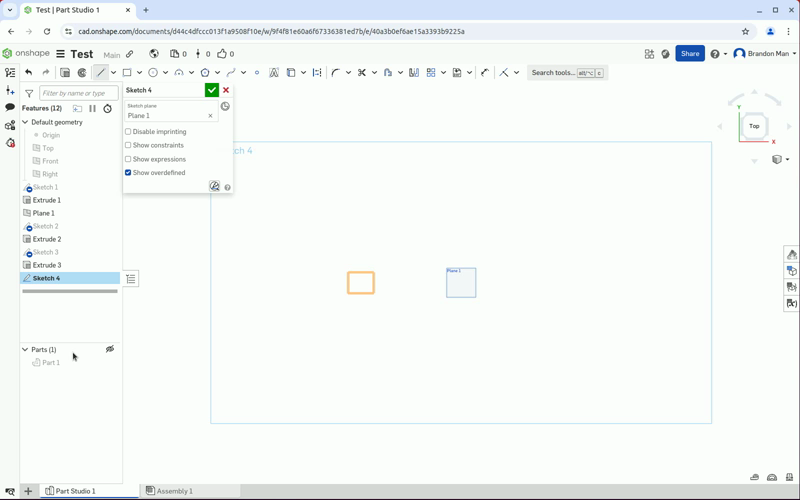
mouse_move(500, 293)
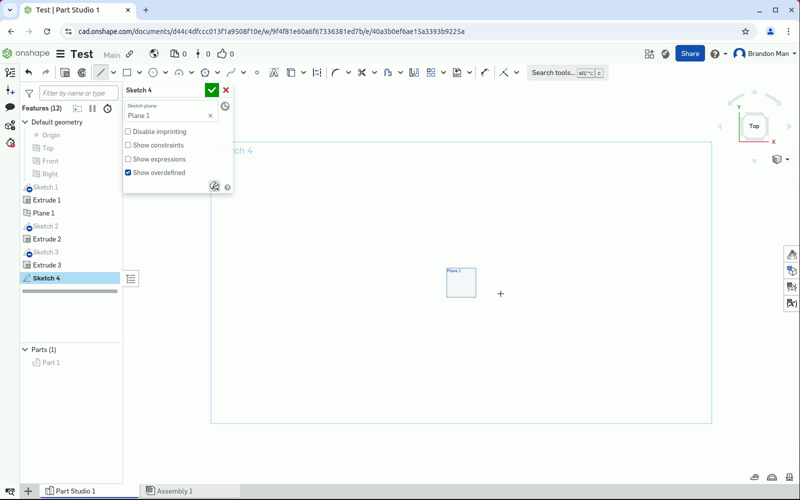
click(500, 293)
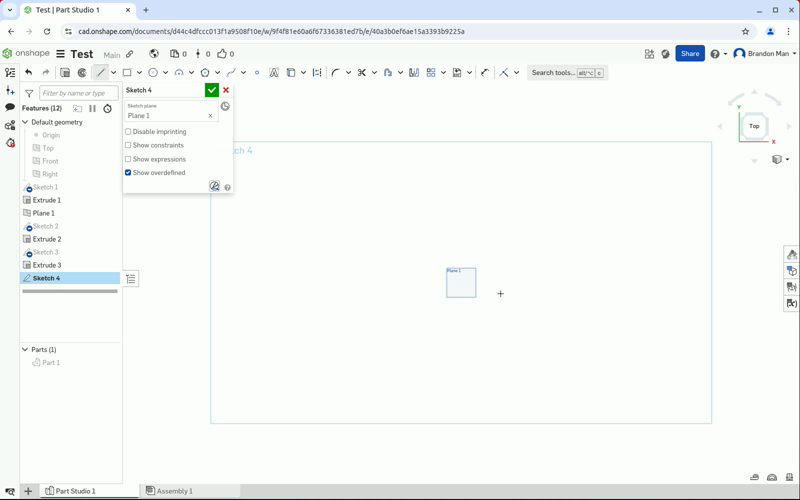
key_up(shift)
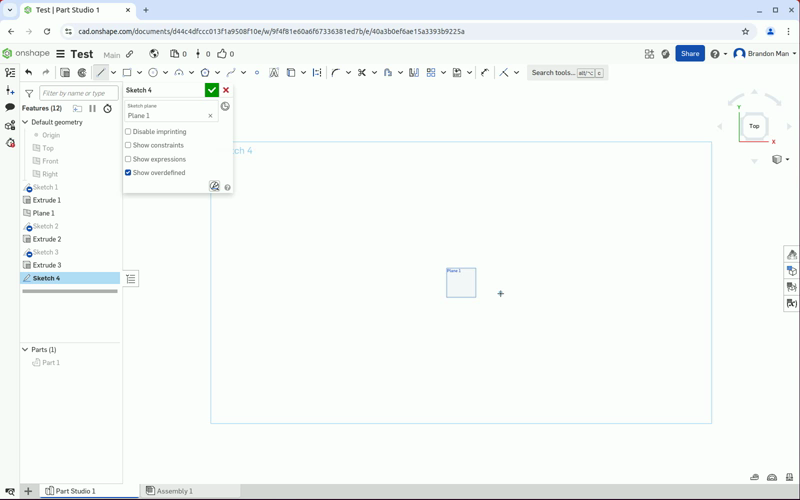
key_down(shift)
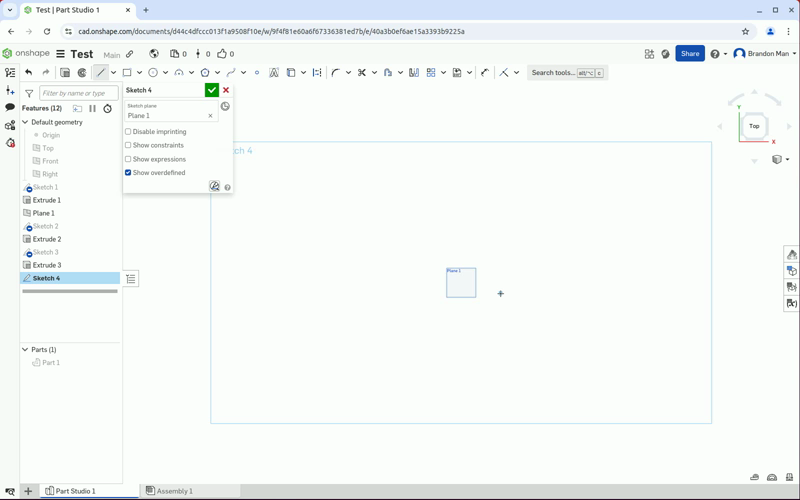
mouse_move(530, 293)
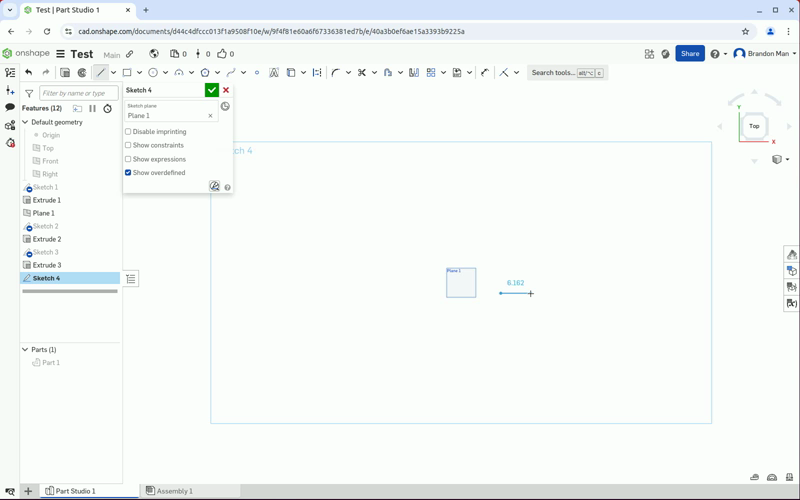
mouse_move(550, 293)
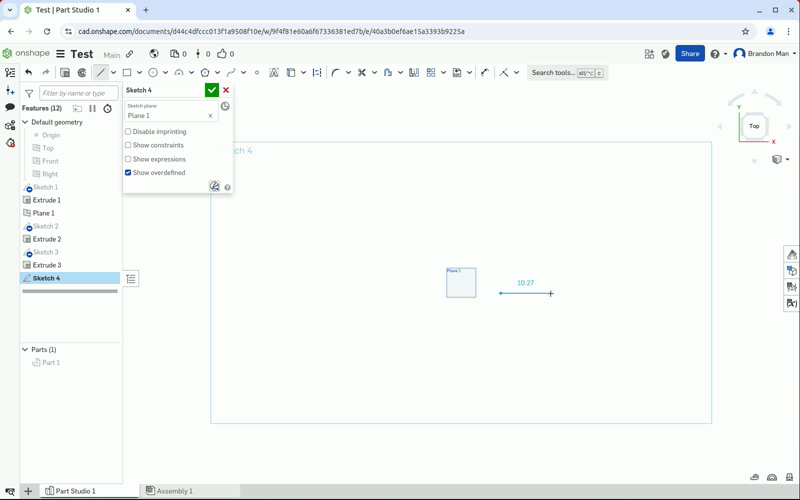
click(550, 293)
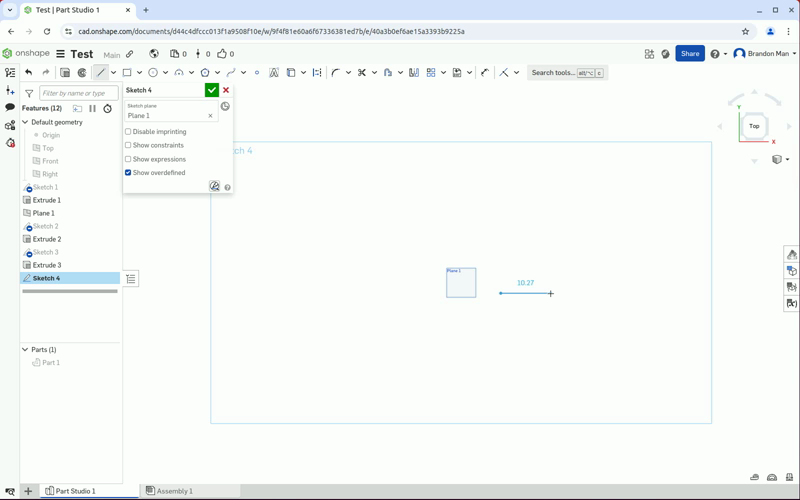
key_up(shift)
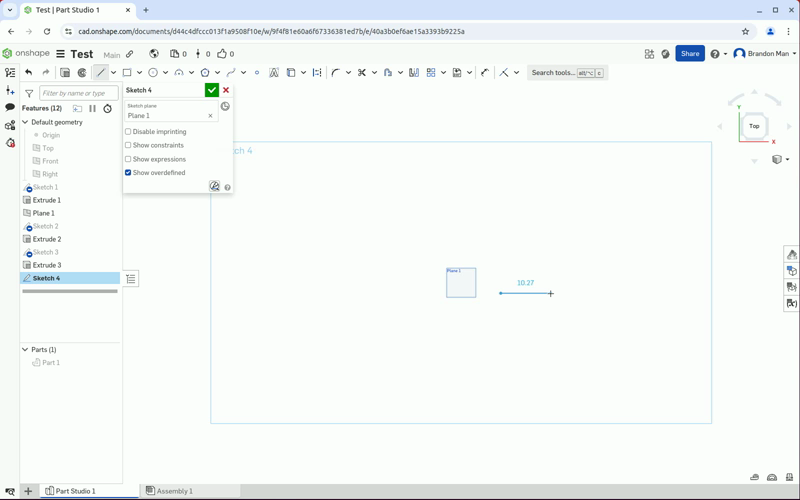
key_down(shift)
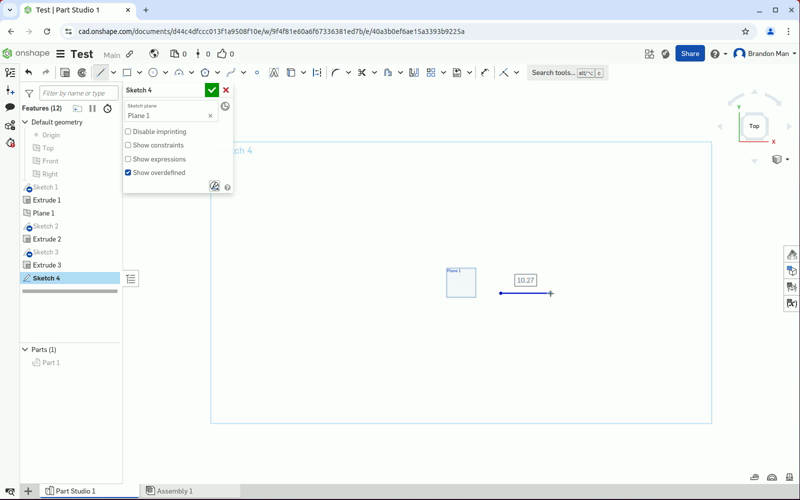
mouse_move(580, 293)
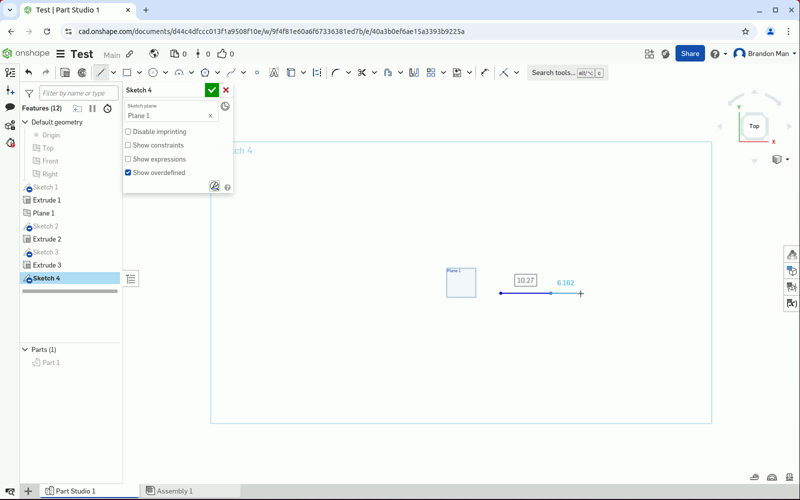
mouse_move(550, 273)
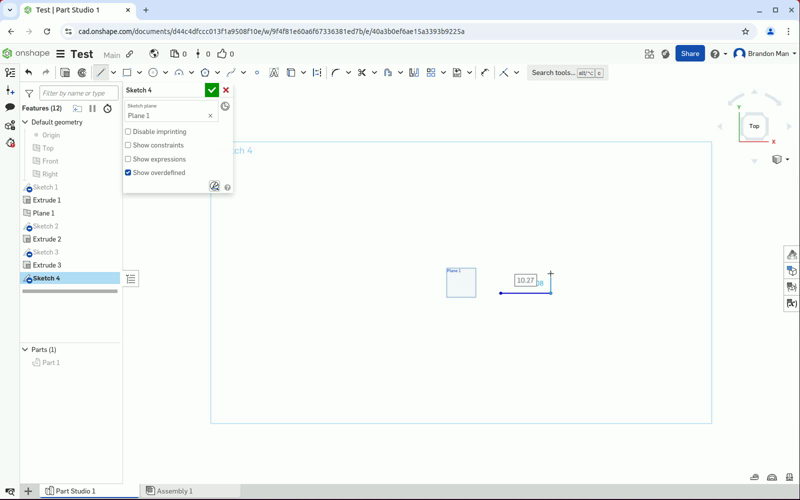
click(550, 273)
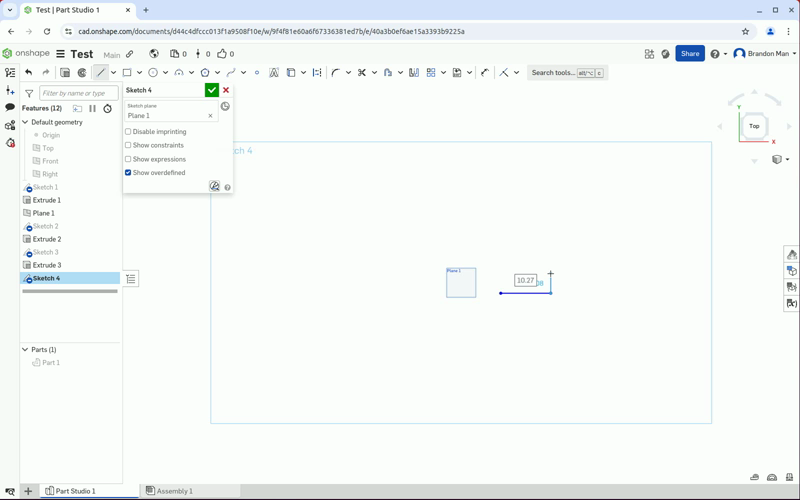
key_up(shift)
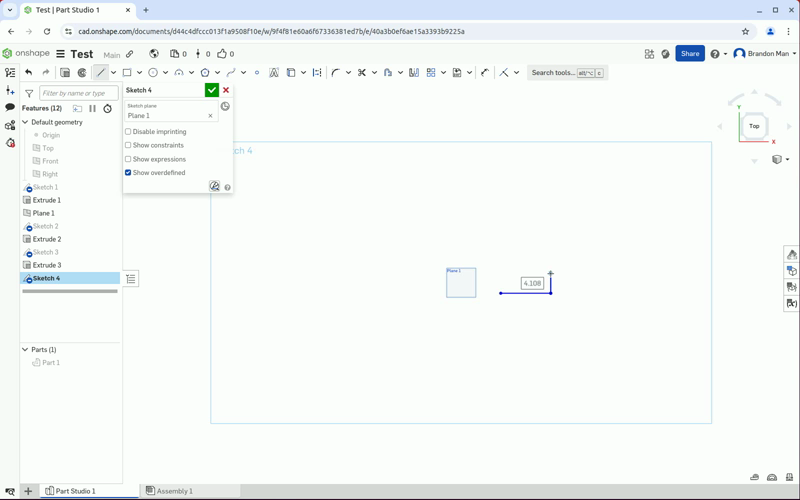
key_down(shift)
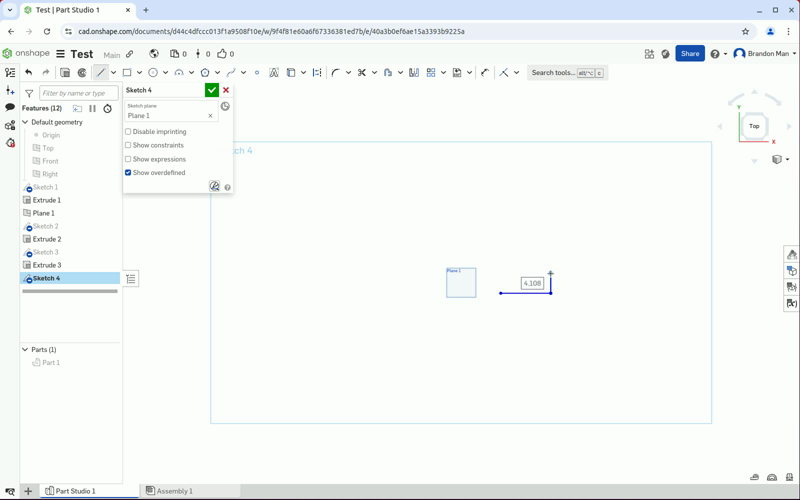
mouse_move(580, 273)
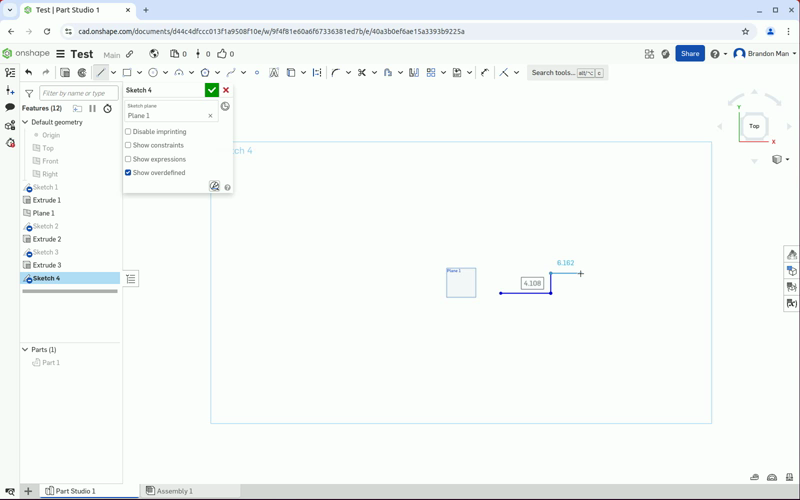
mouse_move(500, 273)
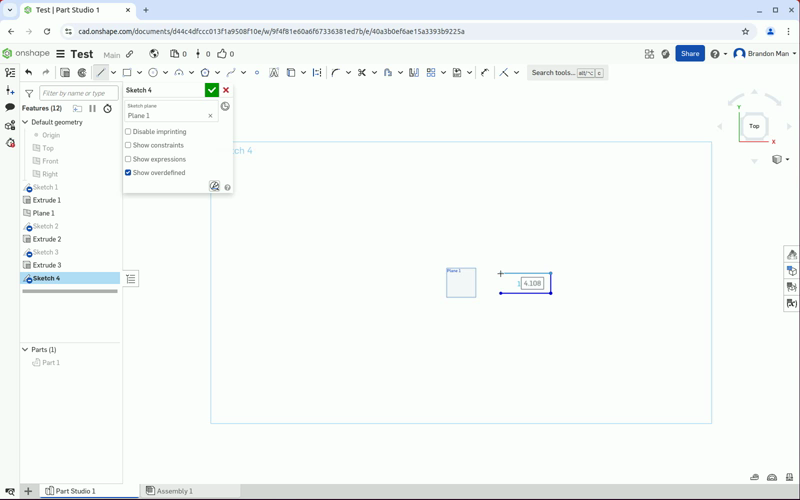
click(500, 273)
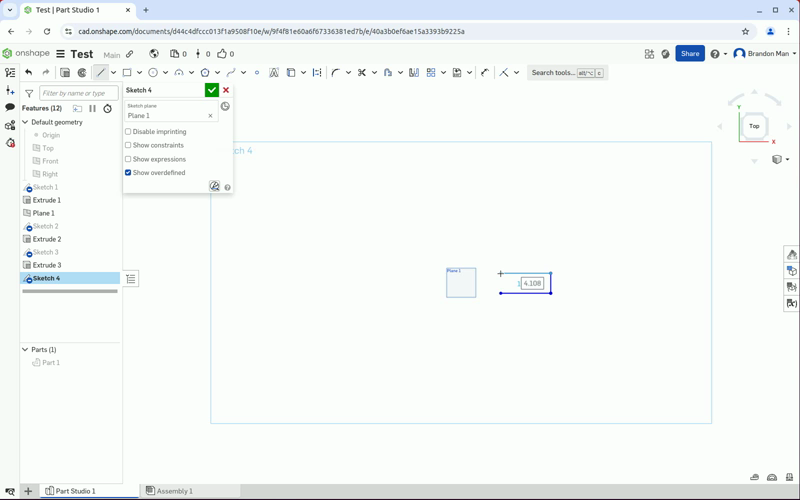
key_up(shift)
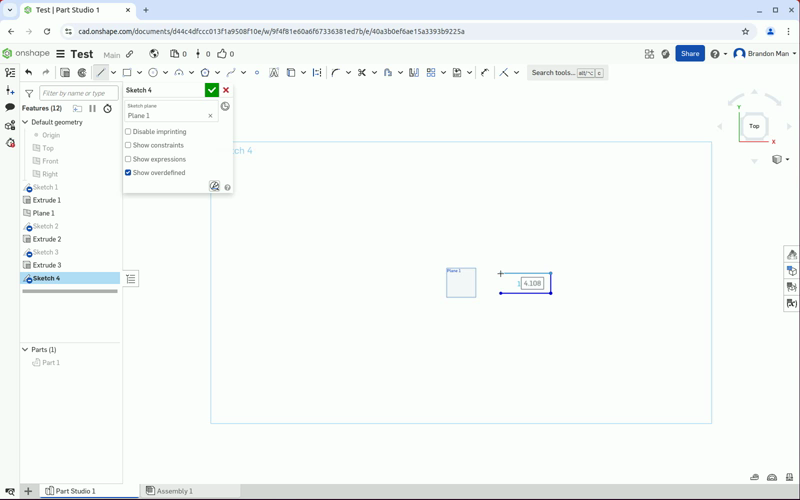
mouse_move(530, 273)
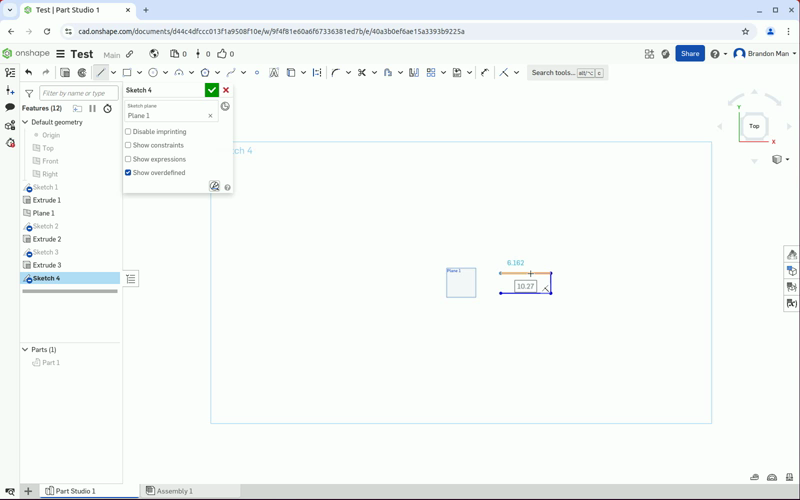
key_down(shift)
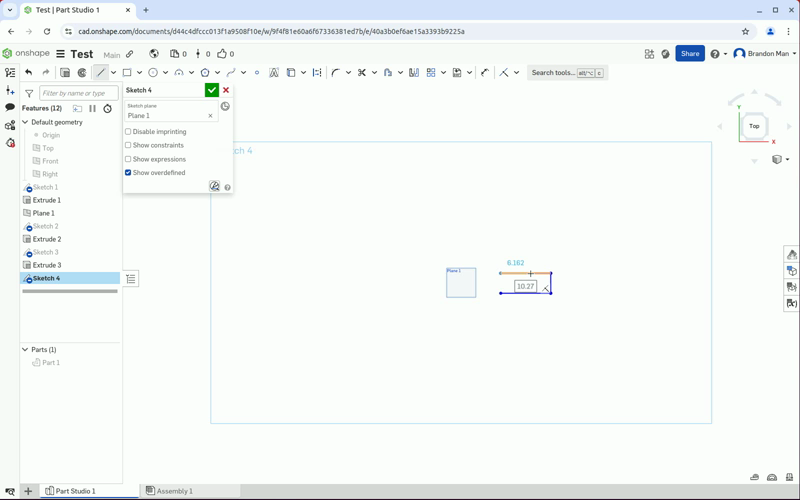
mouse_move(500, 293)
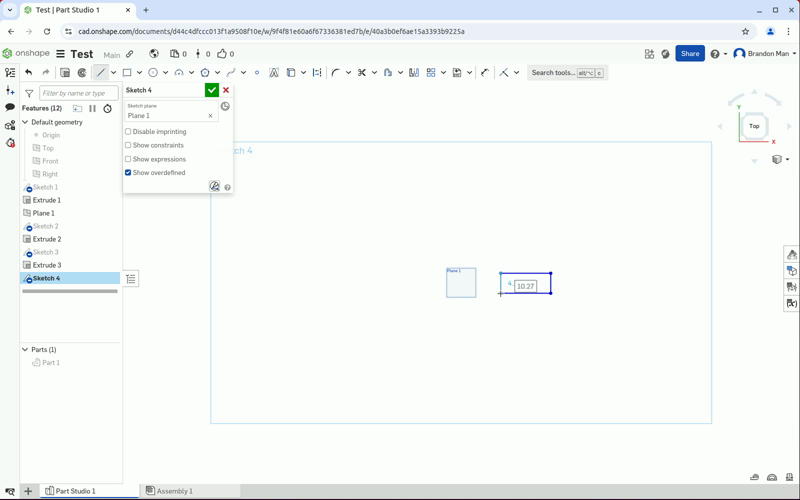
key_up(shift)
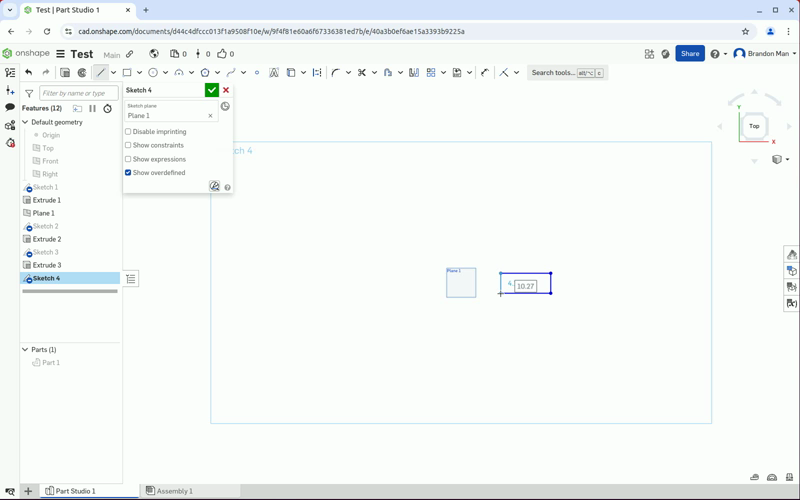
click(500, 293)
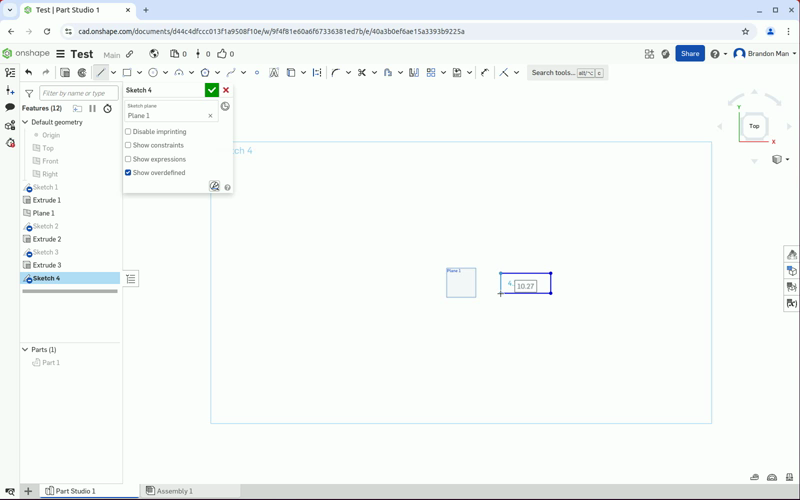
key(esc)
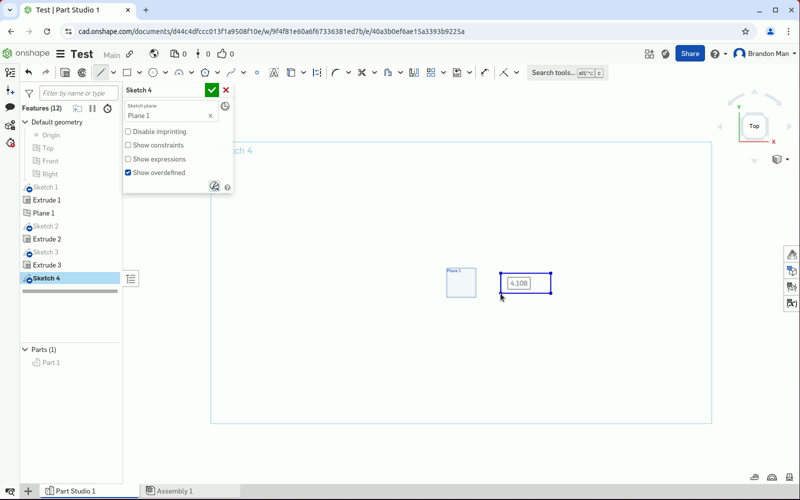
mouse_move(542, 292)
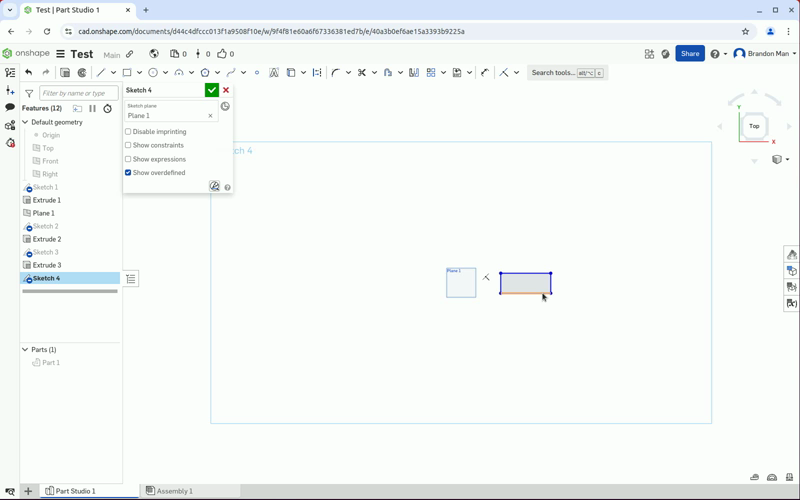
scroll(6)
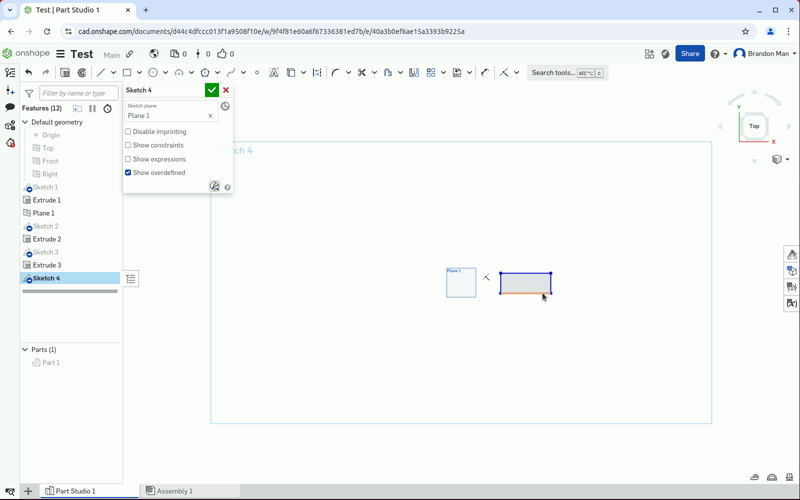
scroll(6)
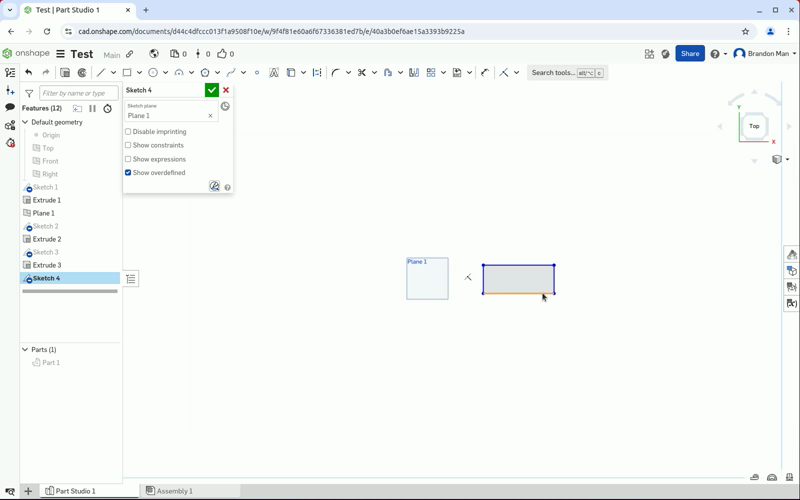
scroll(6)
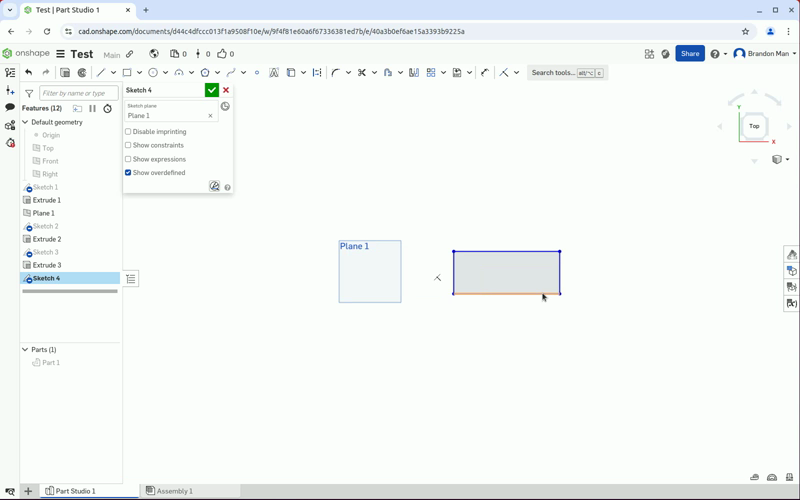
scroll(6)
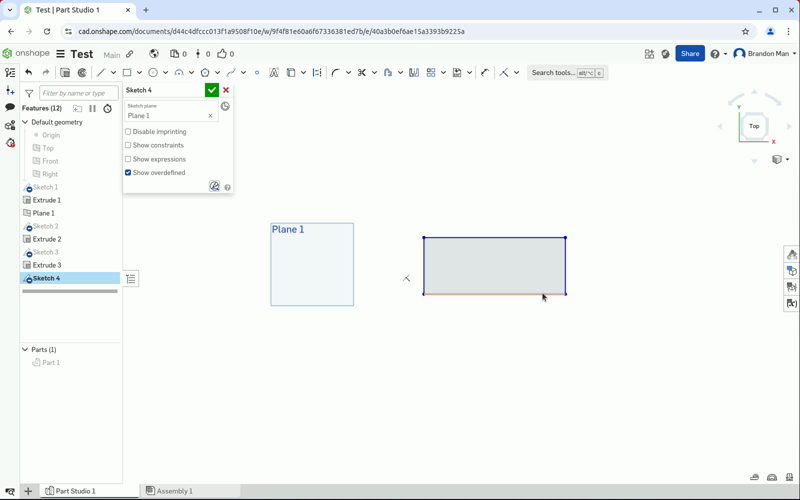
scroll(6)
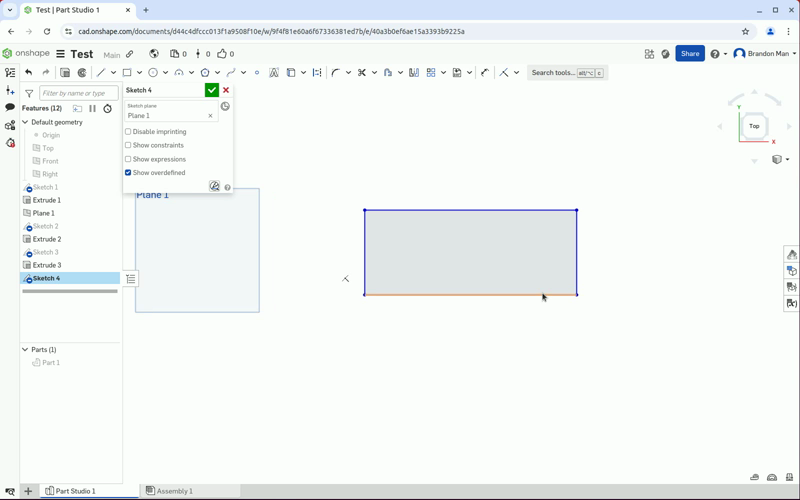
scroll(6)
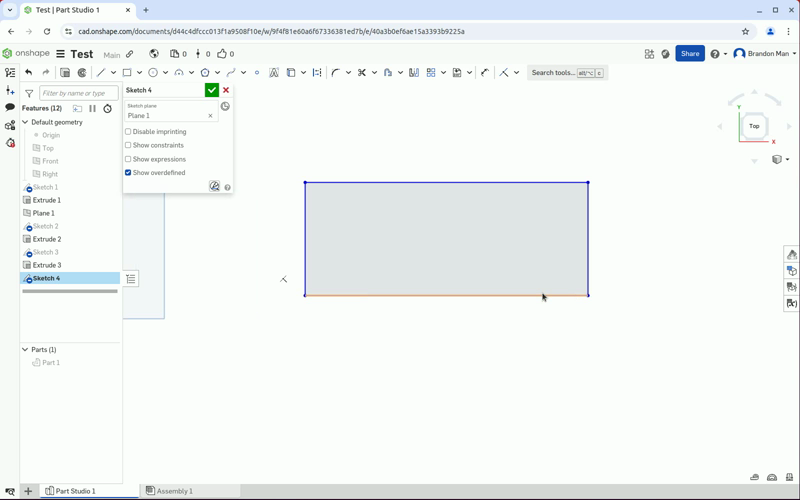
scroll(6)
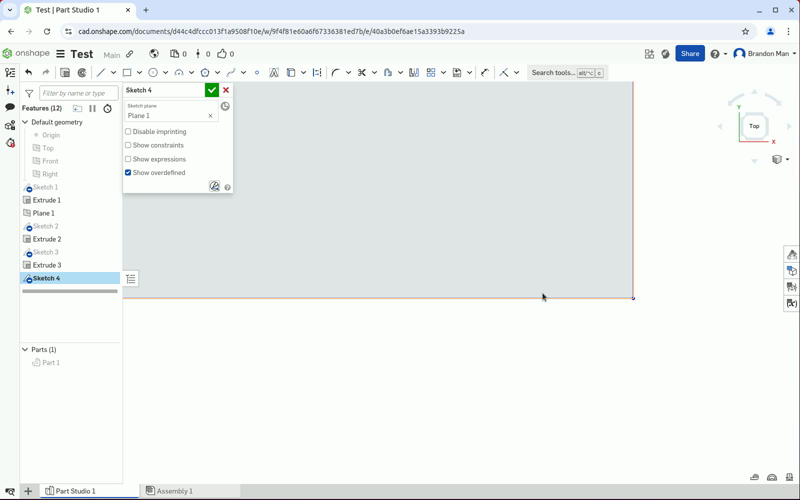
click(542, 292)
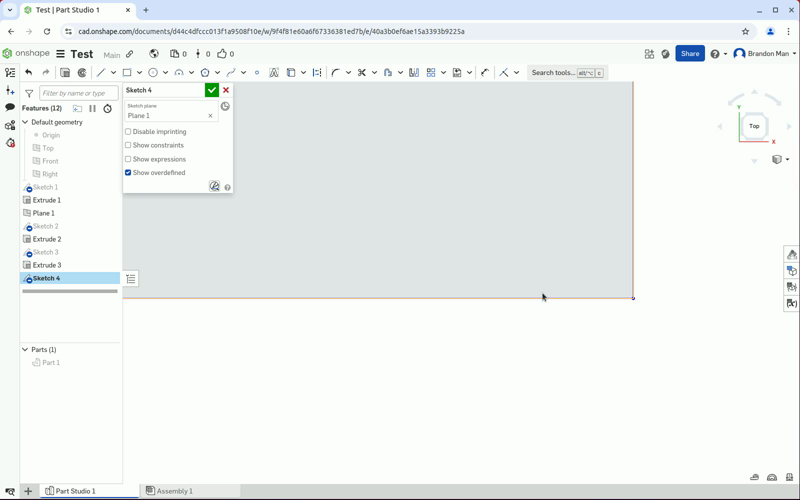
scroll(-6)
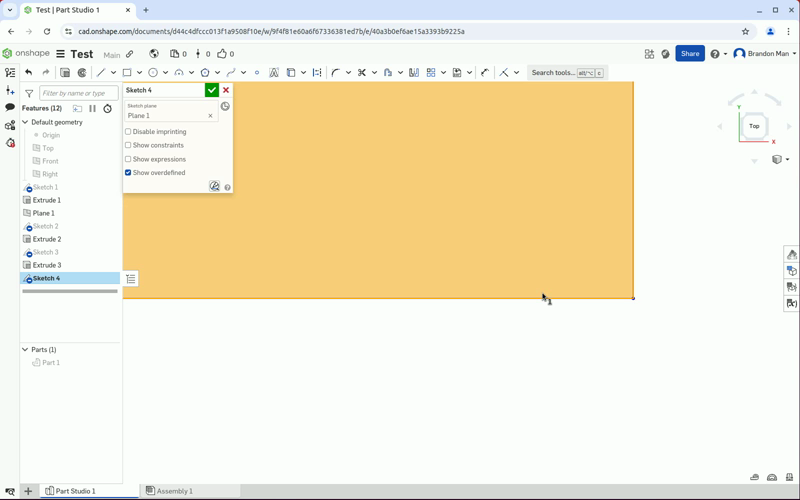
scroll(-6)
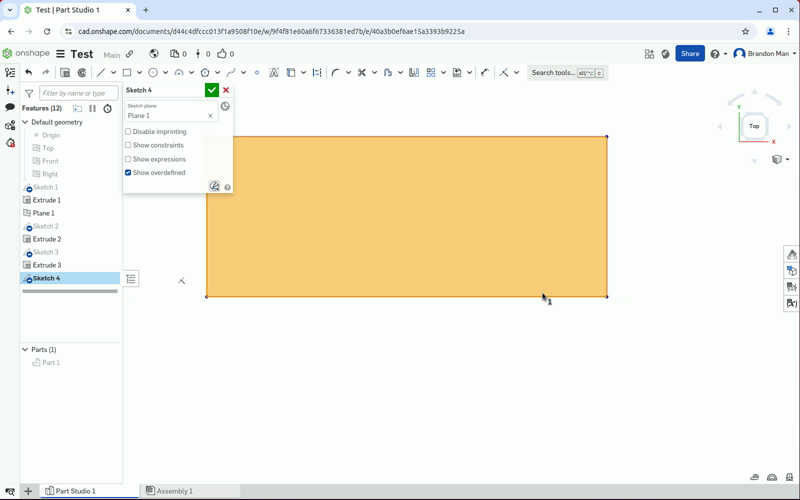
scroll(-6)
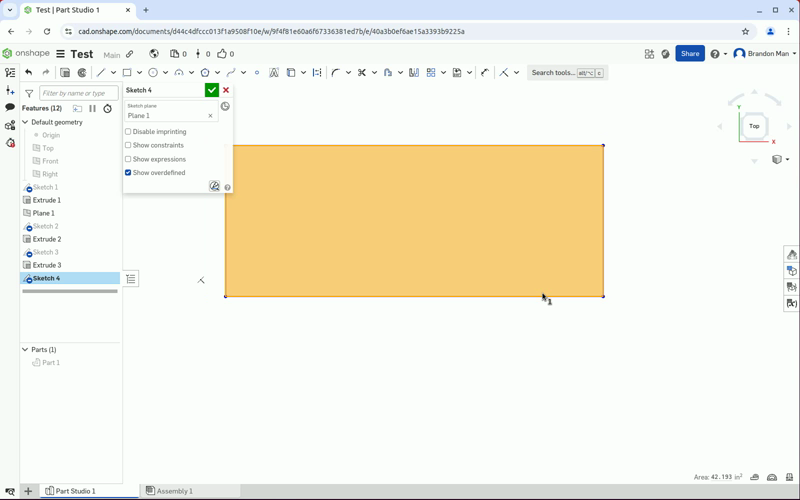
scroll(-6)
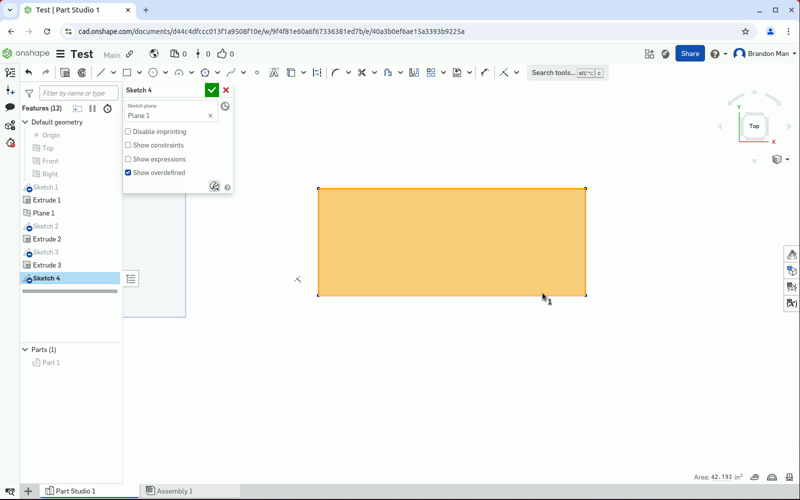
scroll(-6)
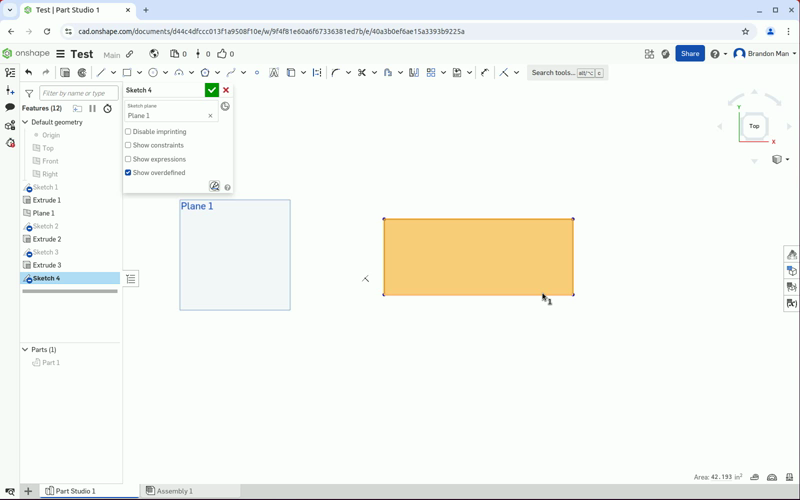
scroll(-6)
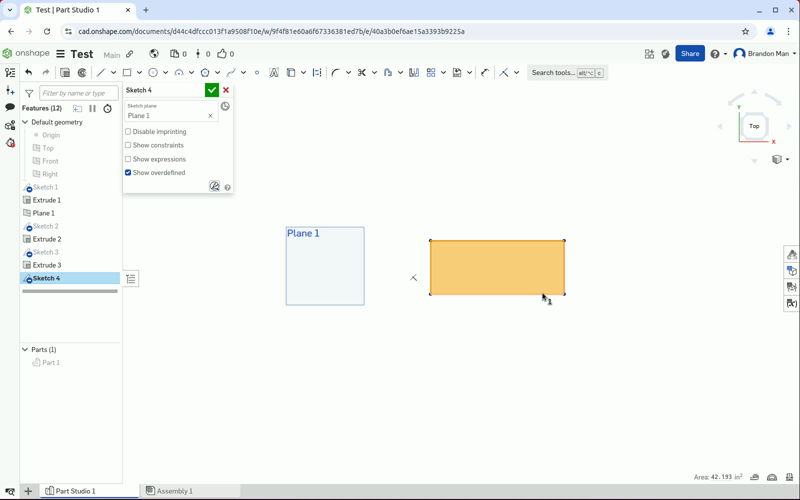
scroll(-6)
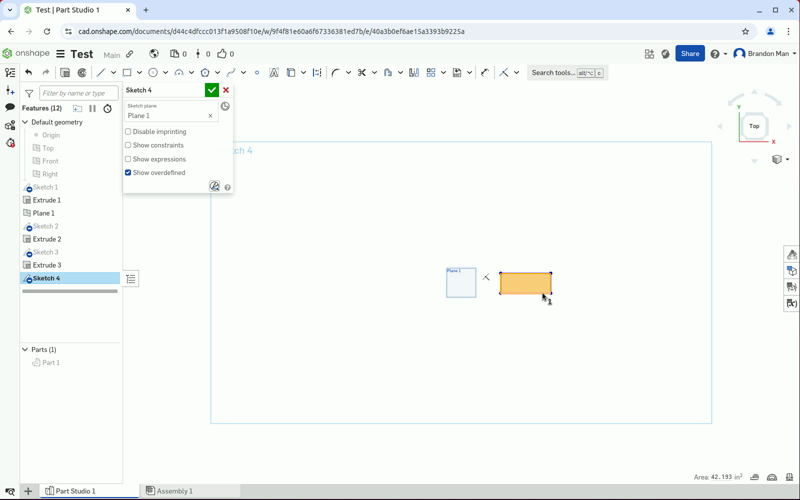
mouse_move(73, 352)
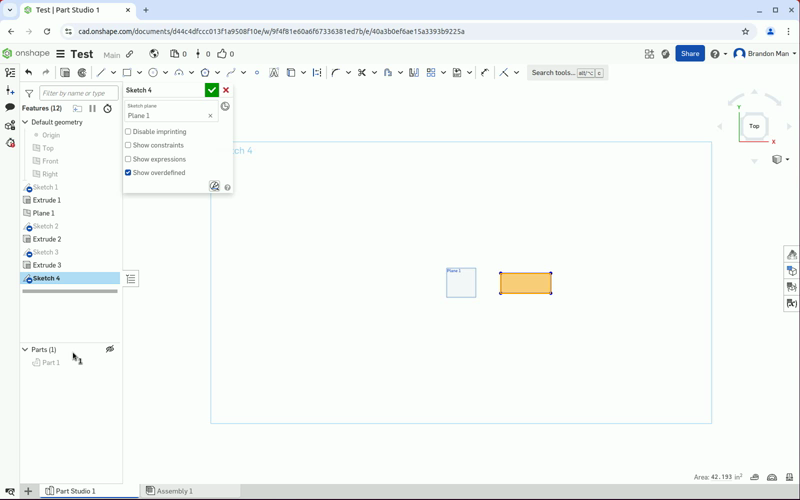
key(shift+y)
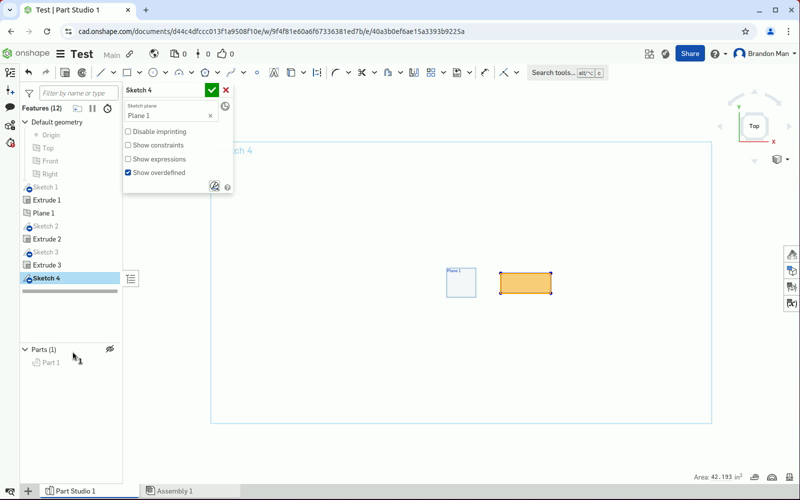
key(shift+e)
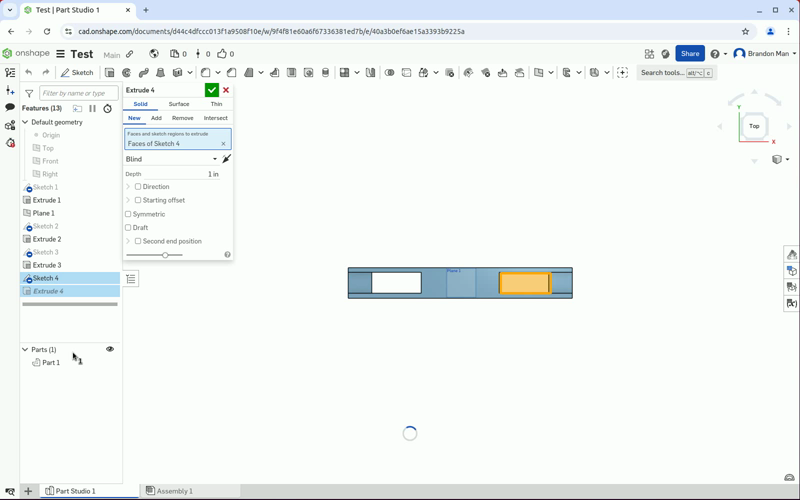
mouse_move(143, 106)
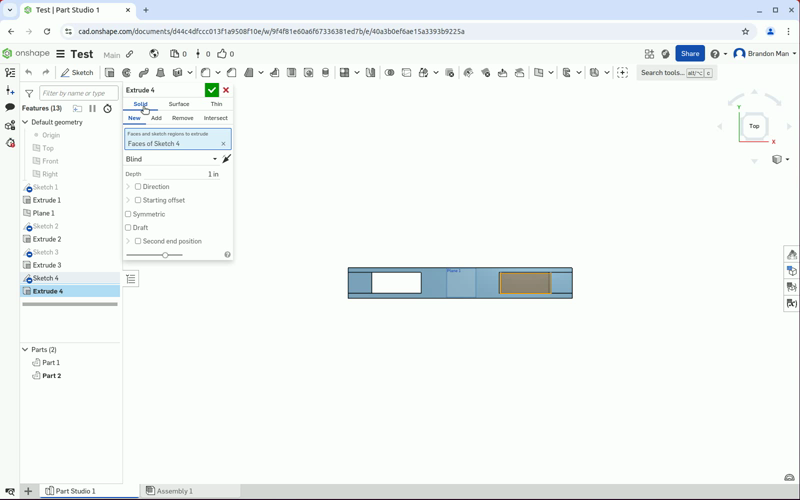
click(143, 106)
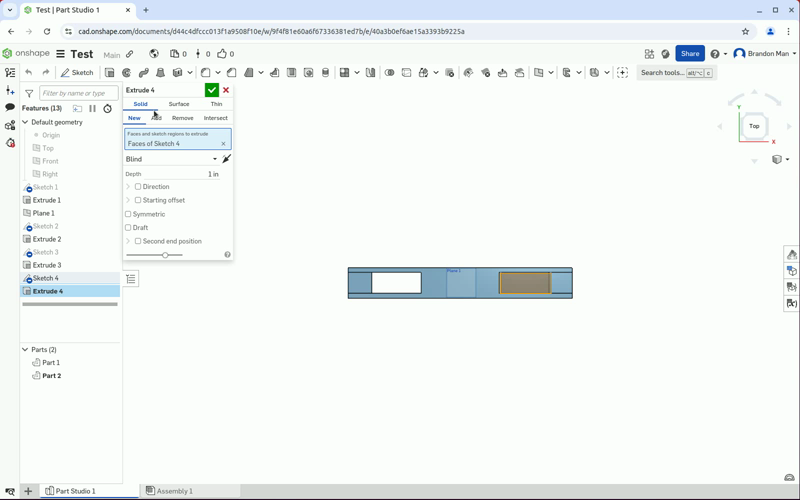
mouse_move(186, 120)
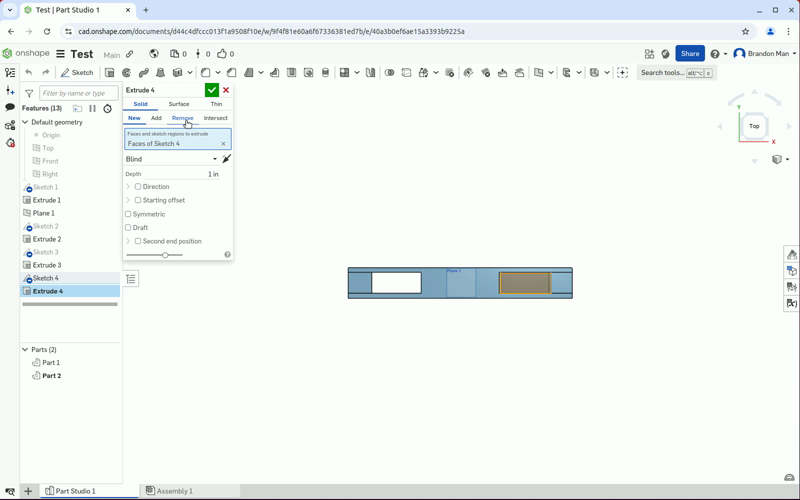
click(186, 120)
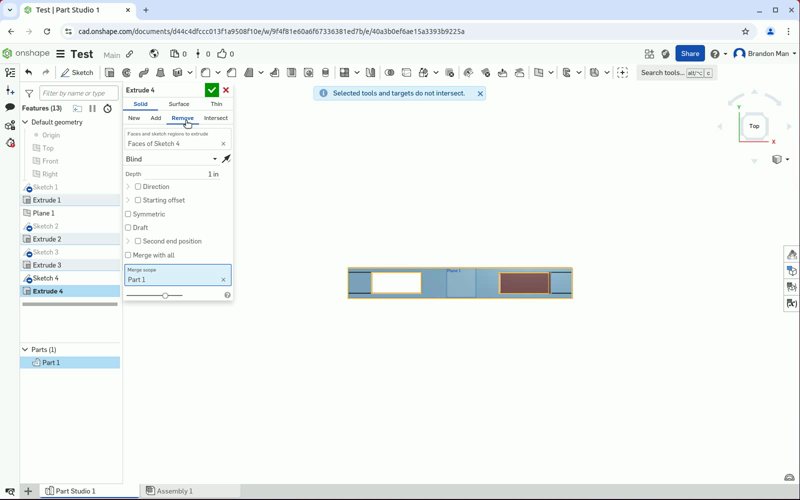
key(tab, 4)
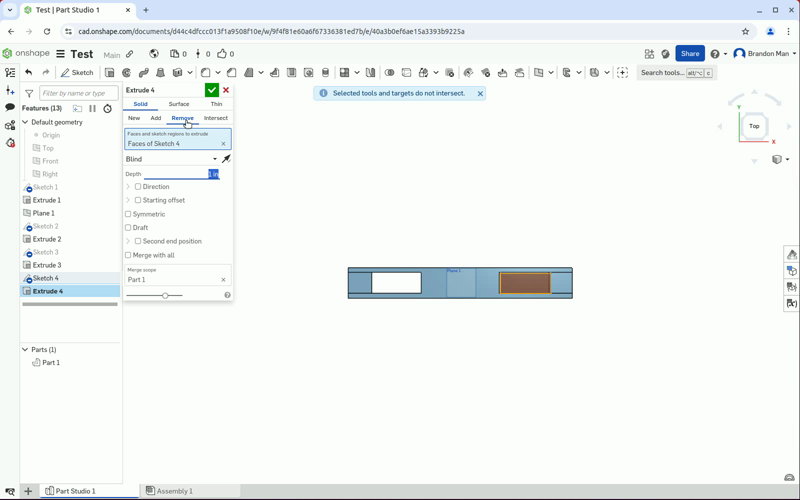
text(1.444)
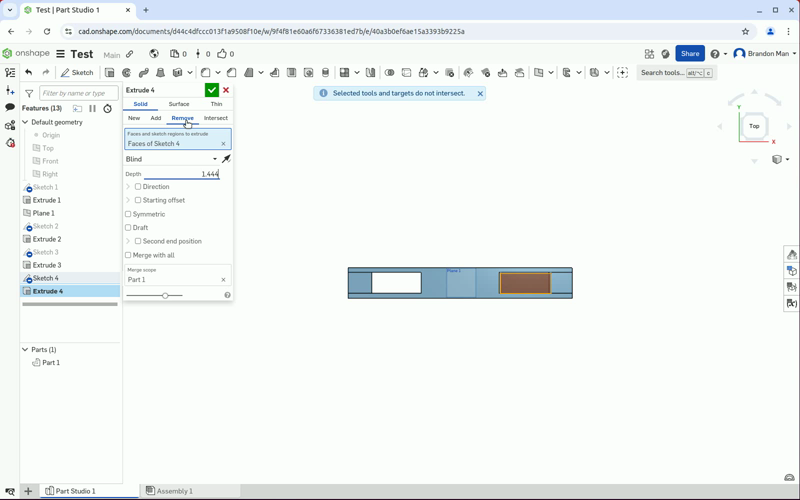
key(tab, 6)
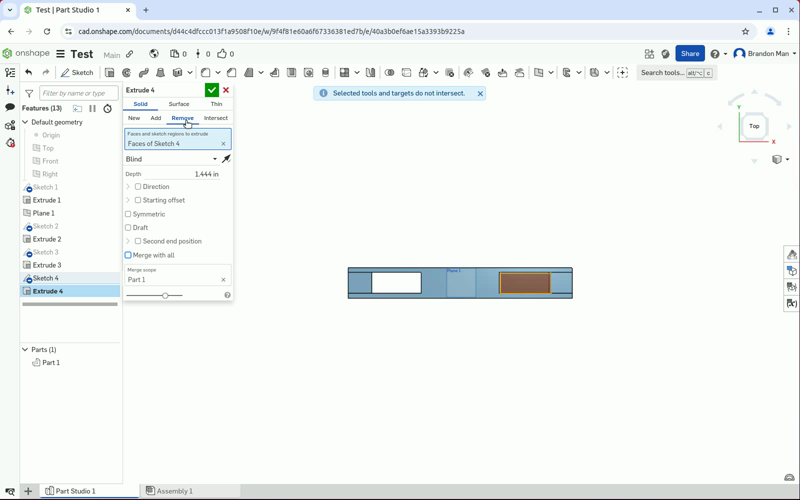
key(space)
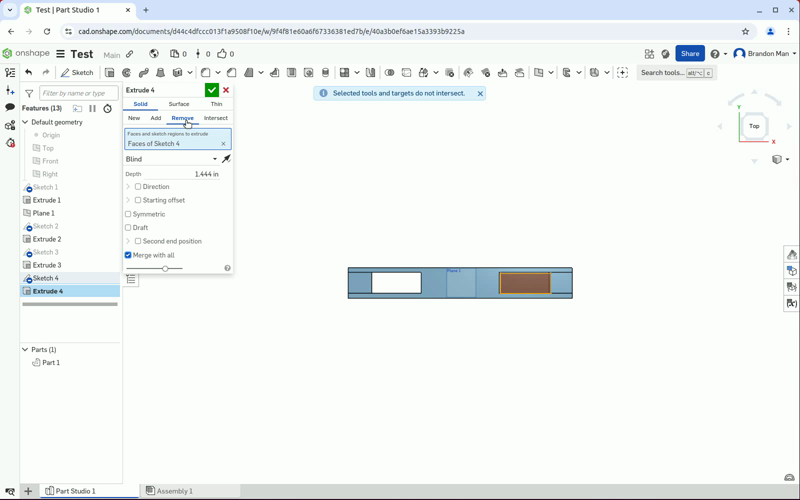
key(enter)
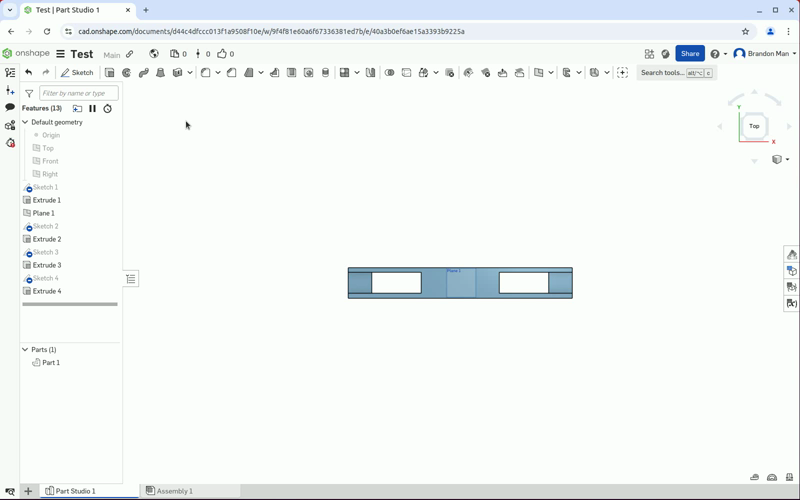
key(shift+h)
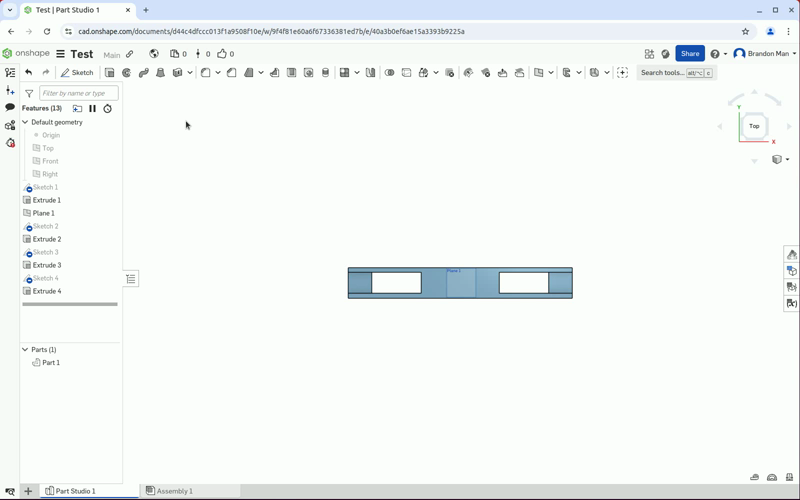
key(shift+h)
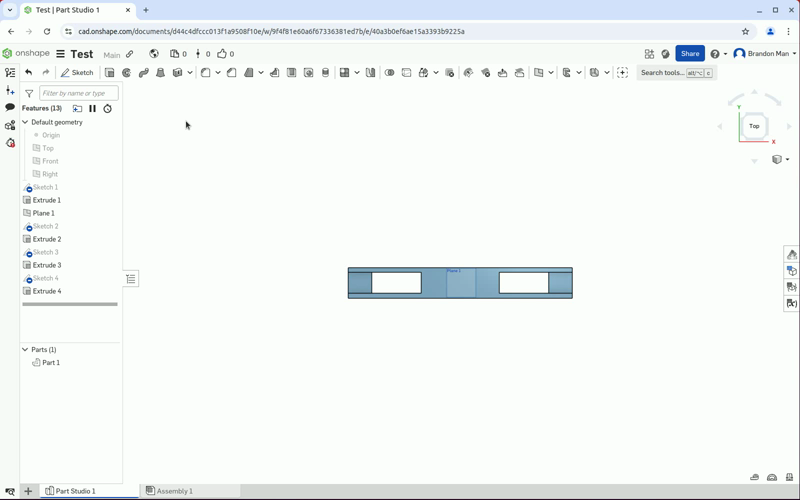
mouse_move(73, 189)
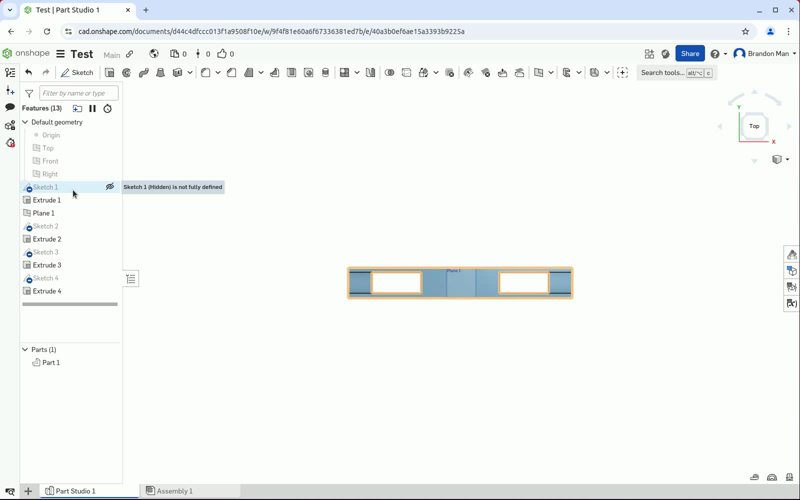
click(73, 189)
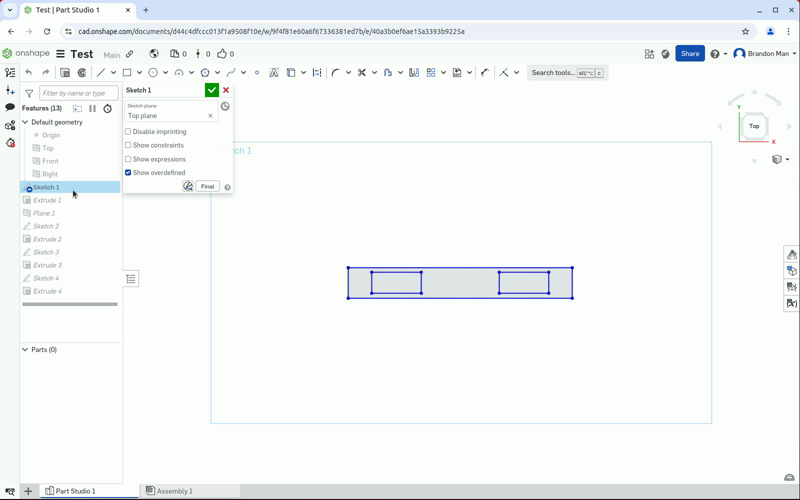
mouse_move(229, 92)
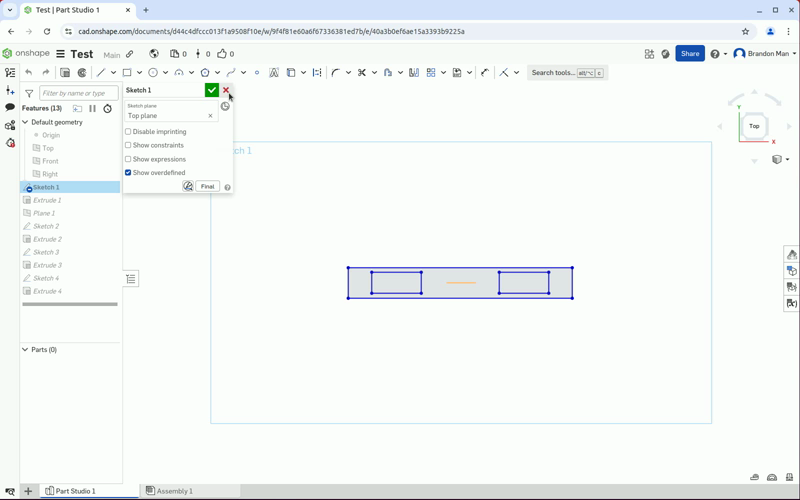
click(229, 92)
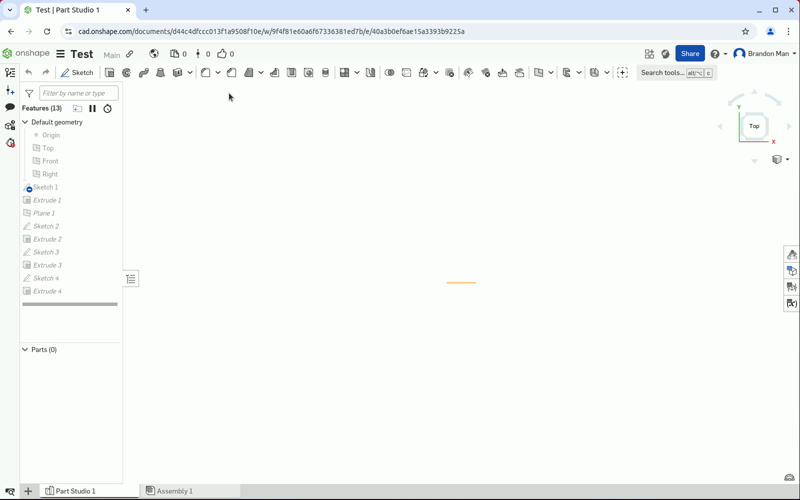
key(shift+s)
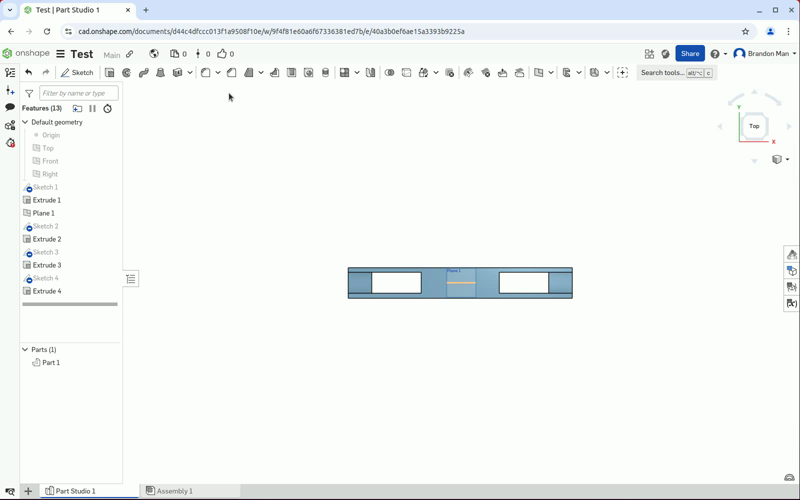
mouse_move(73, 215)
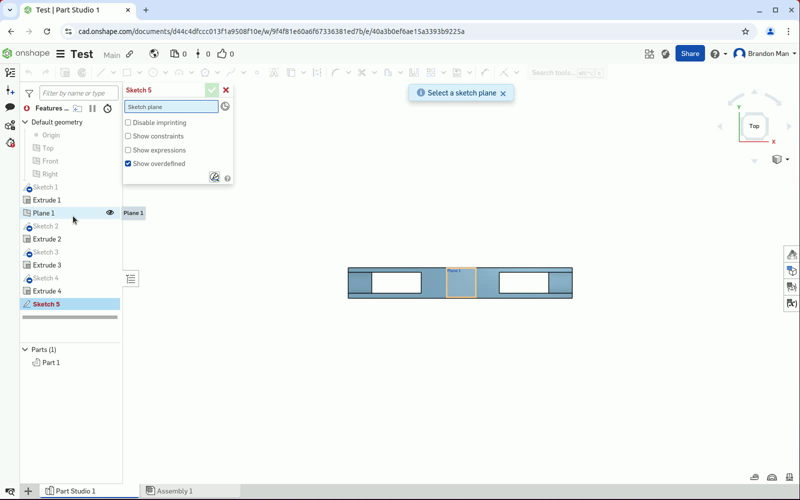
click(73, 215)
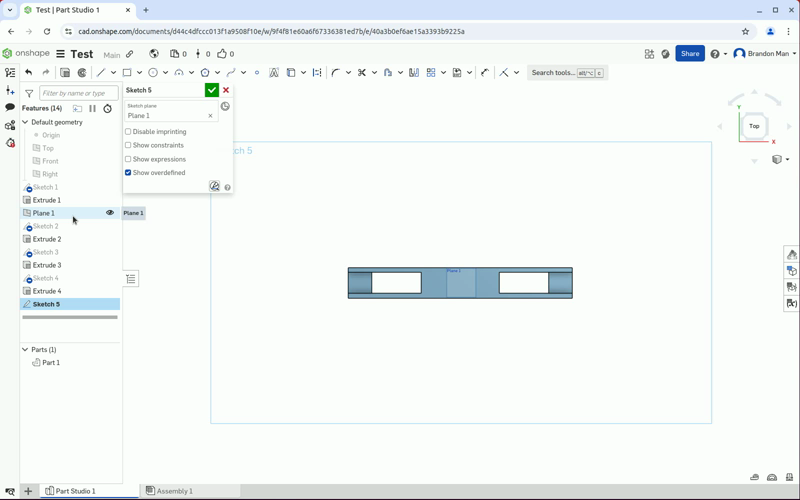
mouse_move(73, 352)
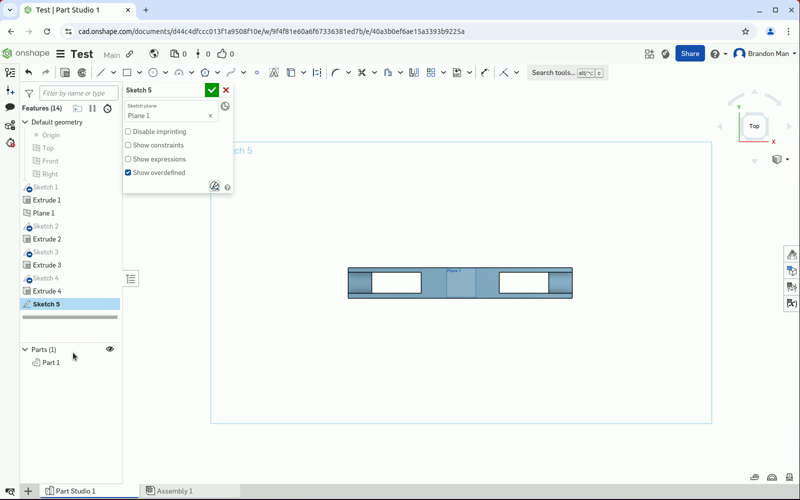
key(y)
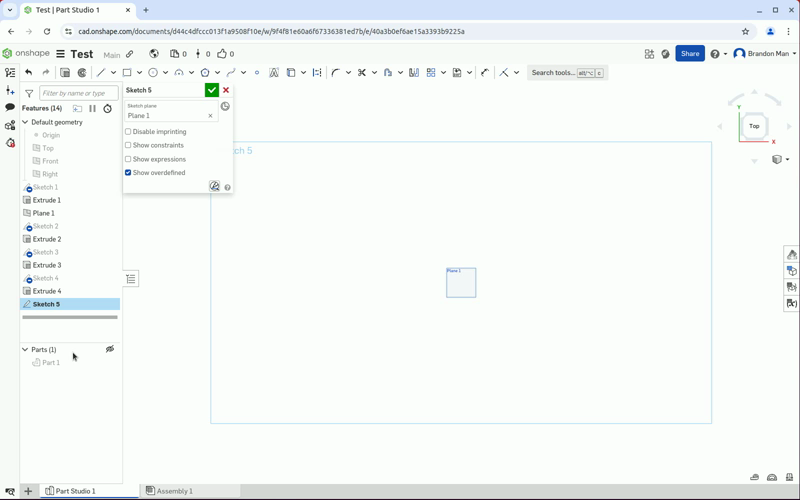
key(l)
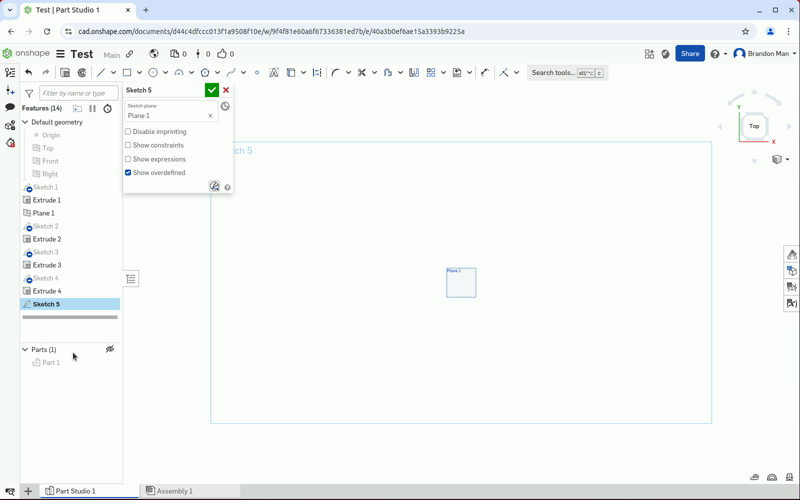
key_down(shift)
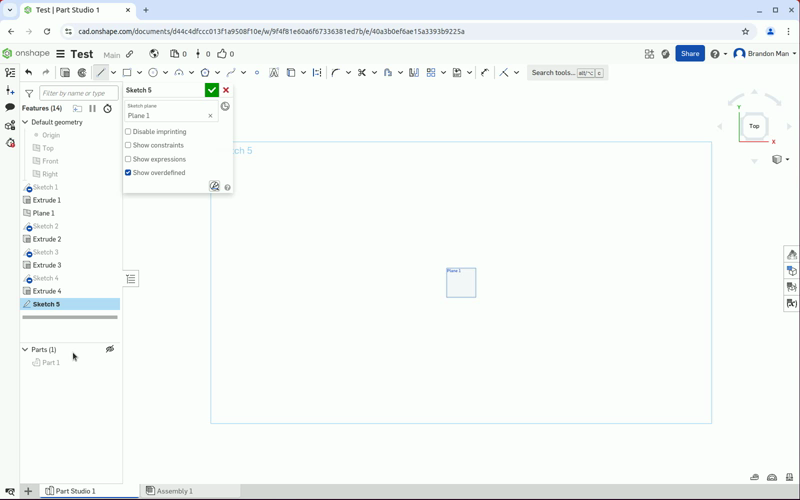
mouse_move(420, 293)
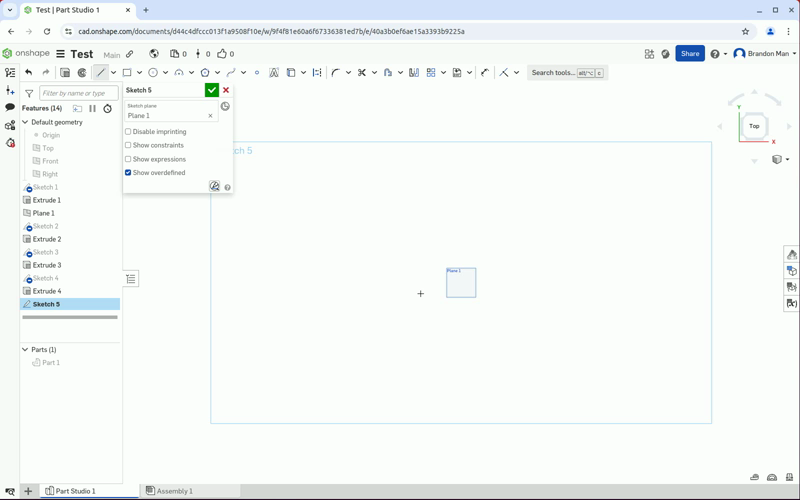
click(420, 293)
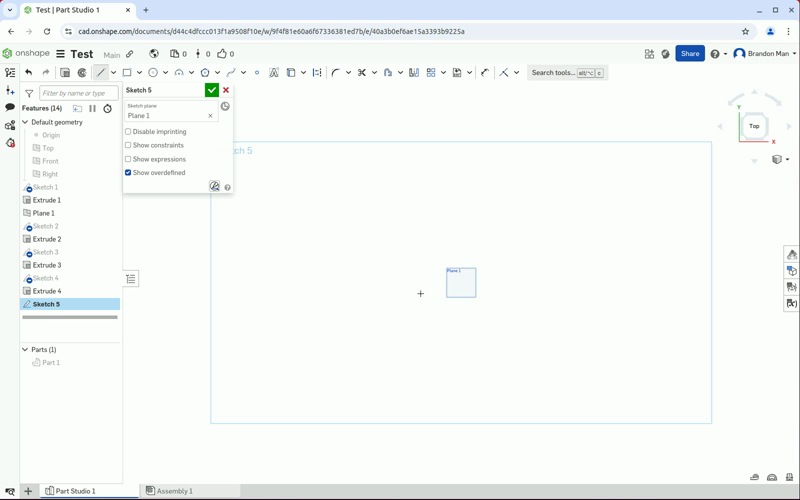
key_up(shift)
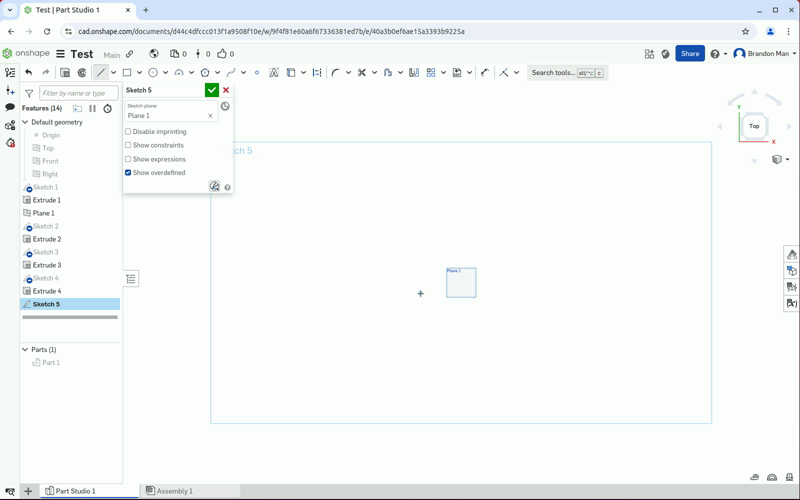
key_down(shift)
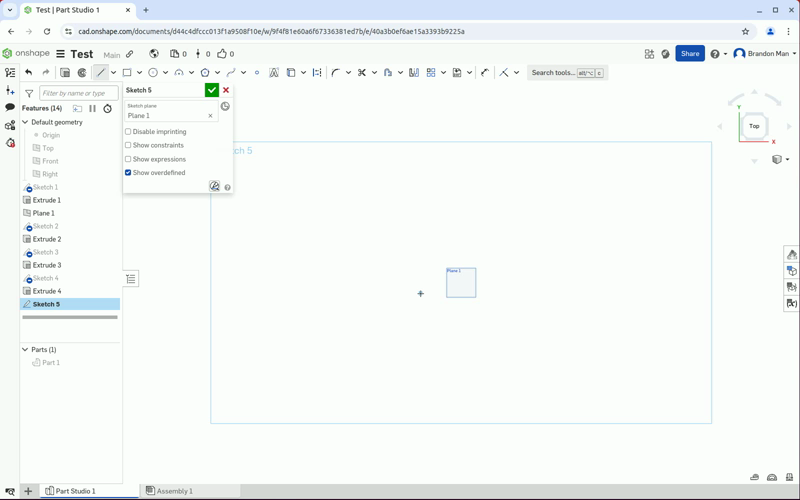
mouse_move(501, 293)
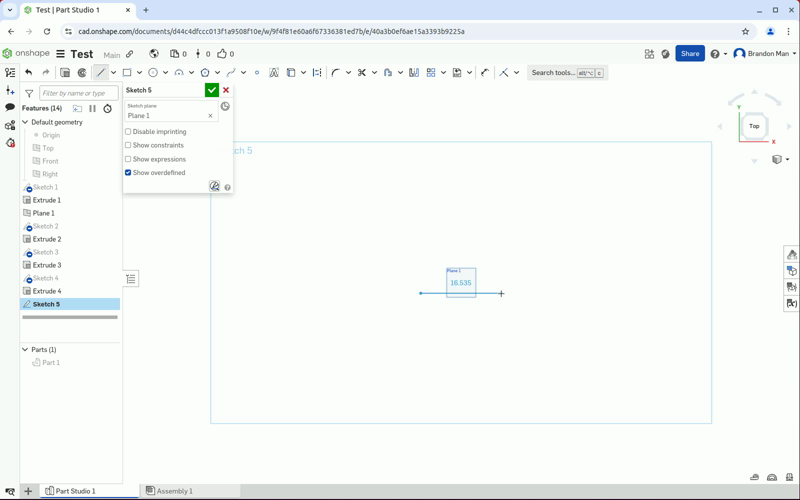
click(501, 293)
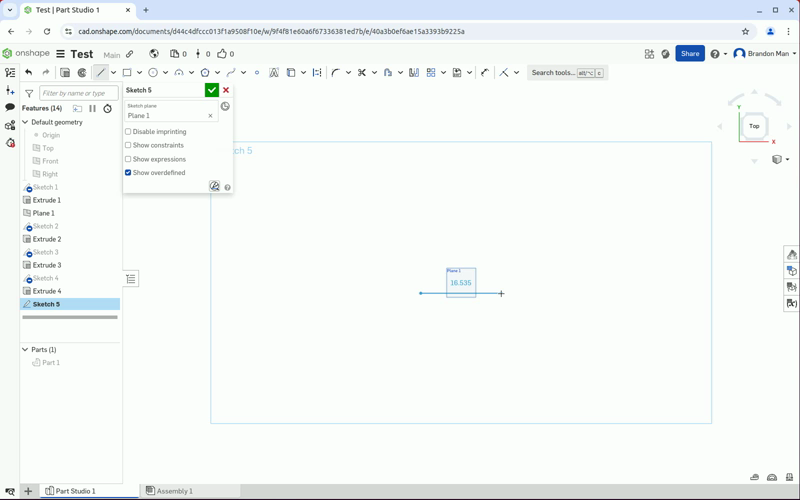
key_up(shift)
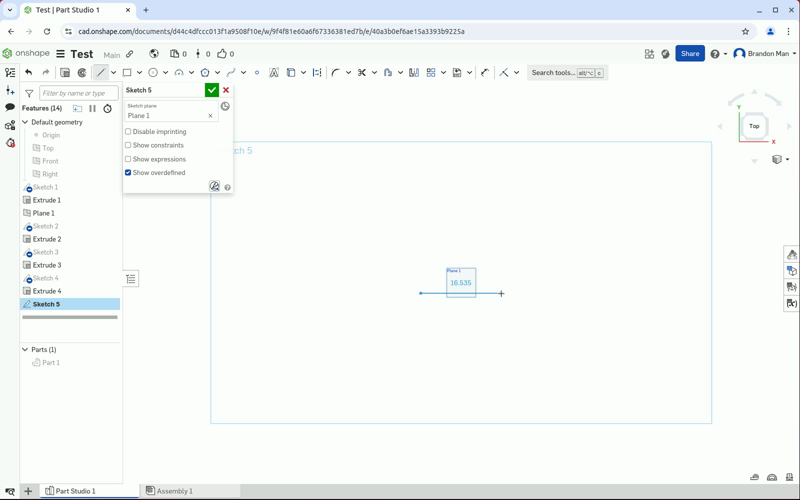
key_down(shift)
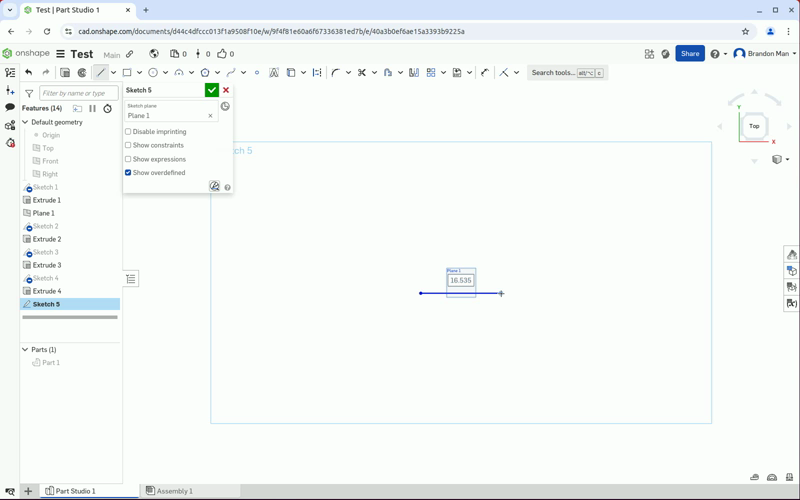
mouse_move(531, 293)
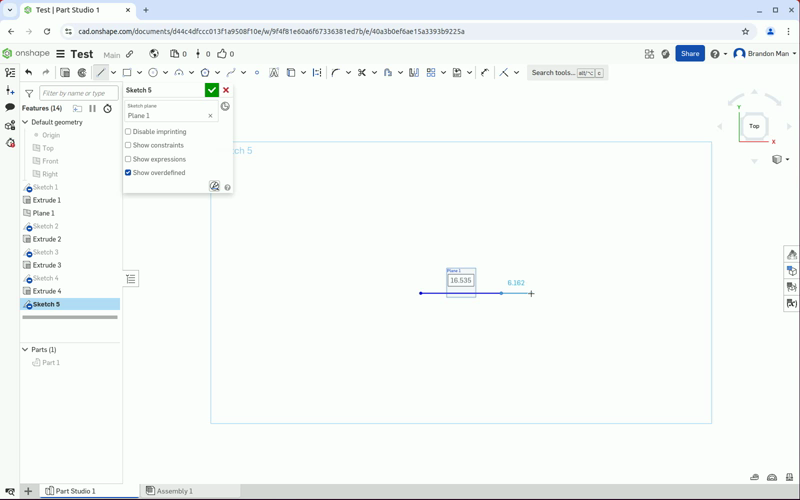
mouse_move(501, 273)
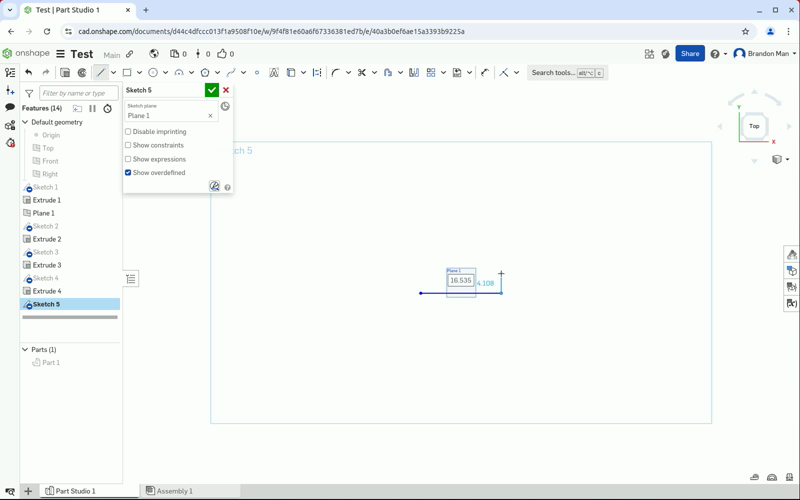
click(501, 273)
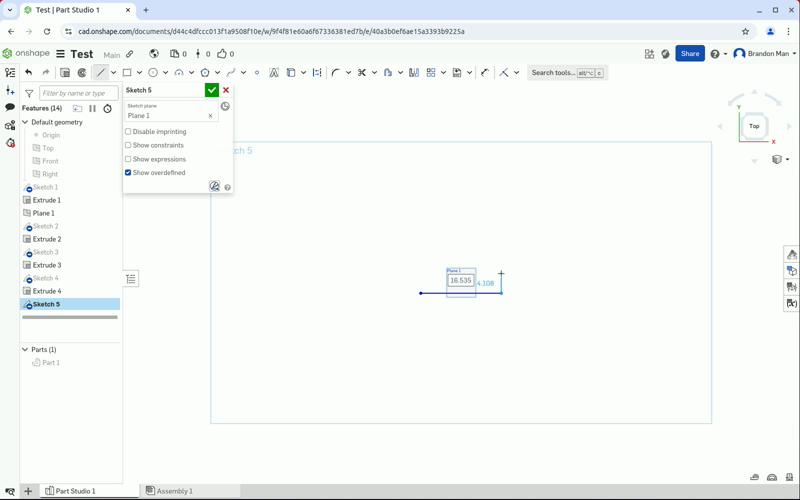
key_up(shift)
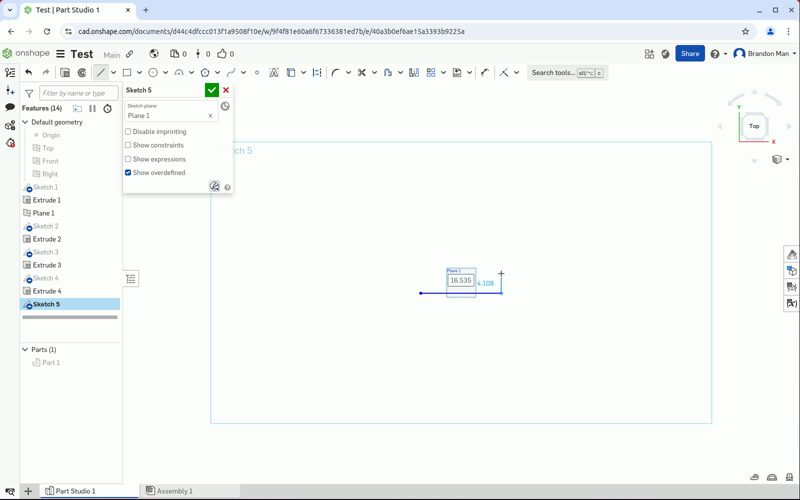
key_down(shift)
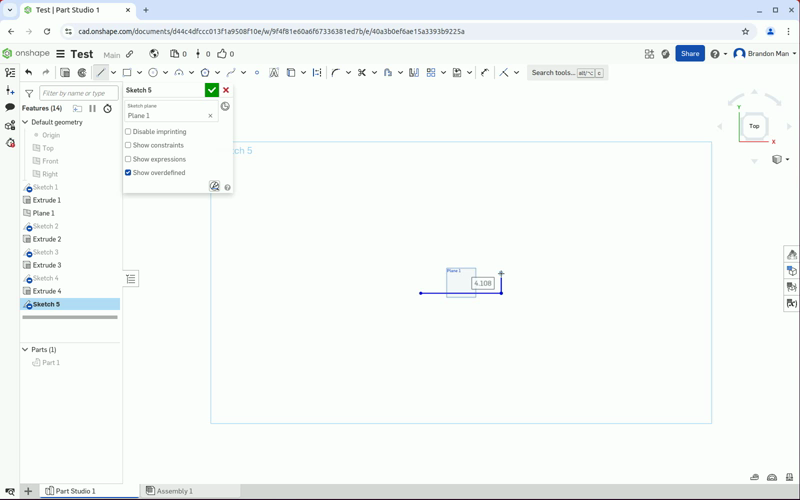
mouse_move(420, 273)
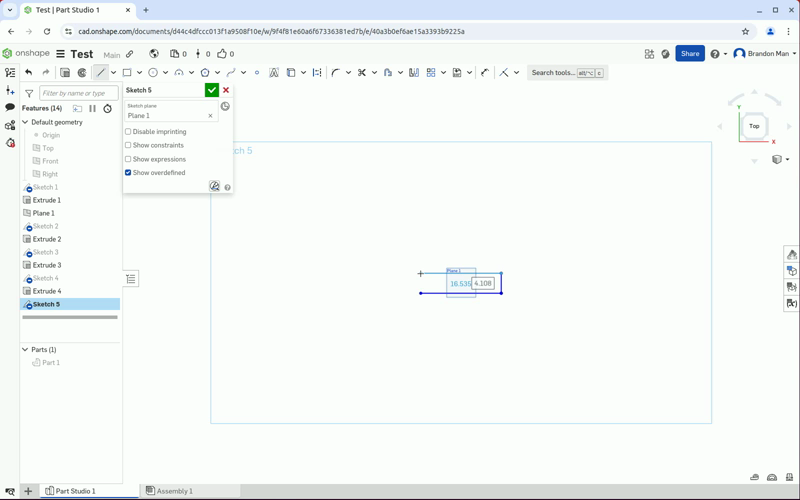
click(420, 273)
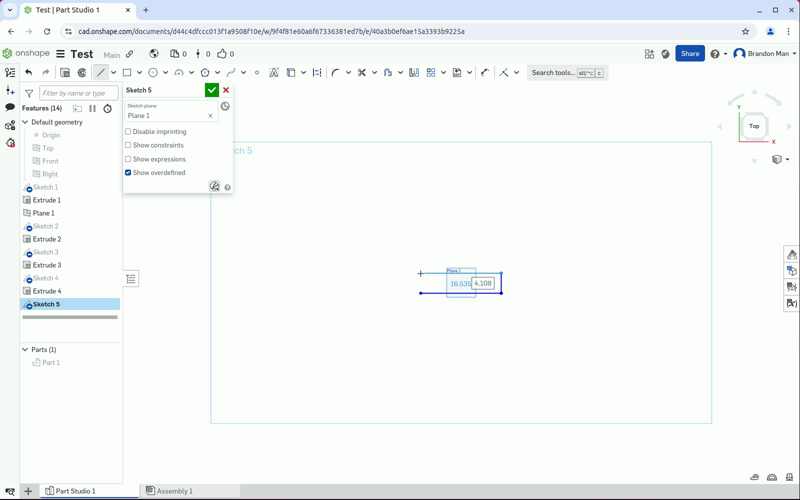
key_up(shift)
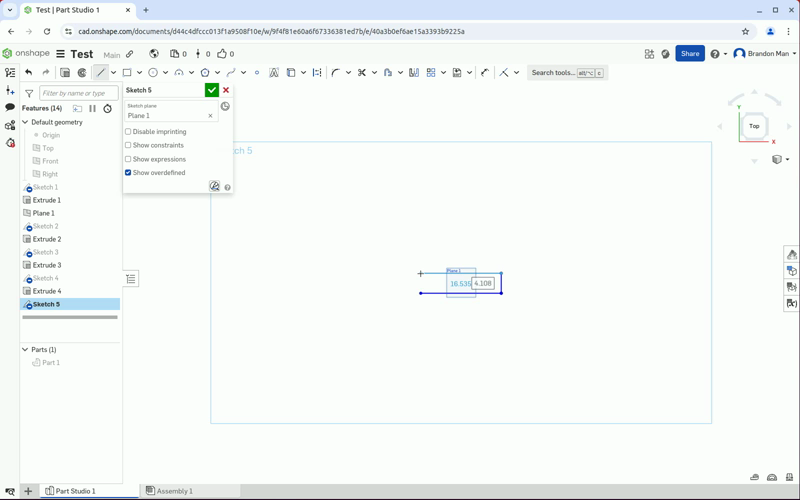
mouse_move(450, 273)
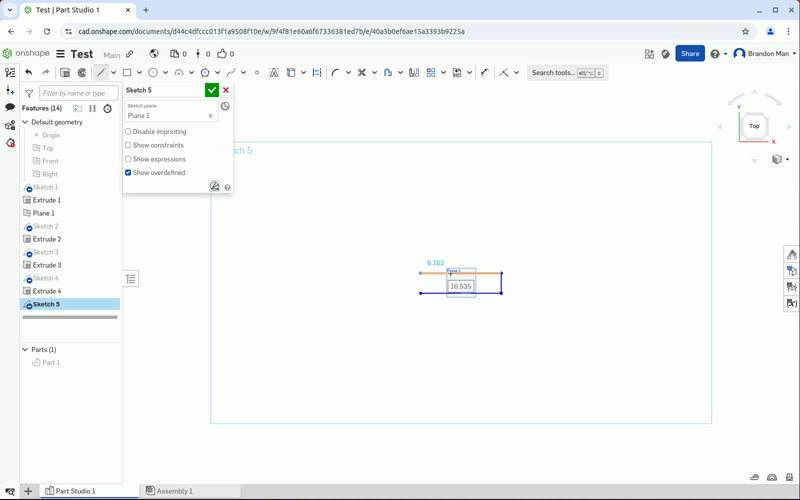
key_down(shift)
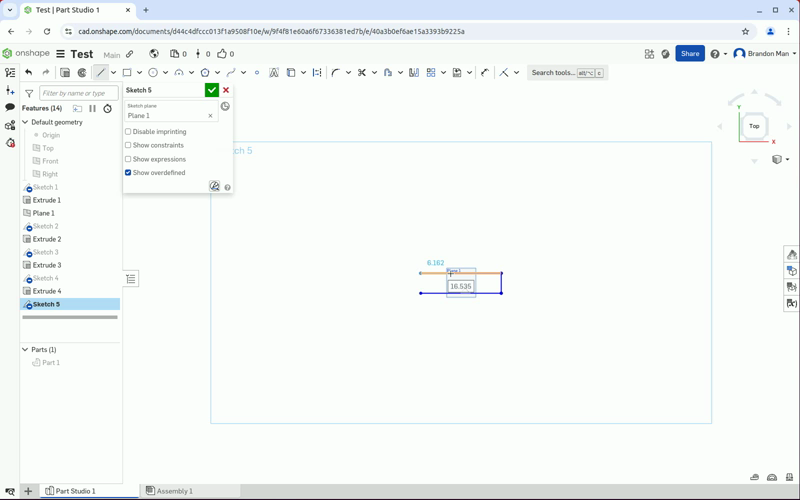
mouse_move(420, 293)
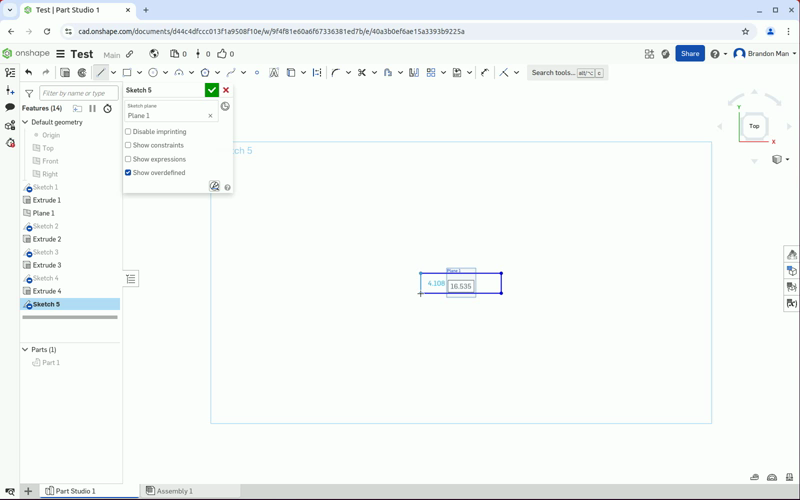
key_up(shift)
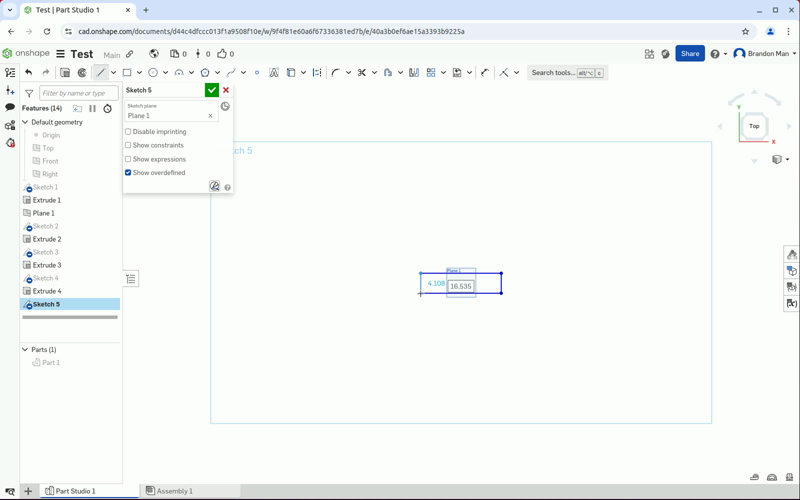
click(420, 293)
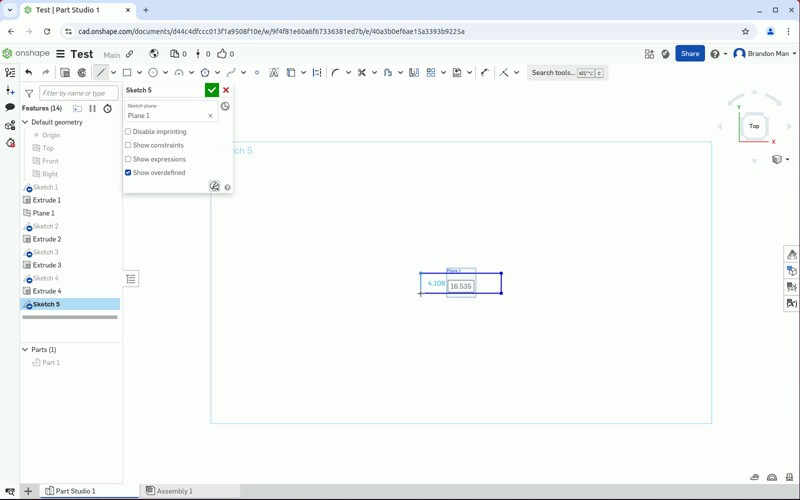
key(esc)
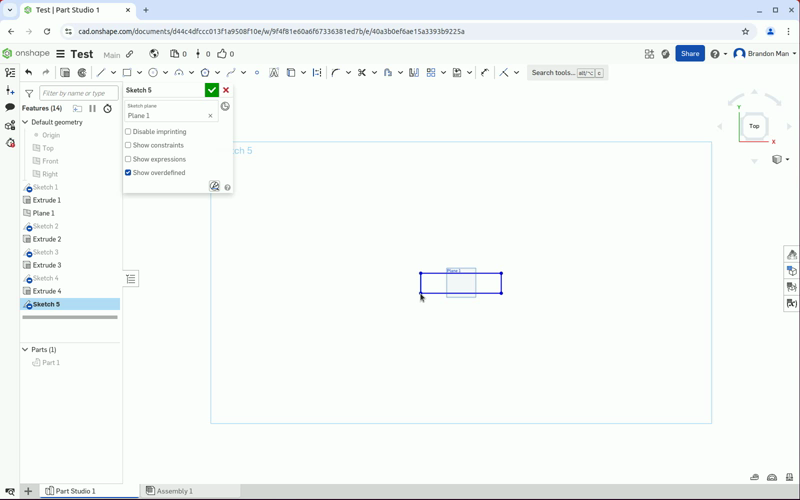
mouse_move(454, 290)
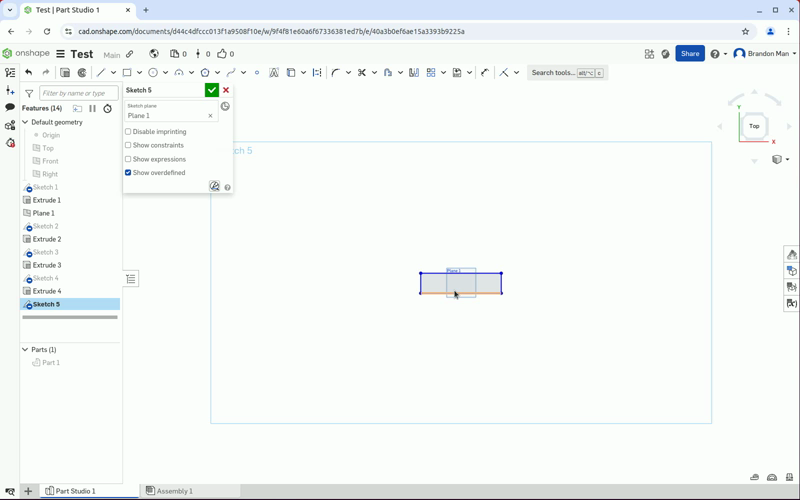
scroll(6)
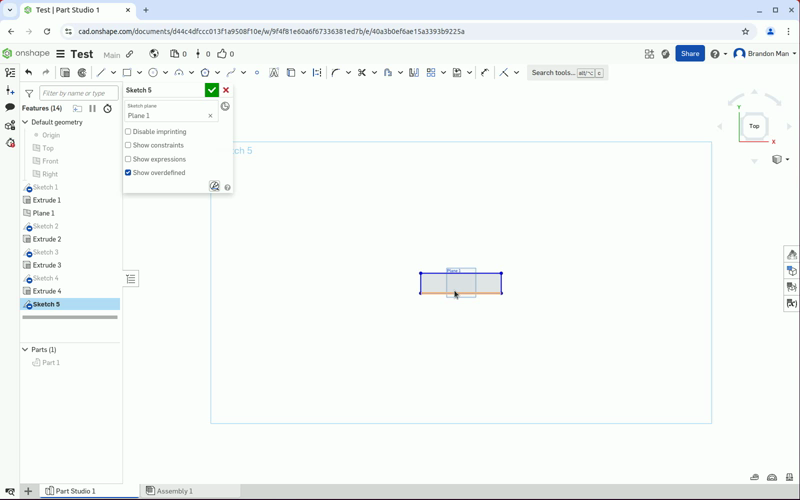
scroll(6)
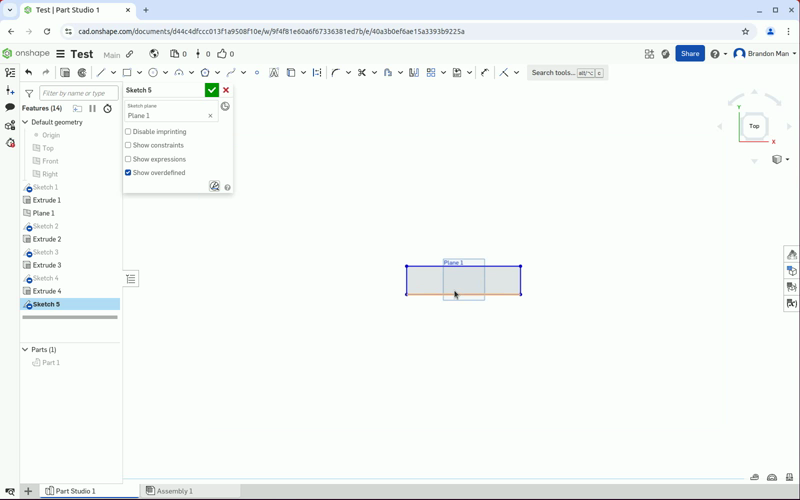
scroll(6)
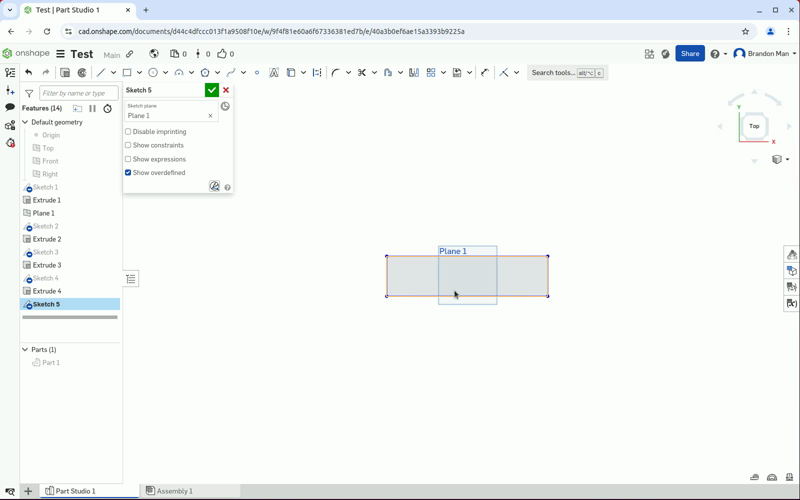
scroll(6)
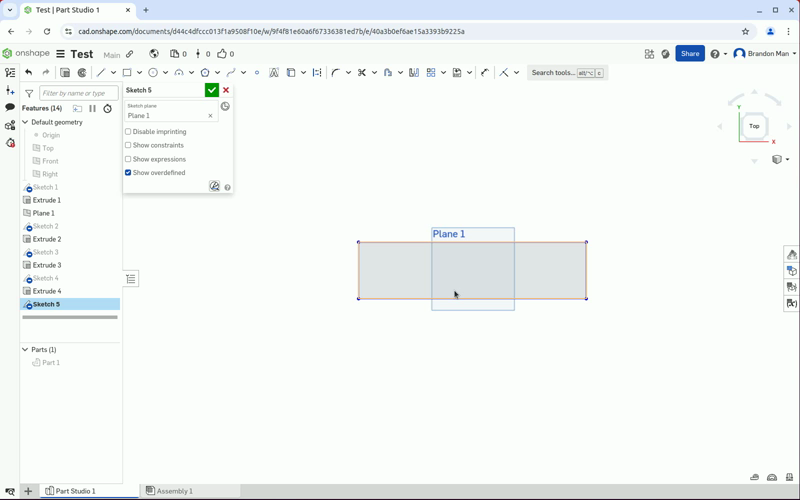
scroll(6)
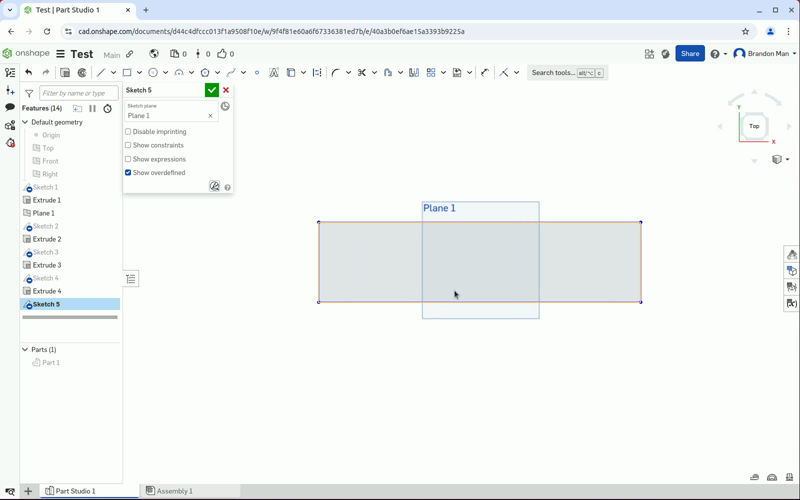
scroll(6)
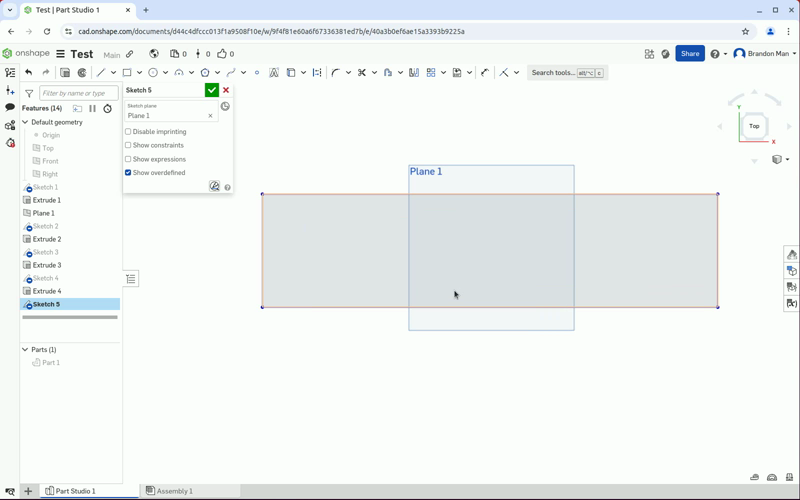
scroll(6)
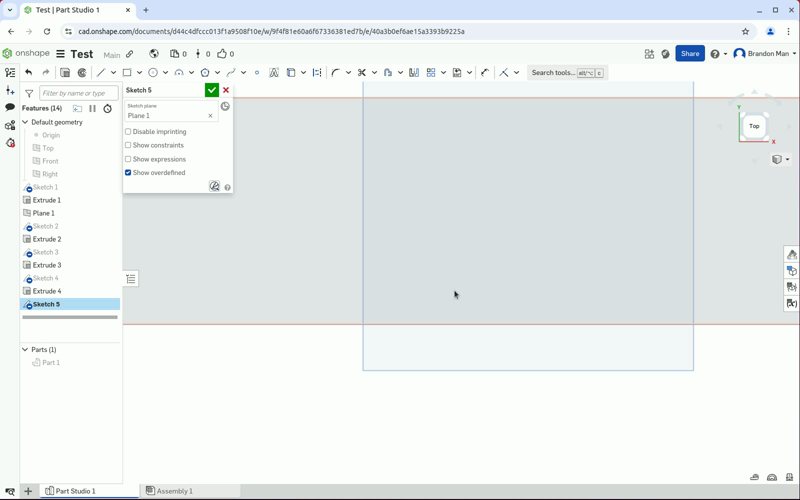
click(454, 290)
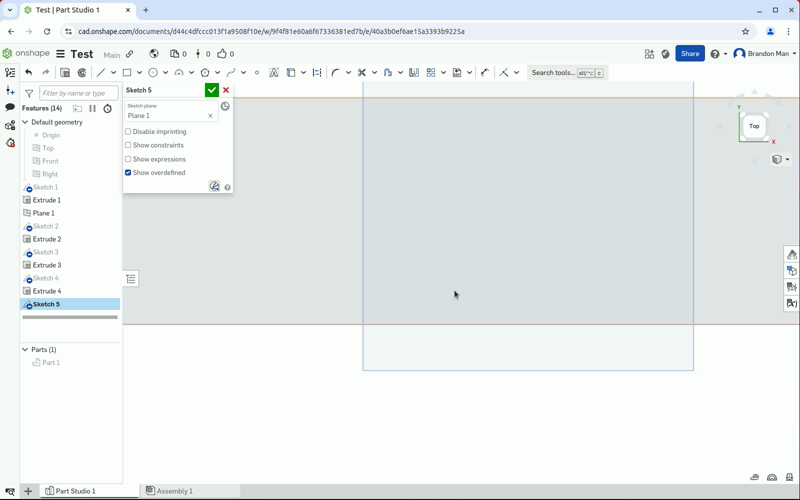
scroll(-6)
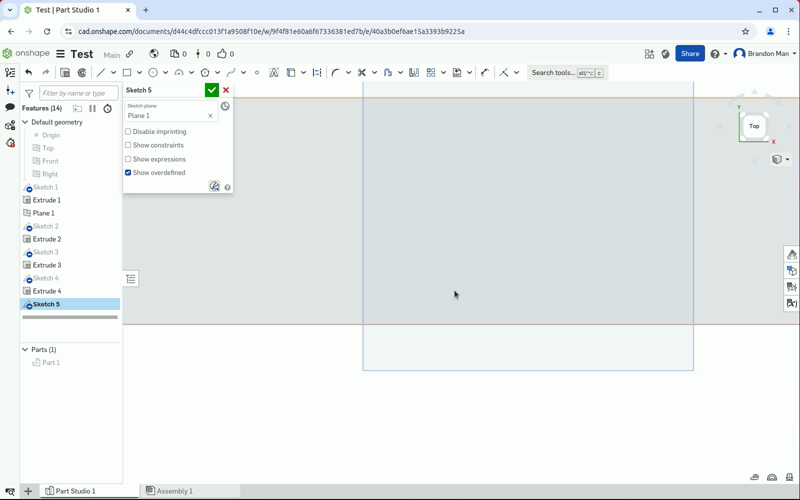
scroll(-6)
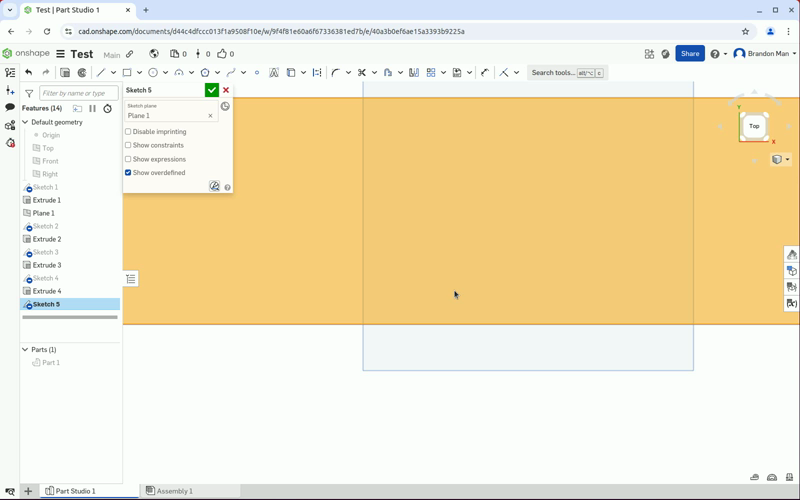
scroll(-6)
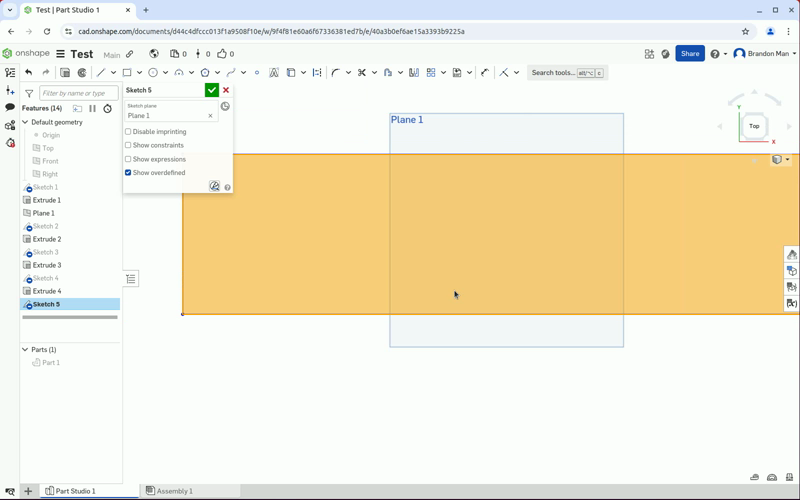
scroll(-6)
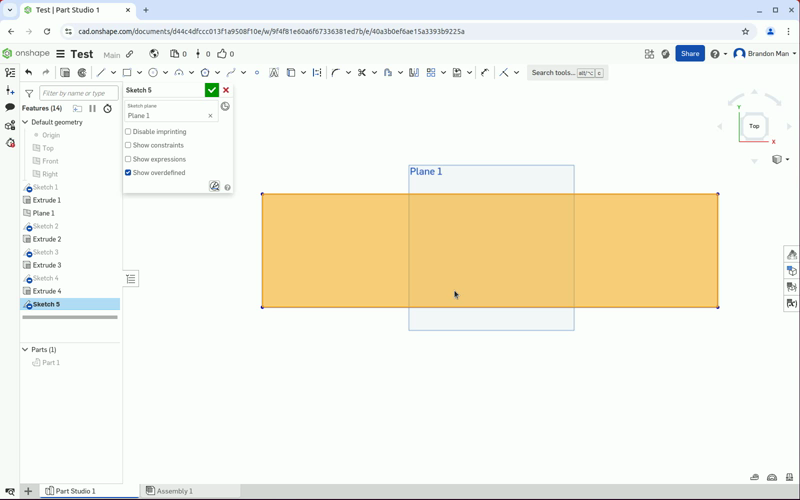
scroll(-6)
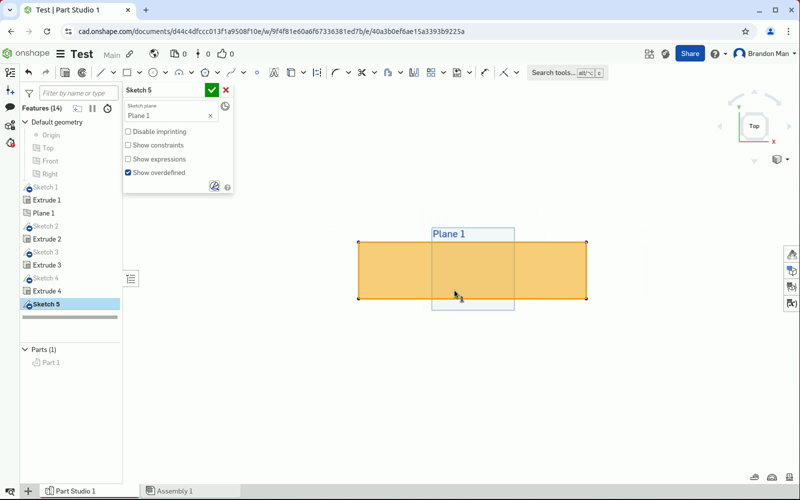
scroll(-6)
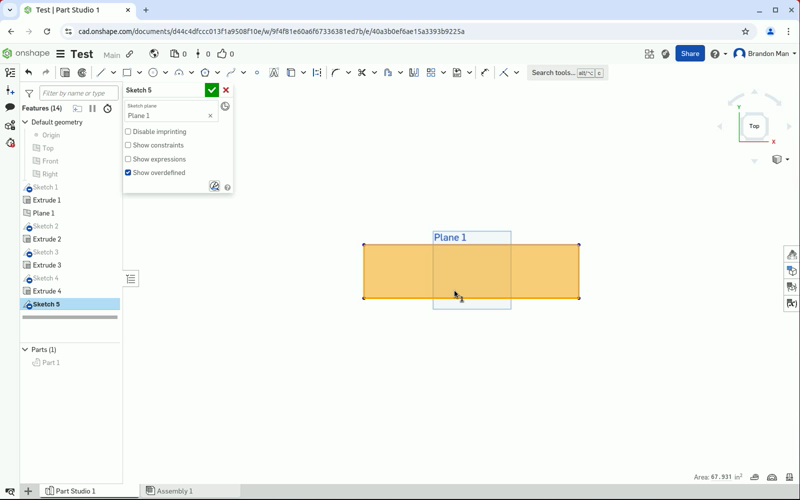
scroll(-6)
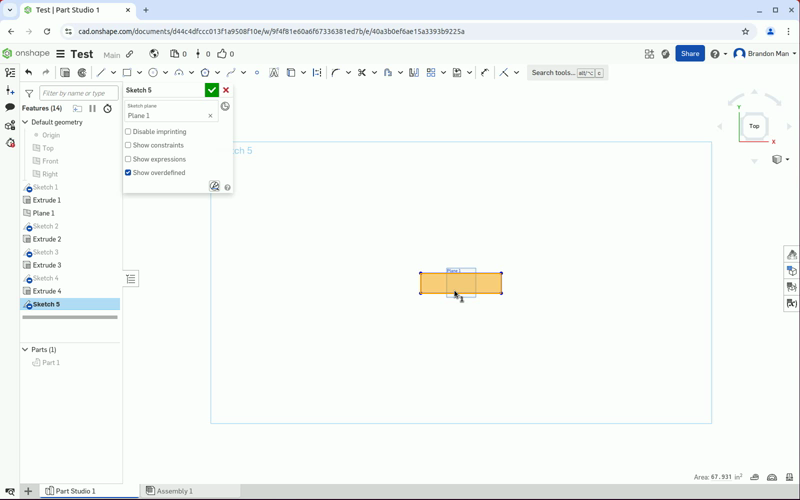
mouse_move(73, 352)
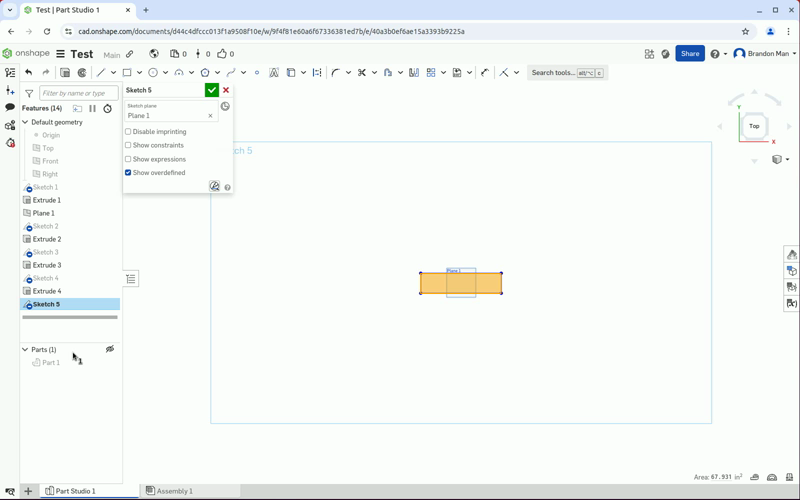
key(shift+y)
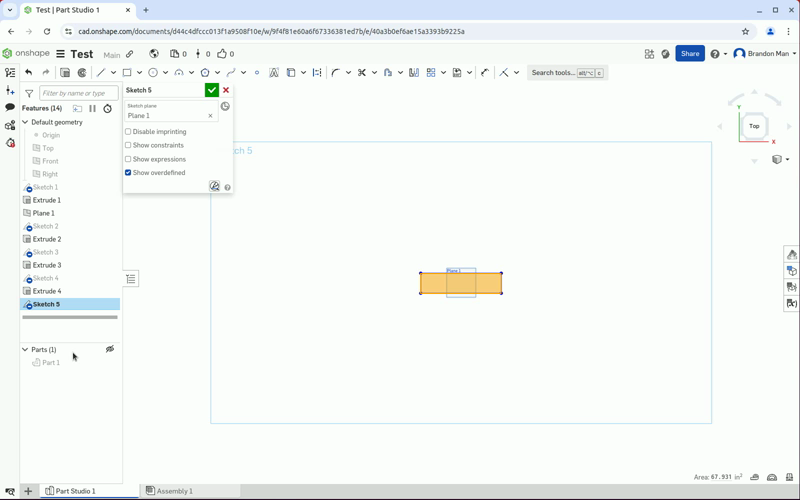
key(shift+e)
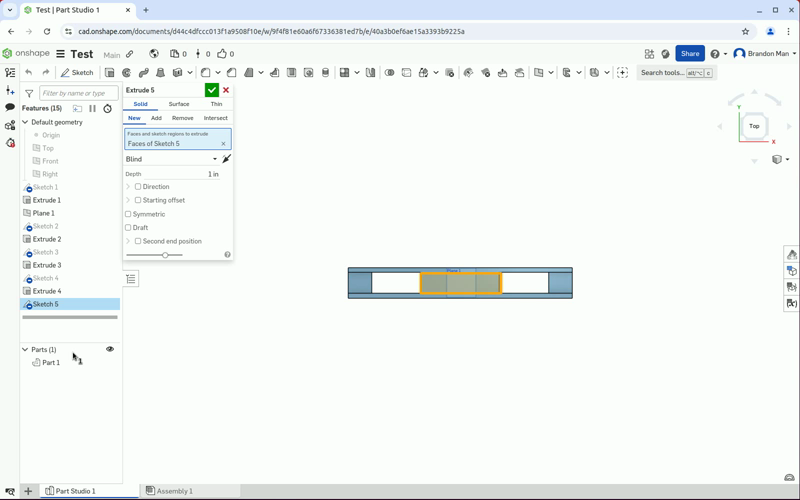
mouse_move(143, 106)
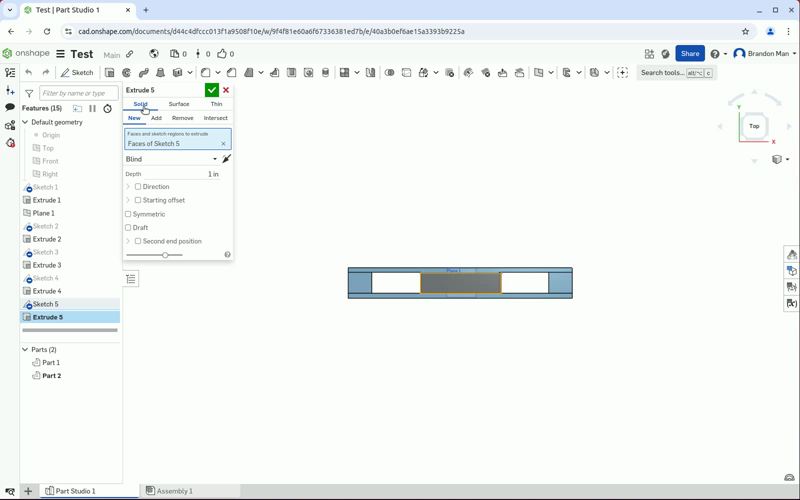
click(143, 106)
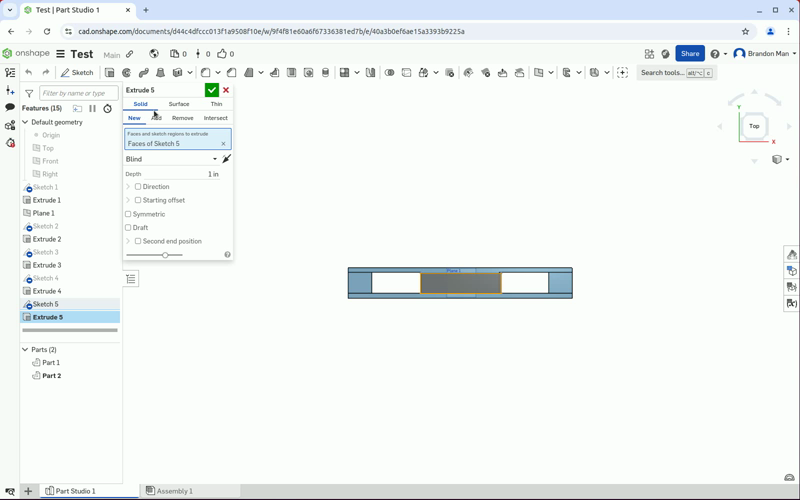
mouse_move(186, 120)
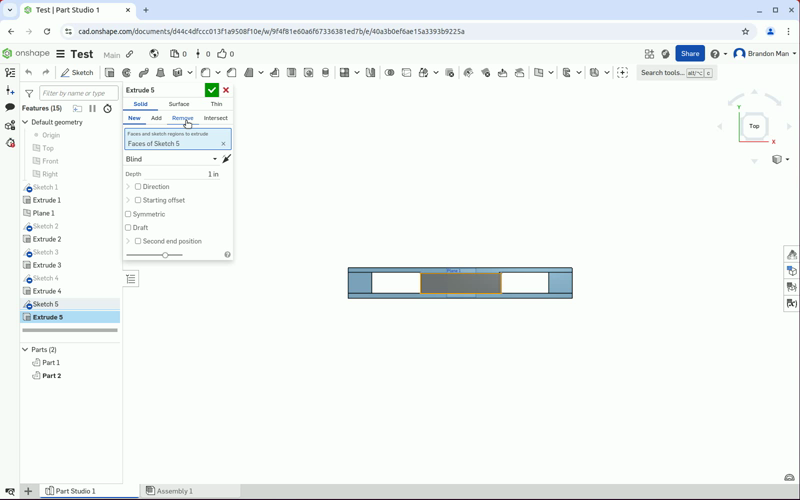
click(186, 120)
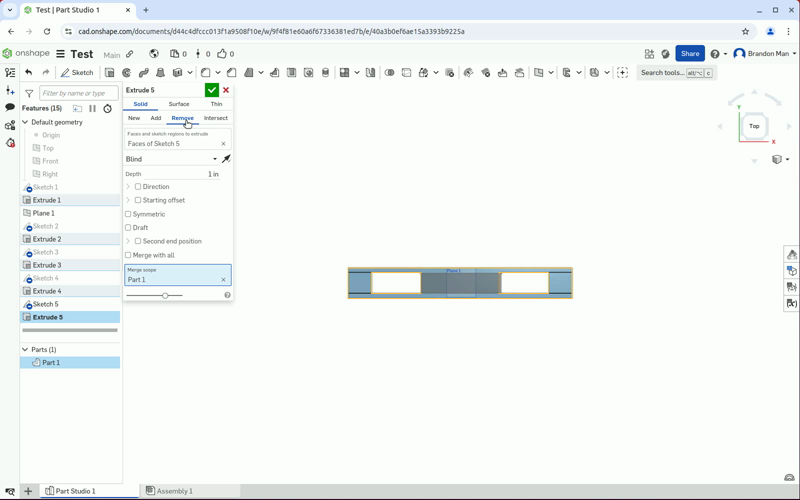
key(tab, 4)
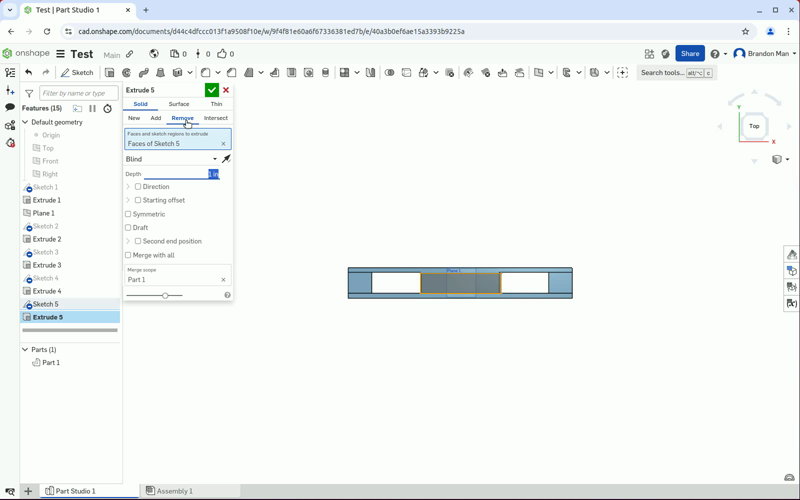
text(1.444)
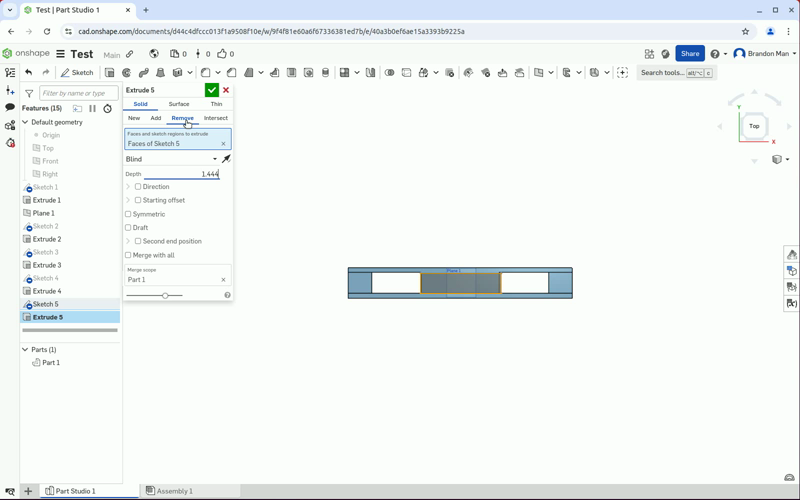
key(tab, 6)
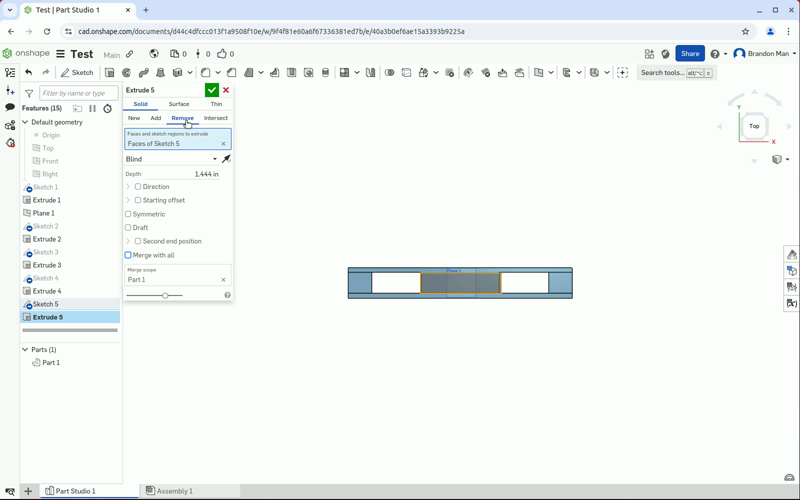
key(space)
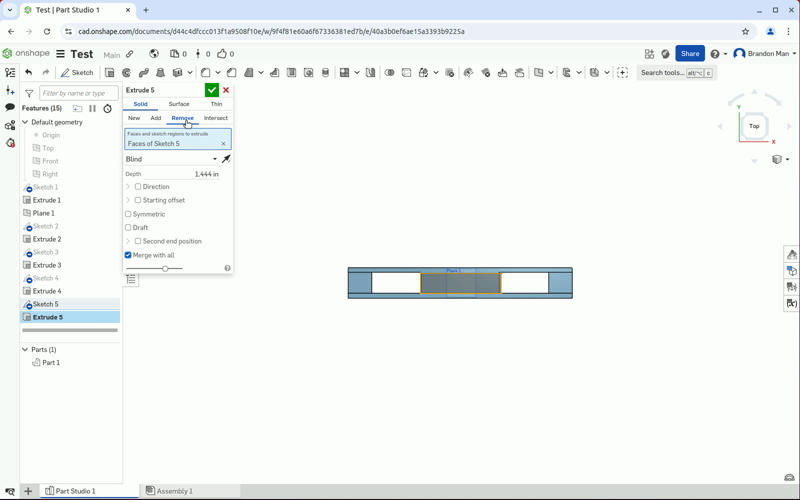
key(enter)
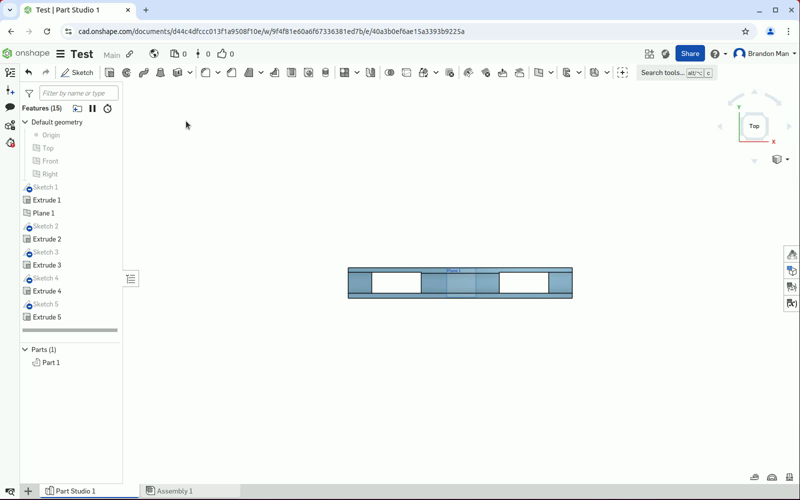
key(shift+h)
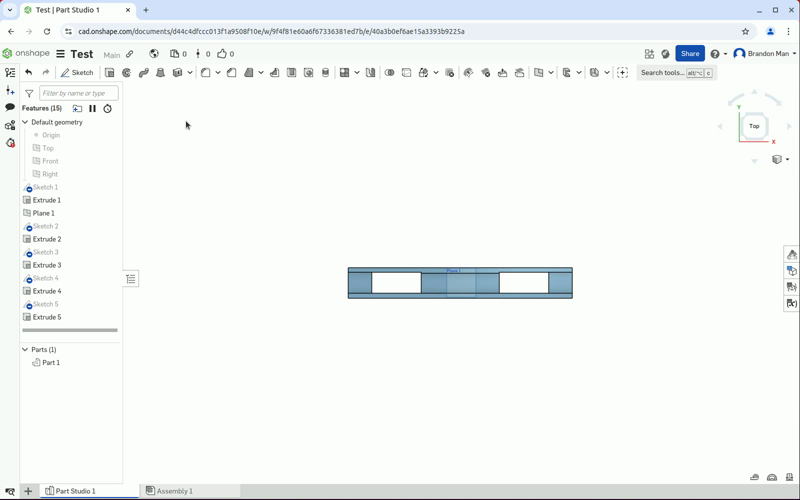
key(shift+h)
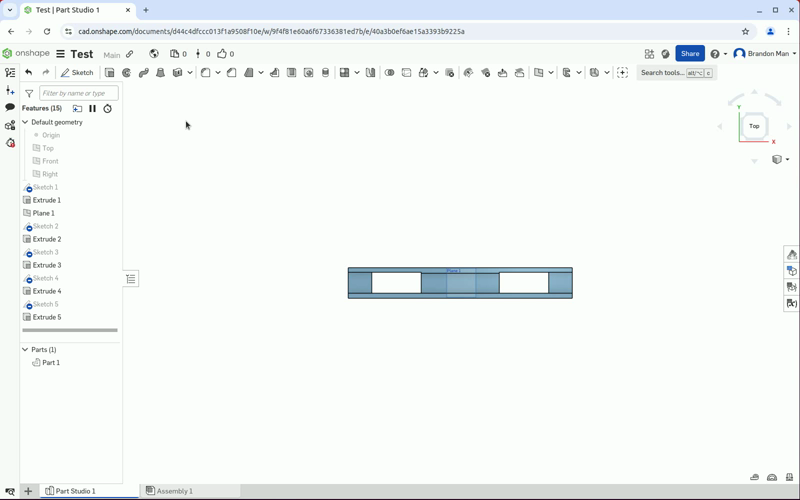
mouse_move(73, 189)
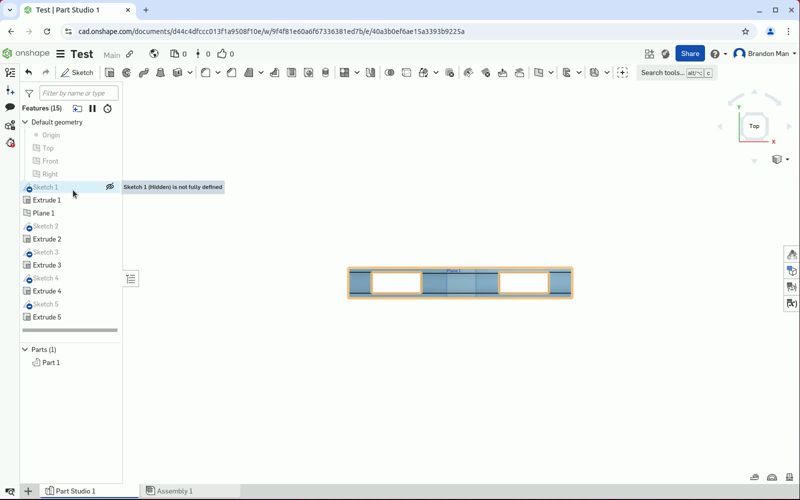
click(73, 189)
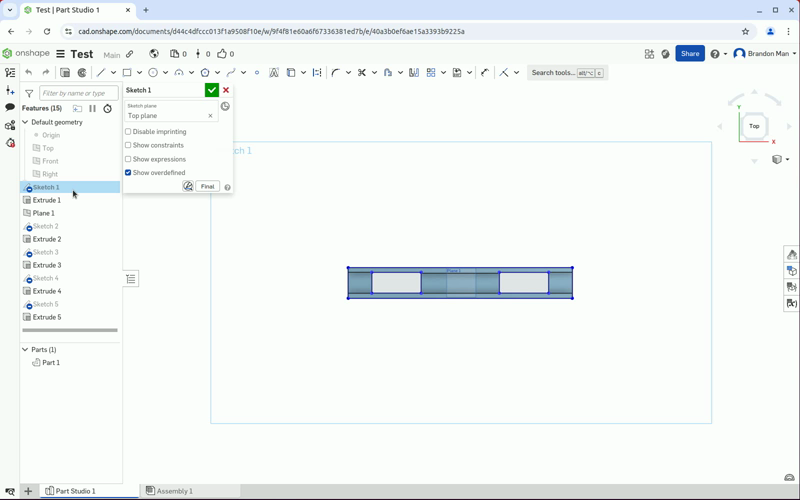
mouse_move(229, 92)
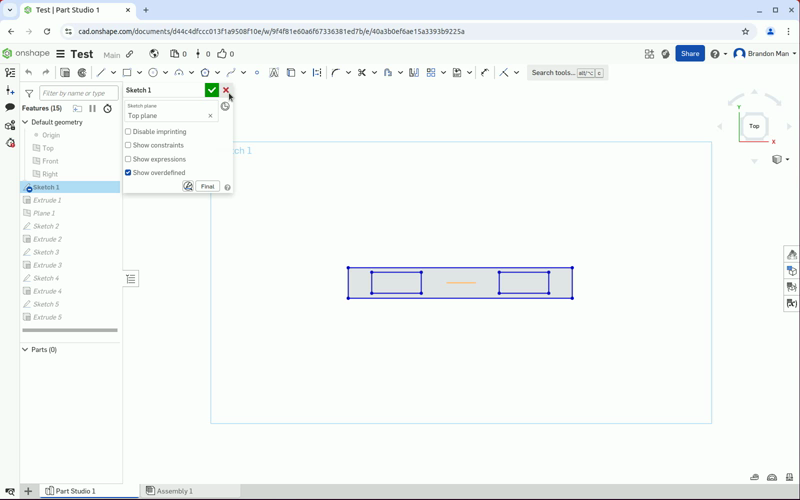
click(229, 92)
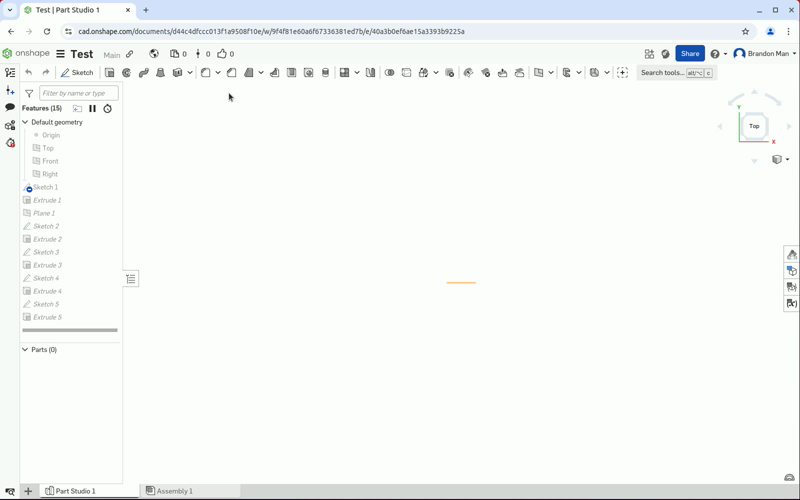
key(shift+s)
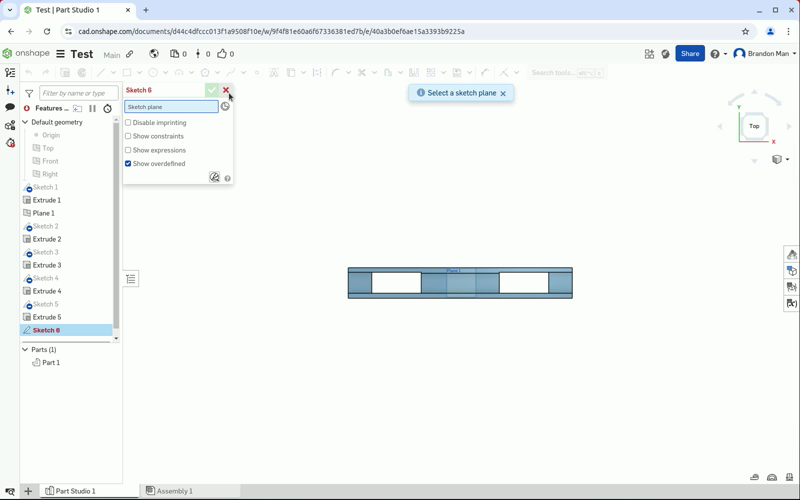
mouse_move(69, 215)
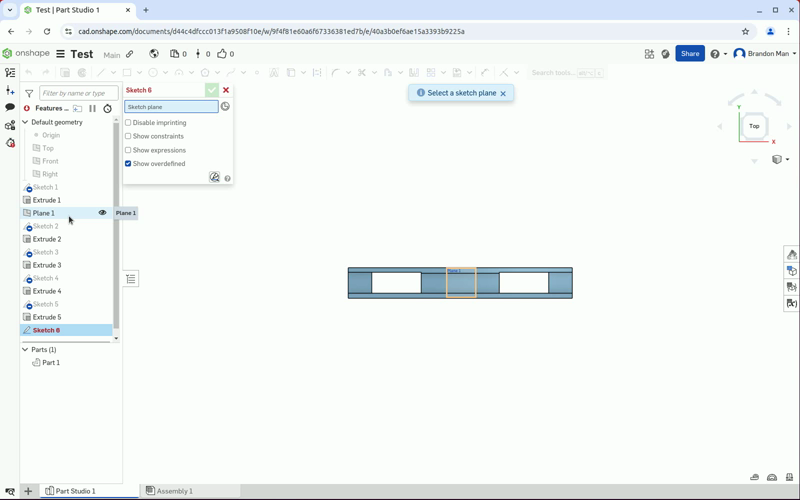
click(69, 215)
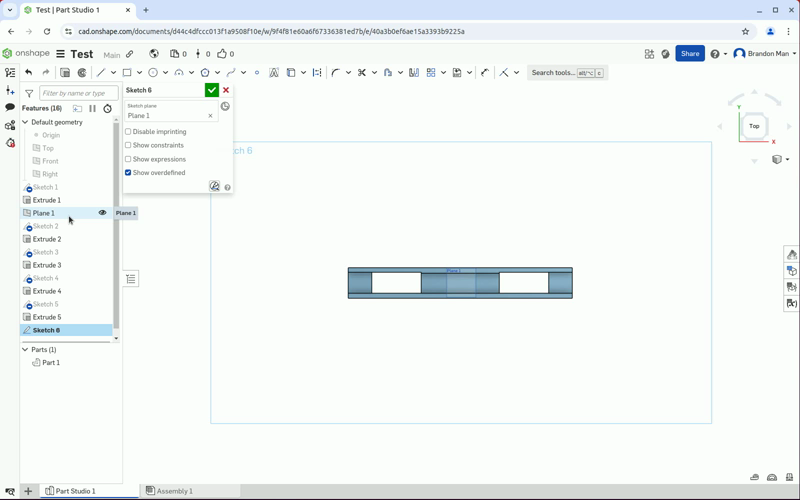
mouse_move(73, 352)
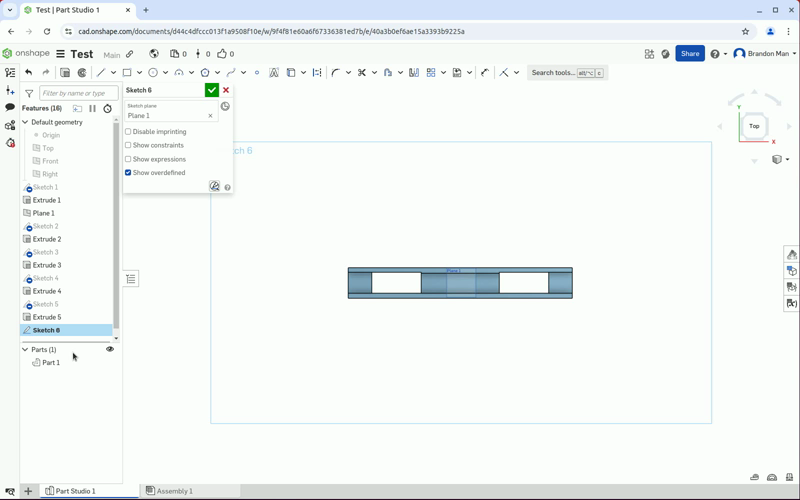
key(y)
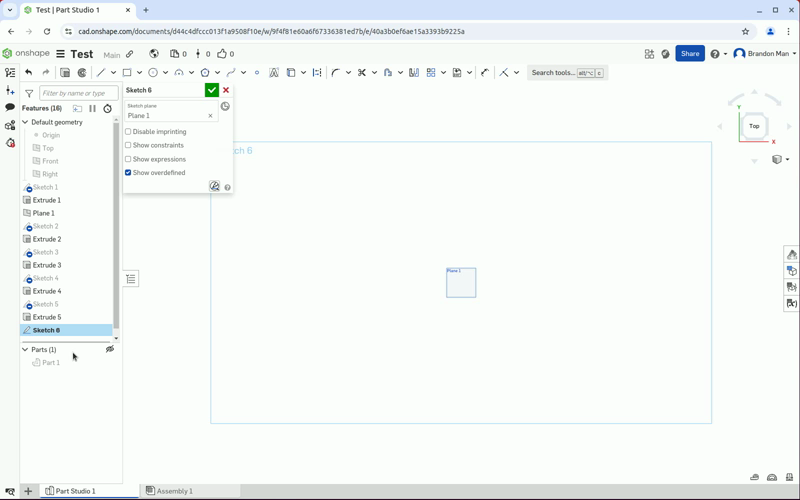
key(l)
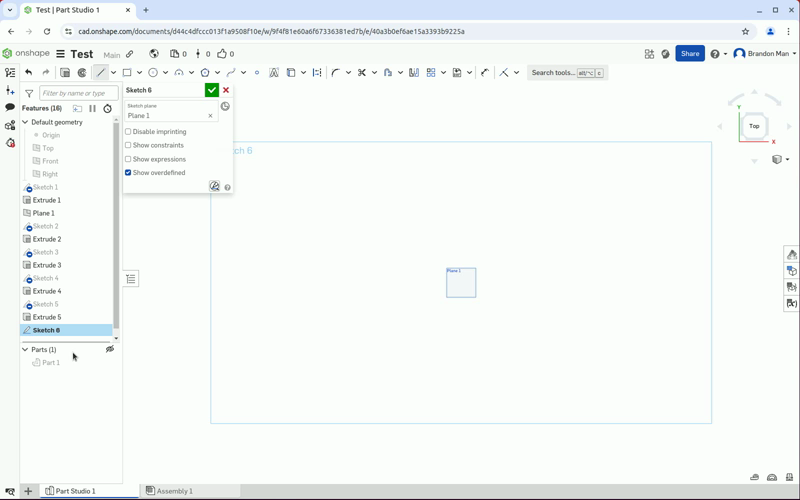
key_down(shift)
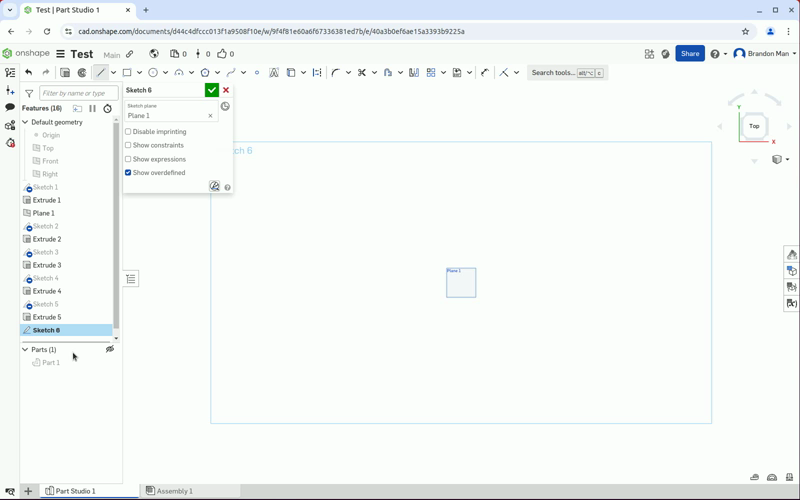
mouse_move(372, 293)
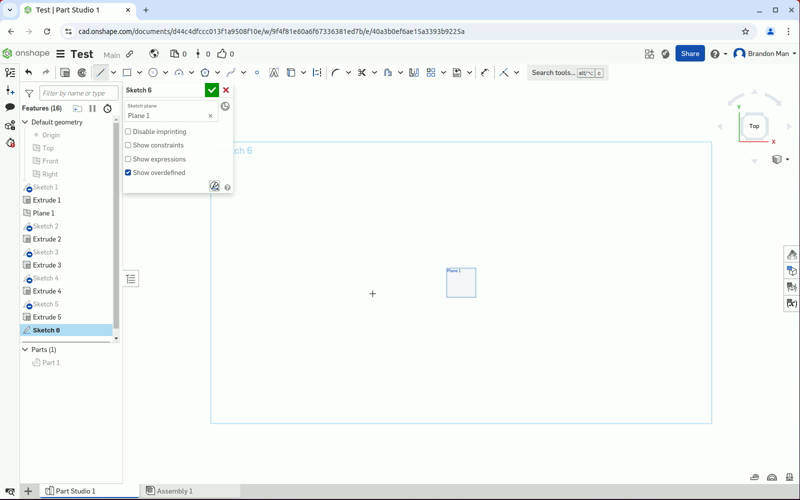
click(372, 293)
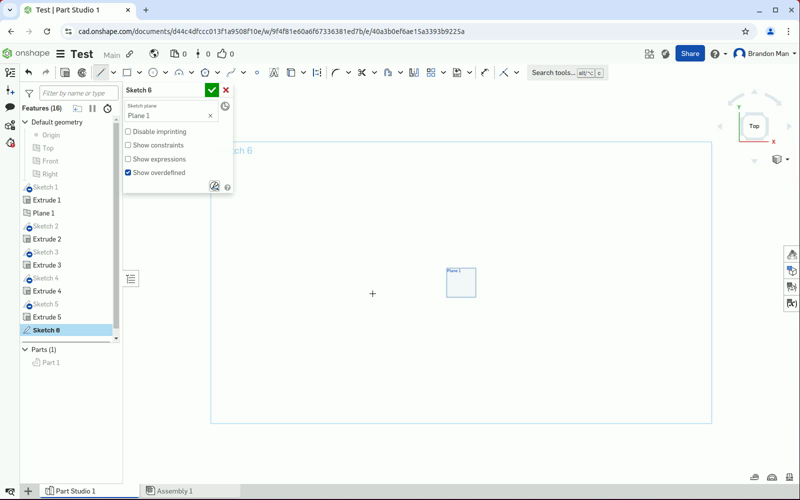
key_up(shift)
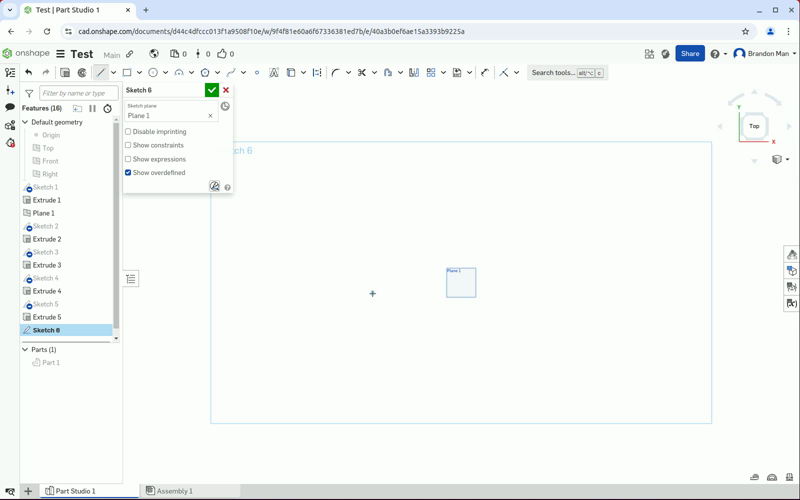
key_down(shift)
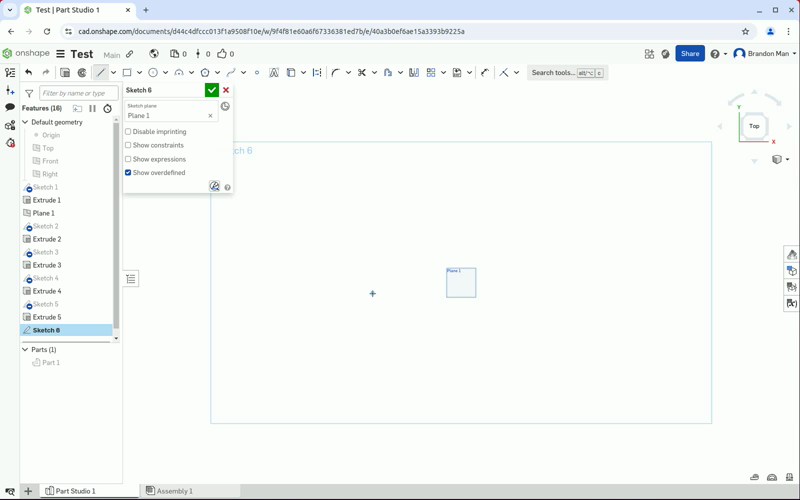
mouse_move(402, 293)
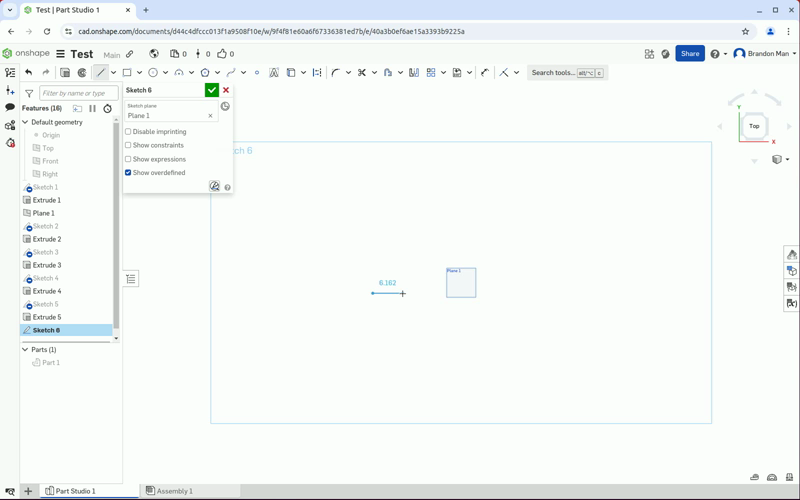
mouse_move(422, 293)
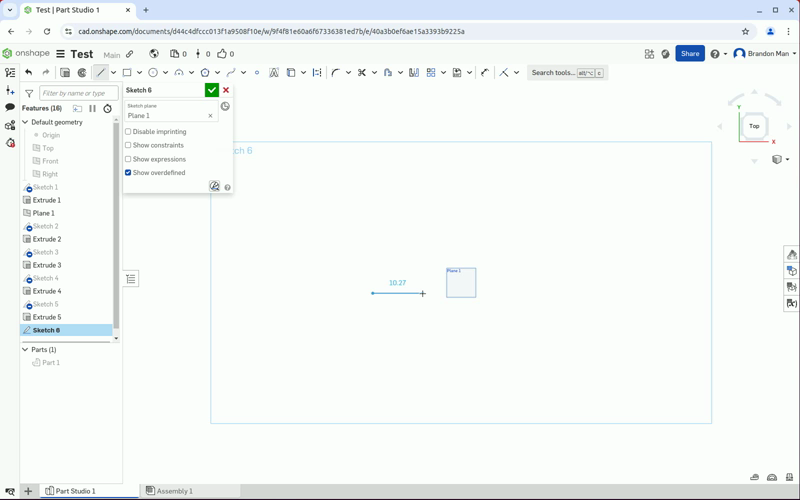
click(422, 293)
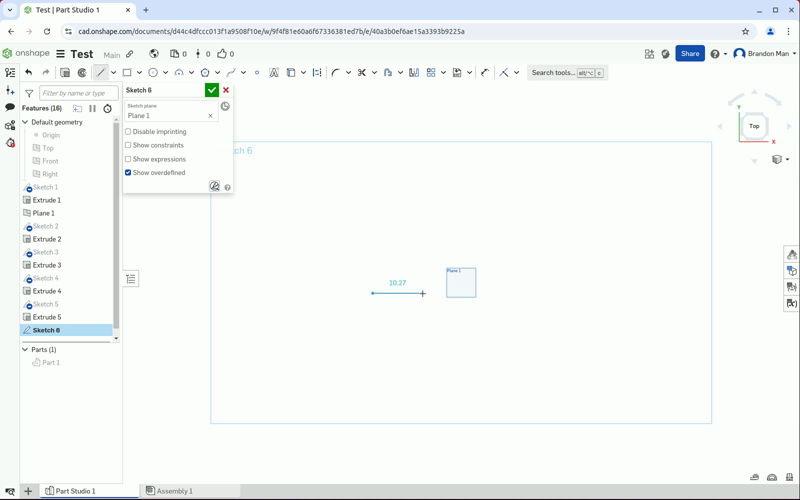
key_up(shift)
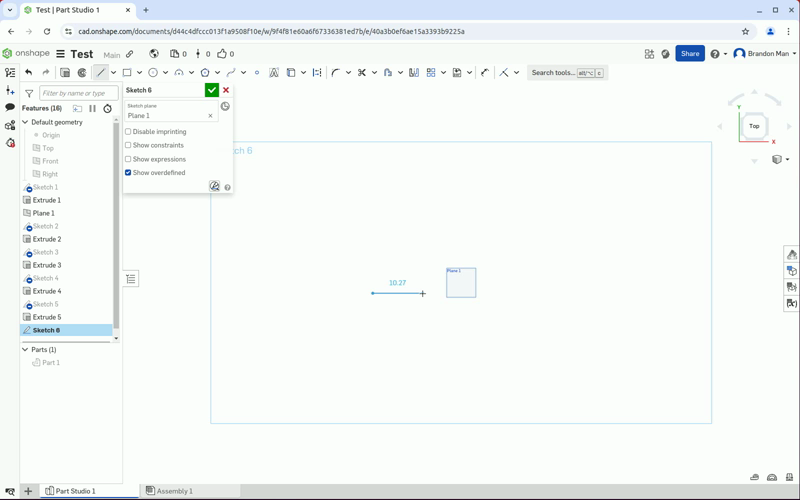
key_down(shift)
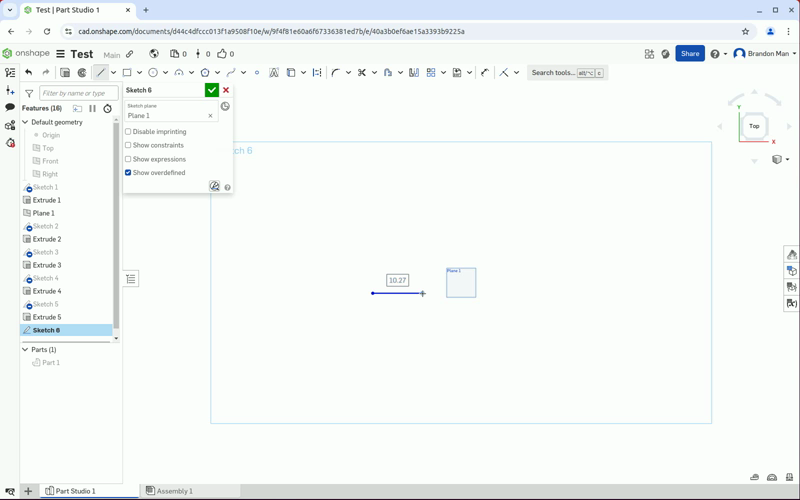
mouse_move(452, 293)
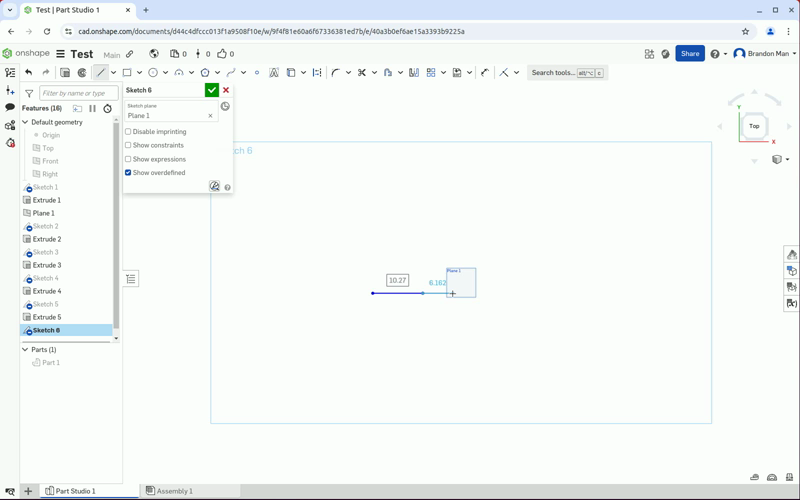
mouse_move(422, 273)
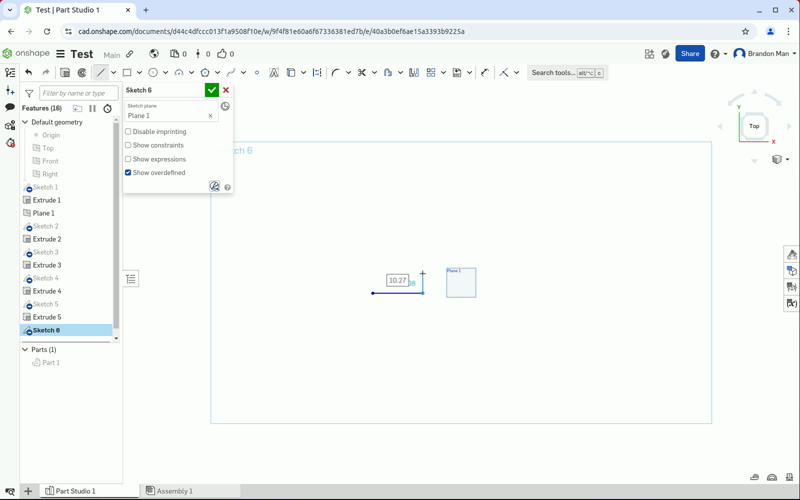
click(422, 273)
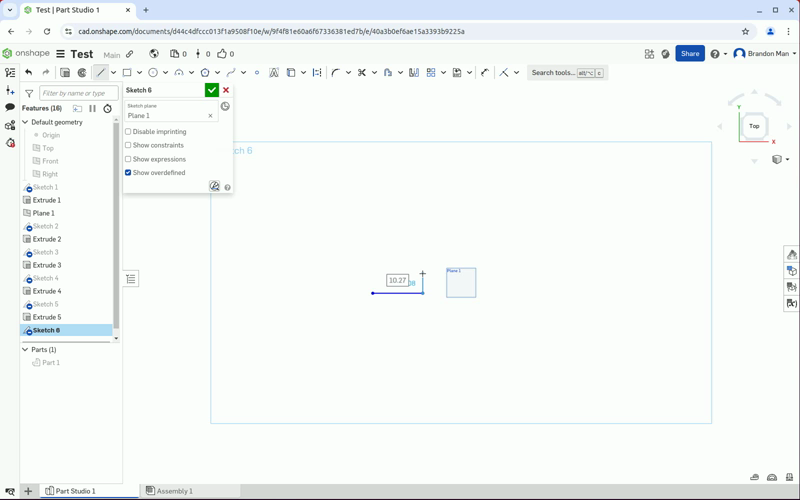
key_up(shift)
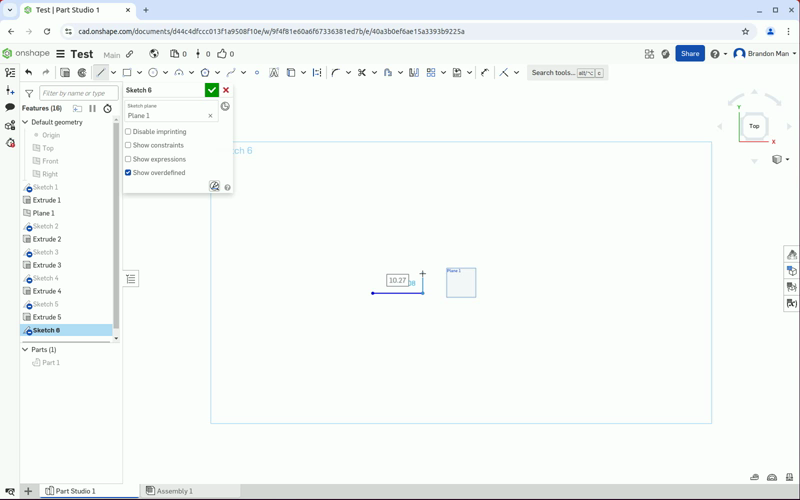
key_down(shift)
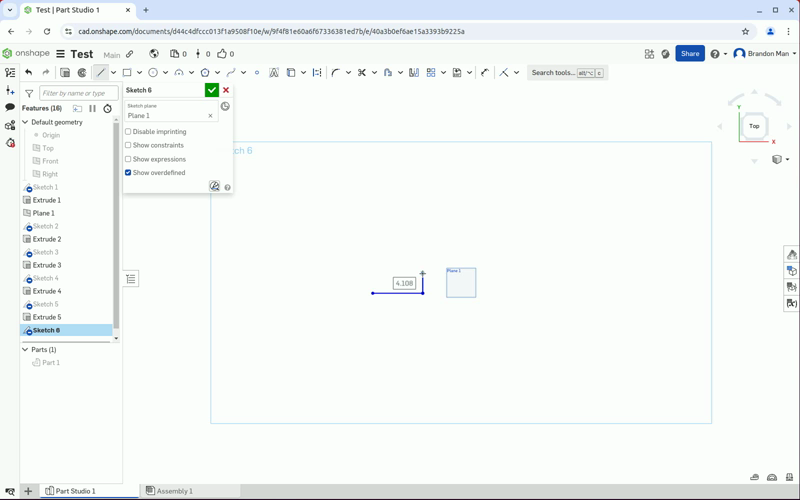
mouse_move(452, 273)
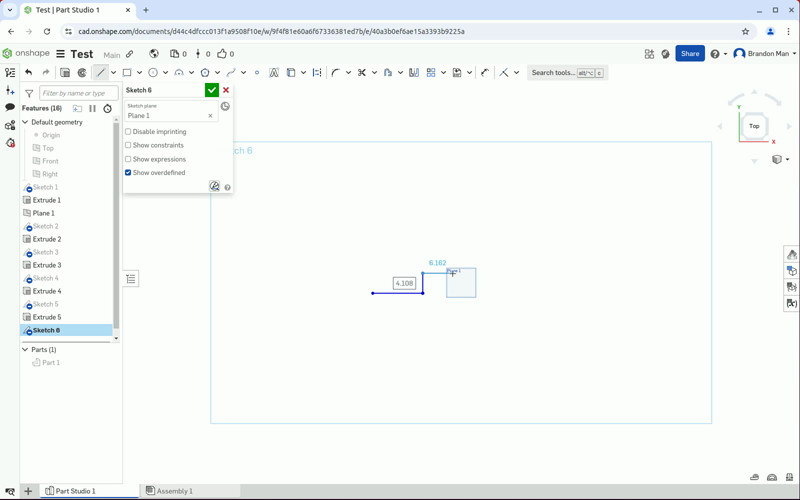
mouse_move(372, 273)
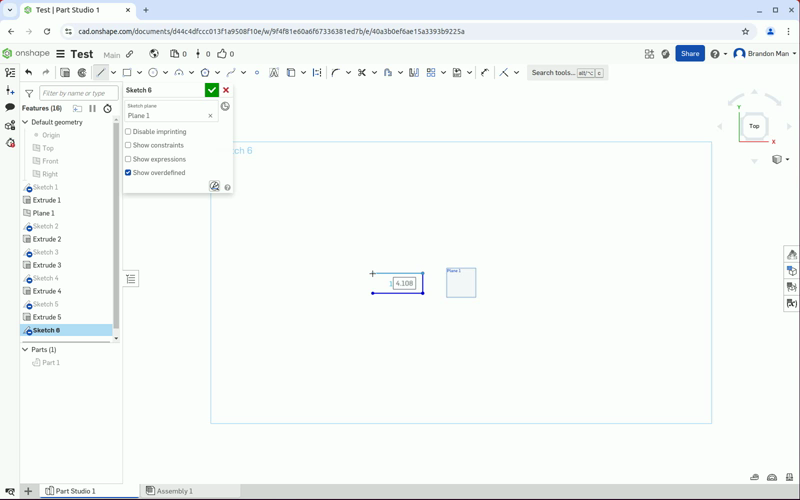
click(372, 273)
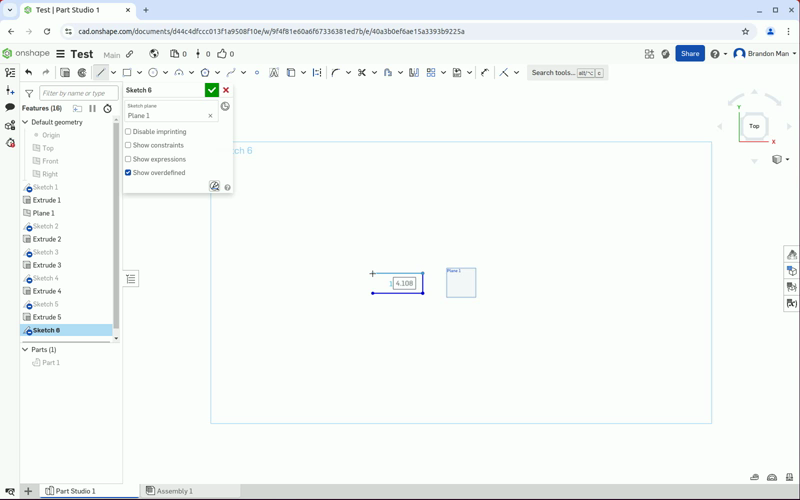
key_up(shift)
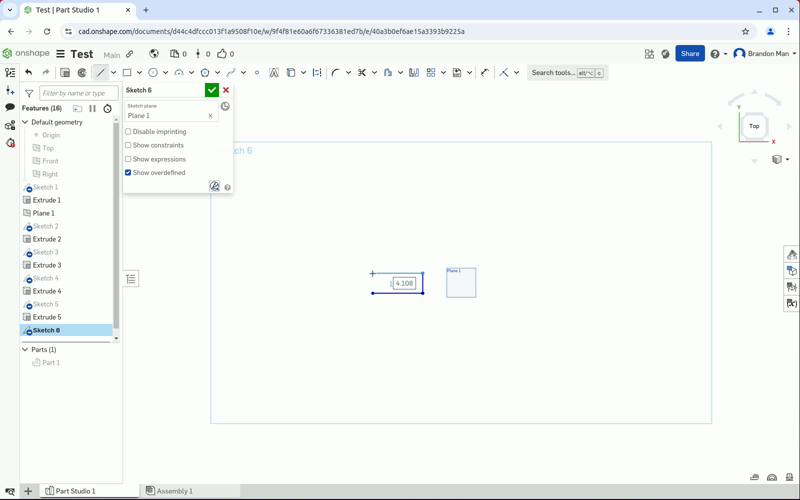
mouse_move(402, 273)
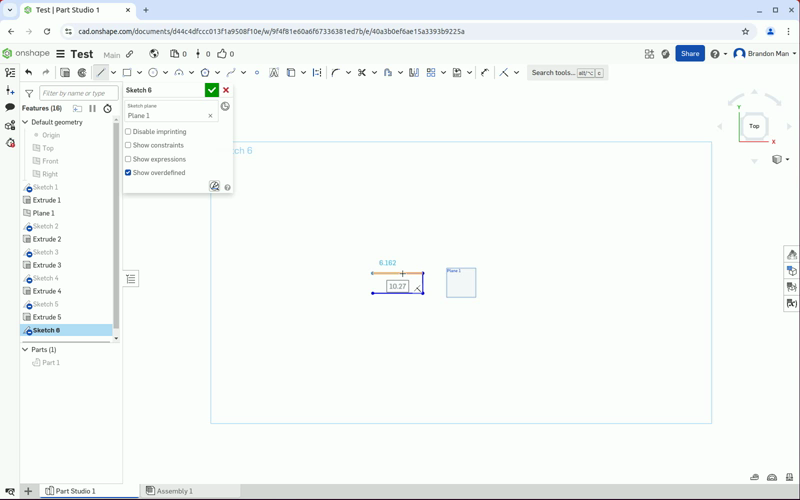
key_down(shift)
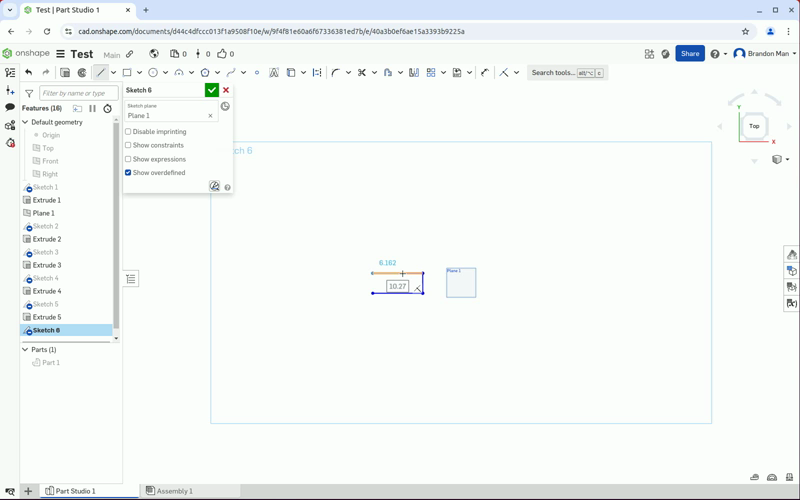
mouse_move(372, 293)
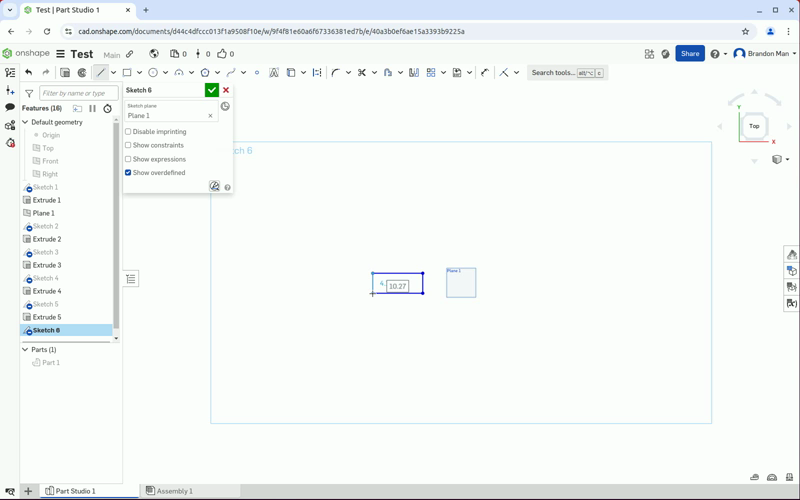
key_up(shift)
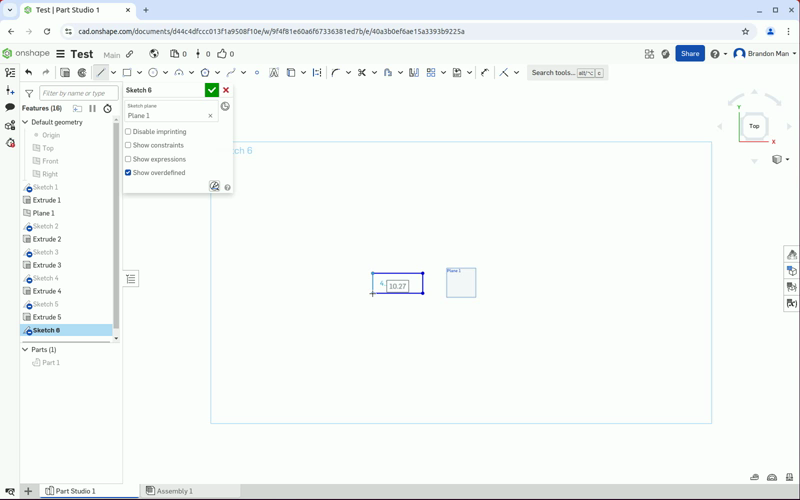
click(372, 293)
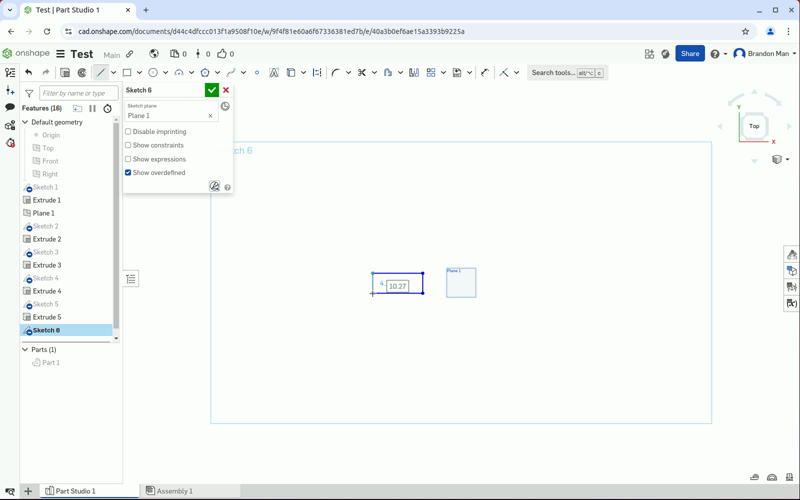
key(esc)
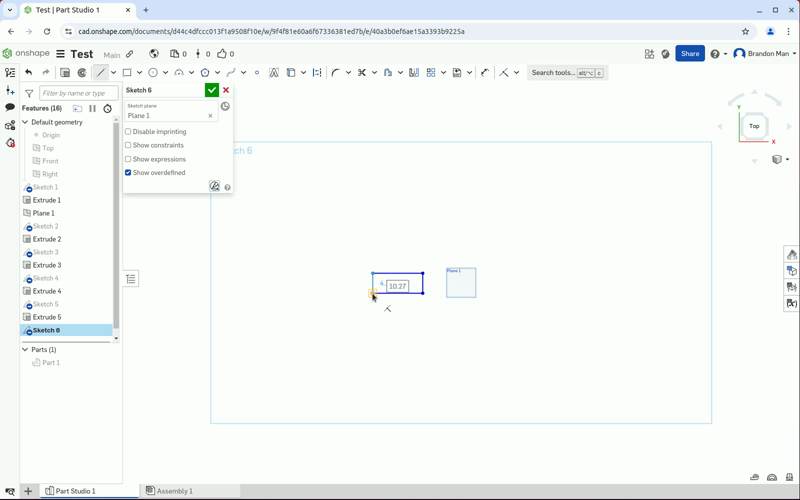
mouse_move(416, 289)
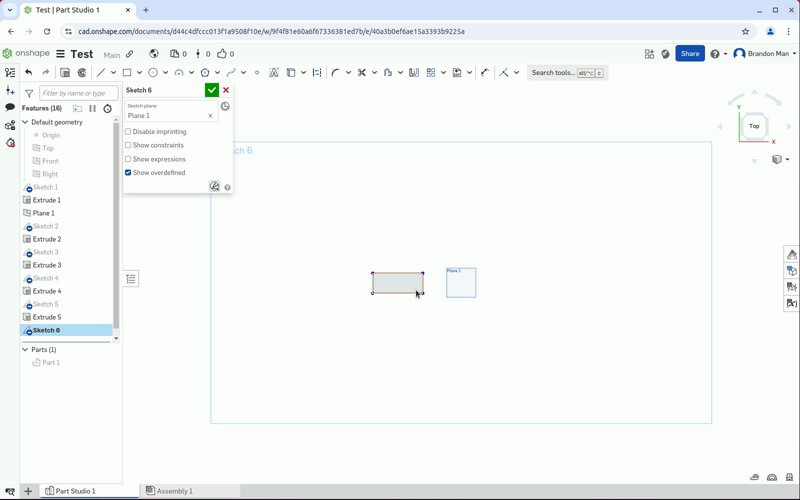
scroll(6)
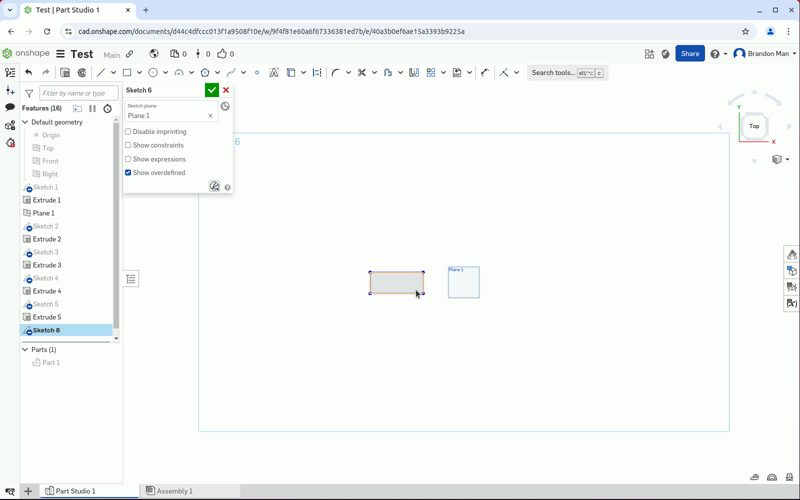
scroll(6)
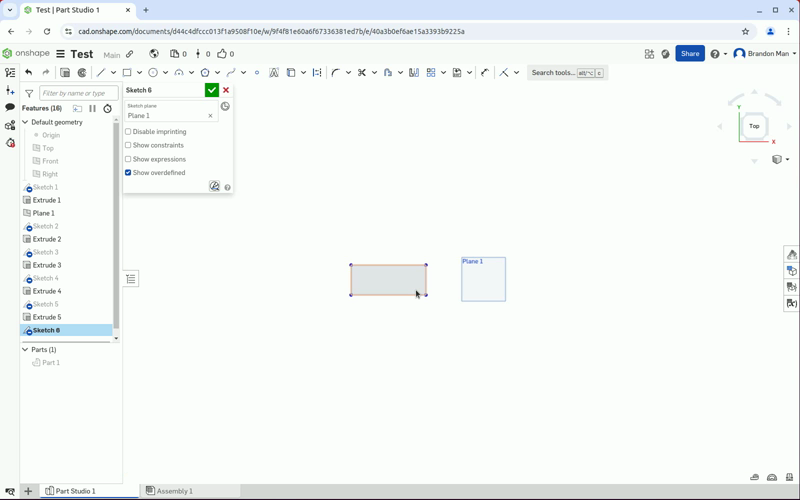
scroll(6)
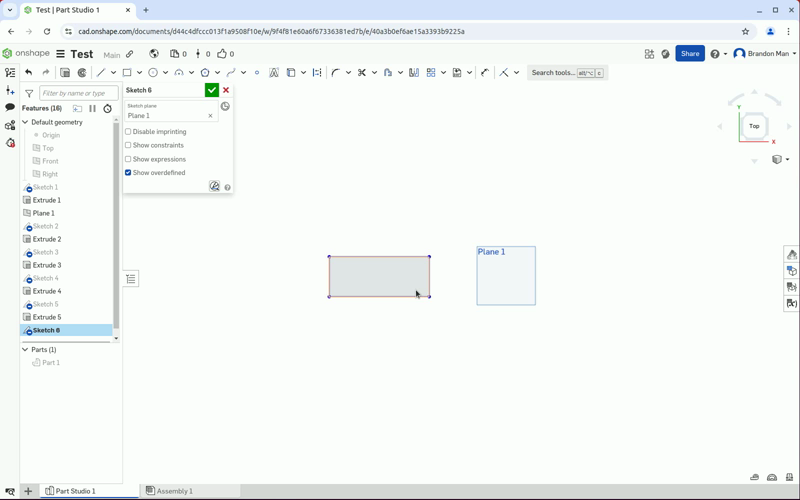
scroll(6)
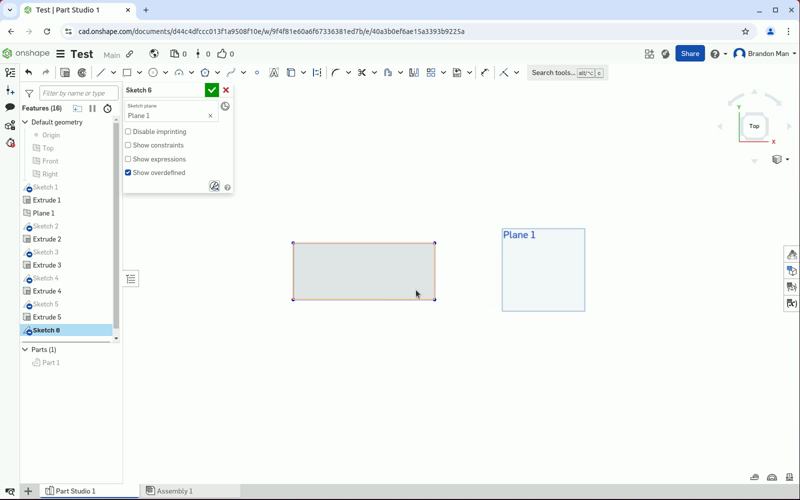
scroll(6)
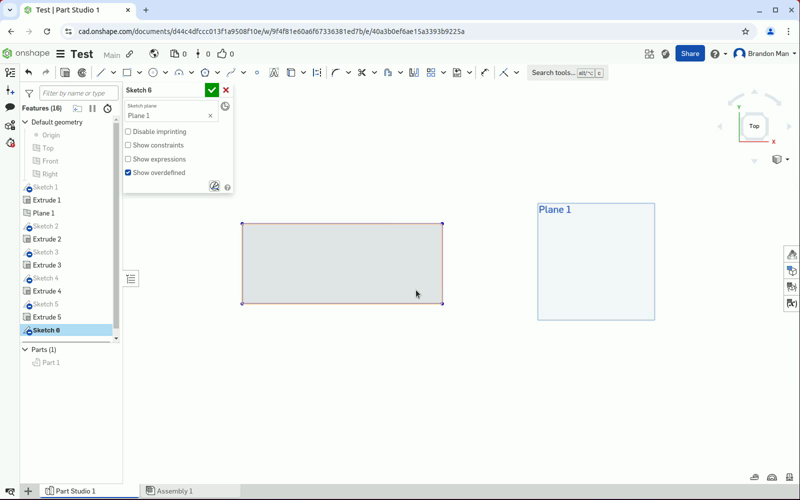
scroll(6)
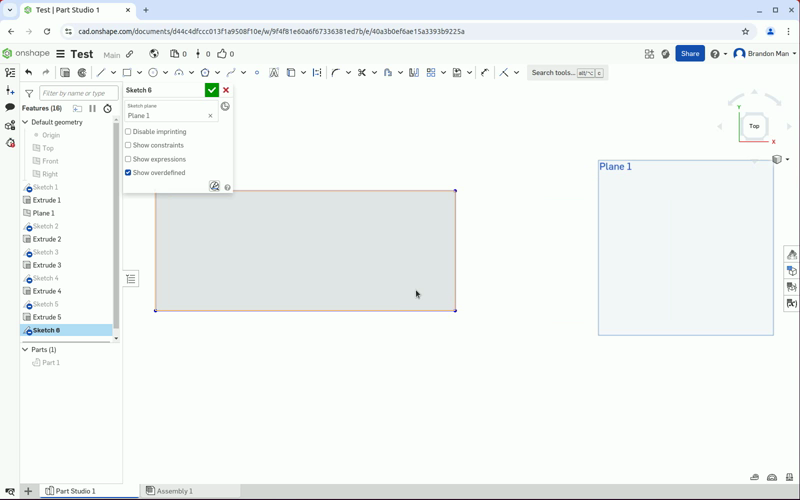
scroll(6)
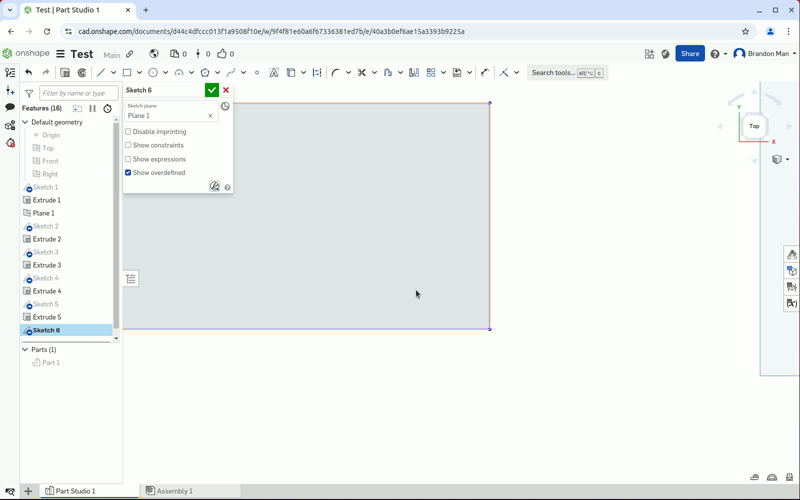
click(416, 289)
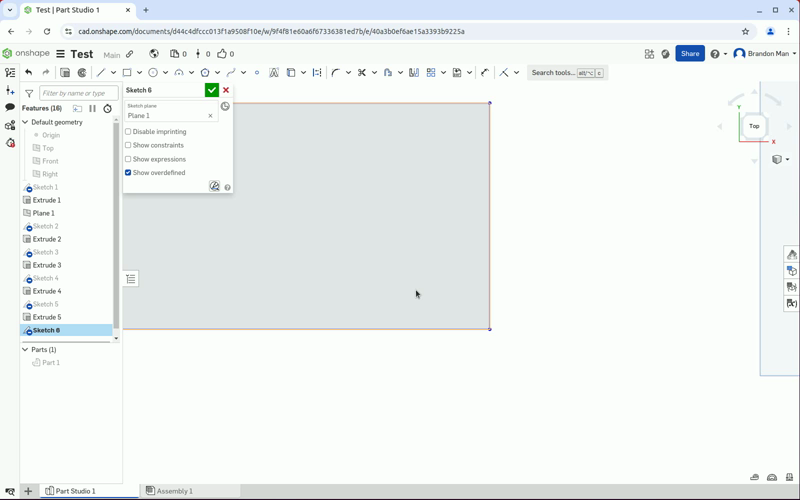
scroll(-6)
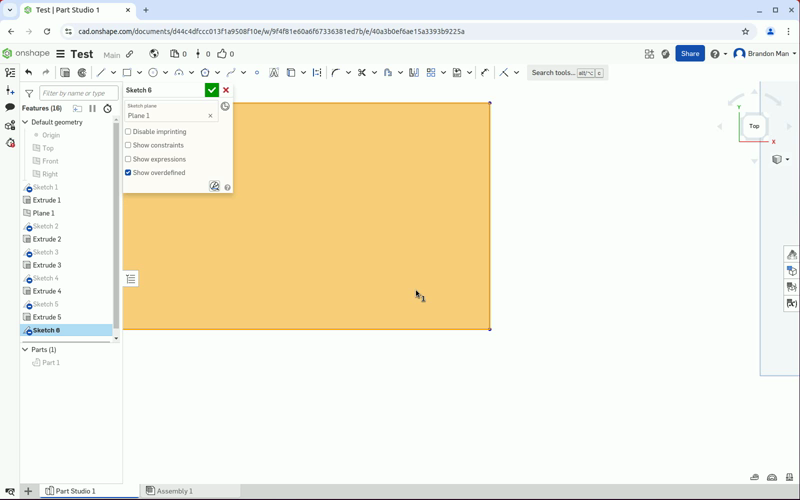
scroll(-6)
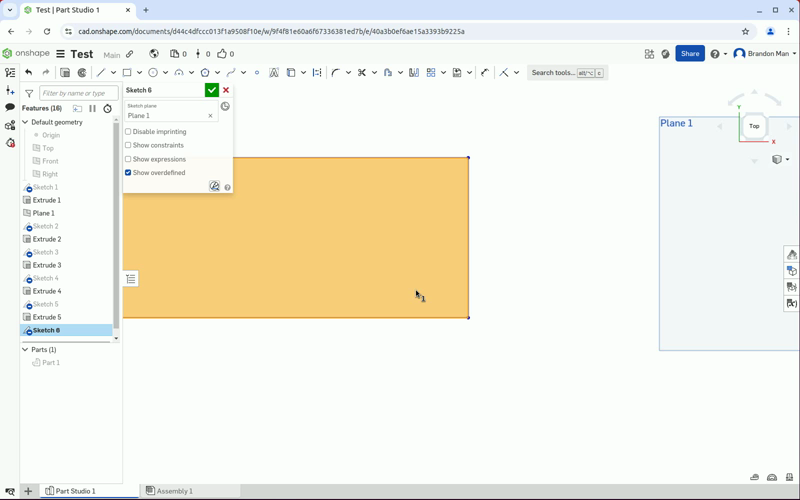
scroll(-6)
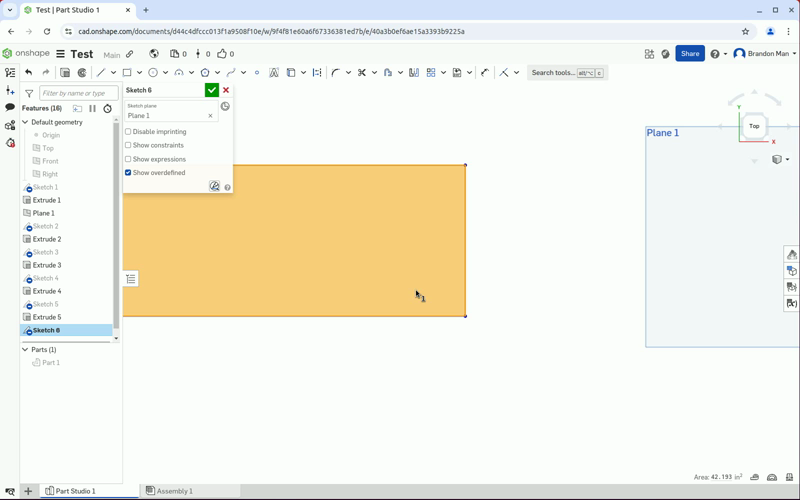
scroll(-6)
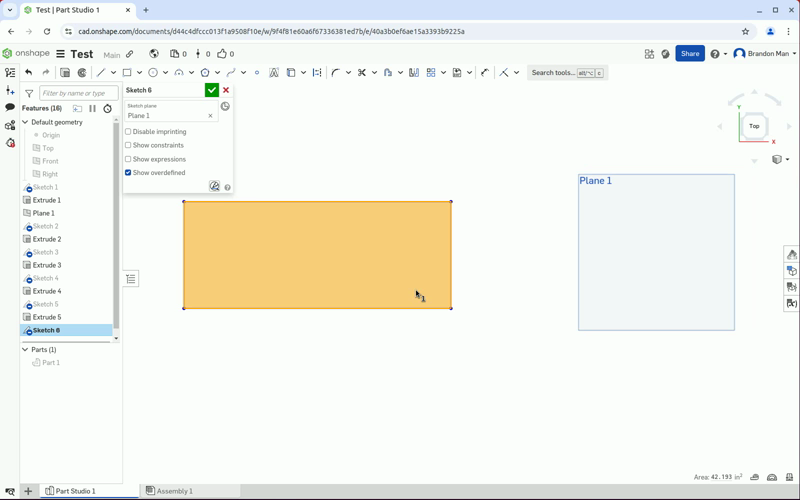
scroll(-6)
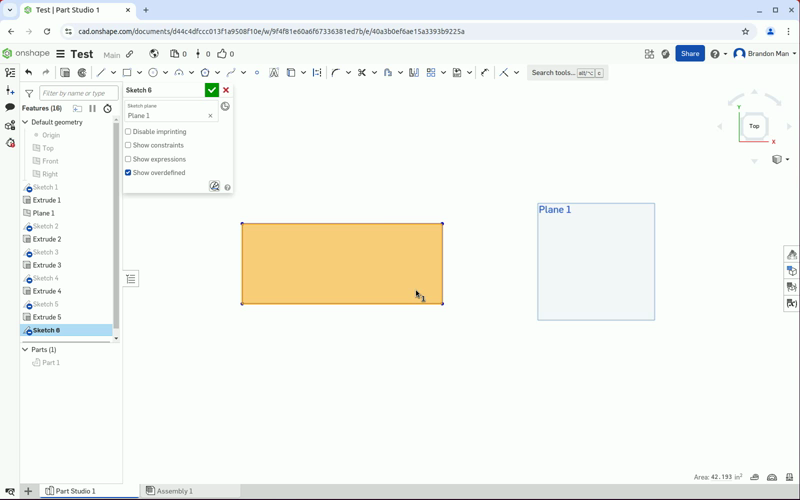
scroll(-6)
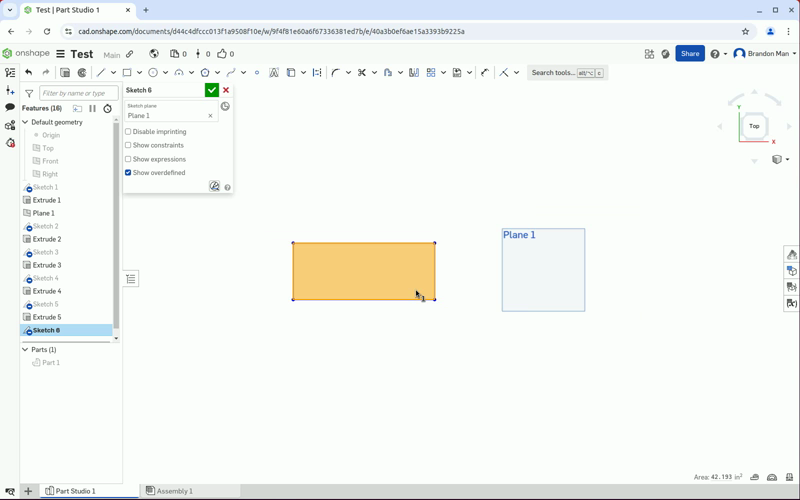
scroll(-6)
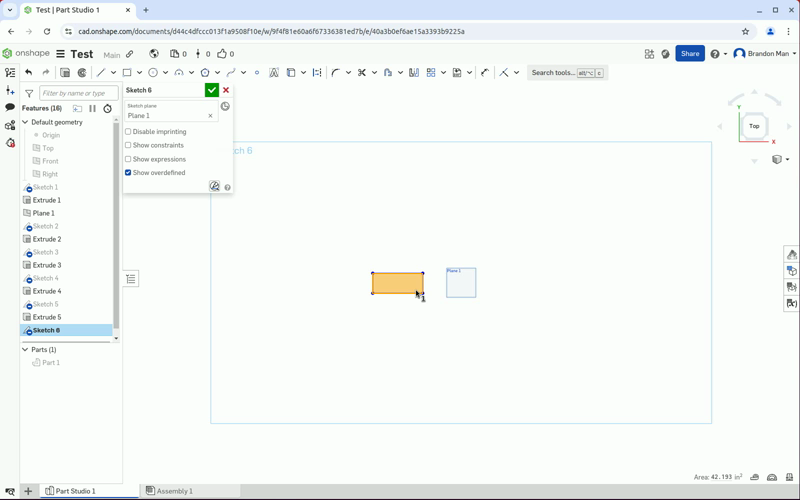
mouse_move(73, 352)
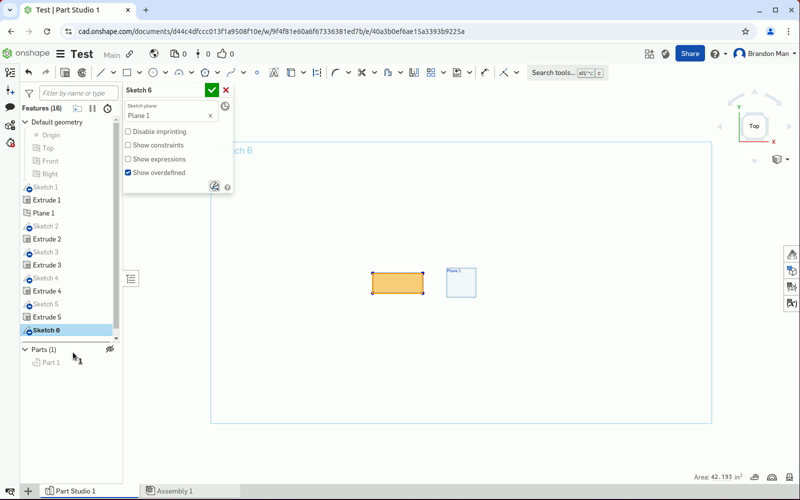
key(shift+y)
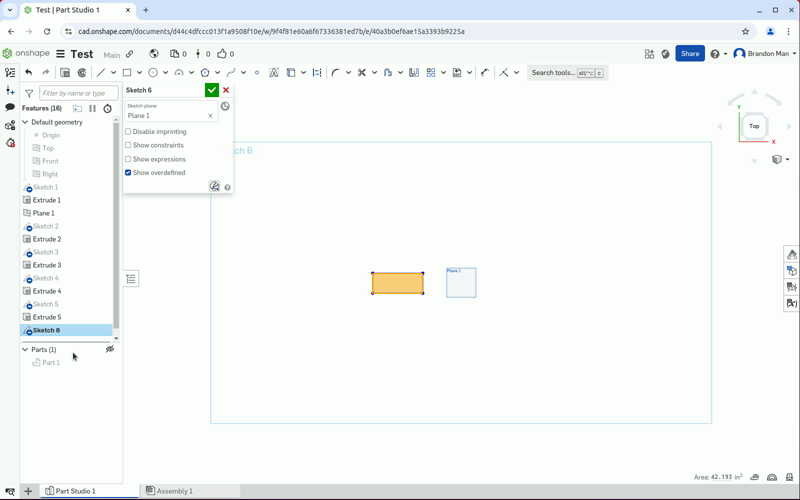
key(shift+e)
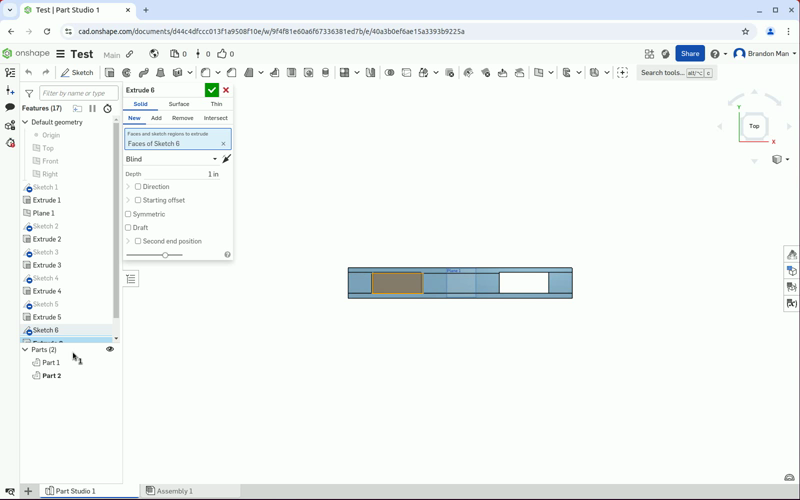
mouse_move(143, 106)
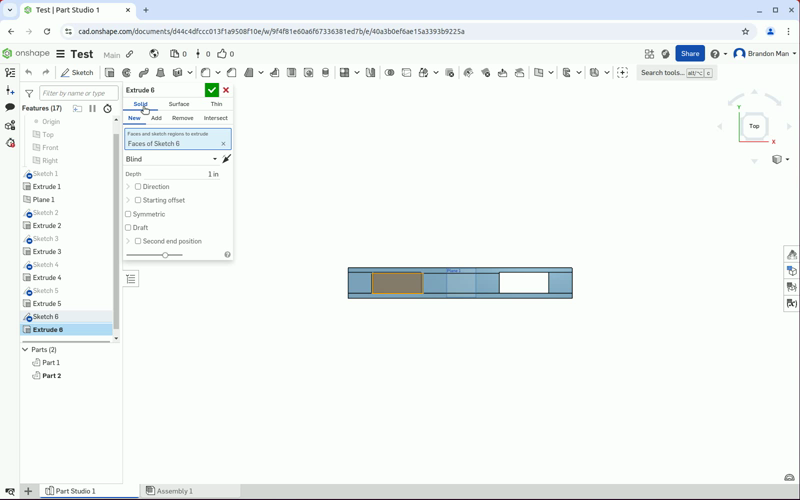
click(143, 106)
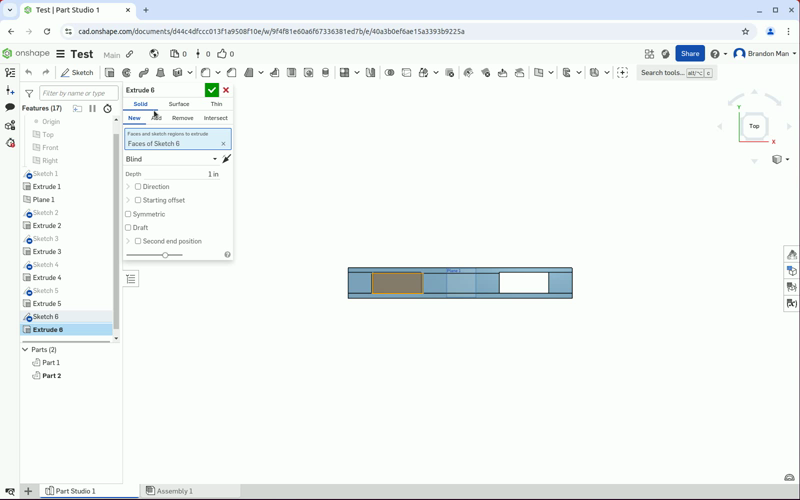
mouse_move(186, 120)
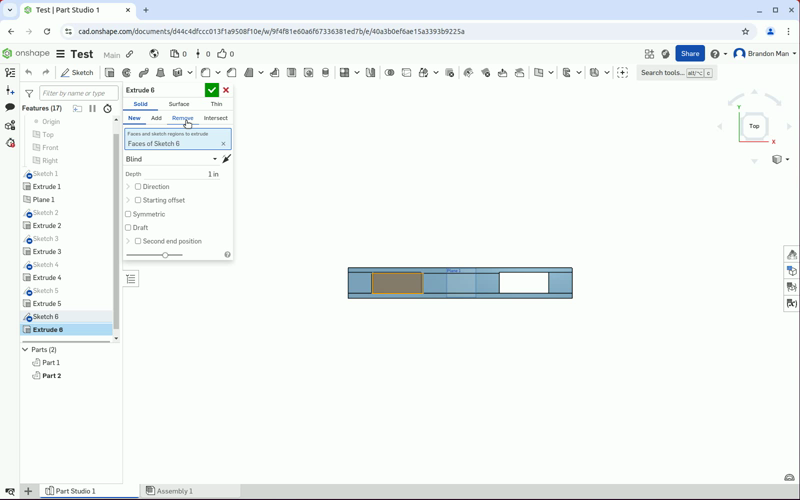
click(186, 120)
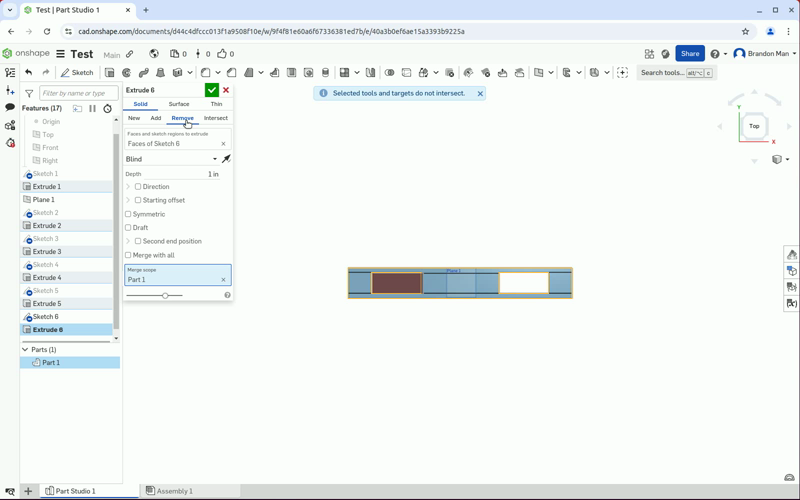
key(tab, 4)
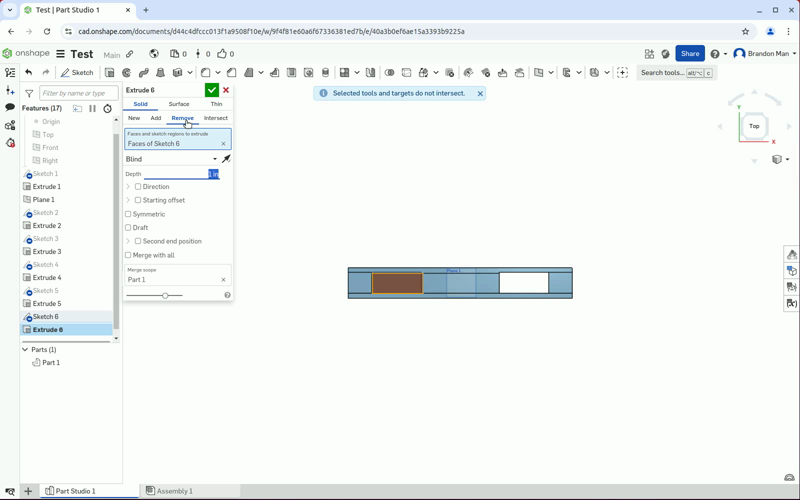
text(1.444)
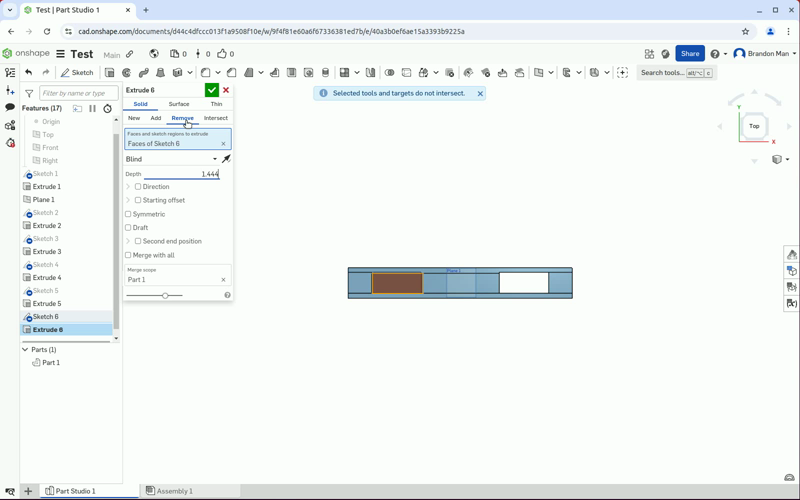
key(tab, 6)
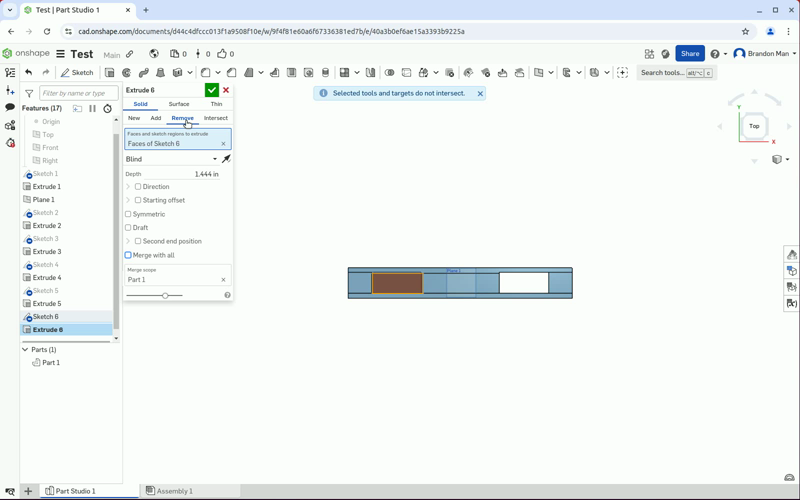
key(space)
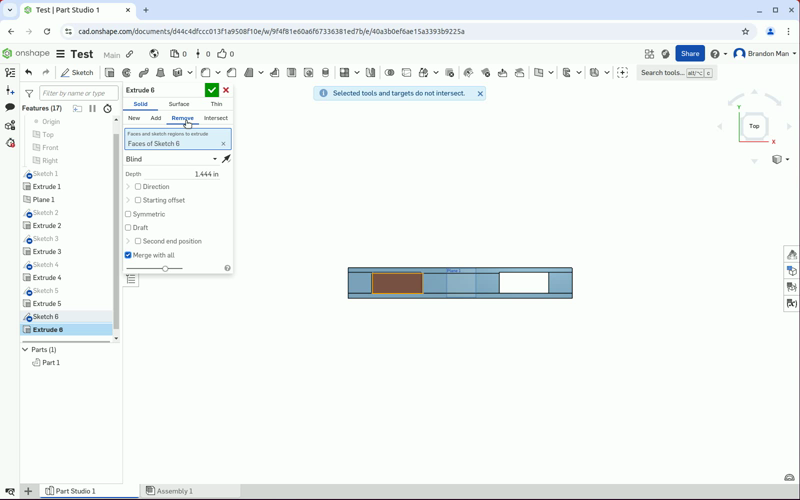
key(enter)
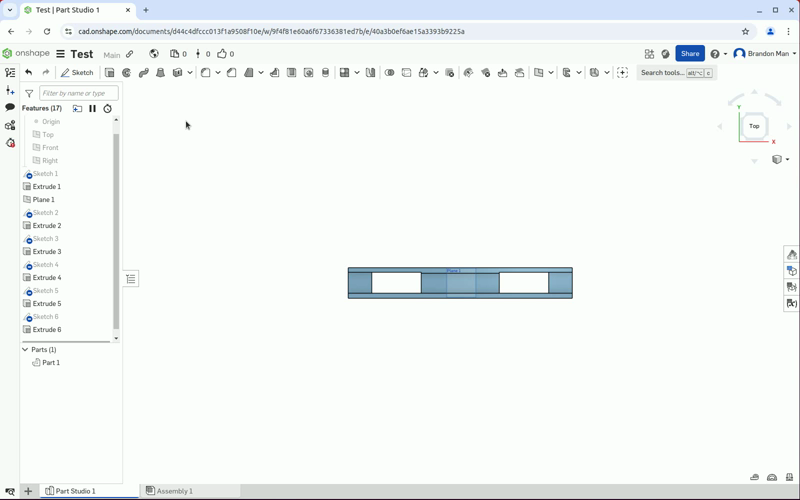
key(shift+h)
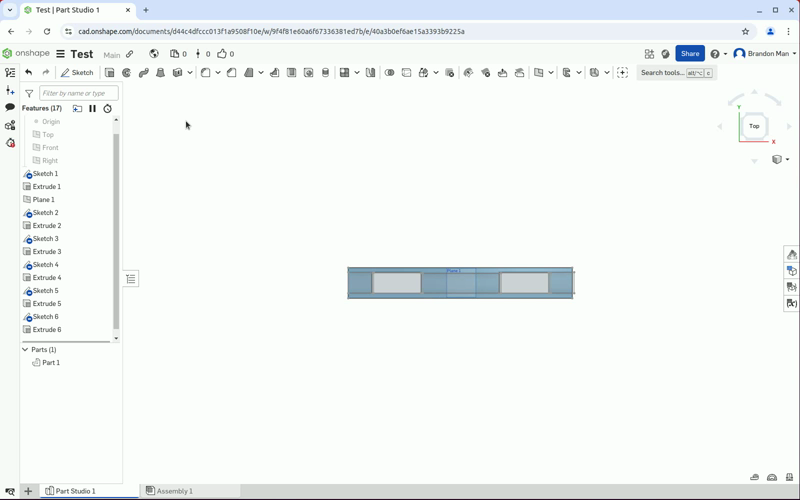
key(shift+h)
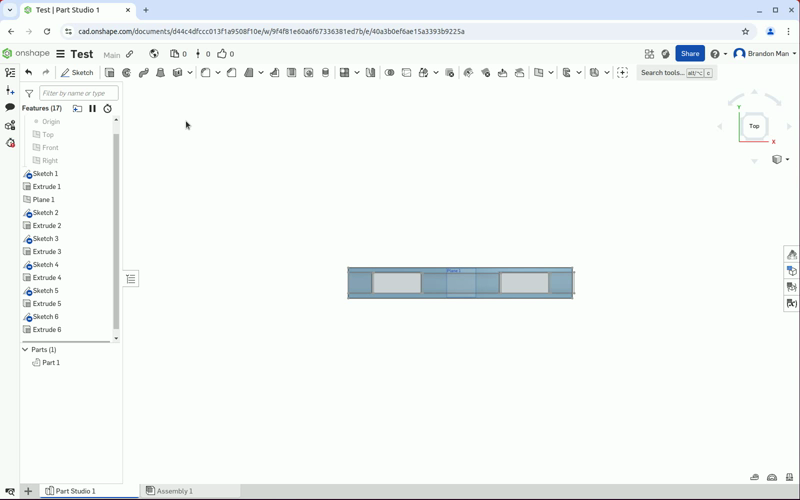
key(shift+7)
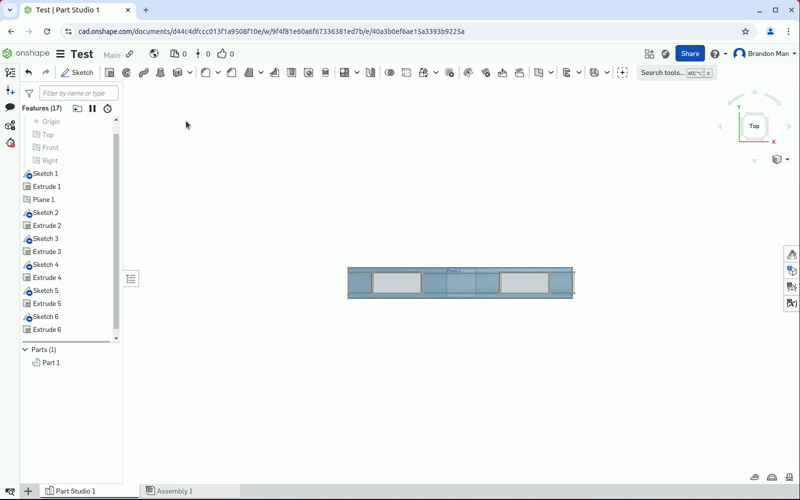
key(up, 3)
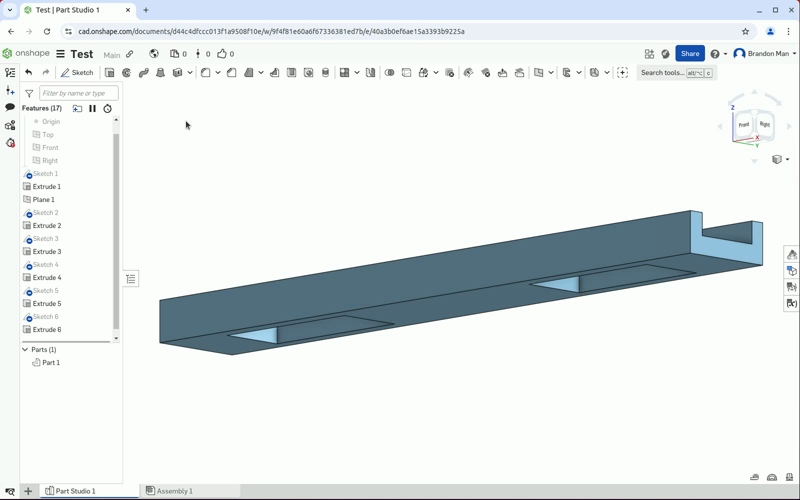
key(left, 3)
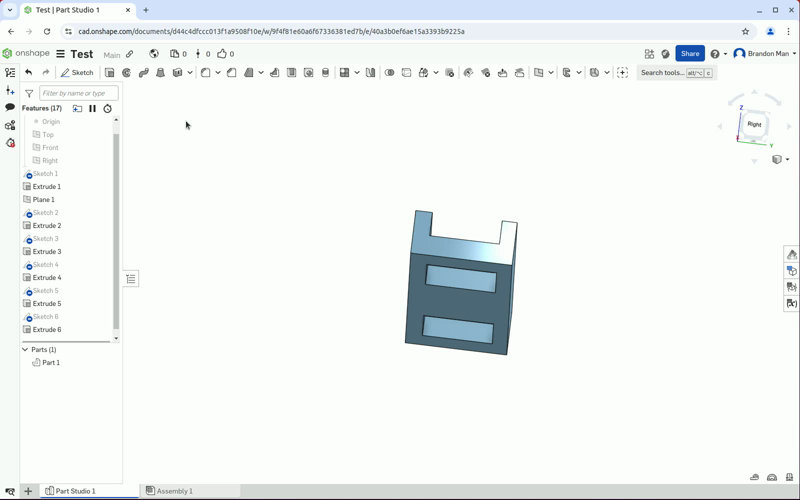
key(right, 3)
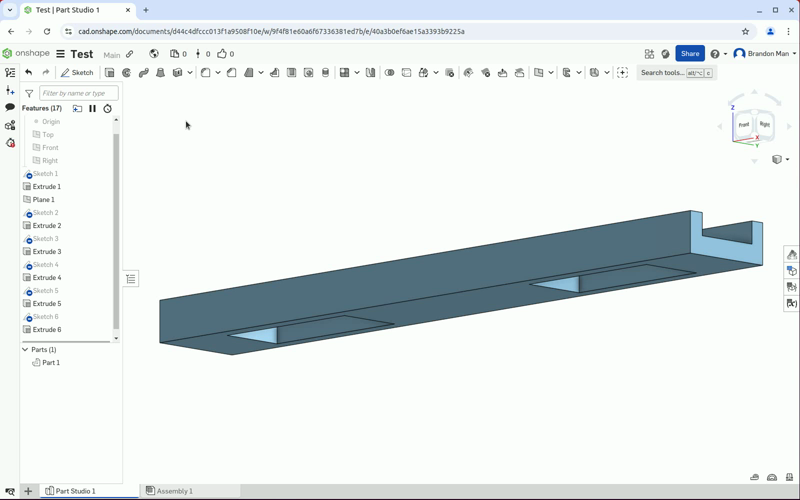
key(down, 3)
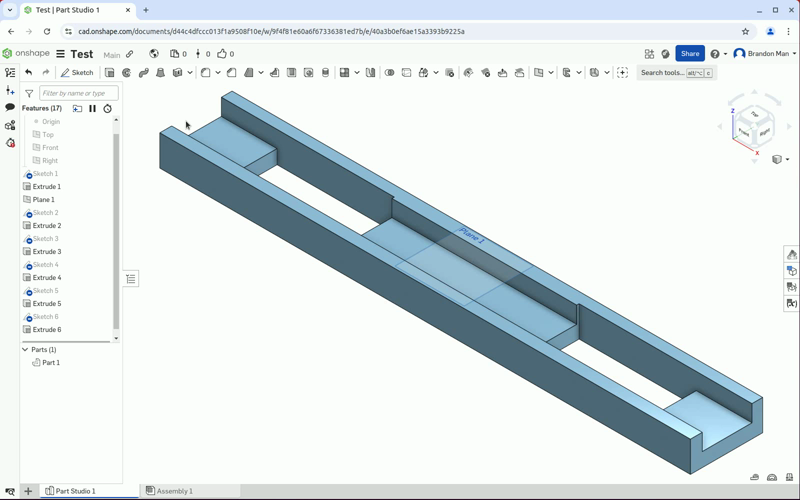
mouse_move(69, 176)
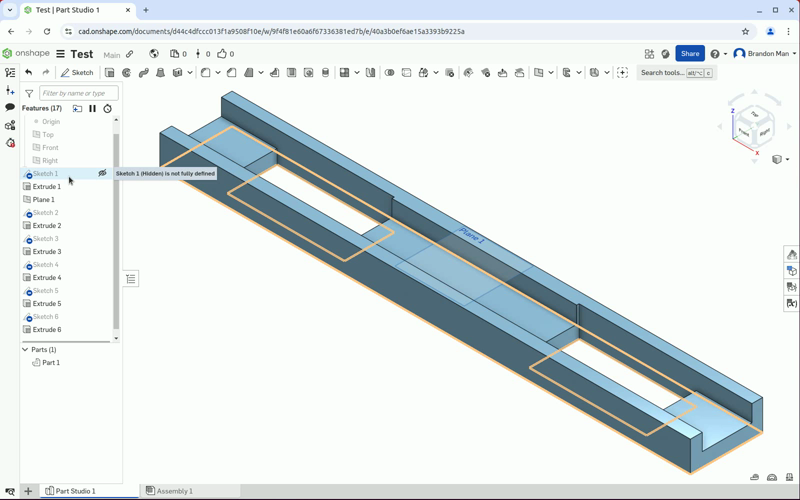
click(69, 176)